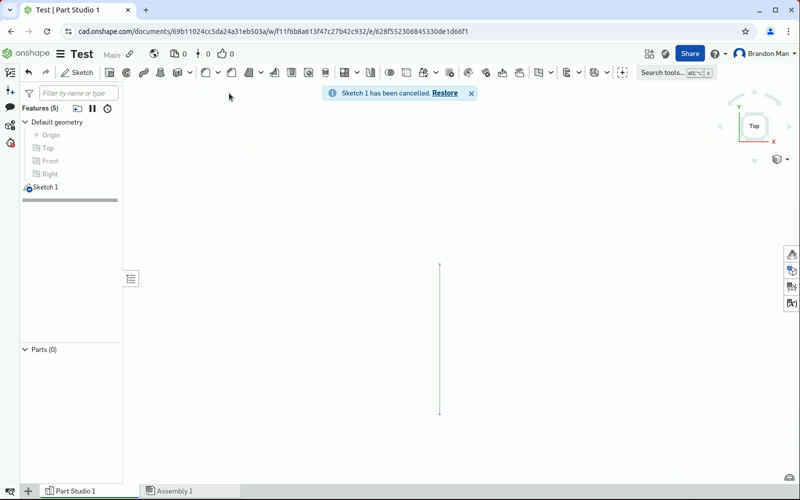
key(shift+h)
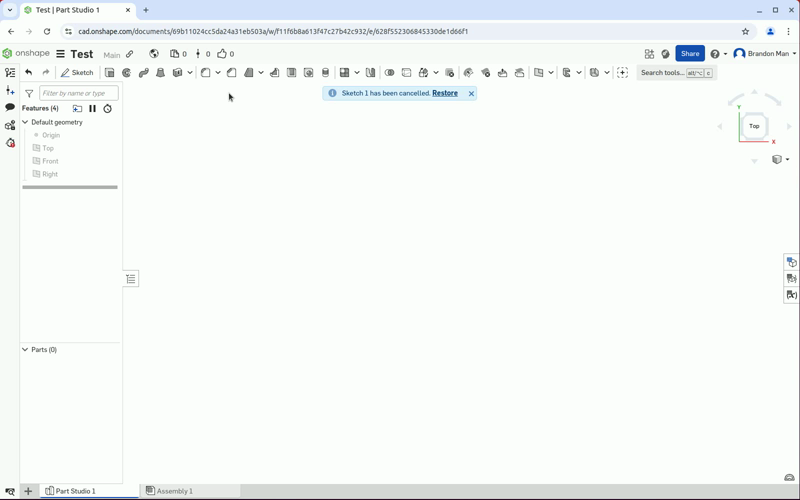
mouse_move(73, 352)
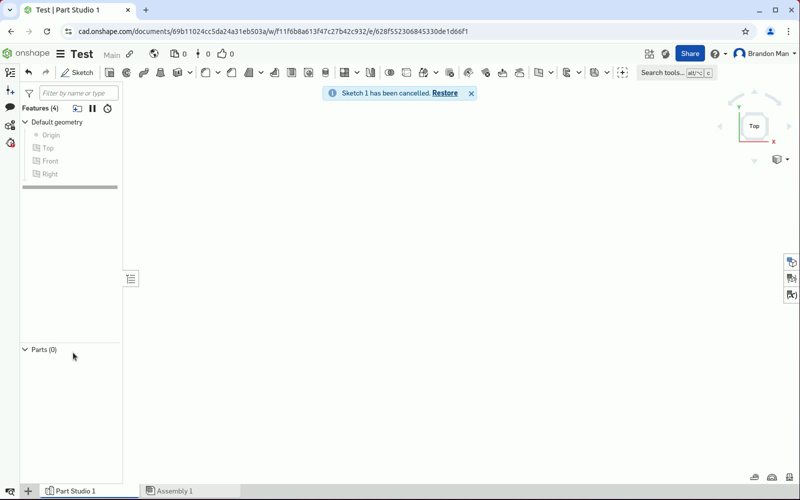
key(y)
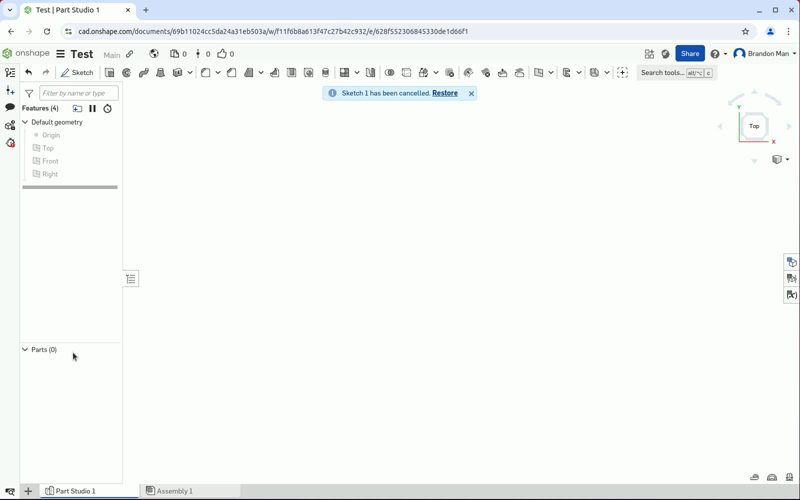
key(shift+p)
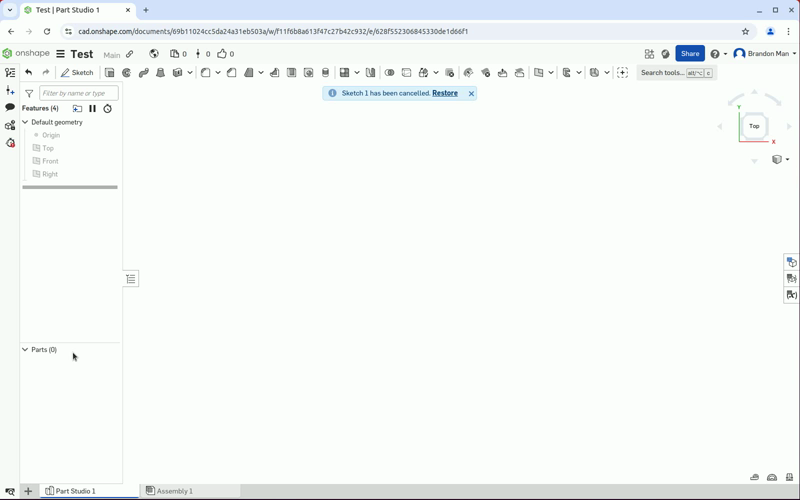
key(space)
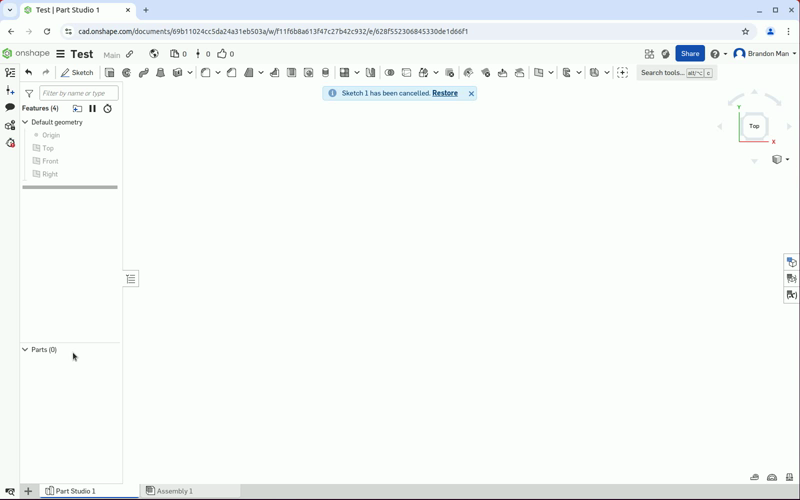
key_down(shift)
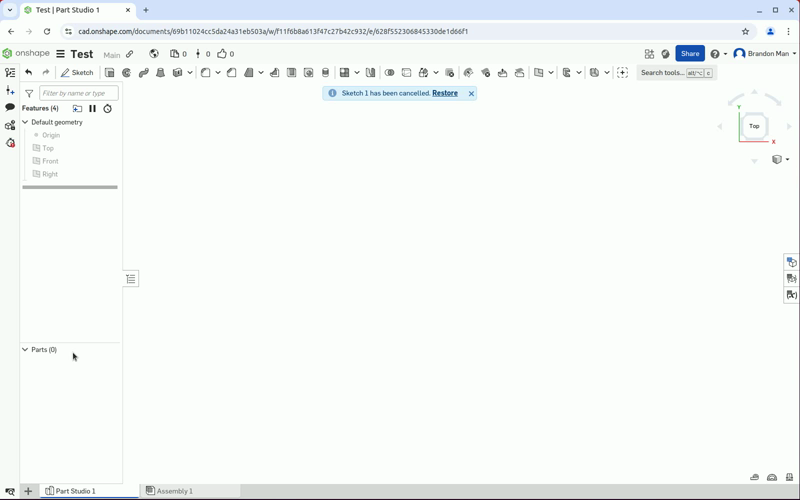
key(up)
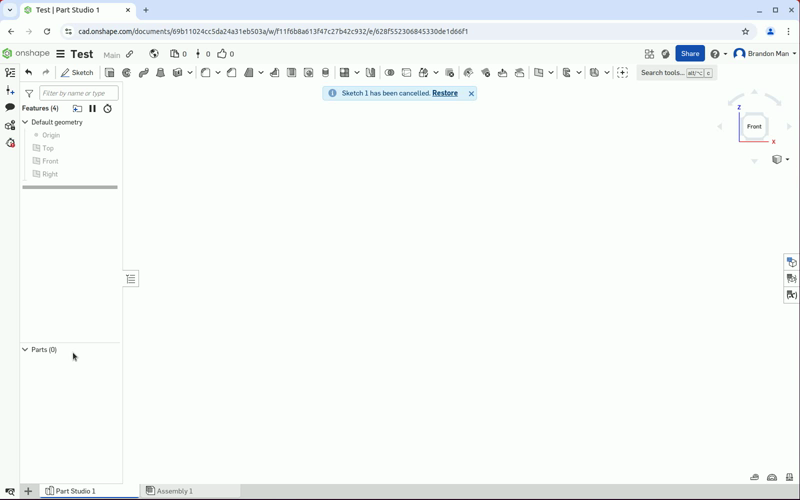
key_up(shift)
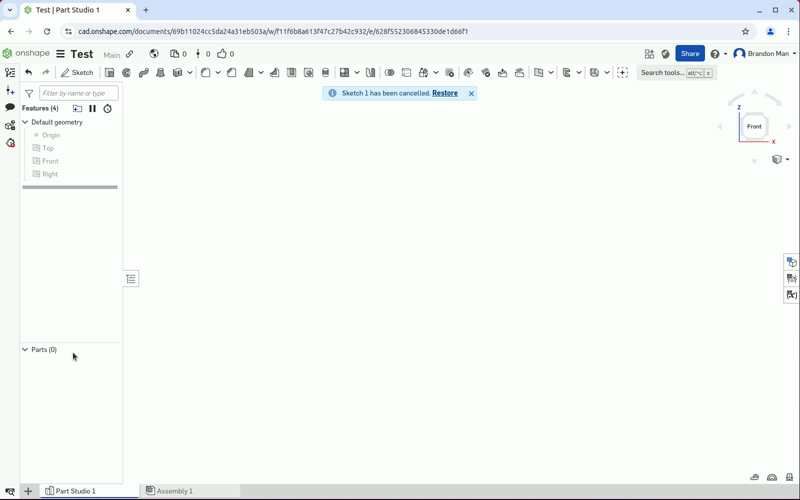
mouse_move(73, 352)
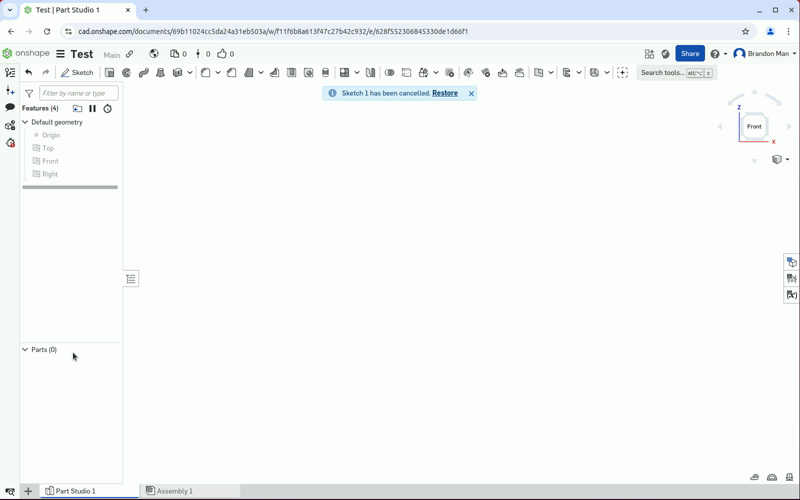
key(shift+y)
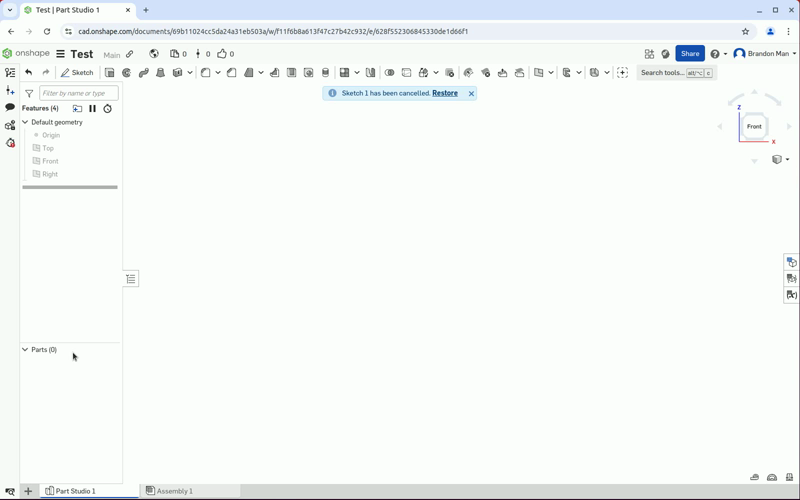
key(shift+s)
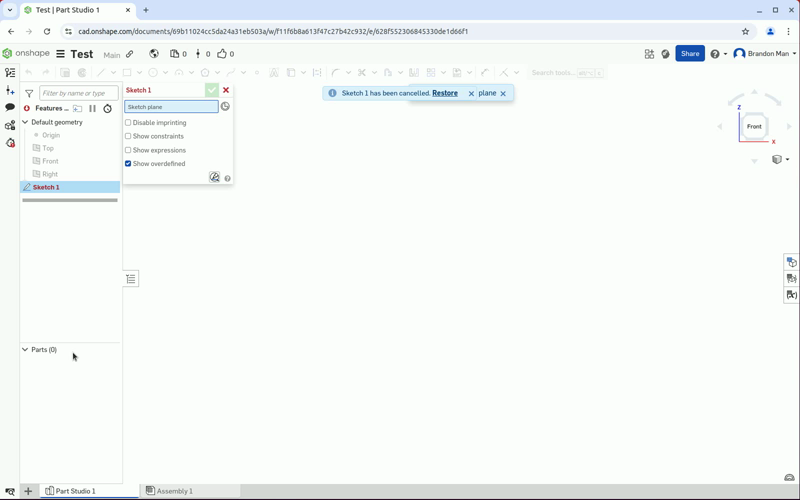
mouse_move(73, 163)
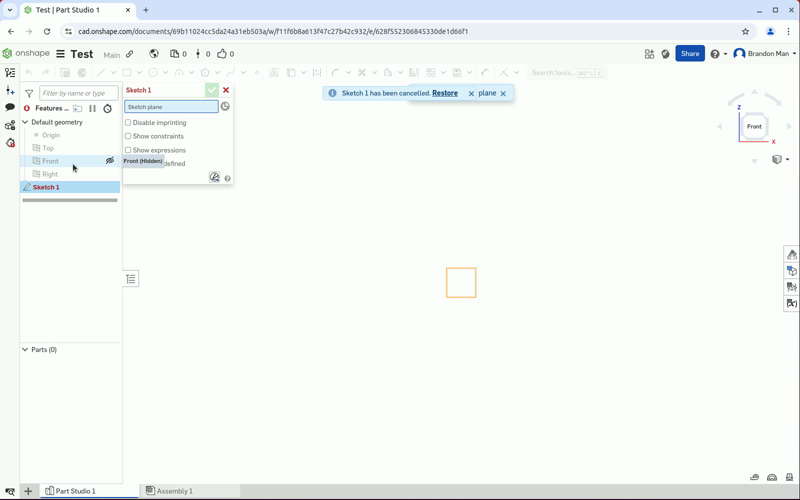
click(73, 163)
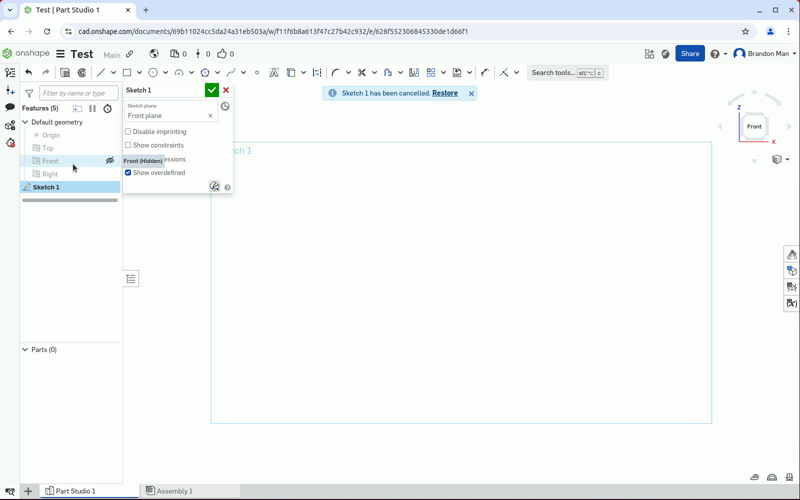
mouse_move(73, 352)
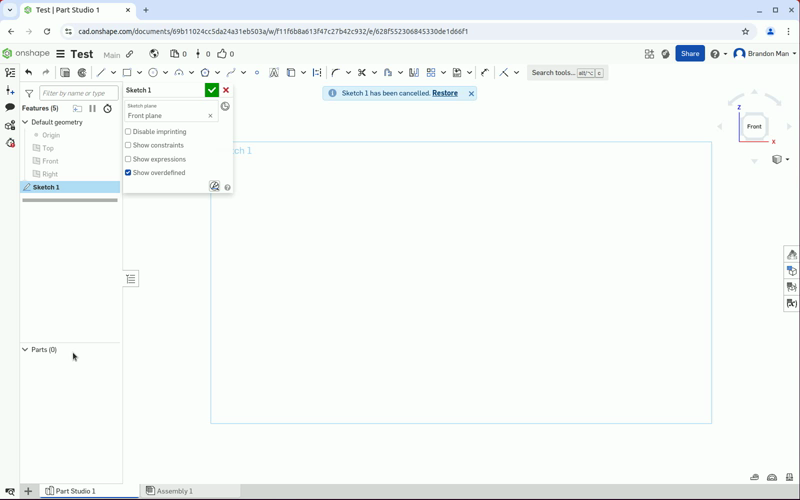
key(y)
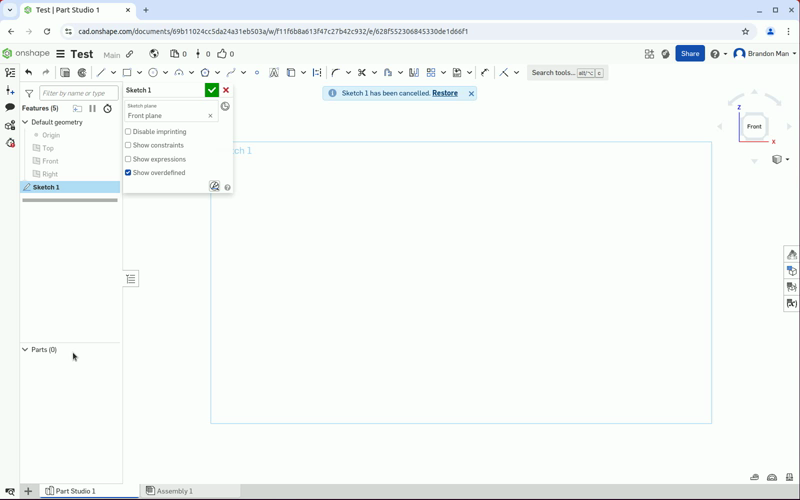
key(a)
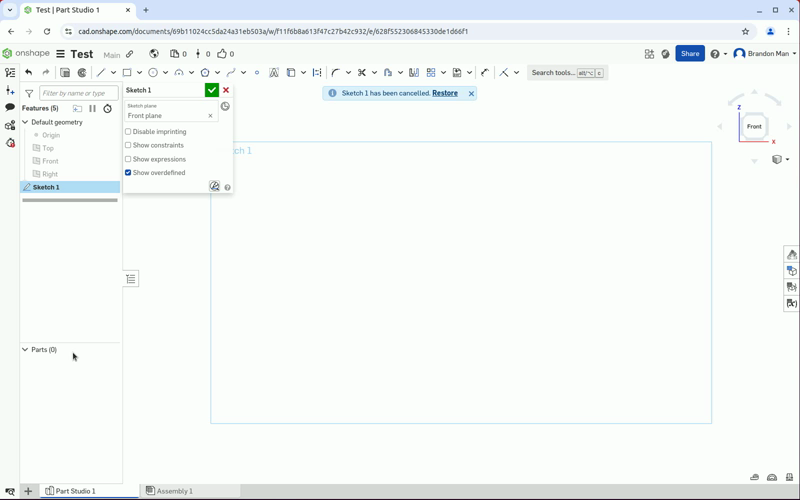
key_down(shift)
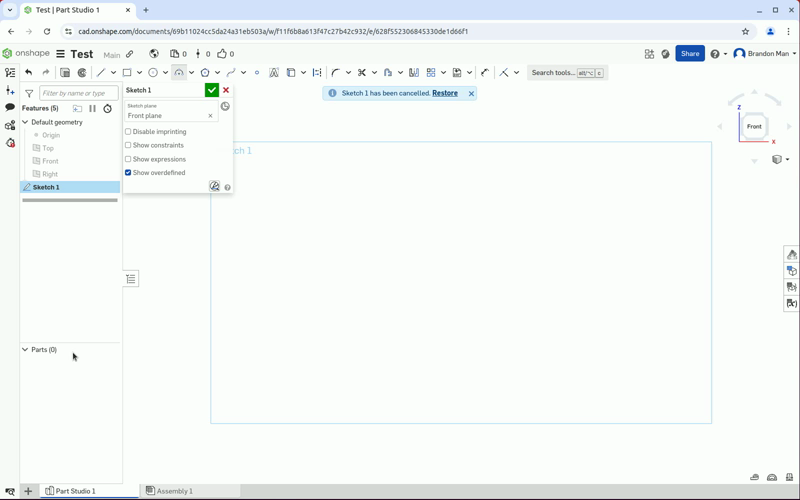
mouse_move(396, 282)
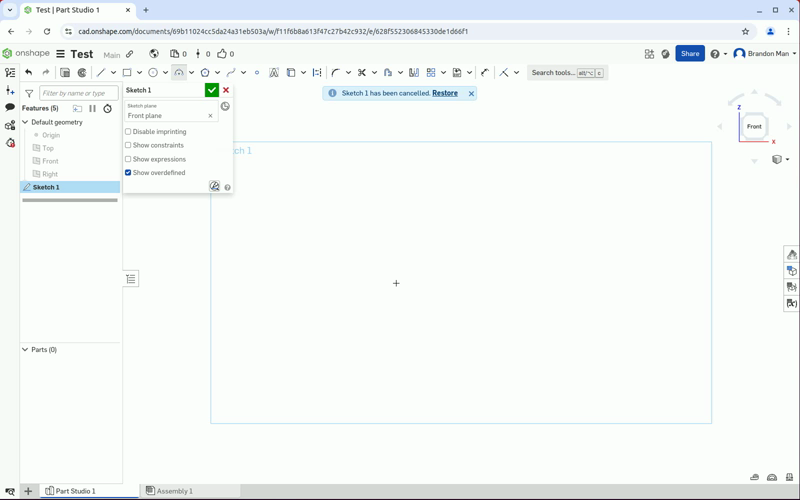
click(396, 282)
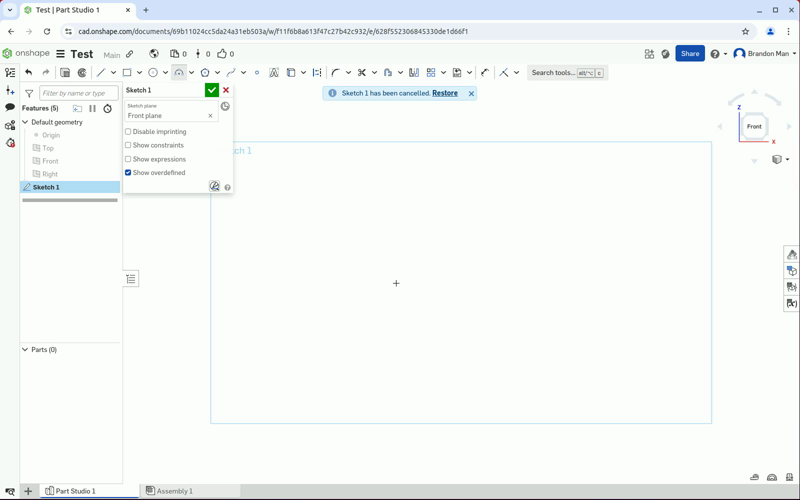
key_up(shift)
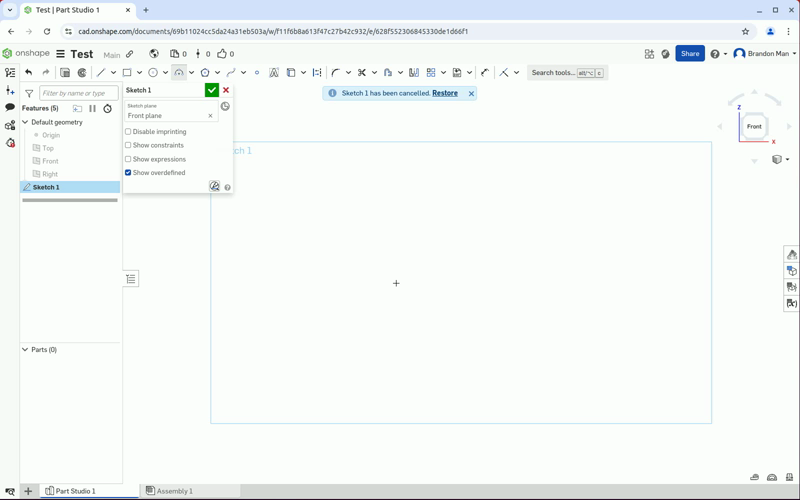
key_down(shift)
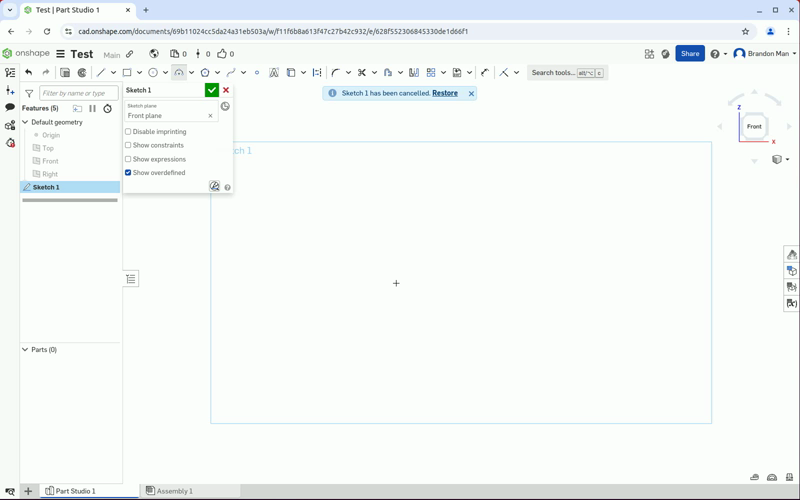
mouse_move(461, 218)
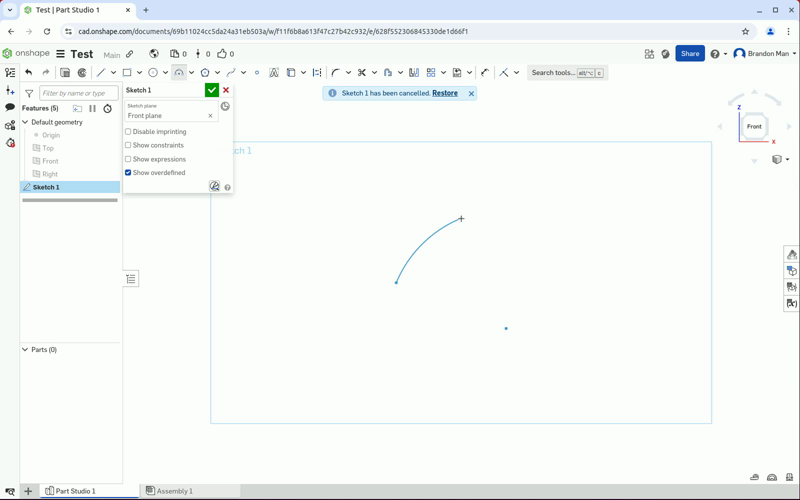
click(461, 218)
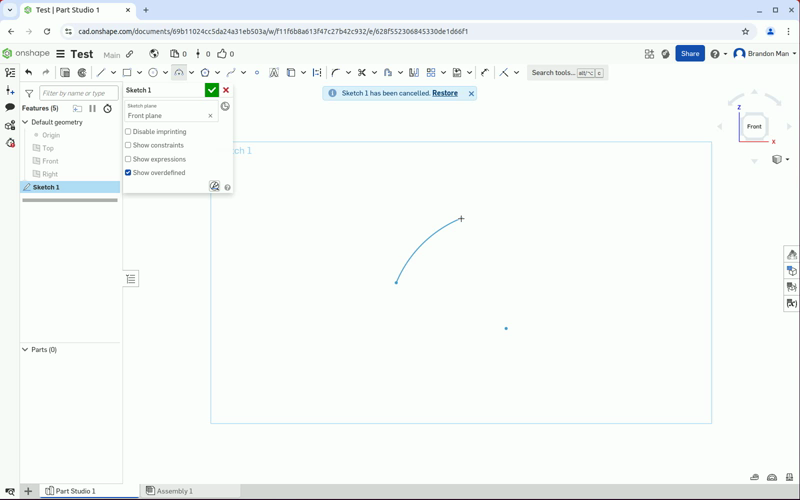
mouse_move(415, 237)
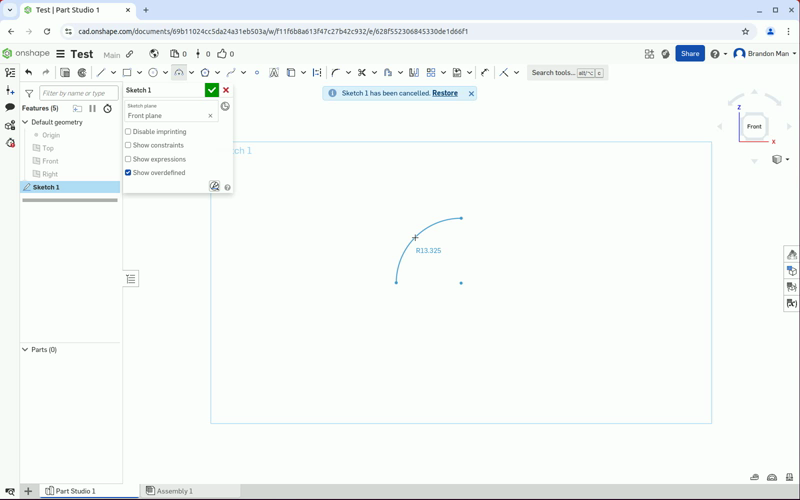
click(415, 237)
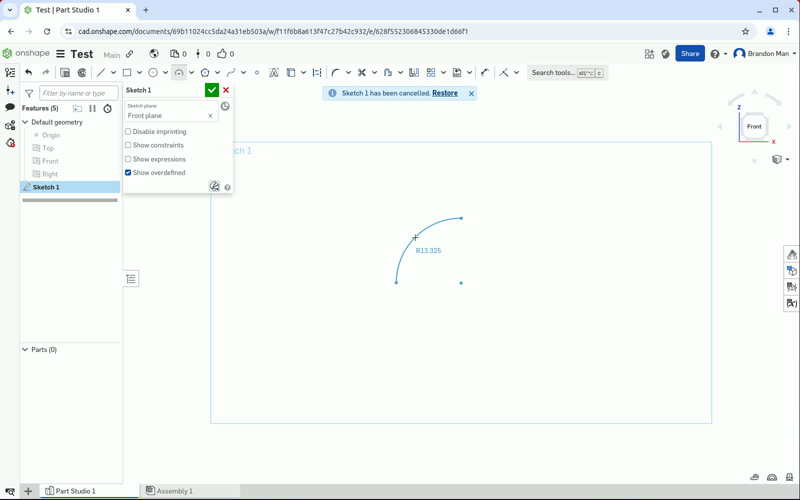
key_up(shift)
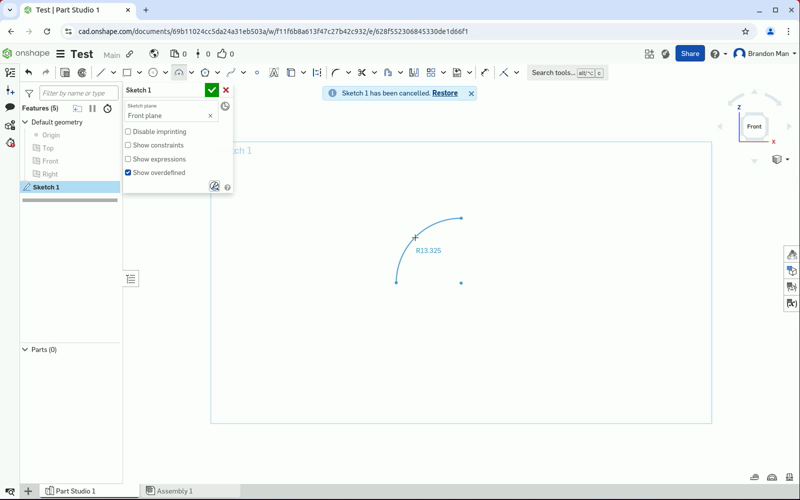
key(esc)
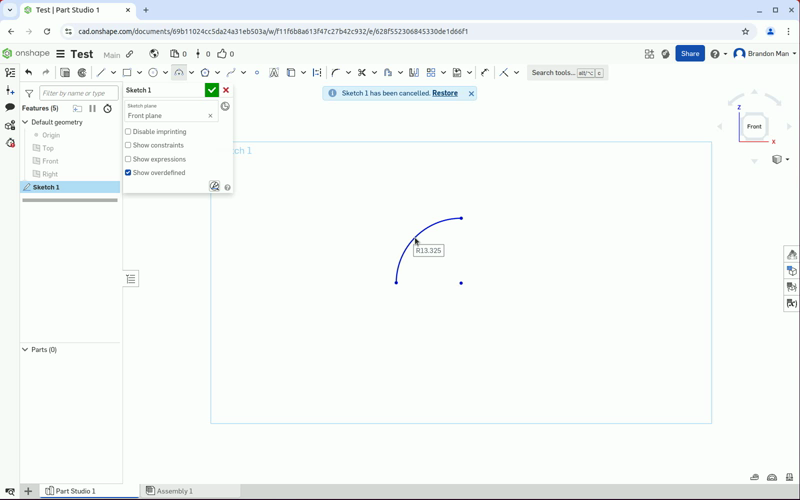
key(l)
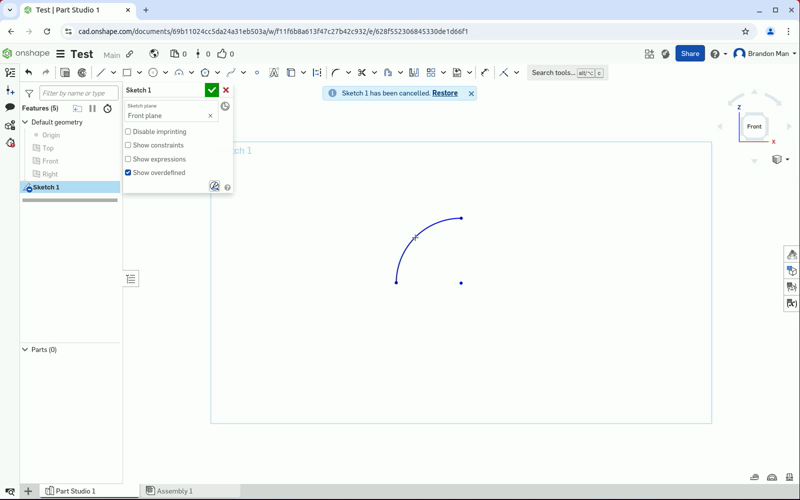
mouse_move(461, 218)
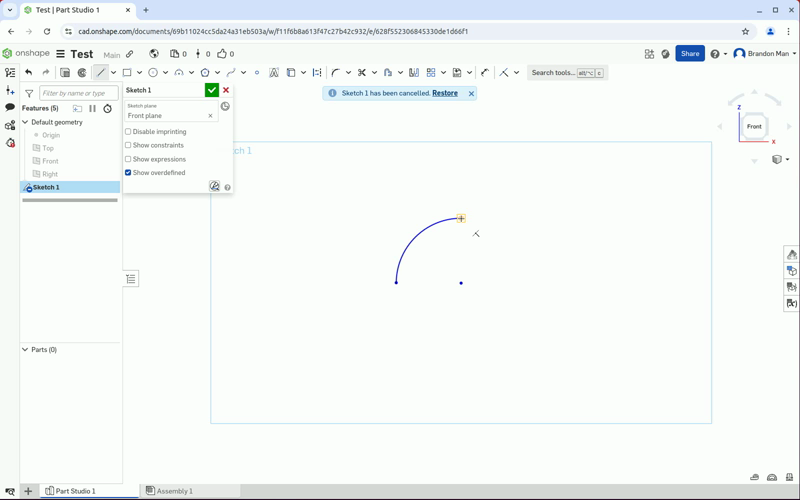
click(461, 218)
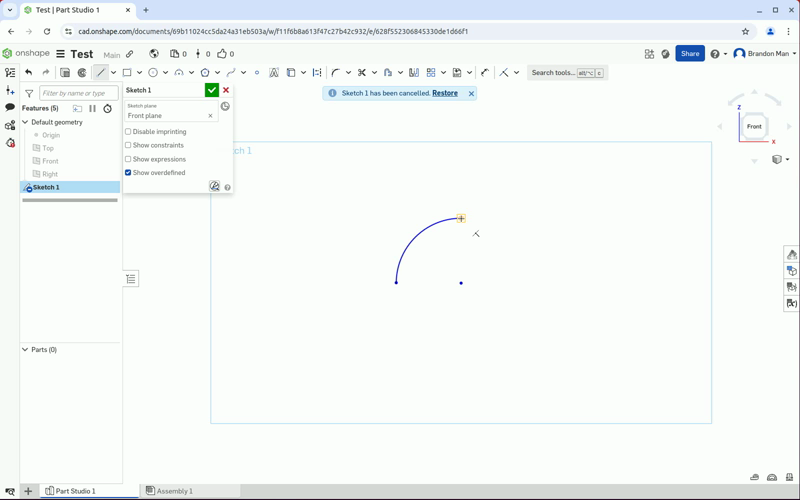
key_down(shift)
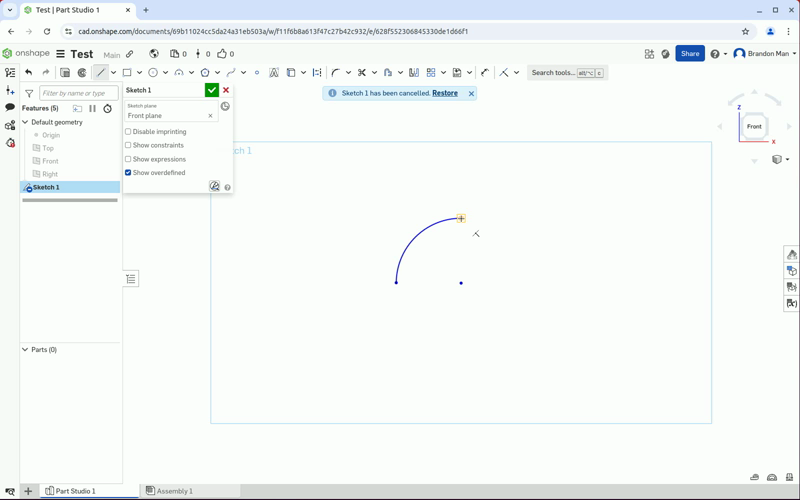
mouse_move(396, 218)
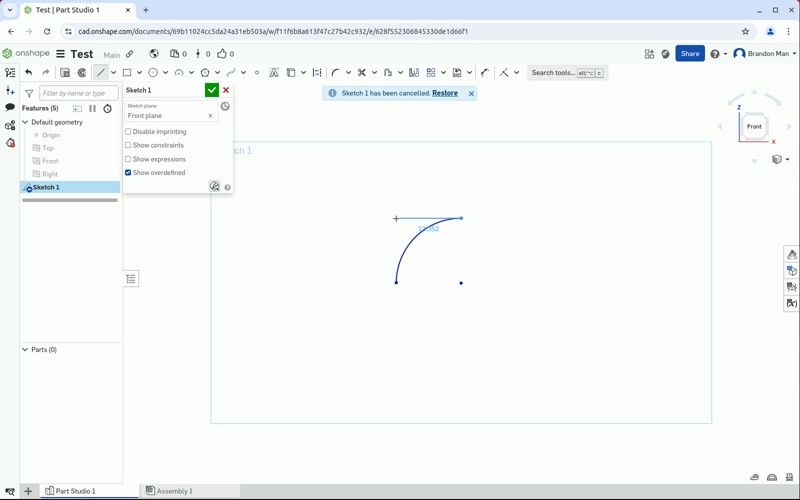
click(396, 218)
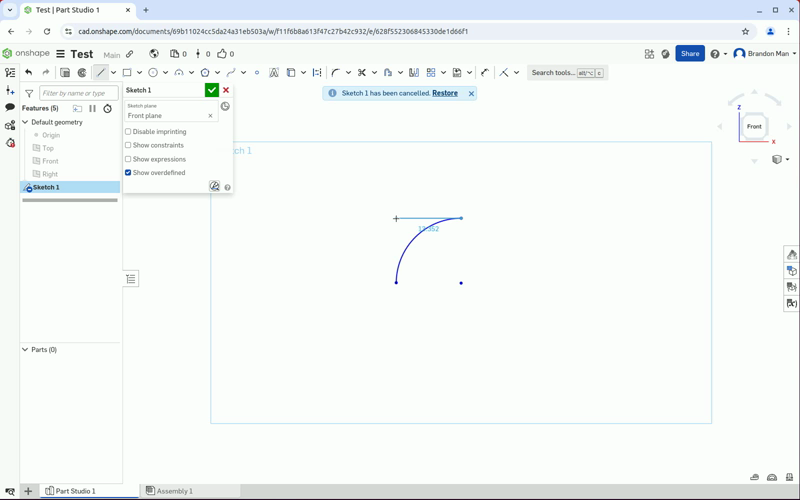
key_up(shift)
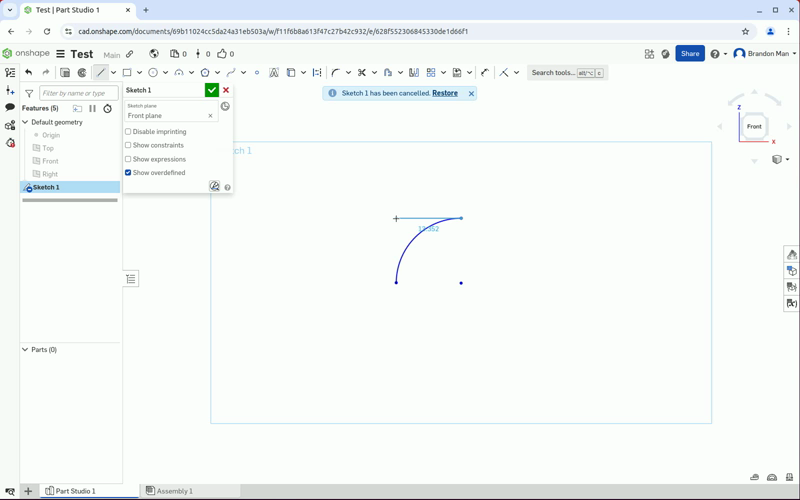
key_down(shift)
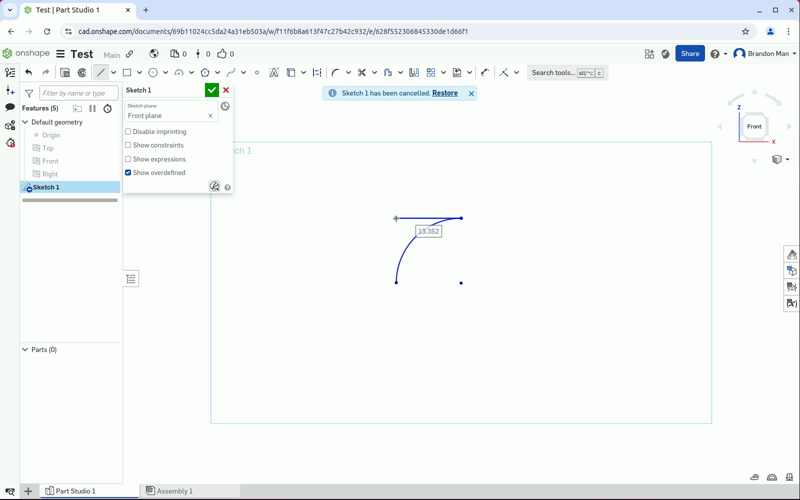
mouse_move(396, 282)
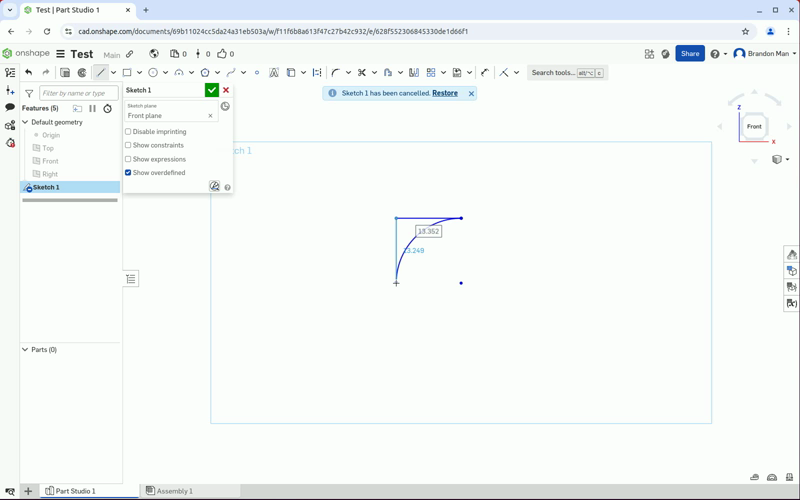
key_up(shift)
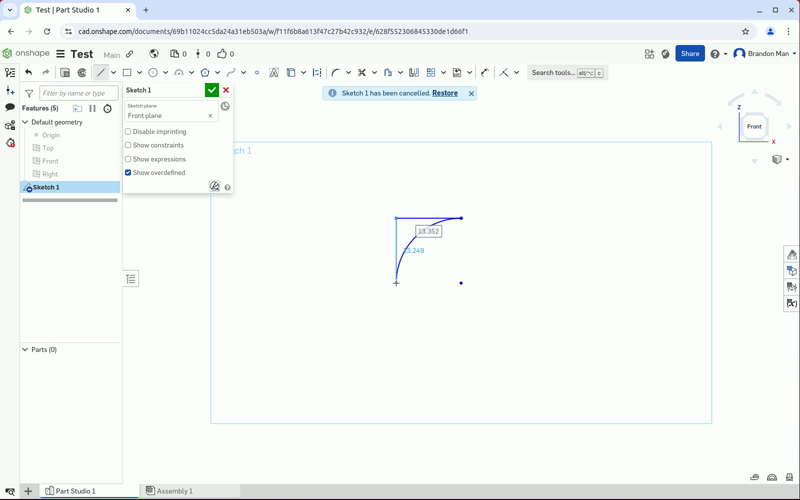
click(396, 282)
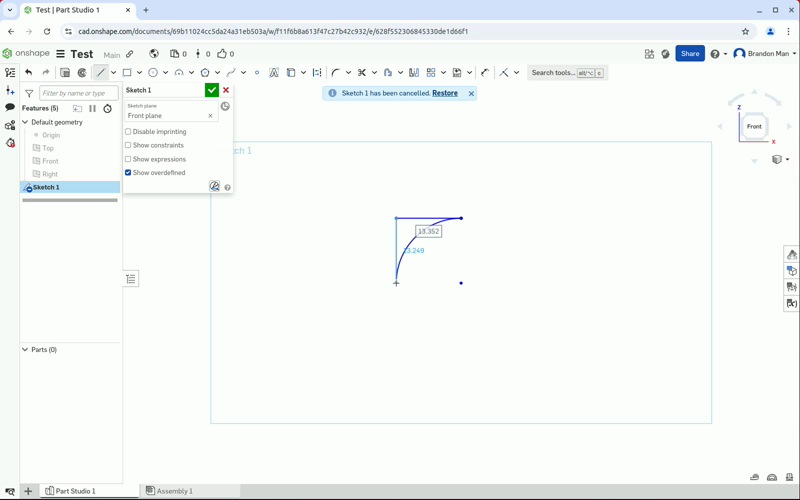
key(esc)
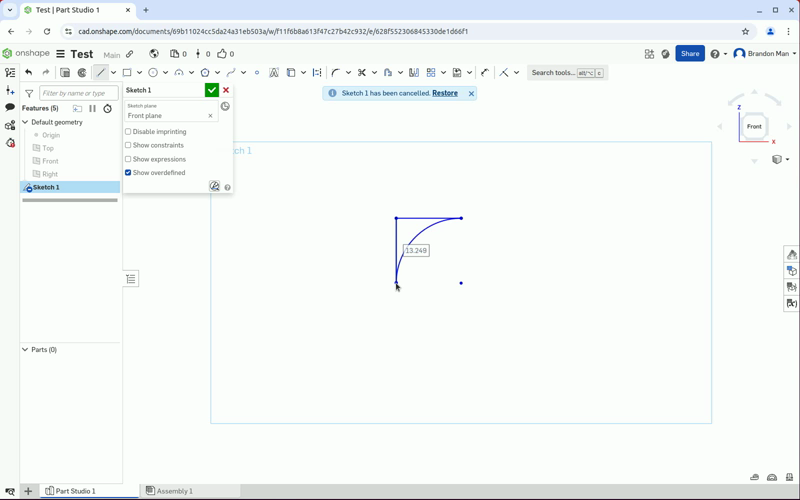
mouse_move(407, 224)
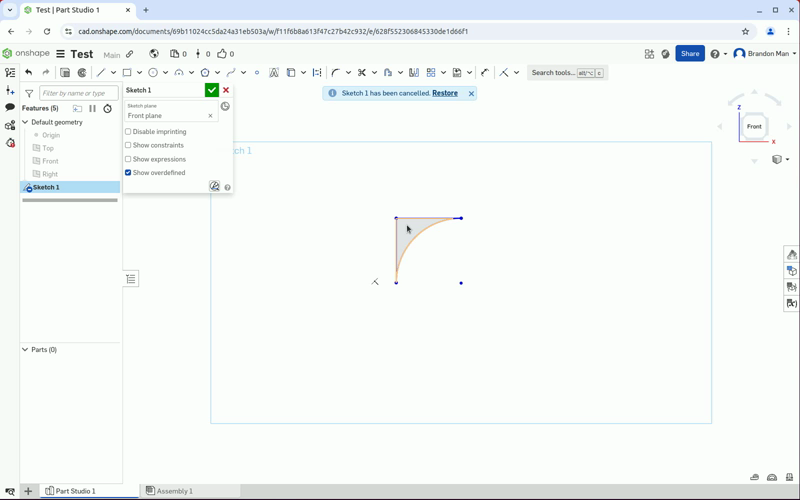
scroll(6)
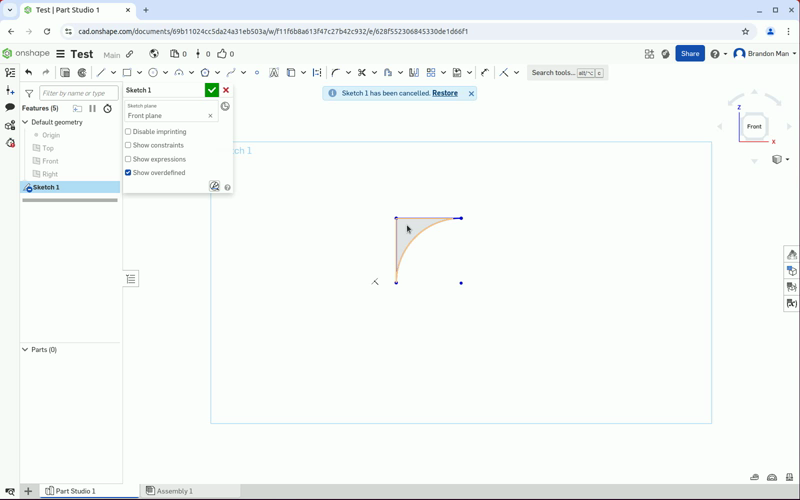
scroll(6)
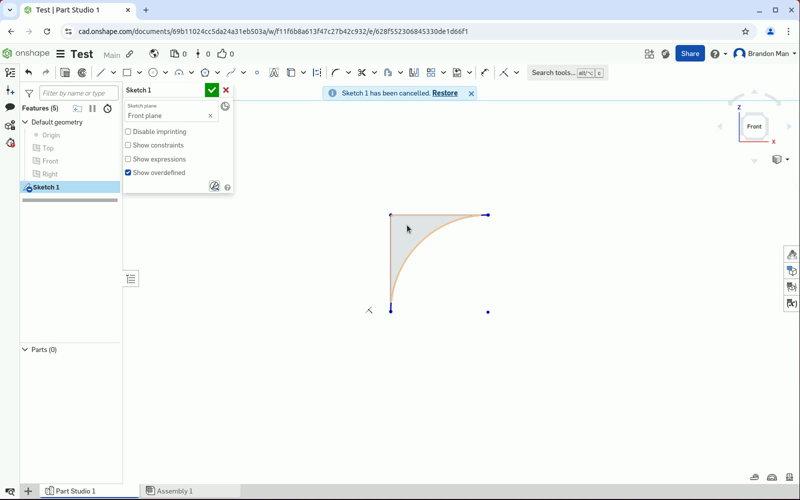
scroll(6)
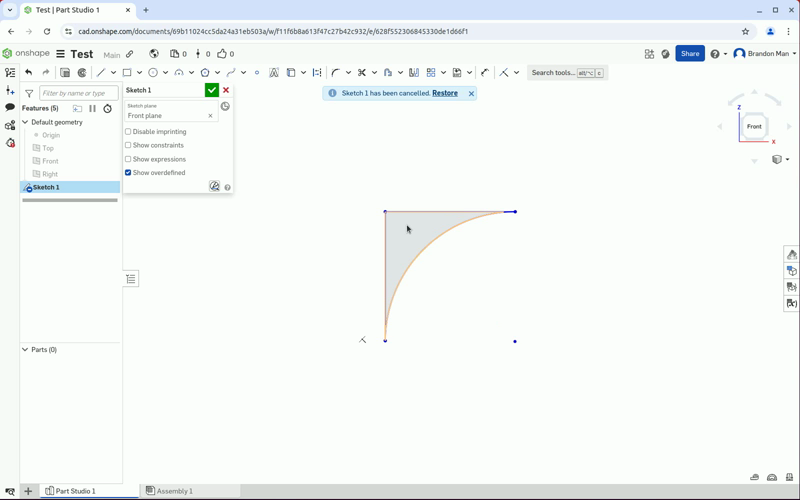
scroll(6)
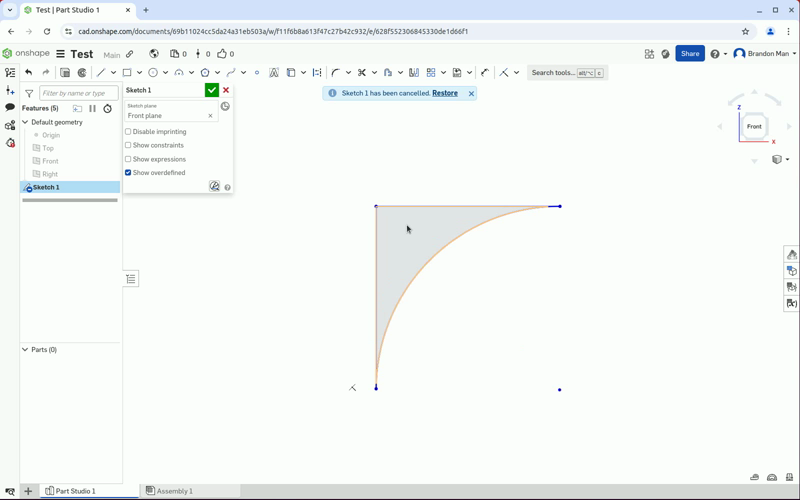
scroll(6)
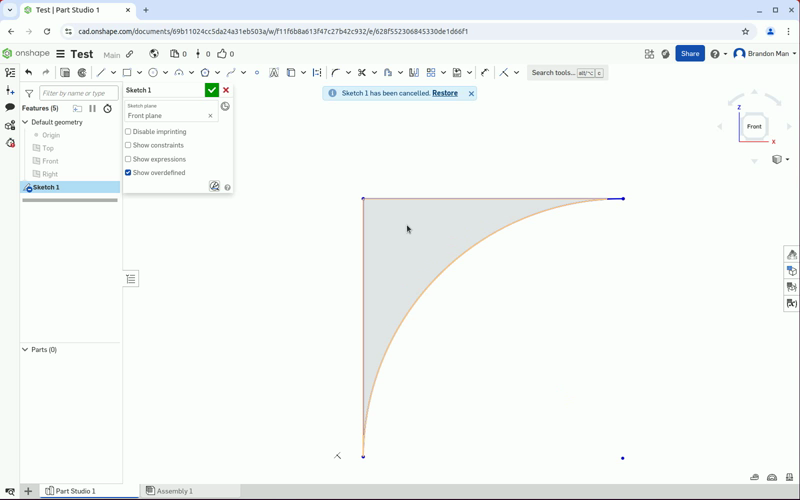
scroll(6)
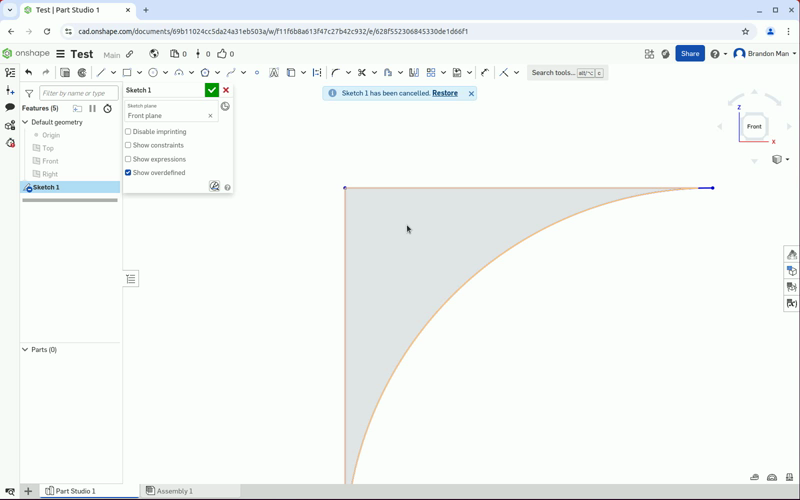
scroll(6)
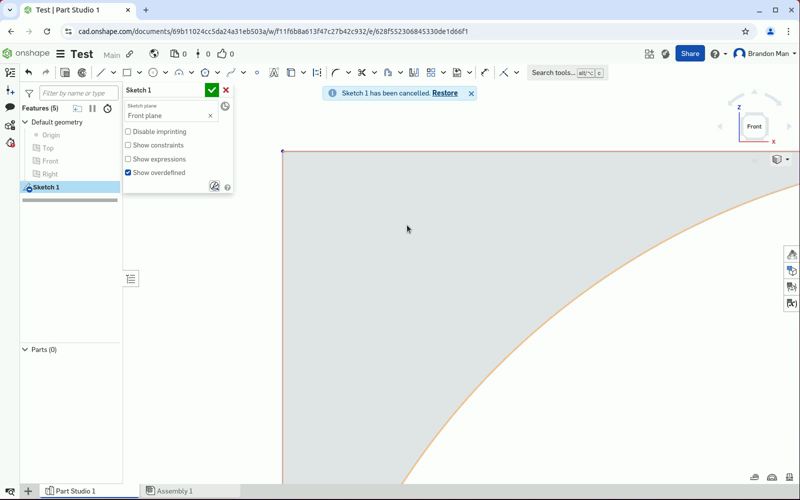
click(407, 224)
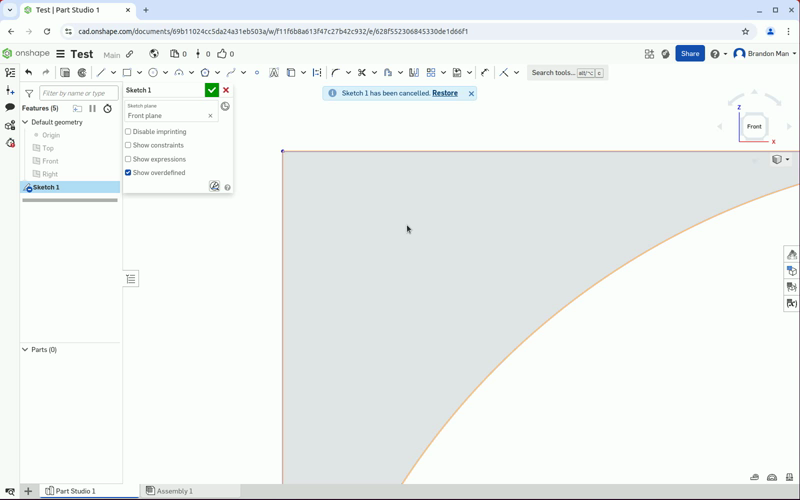
scroll(-6)
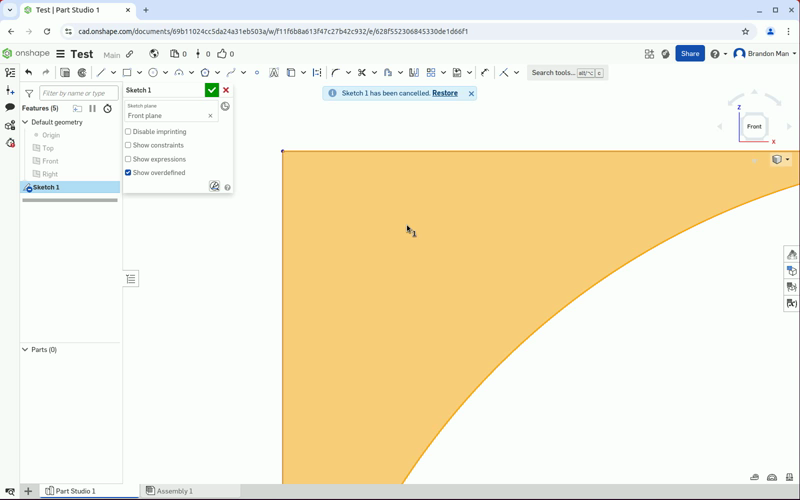
scroll(-6)
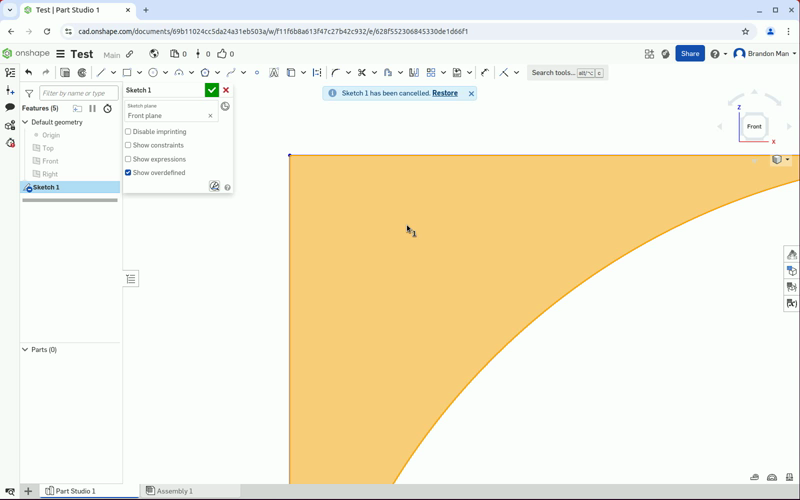
scroll(-6)
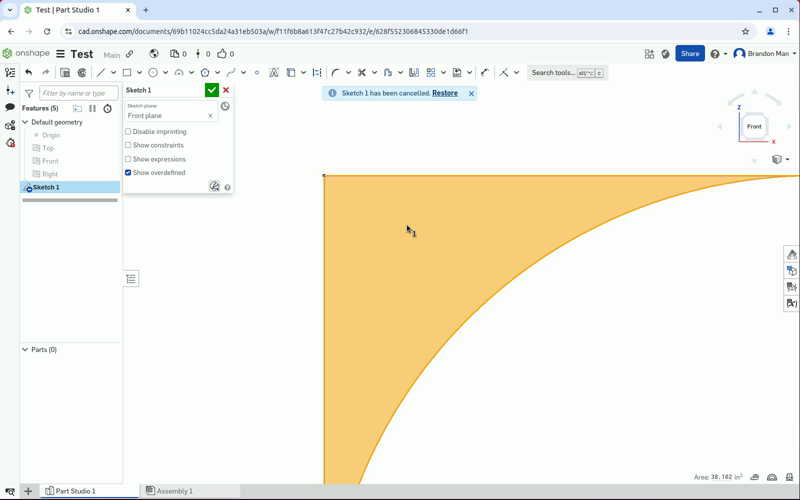
scroll(-6)
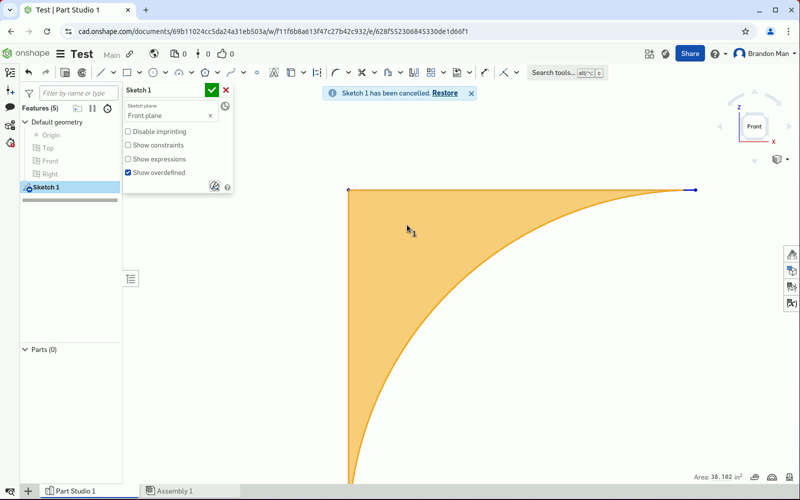
scroll(-6)
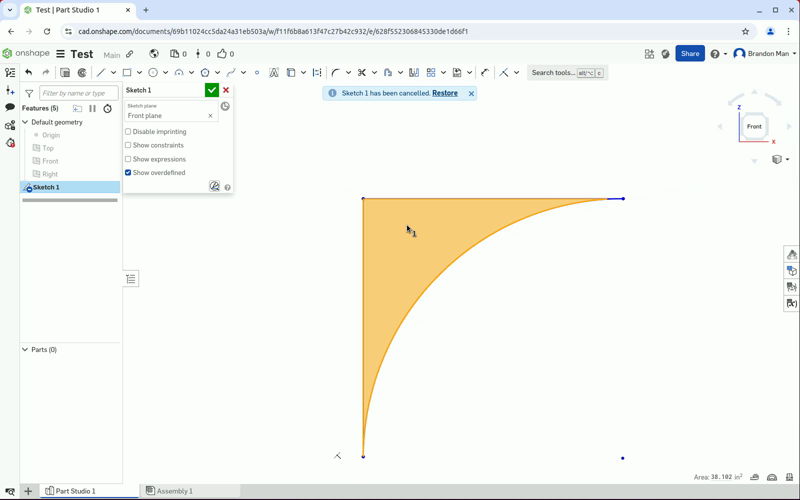
scroll(-6)
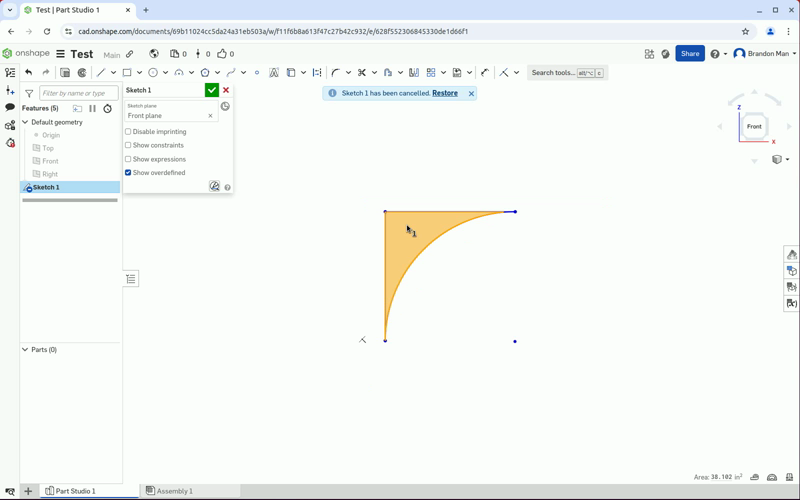
scroll(-6)
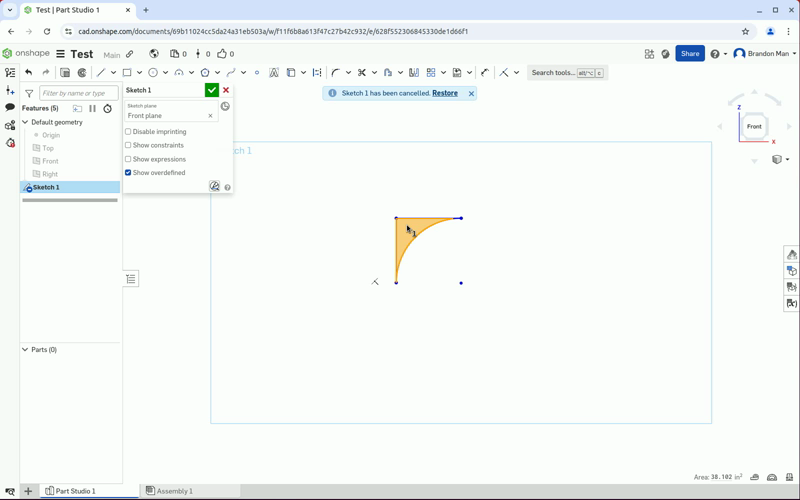
mouse_move(73, 352)
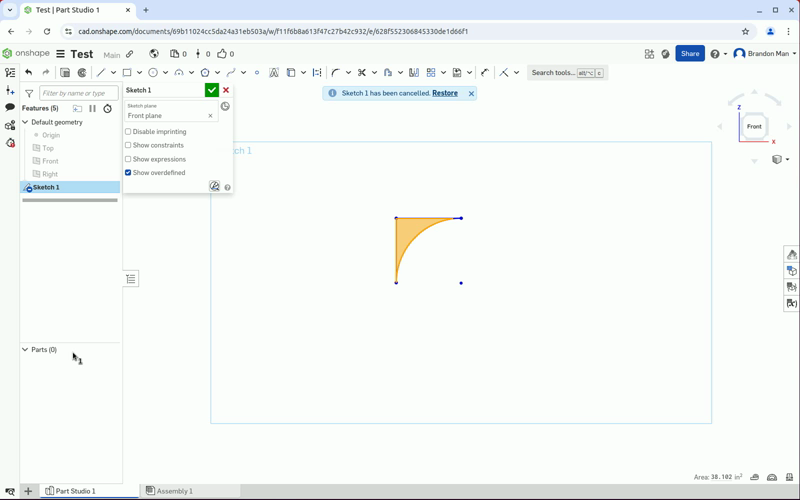
key(shift+y)
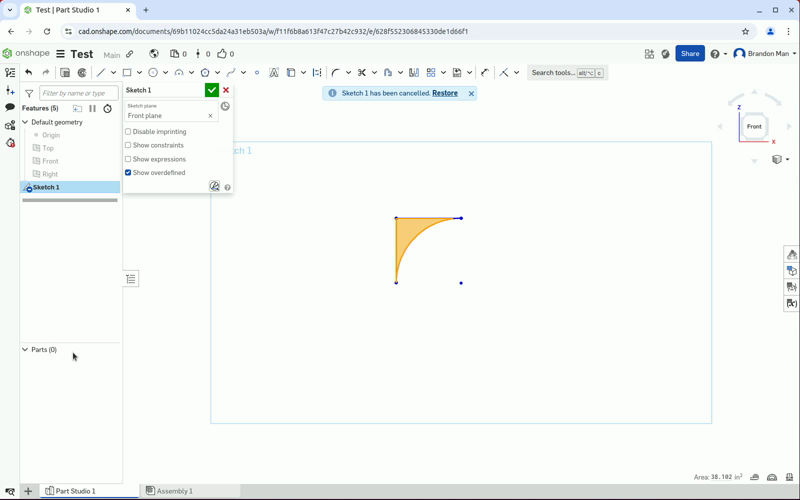
key(shift+e)
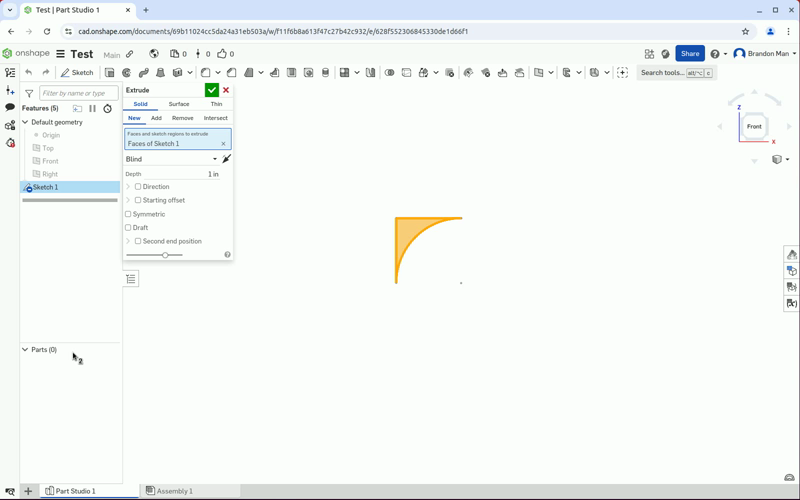
mouse_move(143, 106)
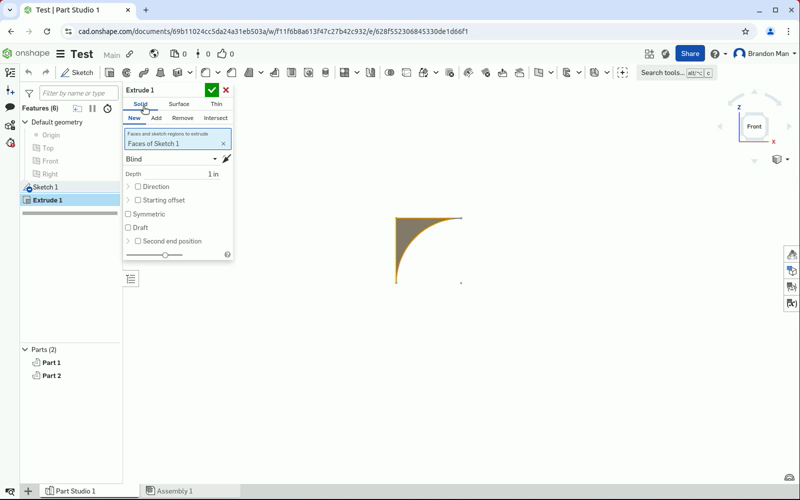
click(143, 106)
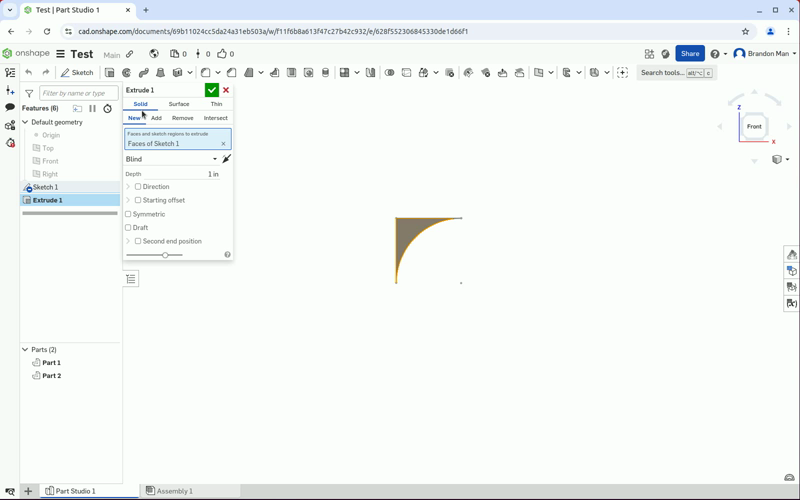
mouse_move(137, 120)
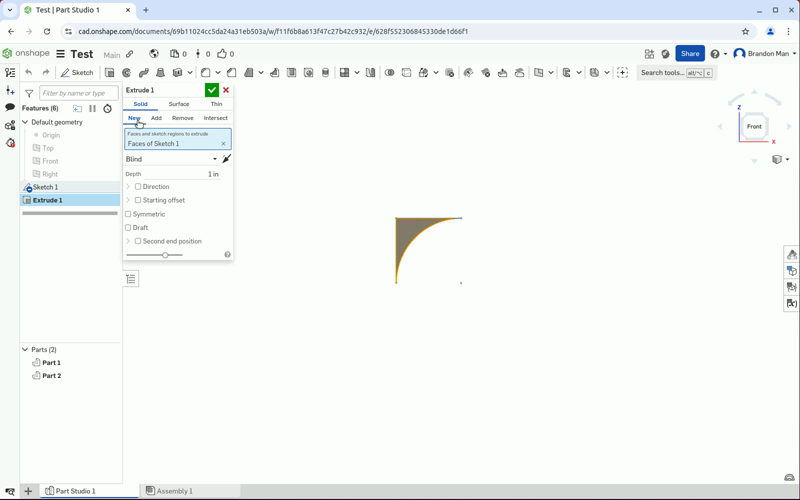
click(137, 120)
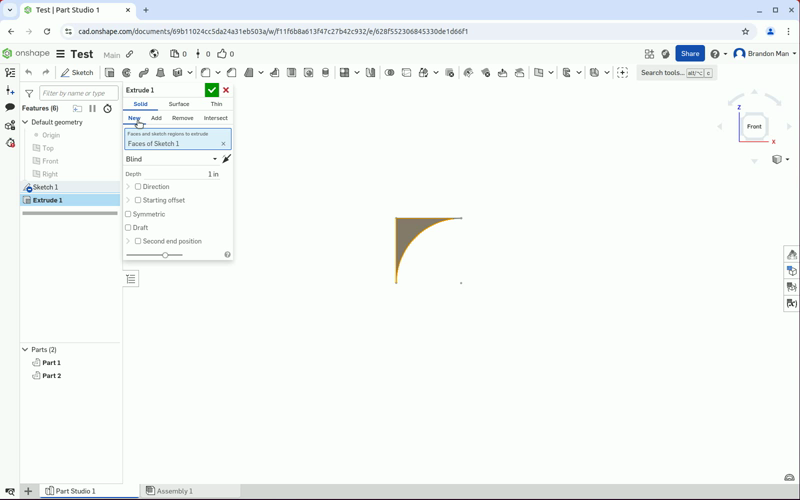
key(tab, 4)
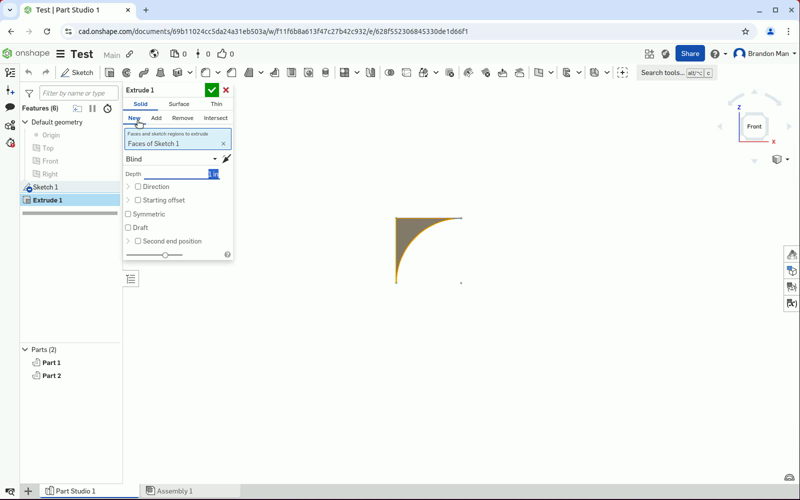
text(5.296)
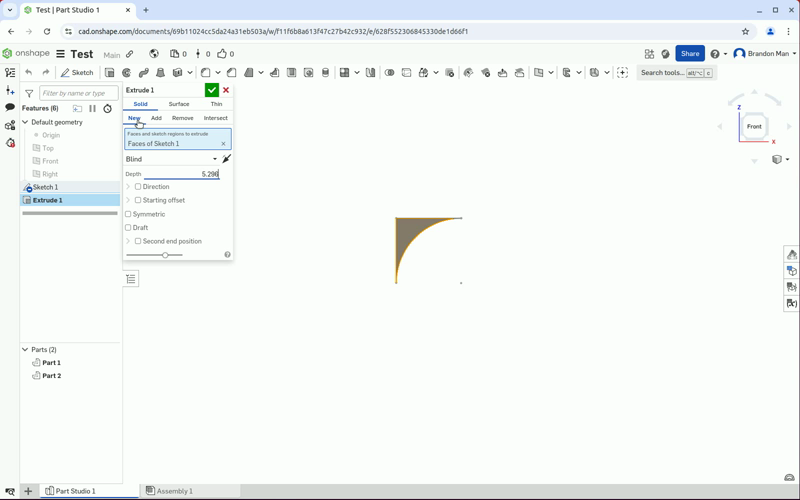
key(tab, 3)
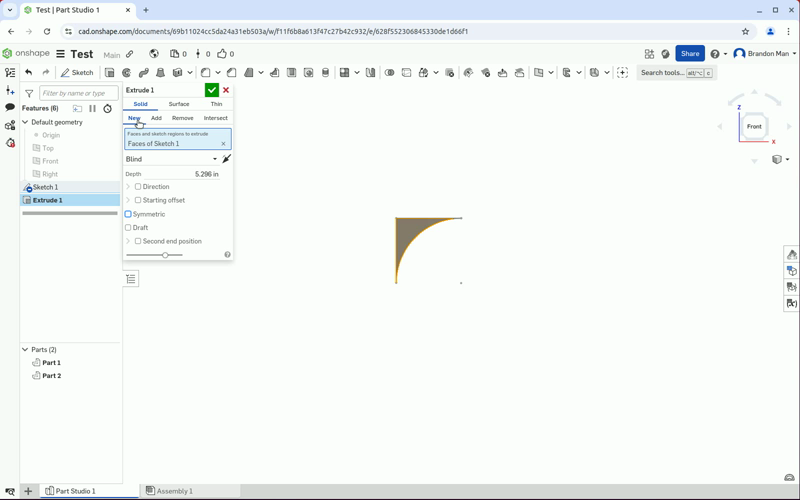
key(space)
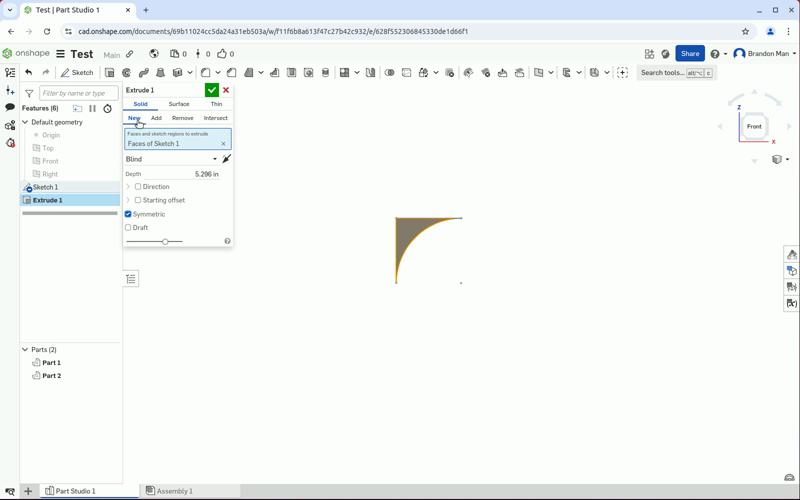
key(enter)
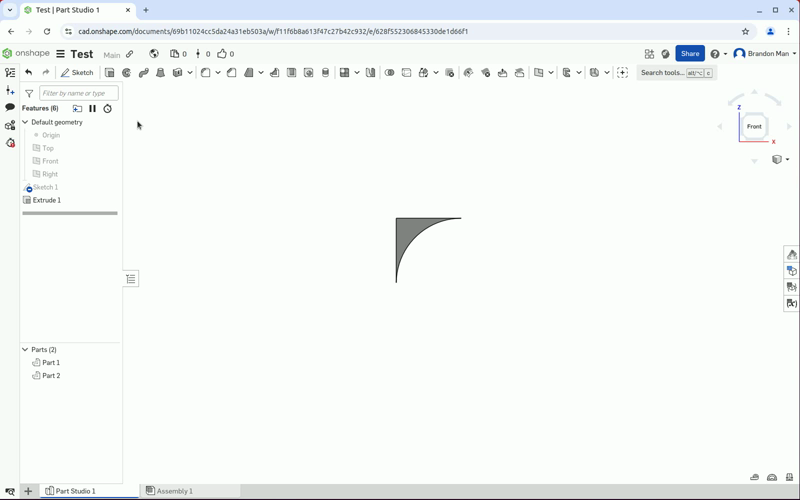
key(shift+h)
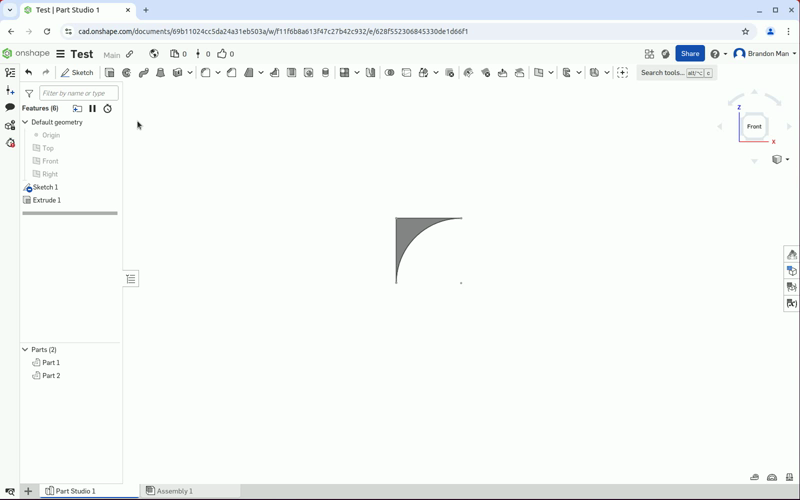
key(shift+h)
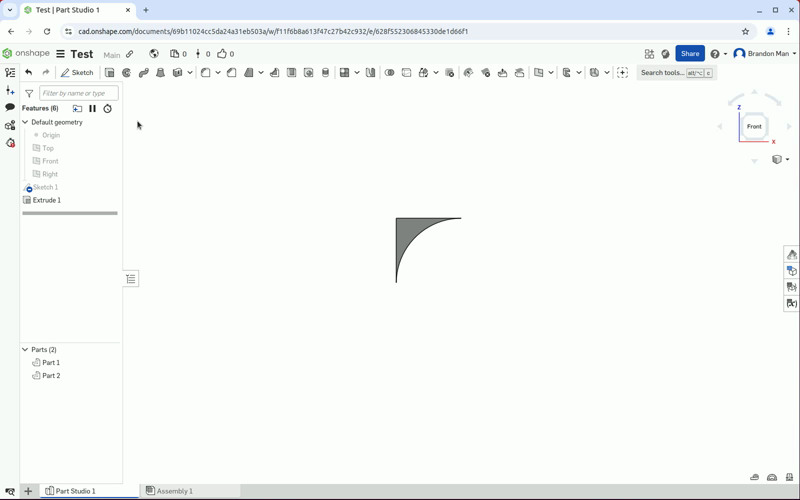
mouse_move(73, 189)
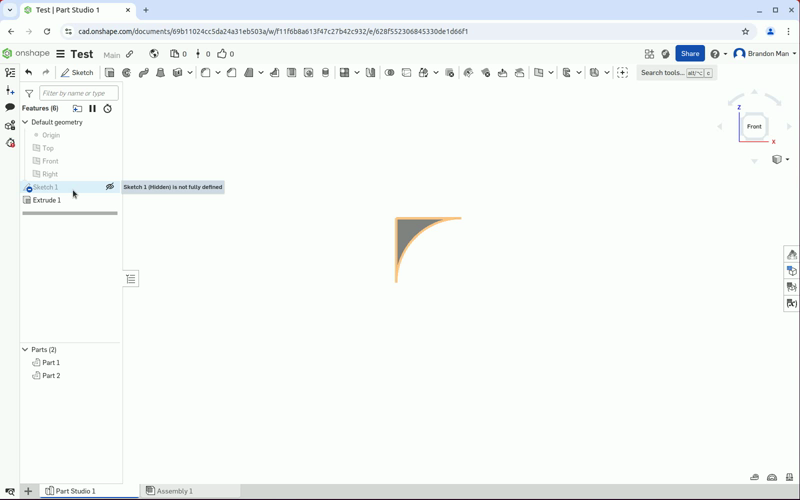
click(73, 189)
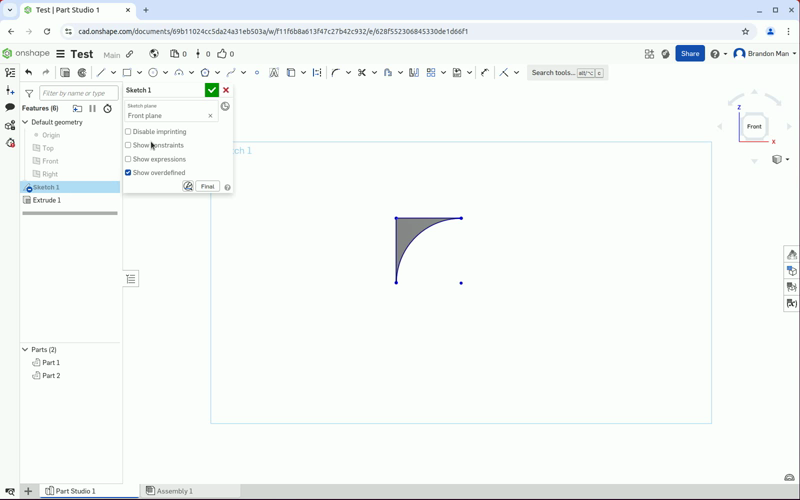
mouse_move(229, 92)
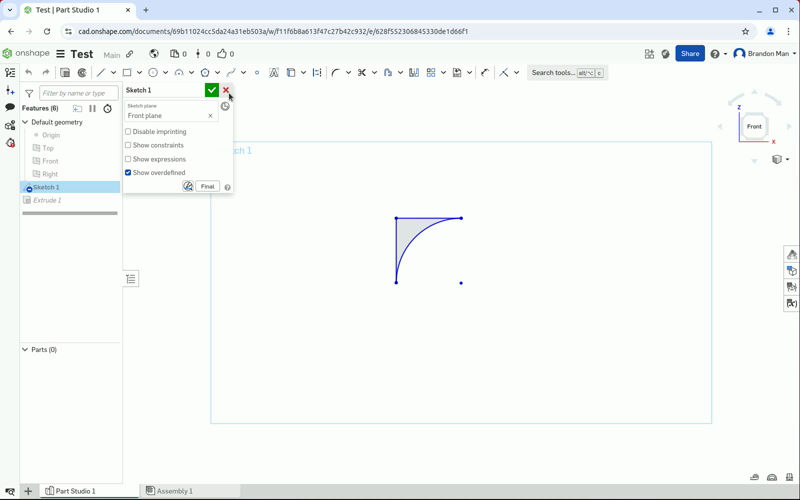
click(229, 92)
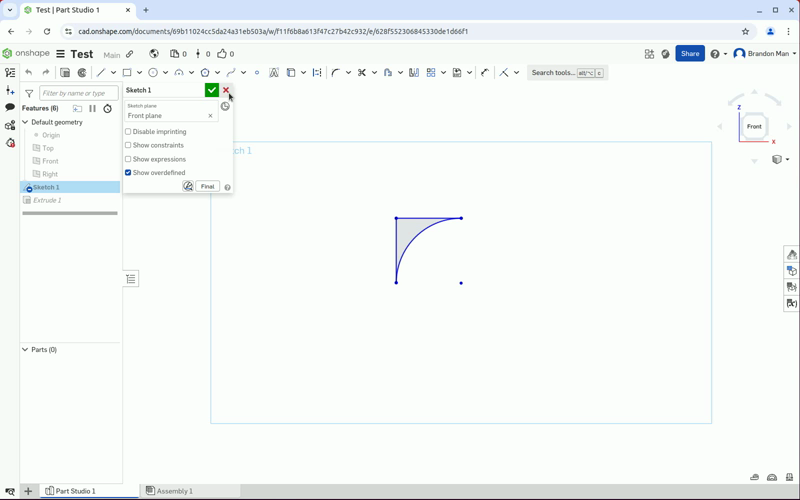
key(shift+s)
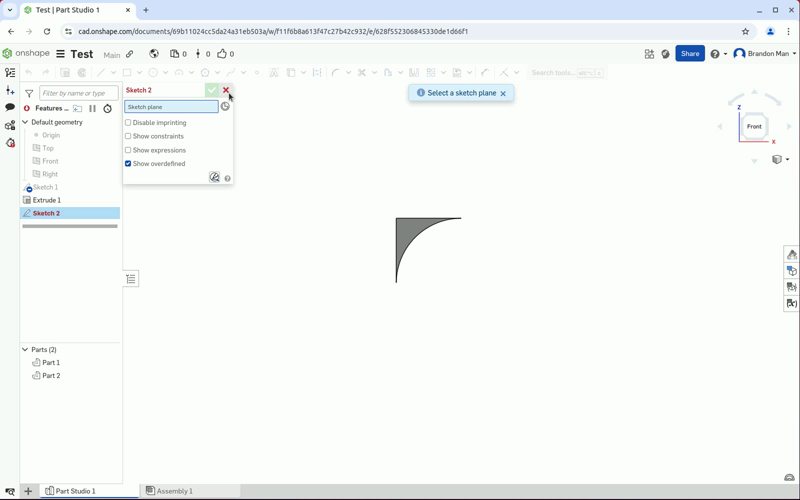
mouse_move(73, 163)
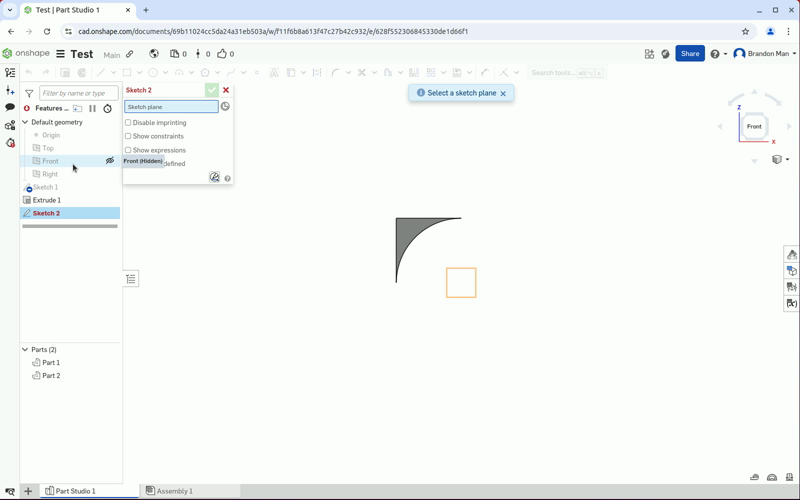
click(73, 163)
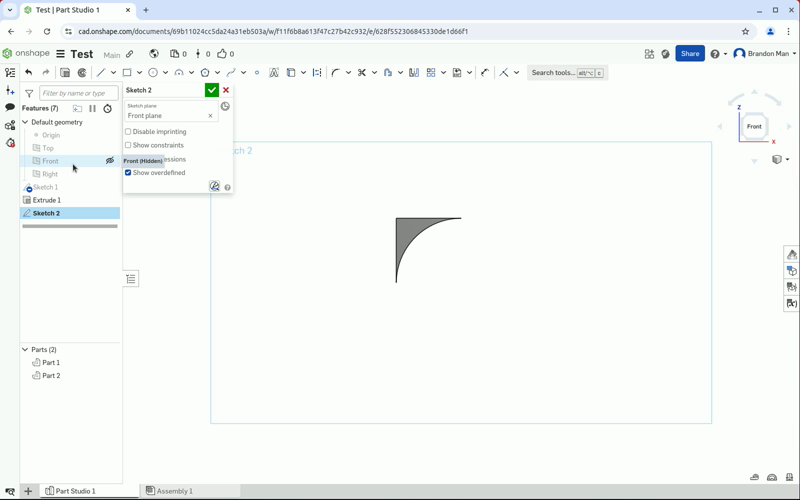
mouse_move(73, 352)
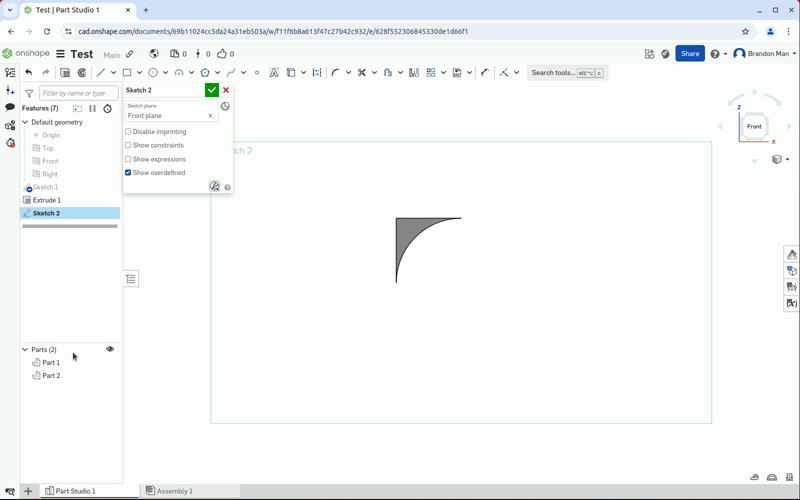
key(y)
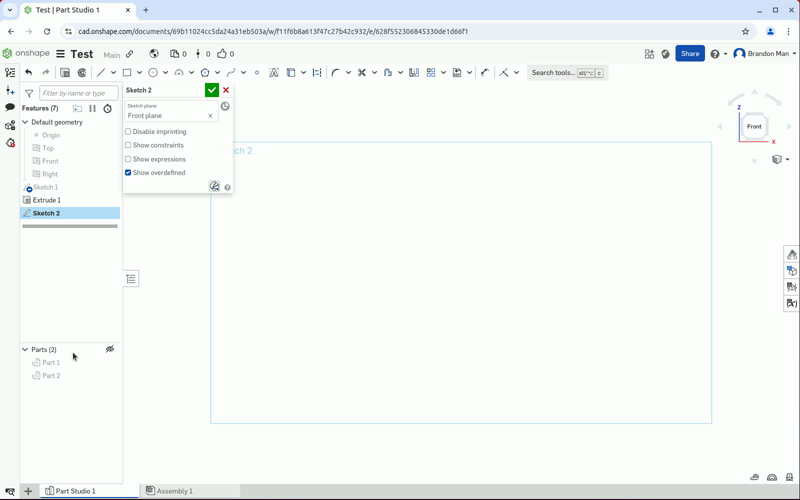
key(l)
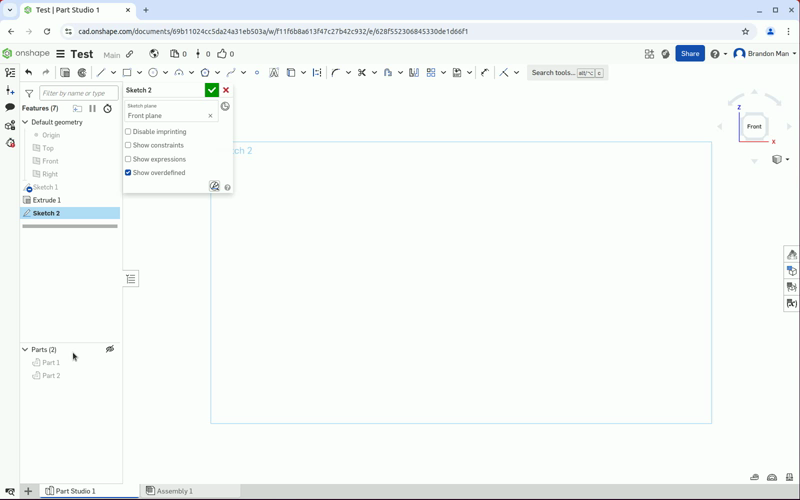
key_down(shift)
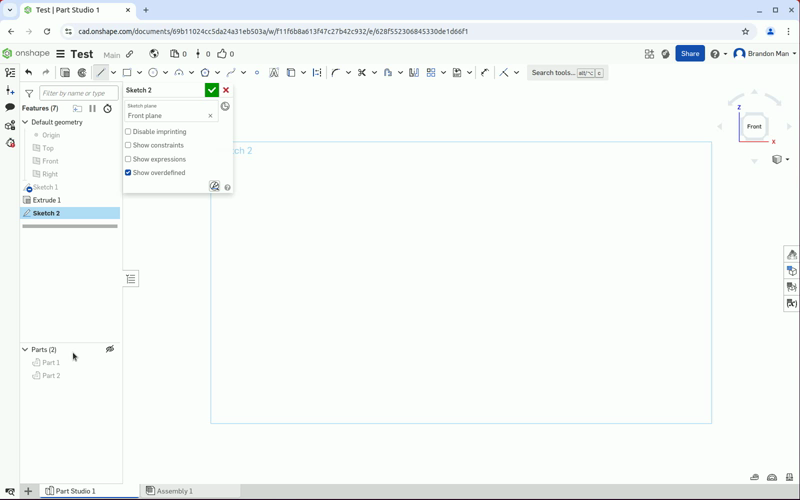
mouse_move(396, 347)
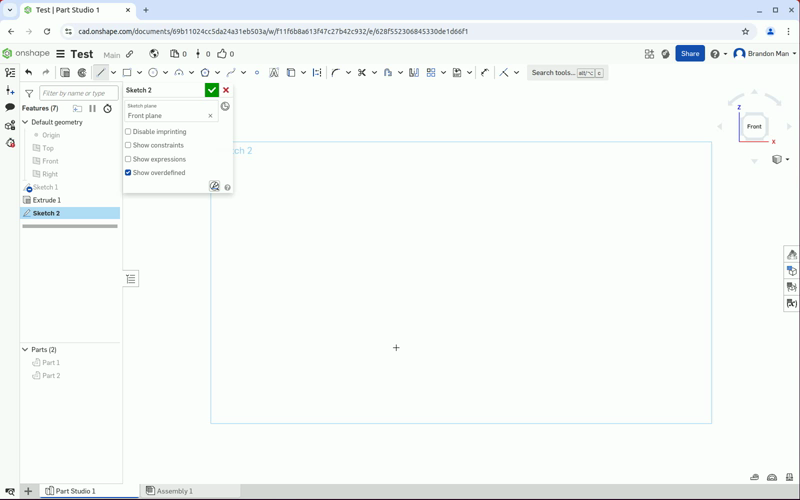
click(396, 347)
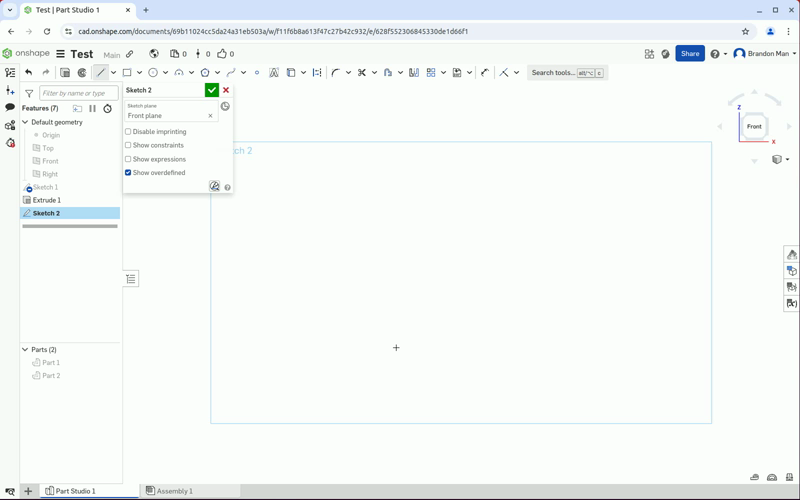
key_up(shift)
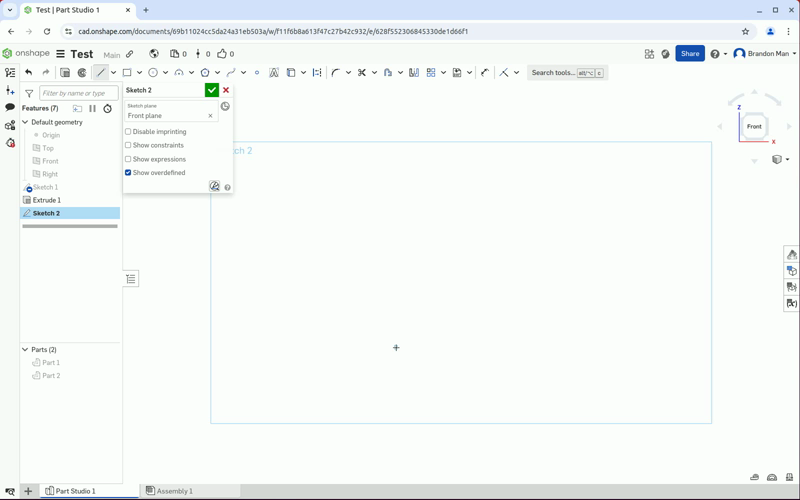
key_down(shift)
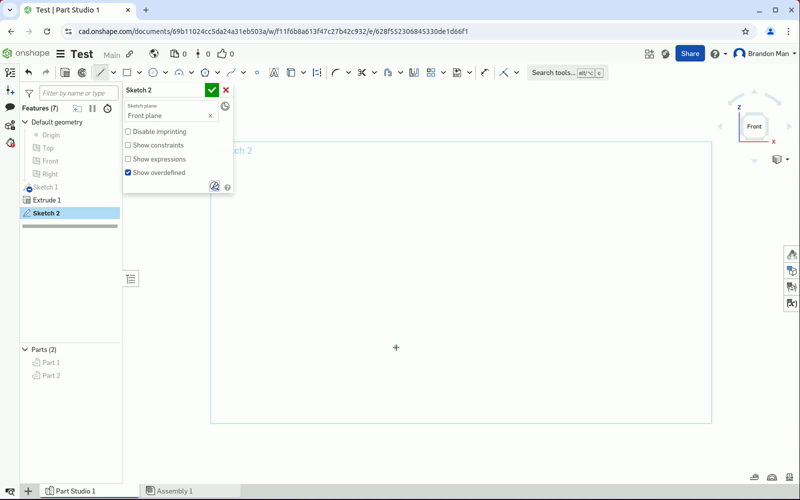
mouse_move(461, 347)
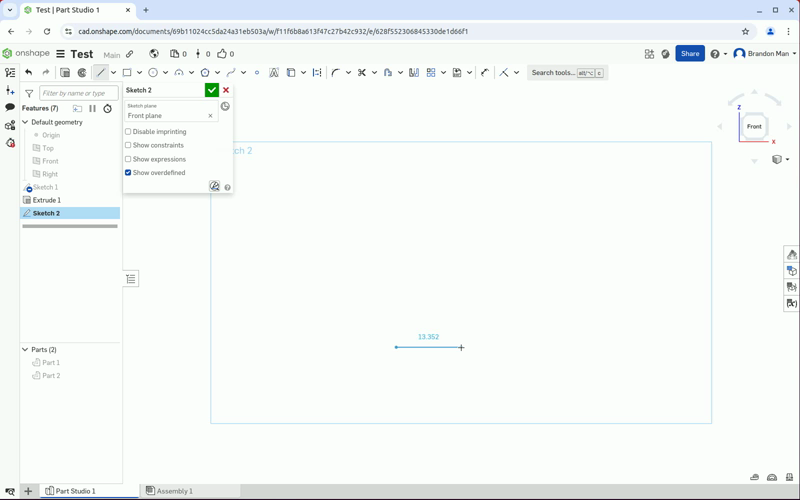
click(461, 347)
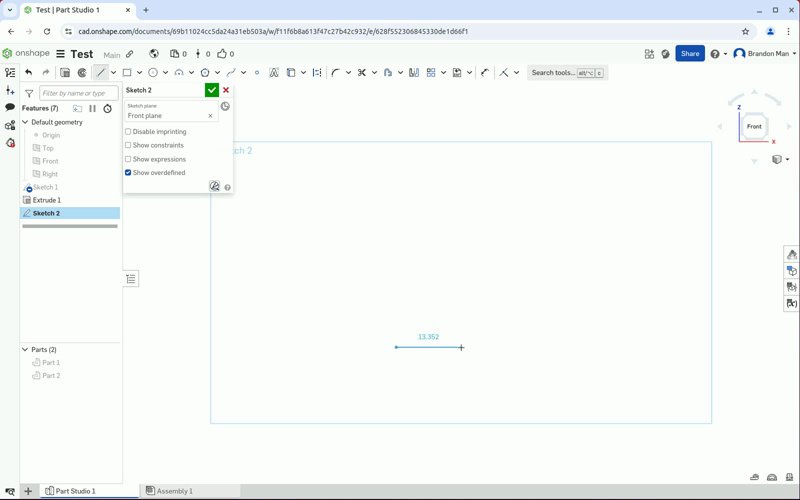
key_up(shift)
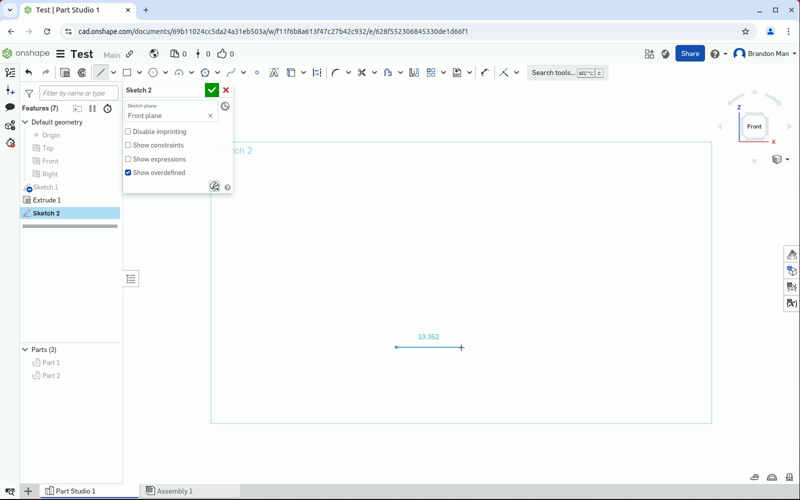
key(esc)
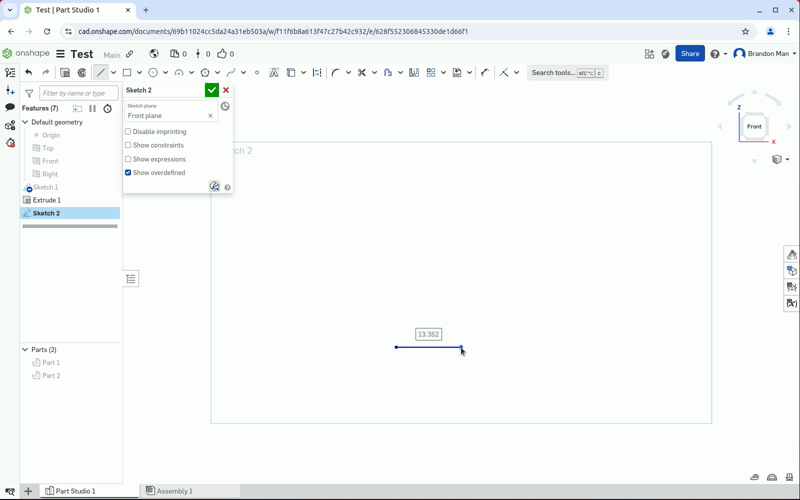
key(a)
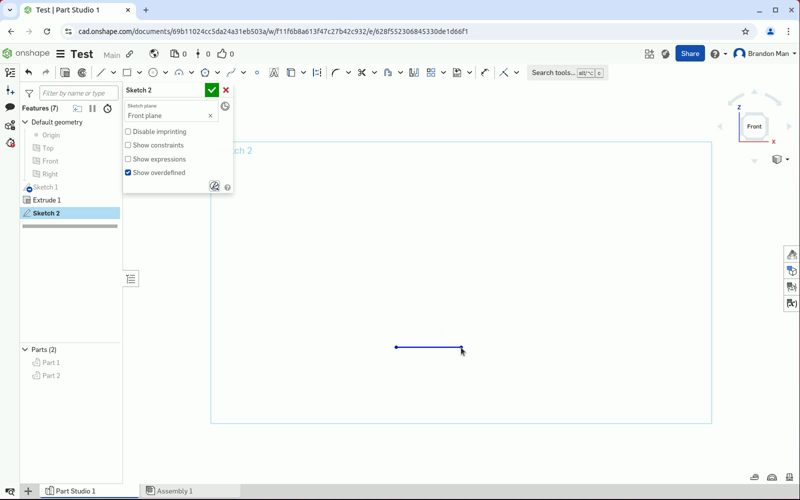
mouse_move(461, 347)
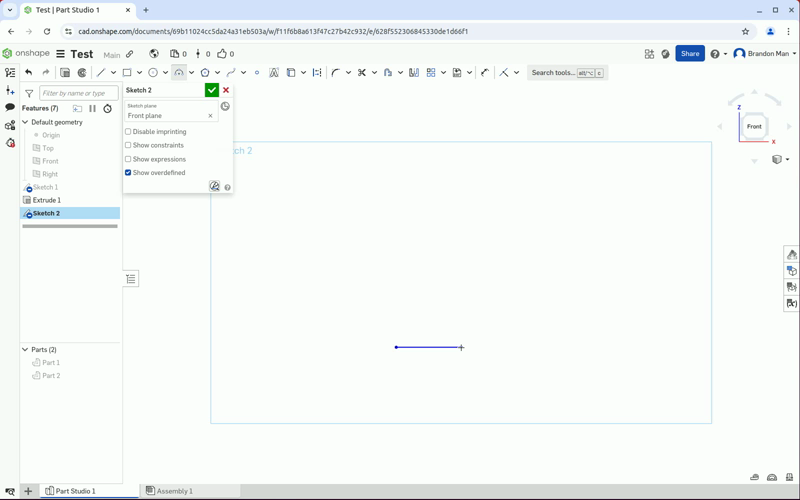
click(461, 347)
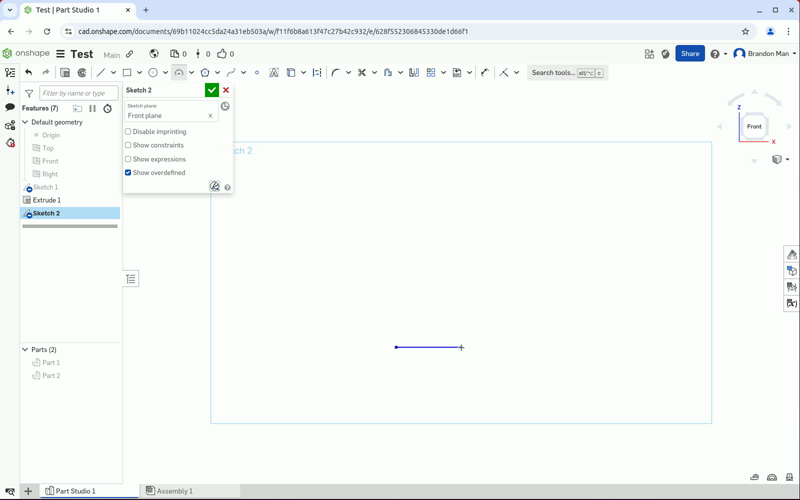
key_down(shift)
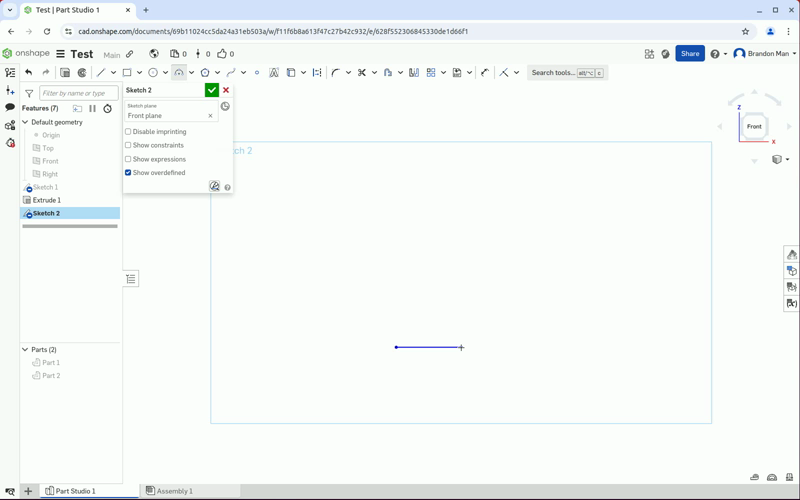
mouse_move(396, 282)
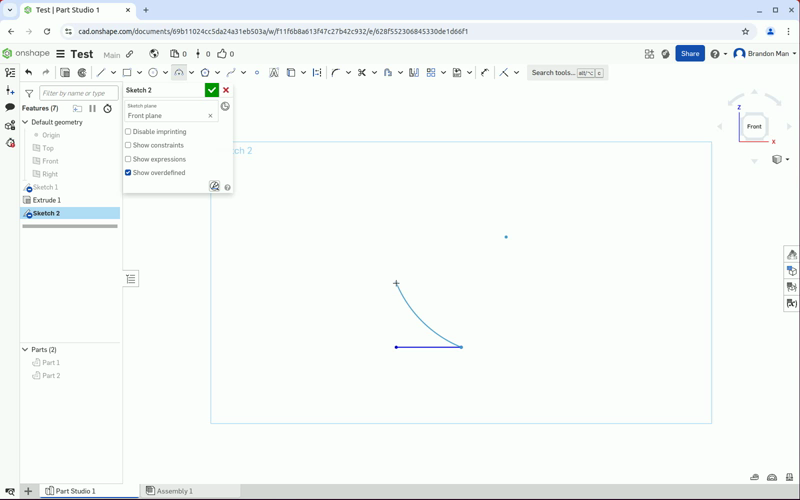
click(396, 282)
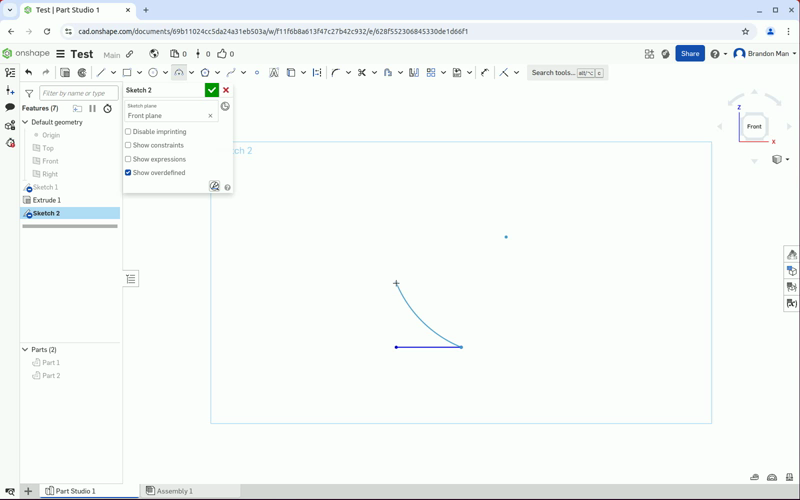
mouse_move(415, 328)
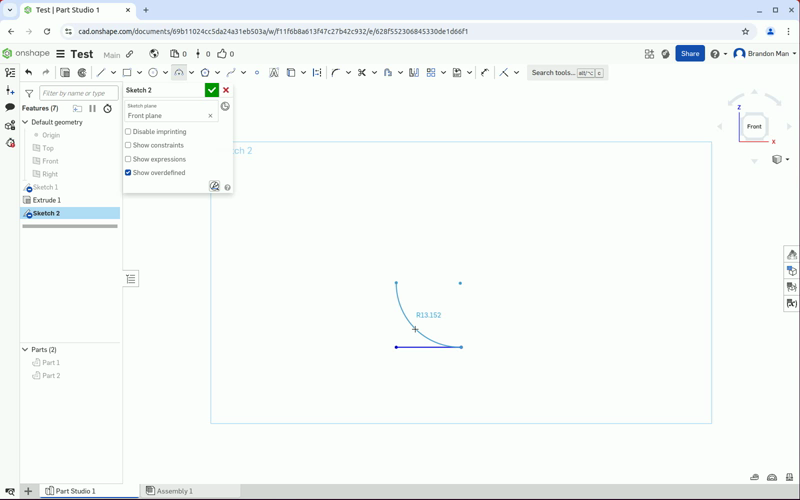
click(415, 328)
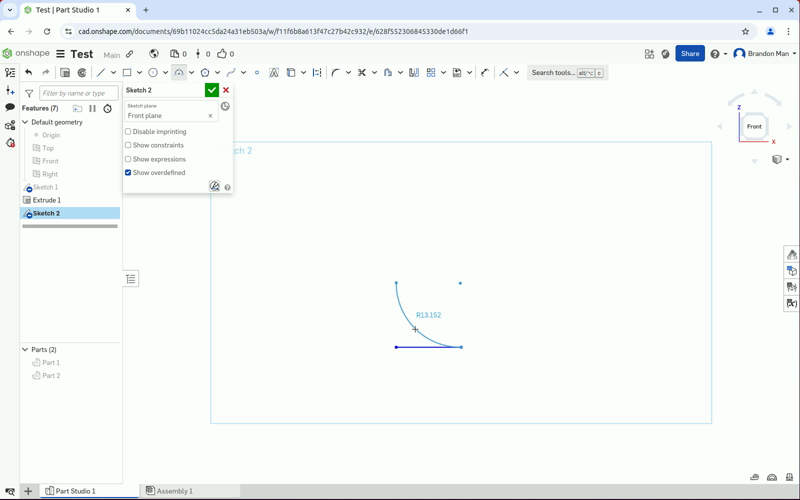
key_up(shift)
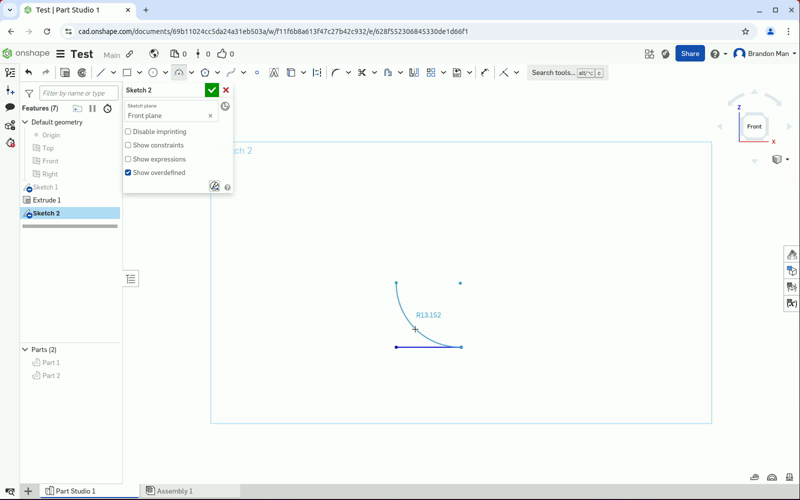
key(esc)
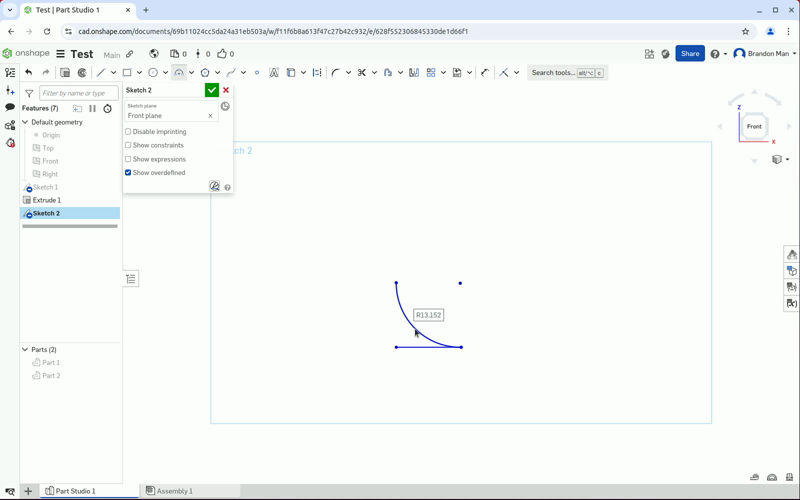
key(l)
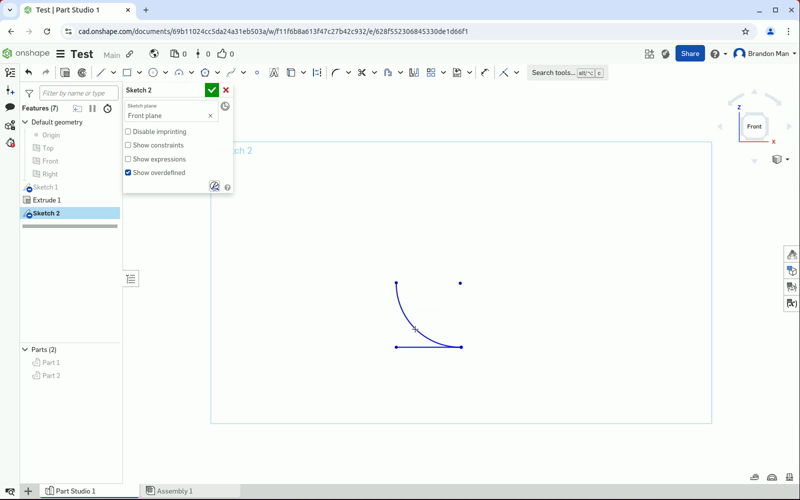
mouse_move(396, 282)
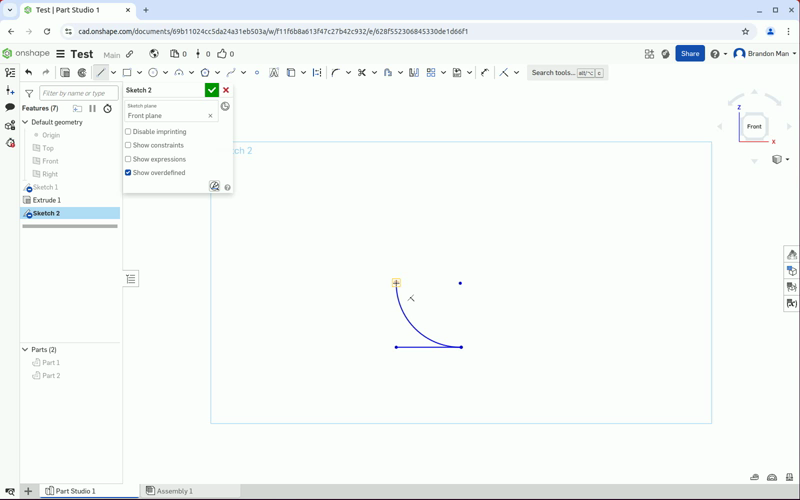
click(396, 282)
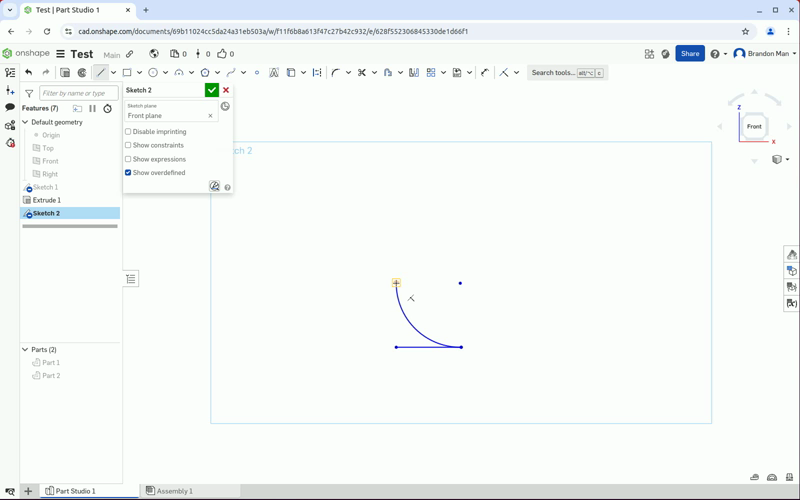
key_down(shift)
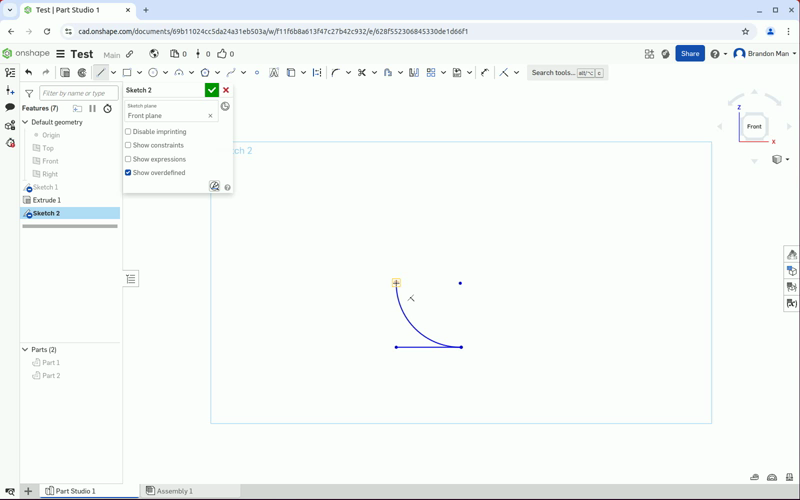
mouse_move(396, 347)
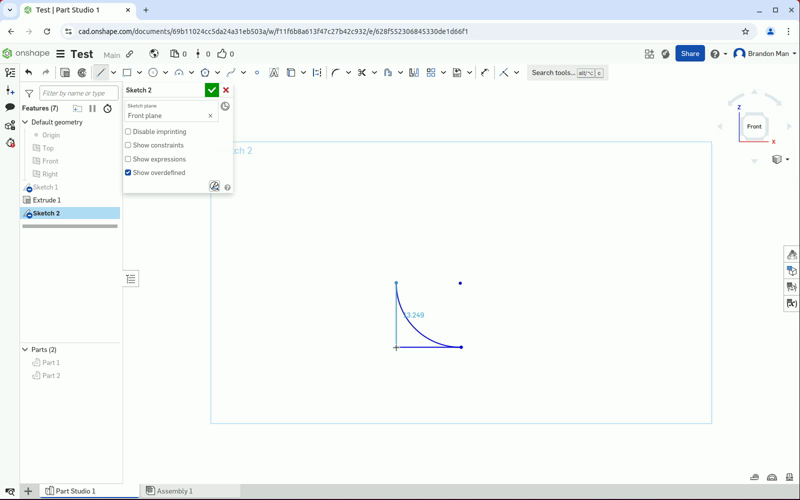
key_up(shift)
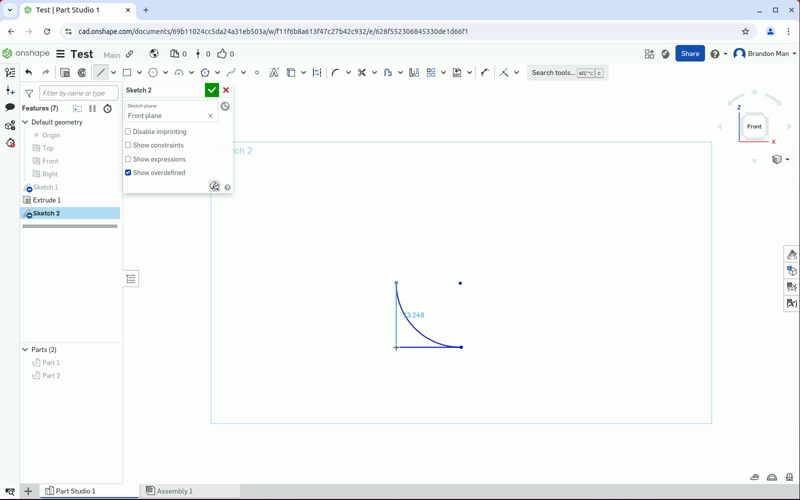
click(396, 347)
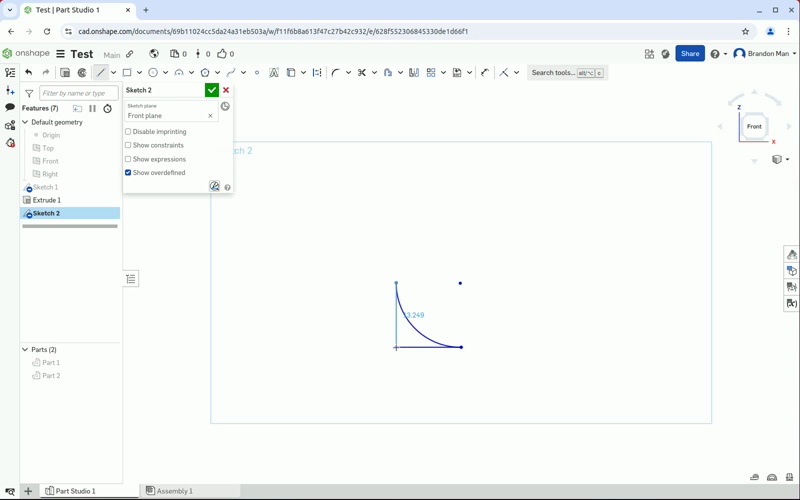
key(esc)
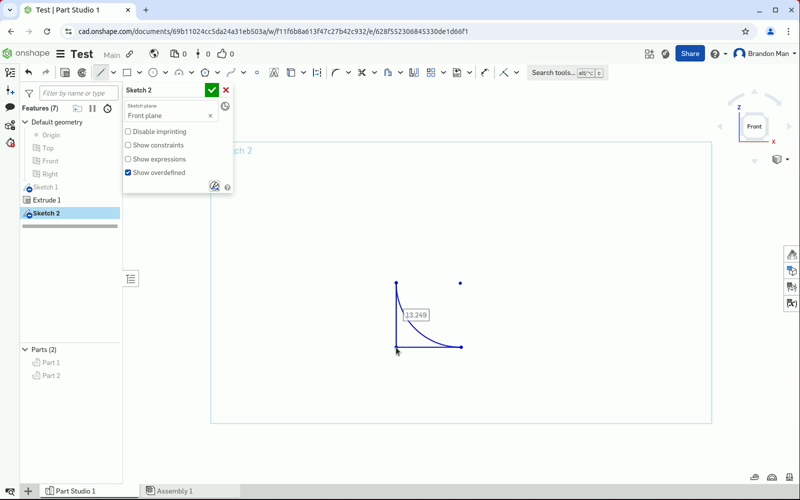
mouse_move(406, 336)
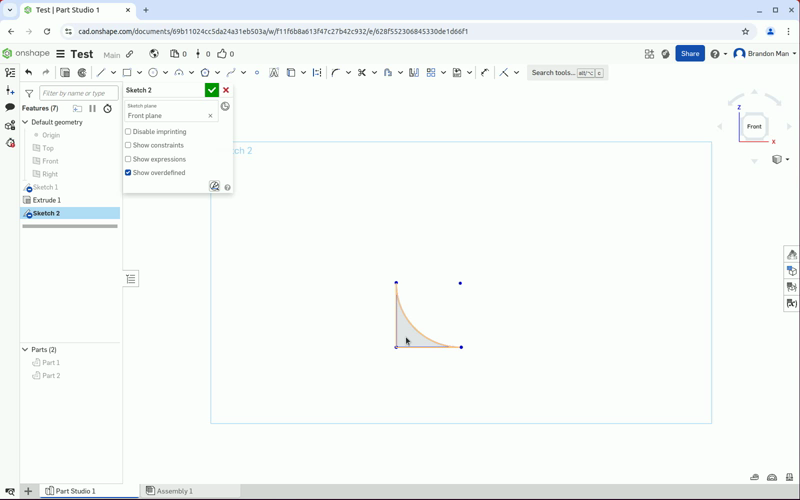
scroll(6)
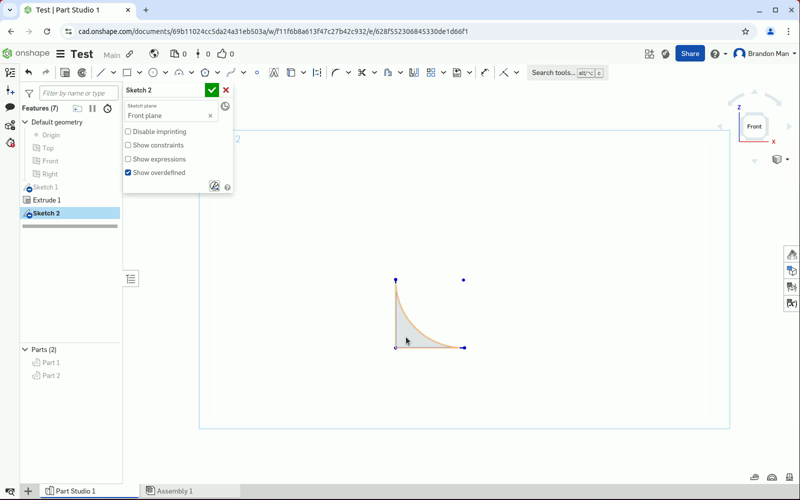
scroll(6)
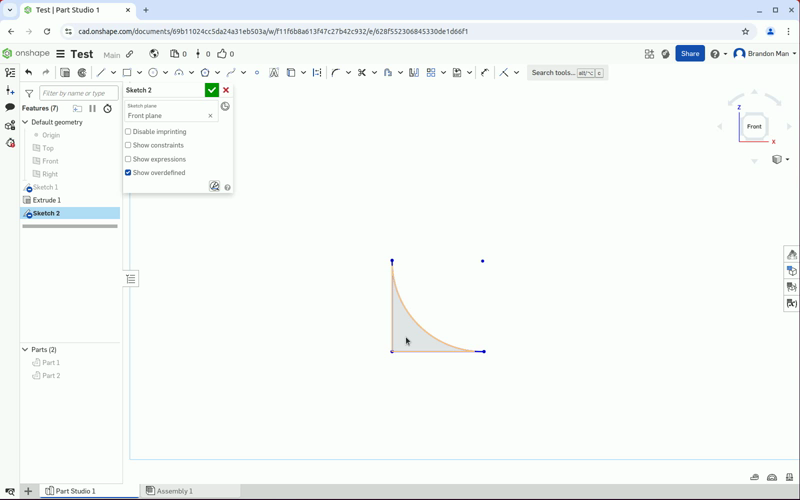
scroll(6)
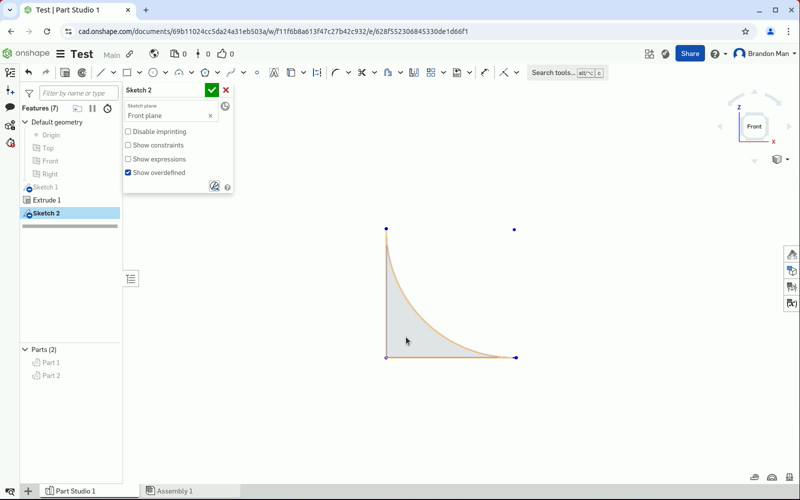
scroll(6)
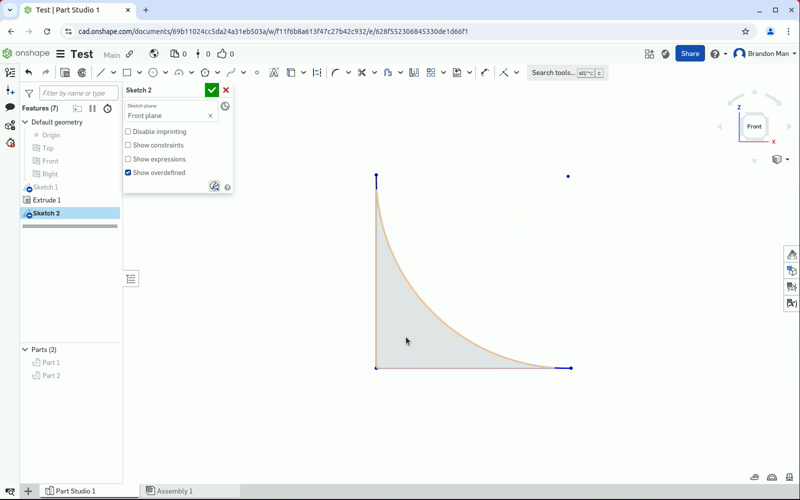
scroll(6)
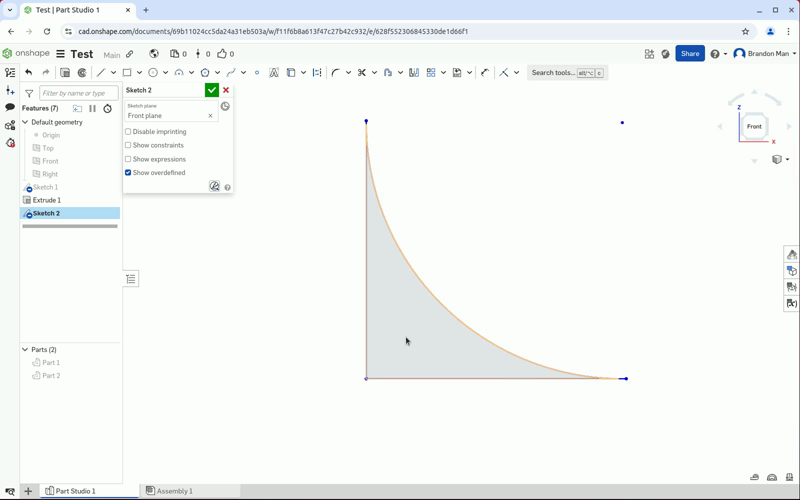
scroll(6)
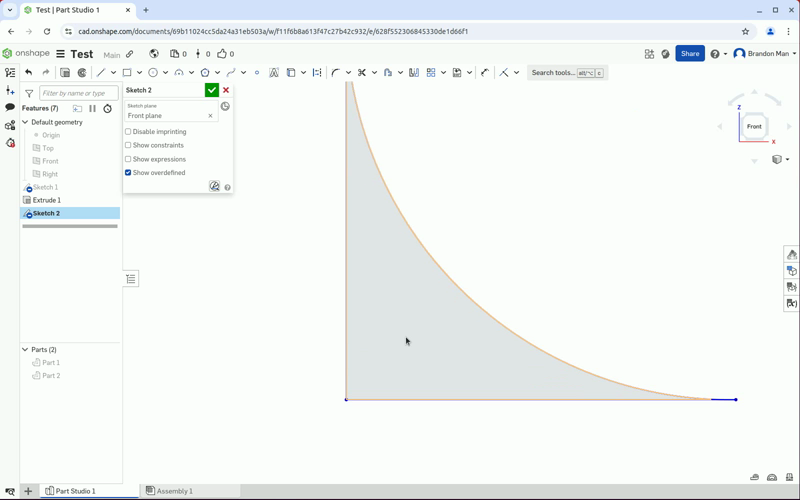
scroll(6)
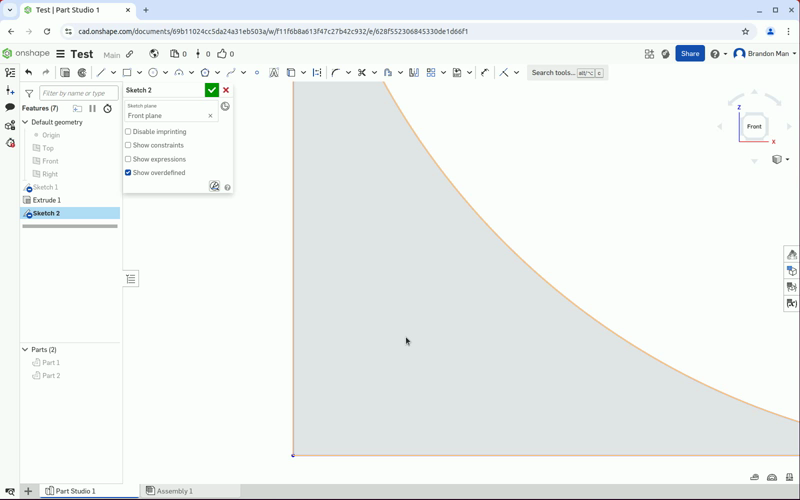
click(406, 336)
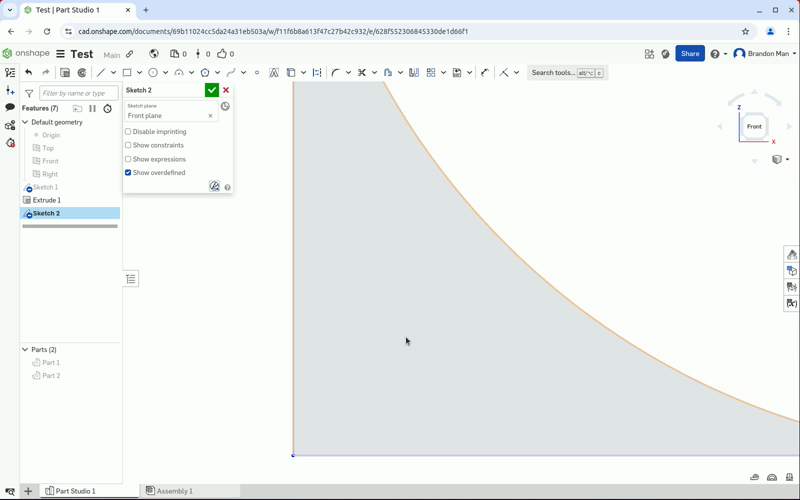
scroll(-6)
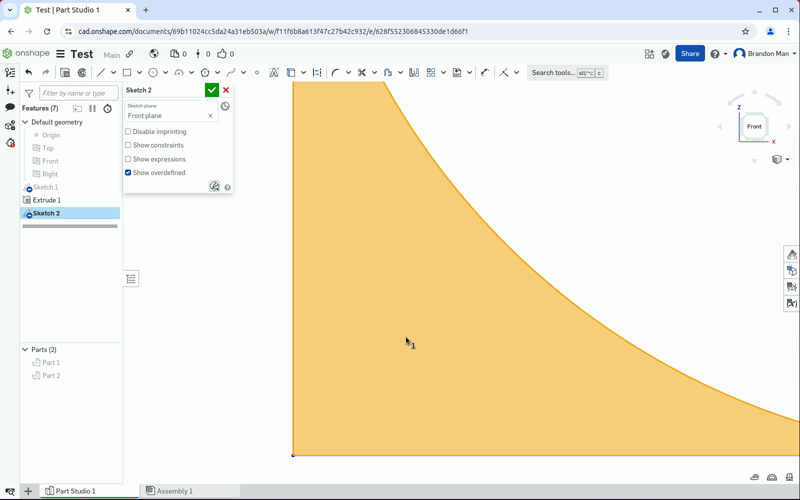
scroll(-6)
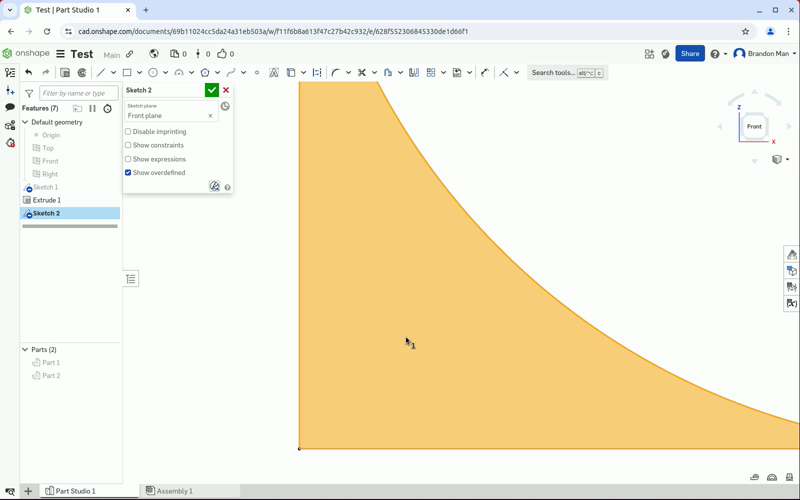
scroll(-6)
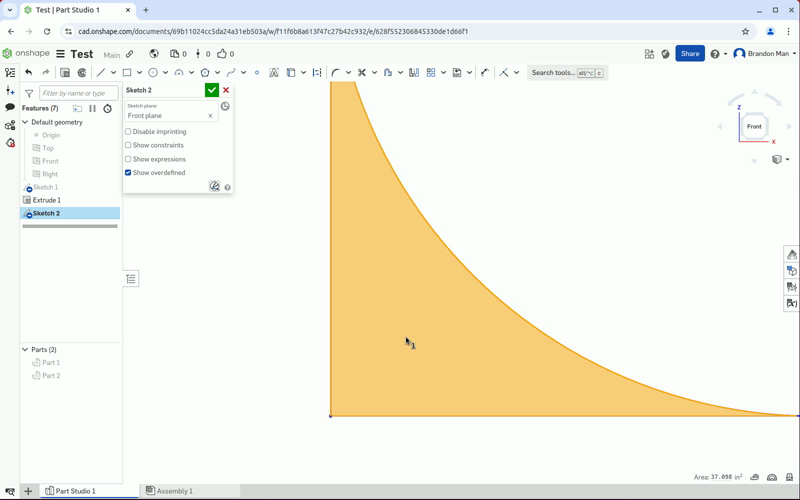
scroll(-6)
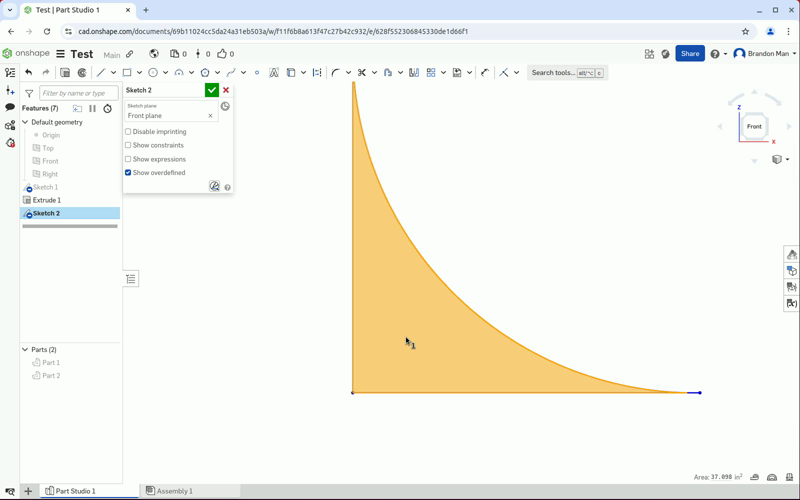
scroll(-6)
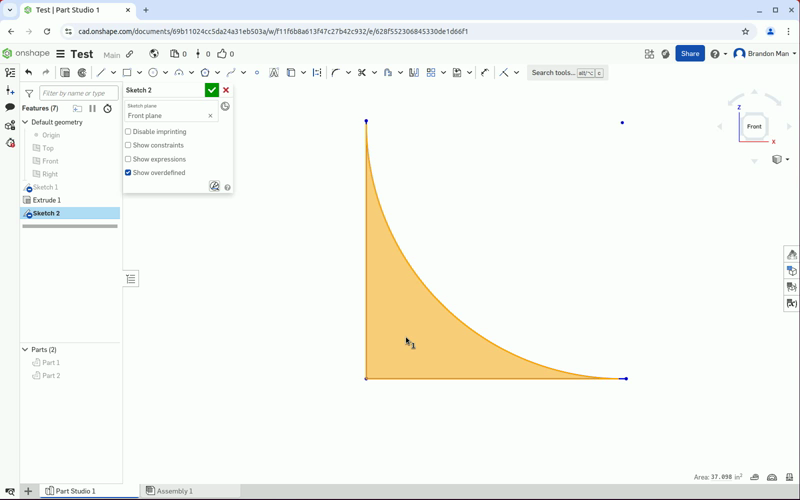
scroll(-6)
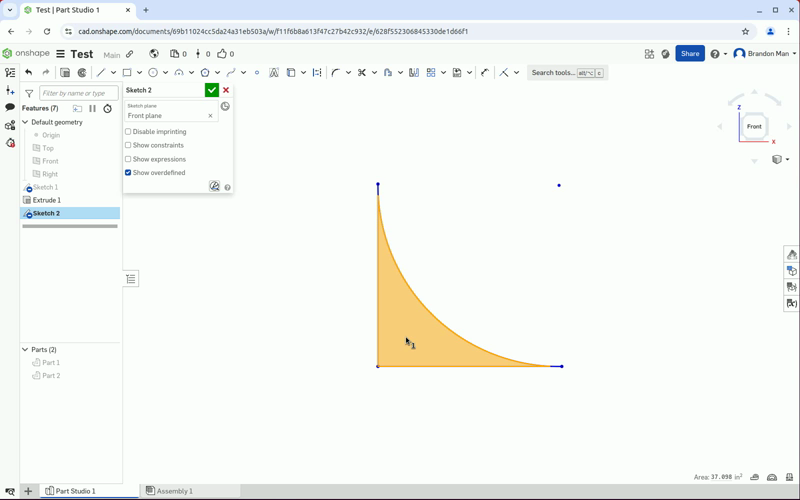
scroll(-6)
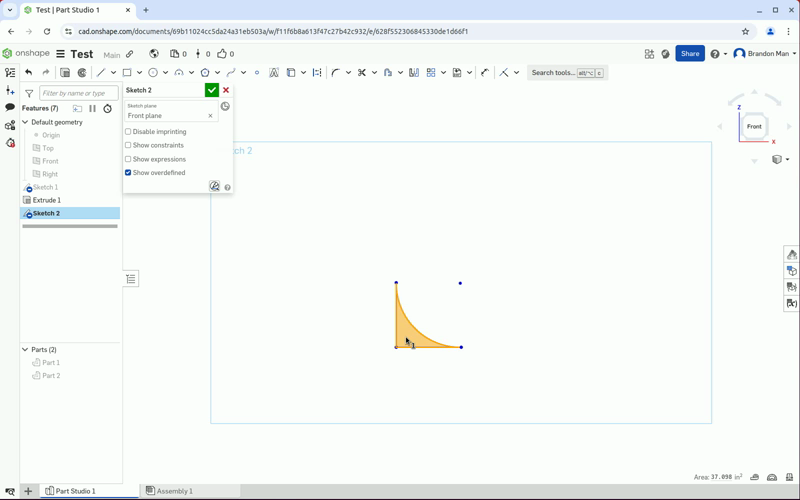
mouse_move(73, 352)
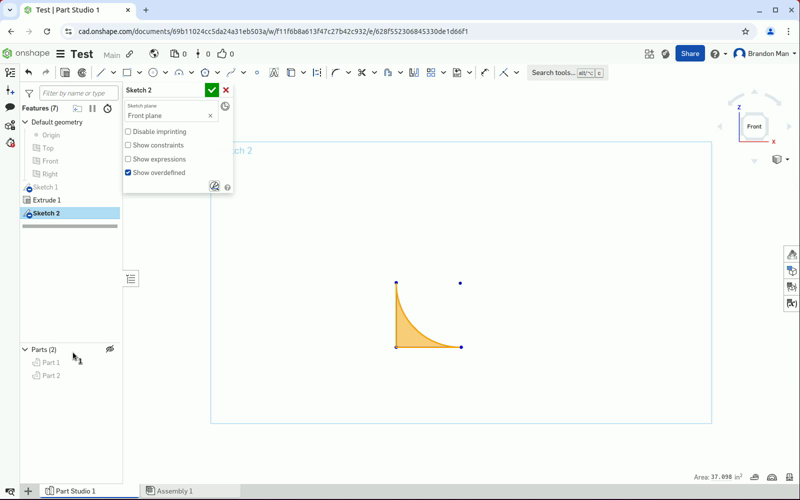
key(shift+y)
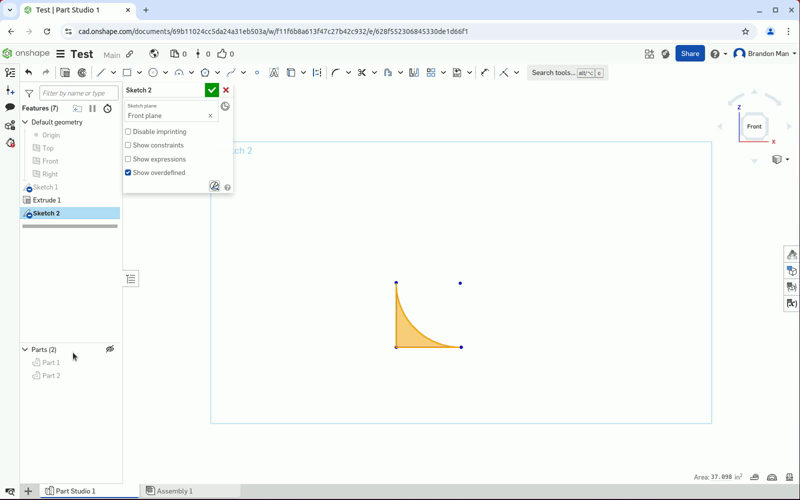
key(shift+e)
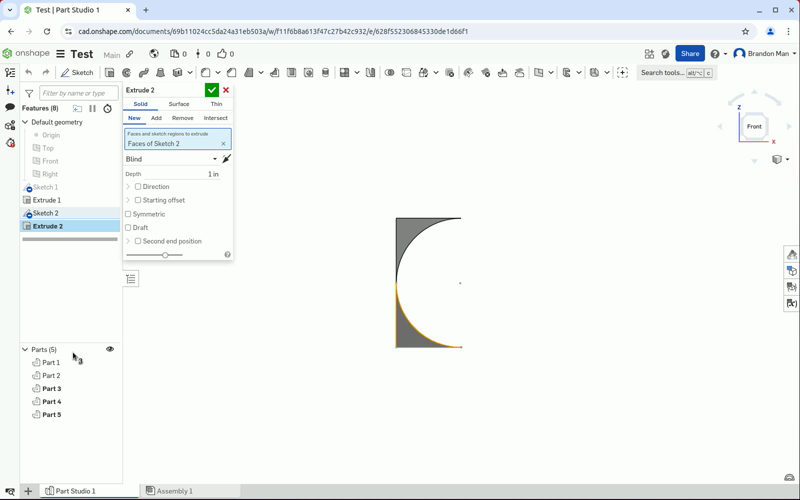
mouse_move(143, 106)
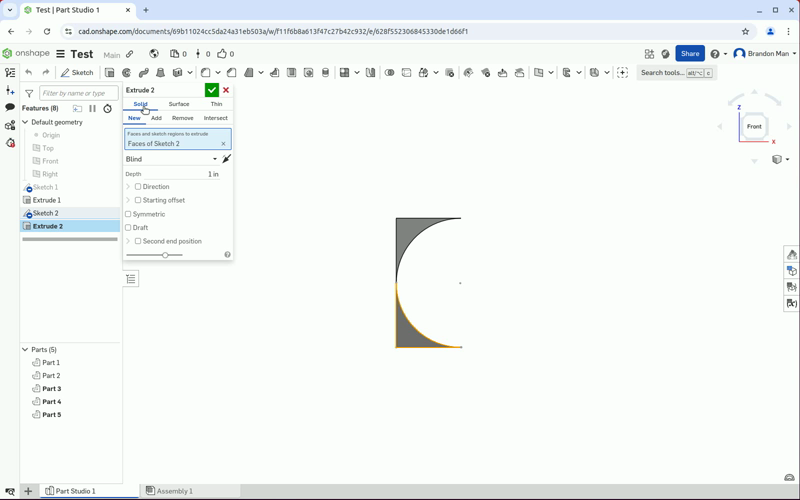
click(143, 106)
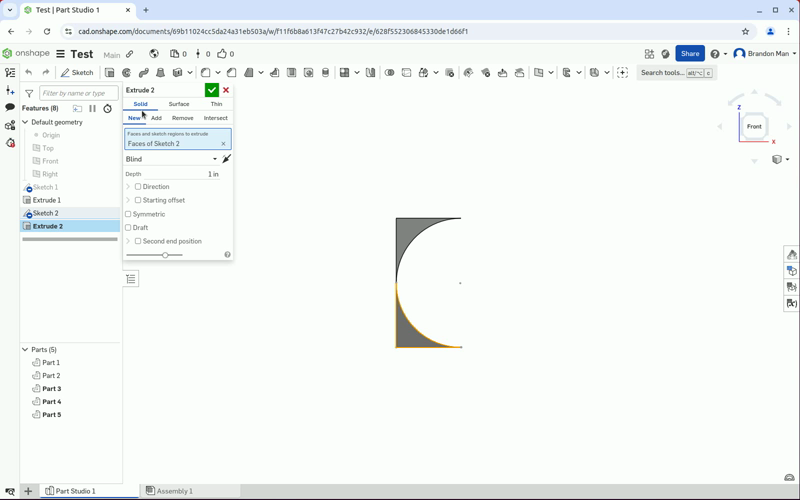
mouse_move(137, 120)
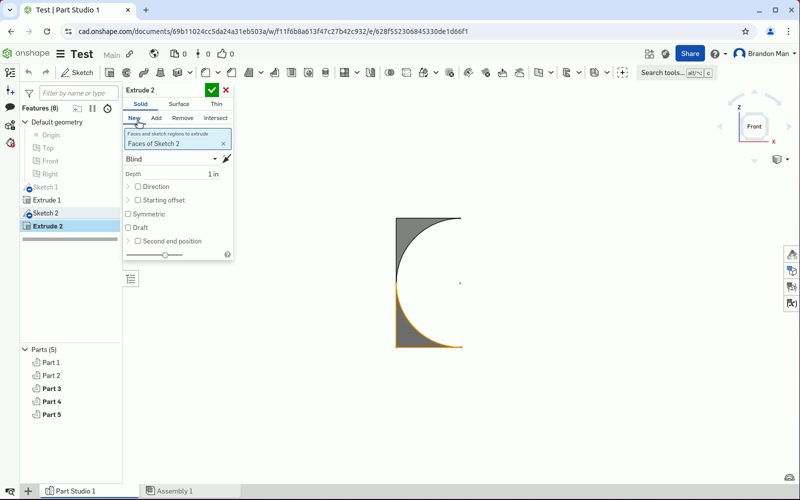
click(137, 120)
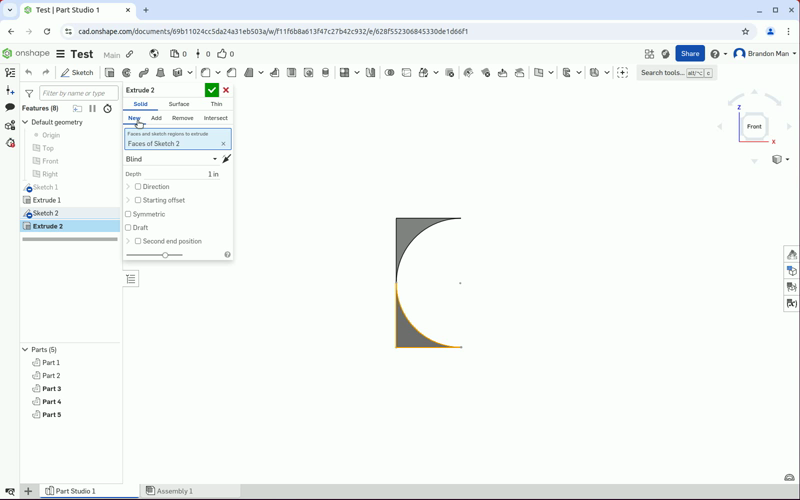
key(tab, 4)
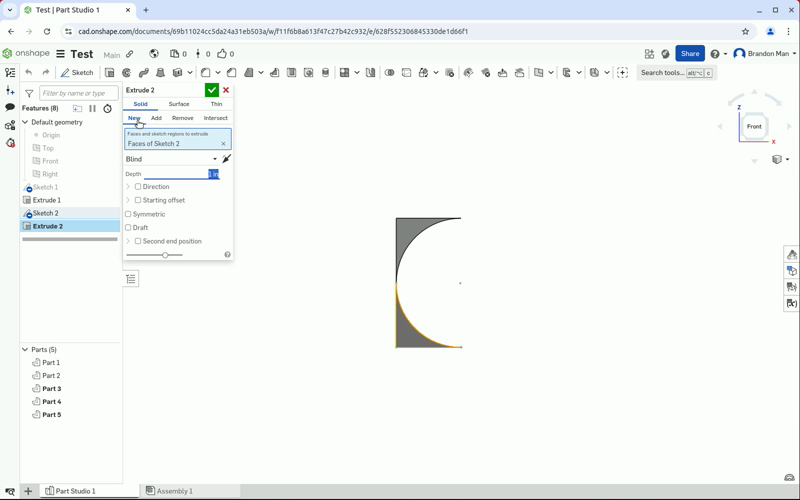
text(5.296)
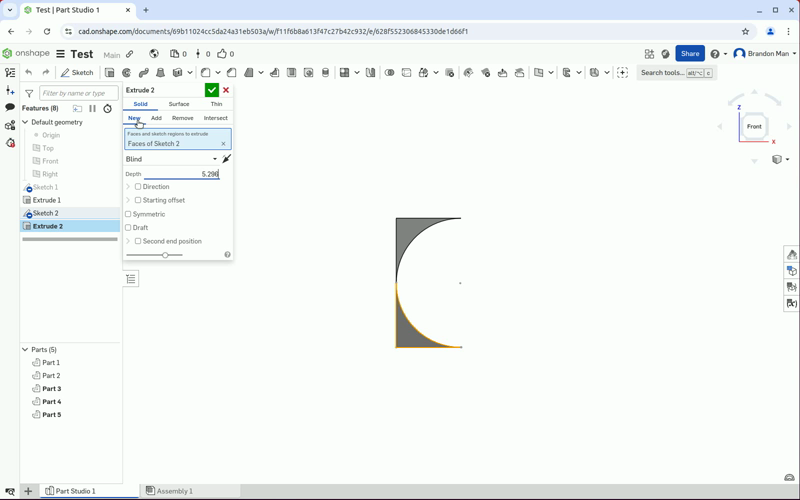
key(tab, 3)
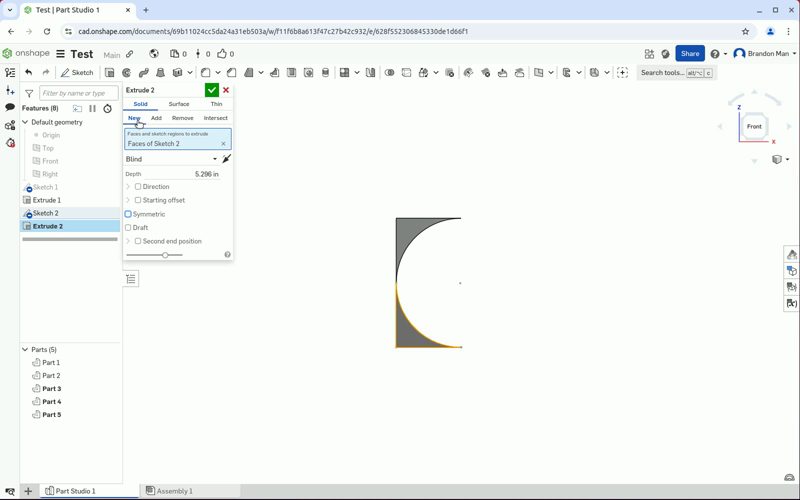
key(space)
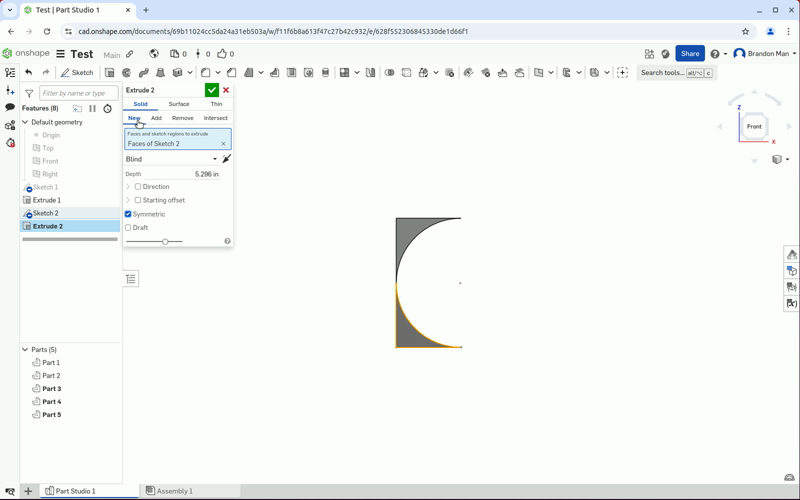
key(enter)
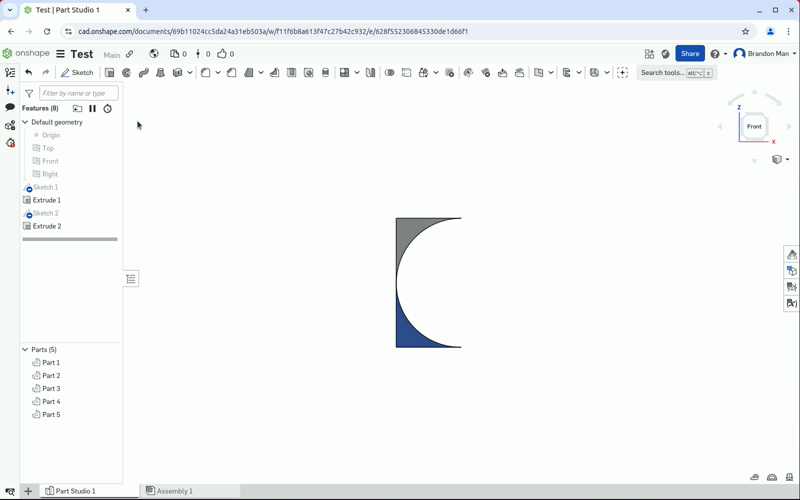
key(shift+h)
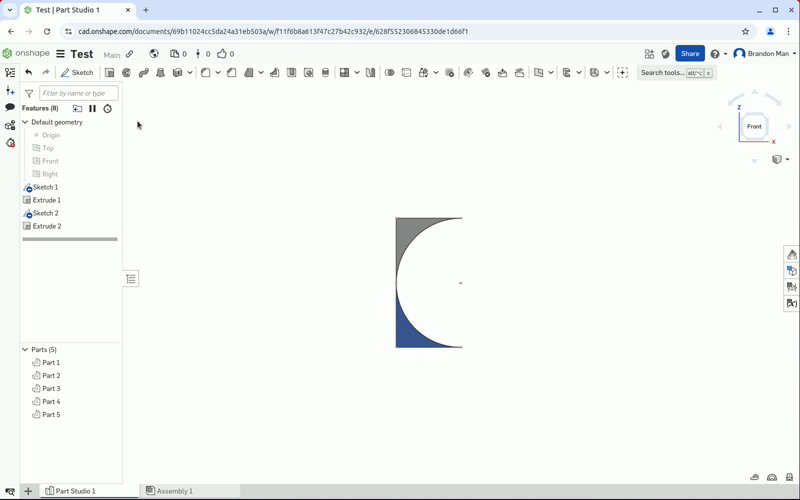
key(shift+h)
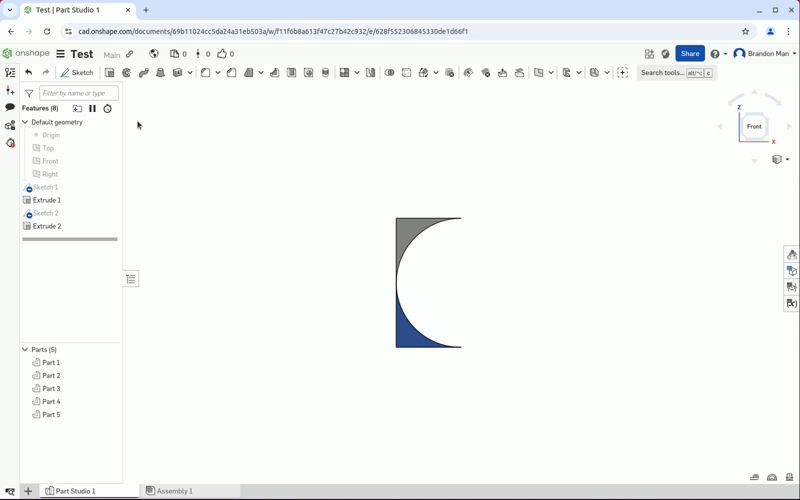
mouse_move(73, 189)
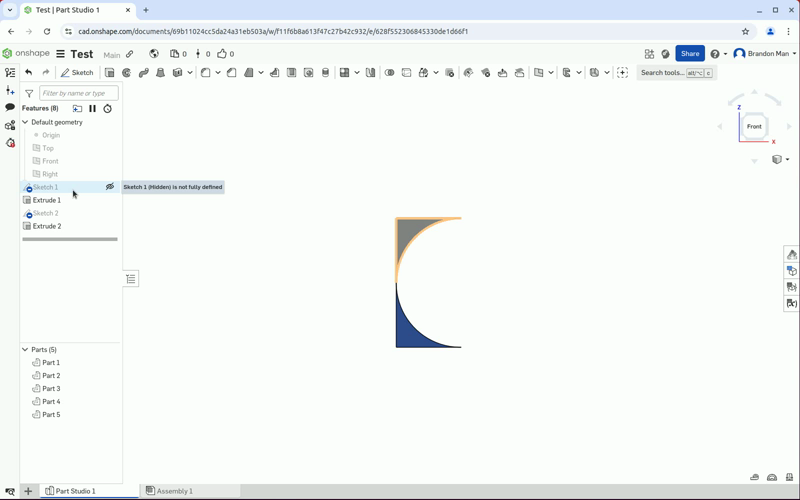
click(73, 189)
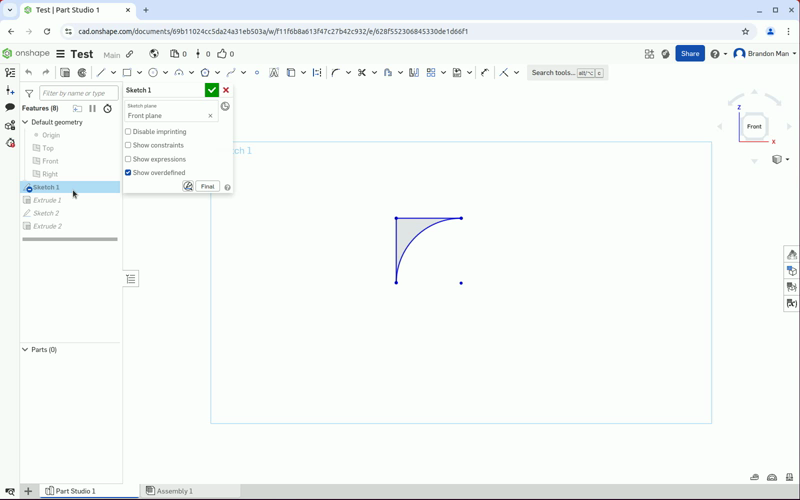
mouse_move(229, 92)
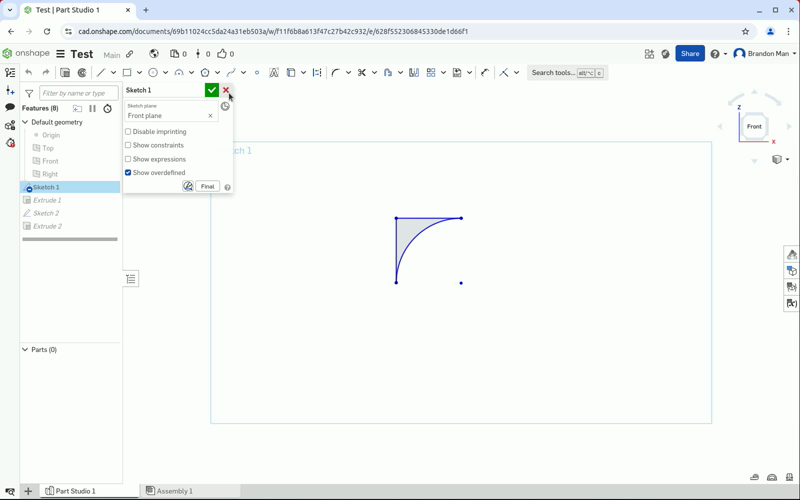
click(229, 92)
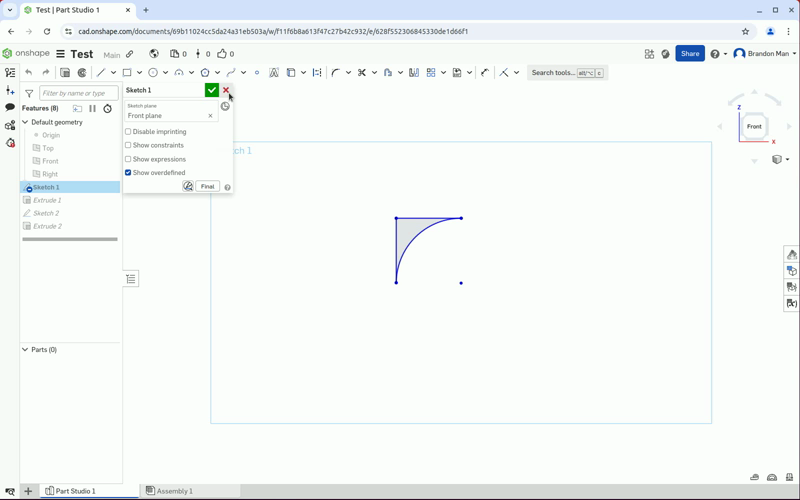
key(shift+s)
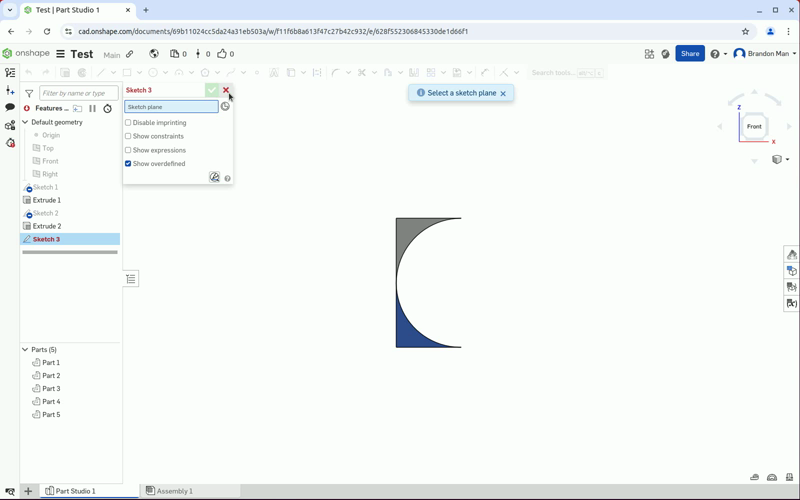
mouse_move(73, 163)
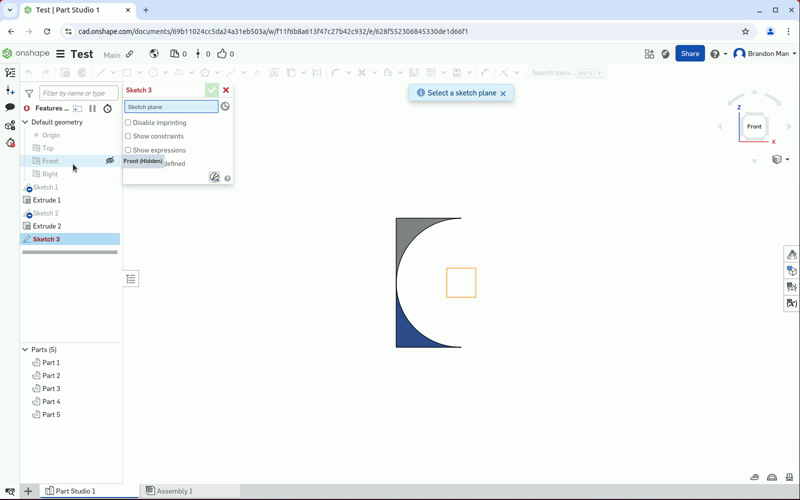
click(73, 163)
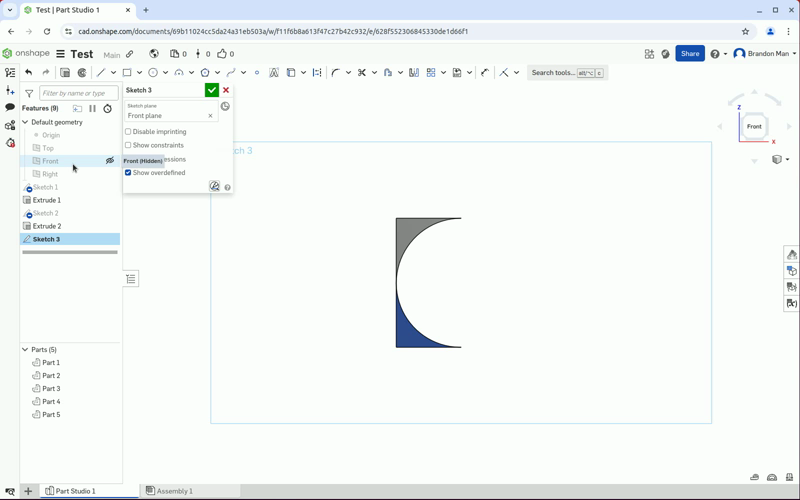
mouse_move(73, 352)
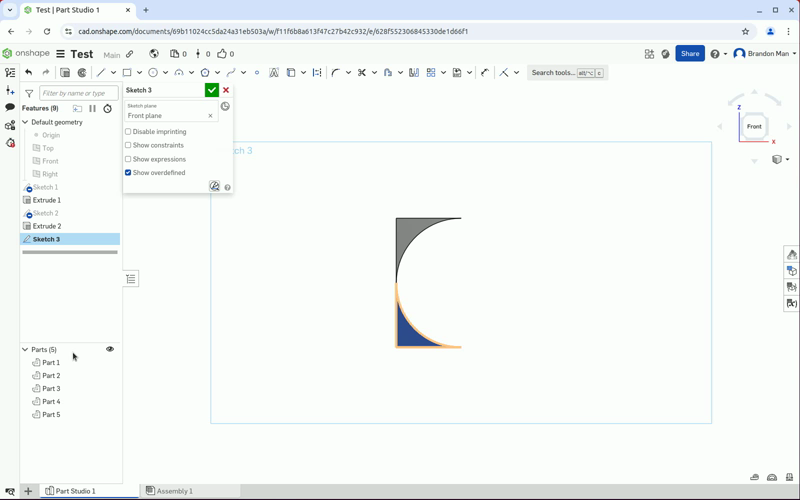
key(y)
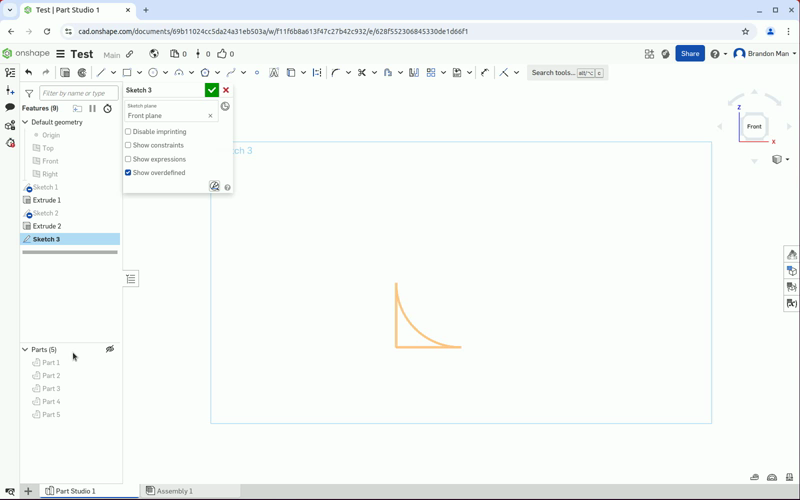
key(a)
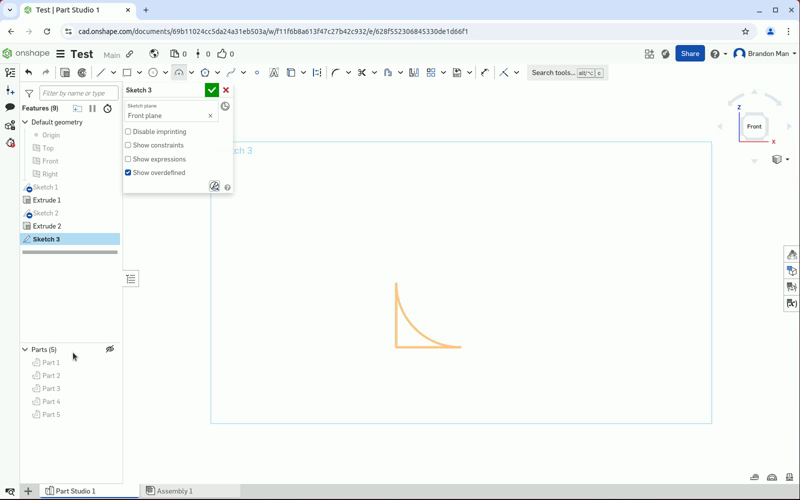
key_down(shift)
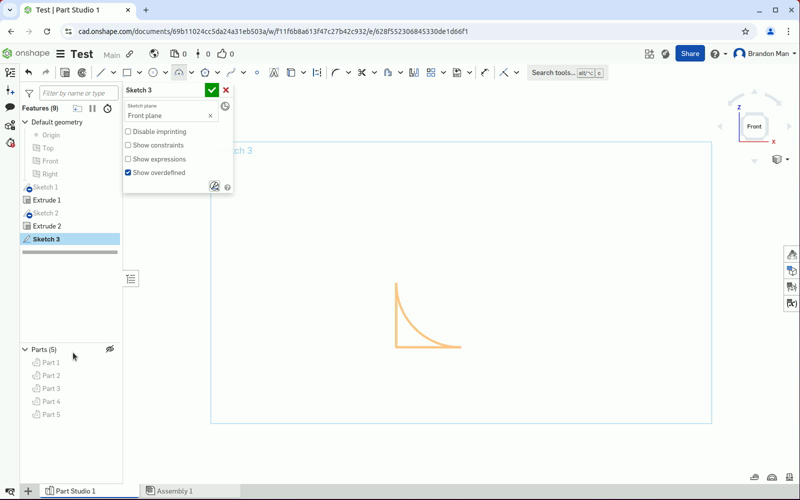
mouse_move(460, 347)
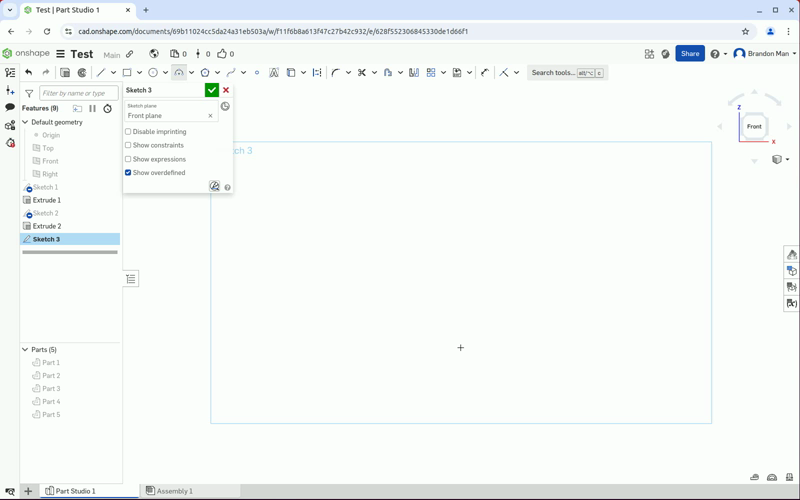
click(460, 347)
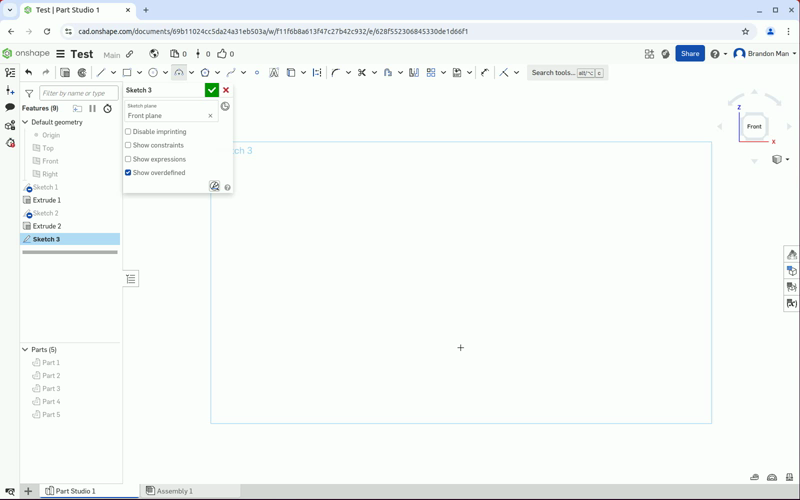
key_up(shift)
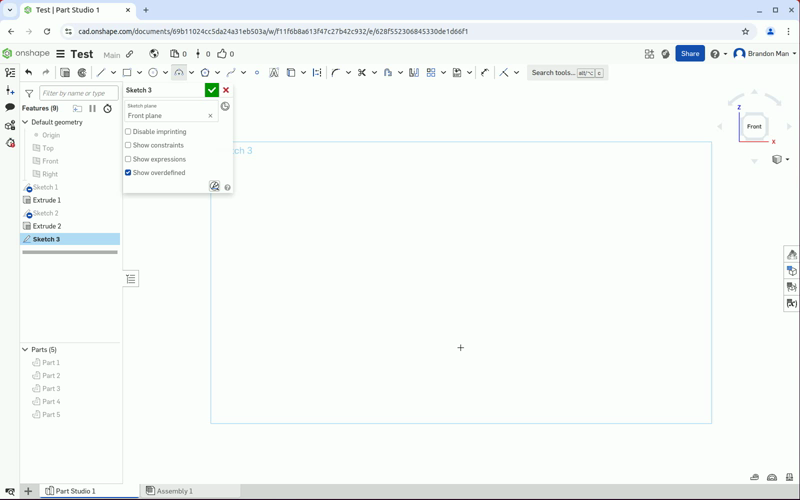
key_down(shift)
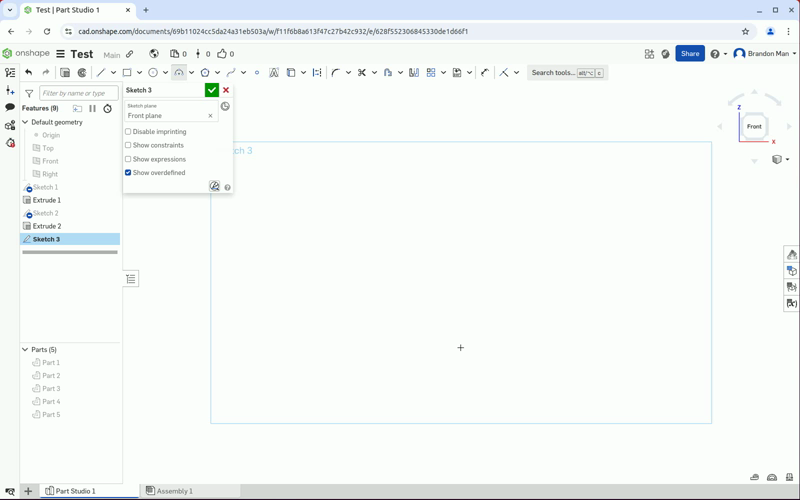
mouse_move(460, 218)
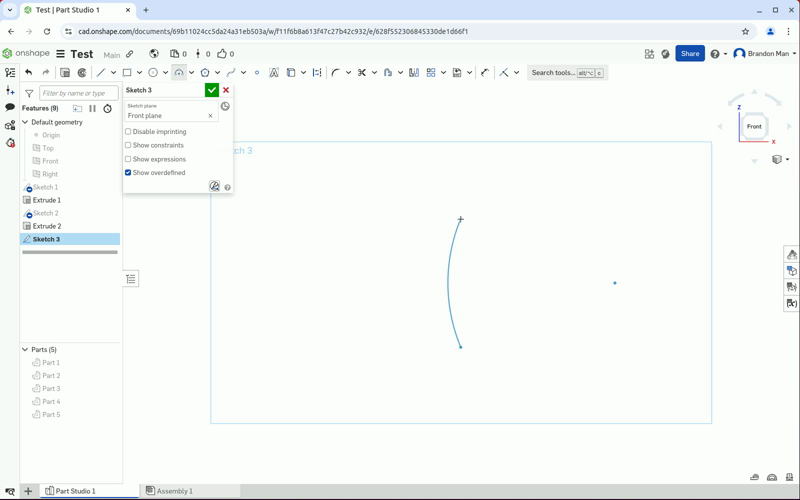
click(460, 218)
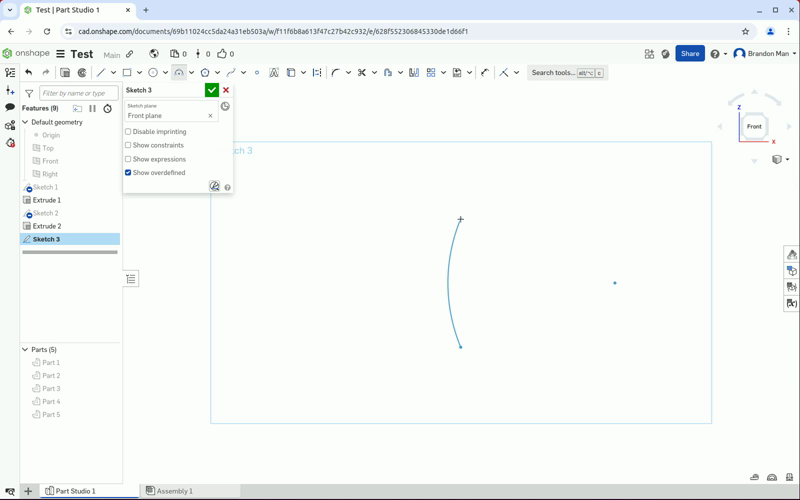
mouse_move(525, 282)
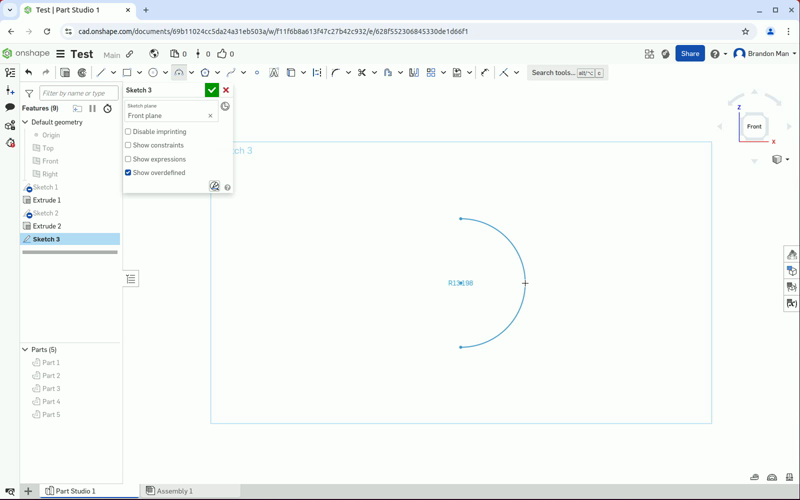
click(525, 282)
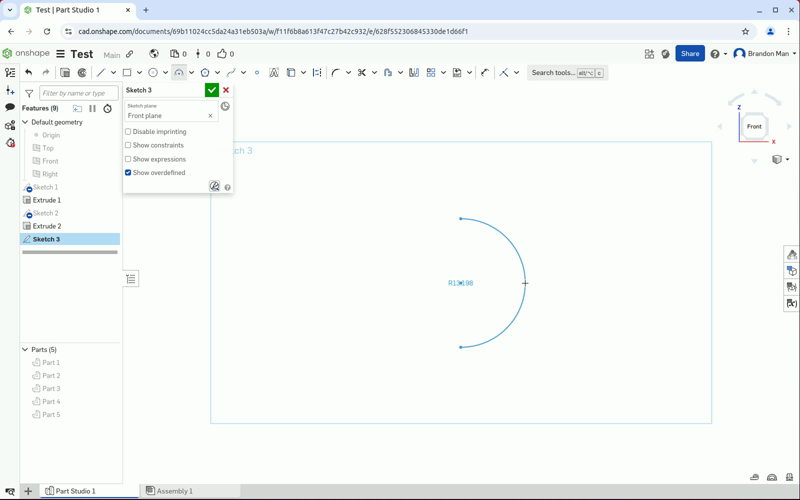
key_up(shift)
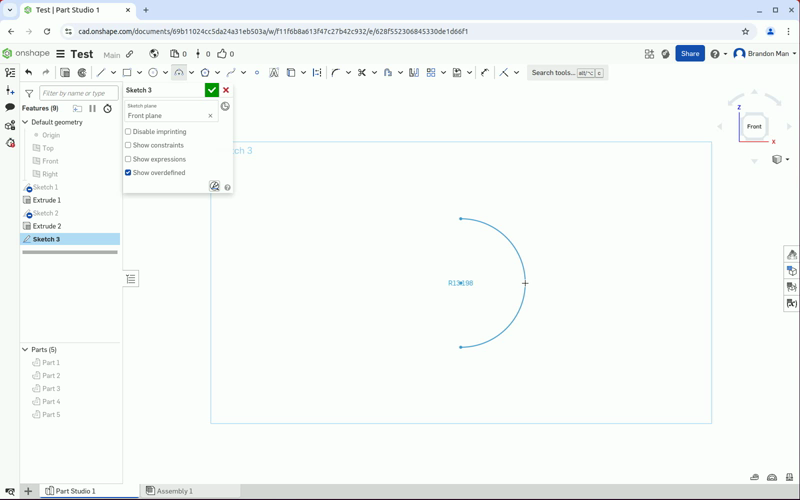
key(esc)
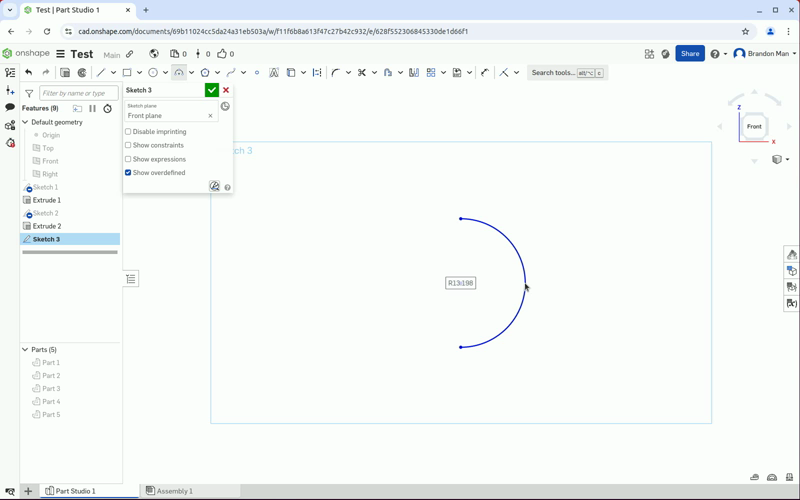
key(l)
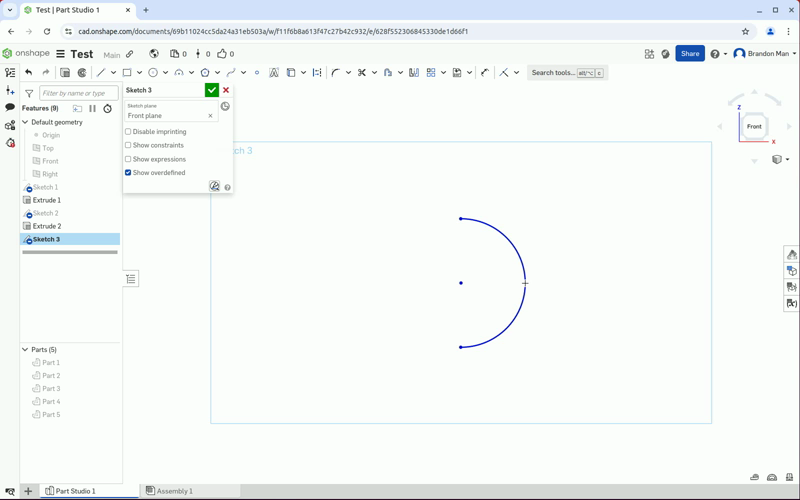
mouse_move(460, 218)
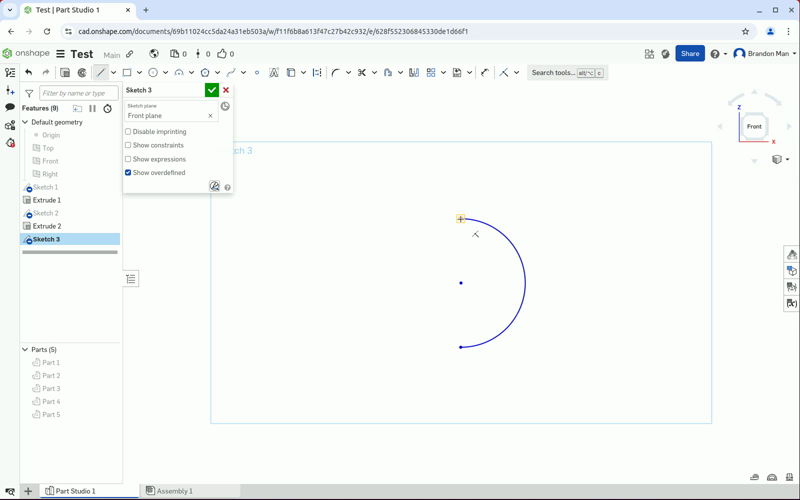
click(460, 218)
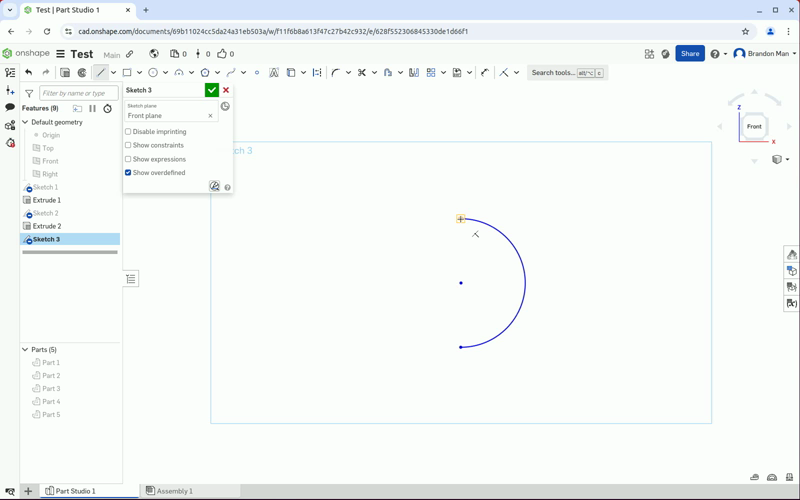
key_down(shift)
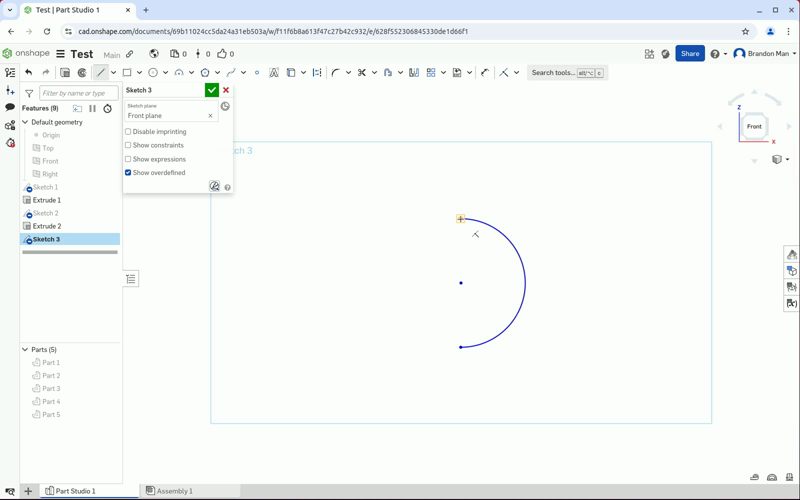
mouse_move(490, 218)
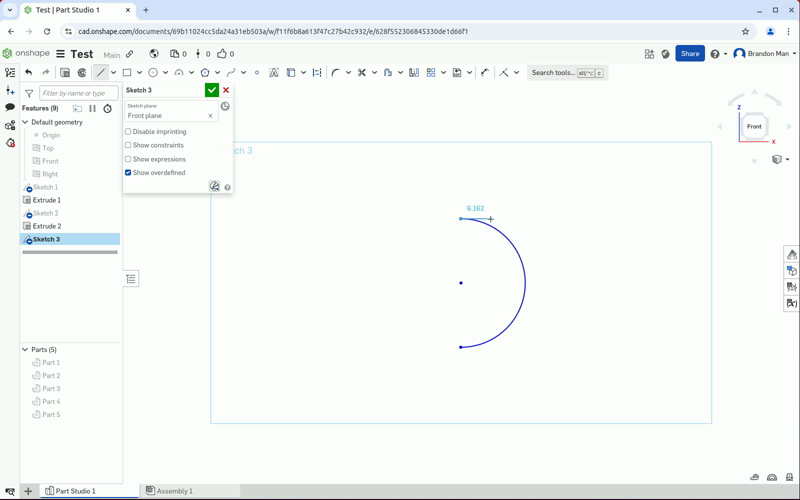
mouse_move(460, 261)
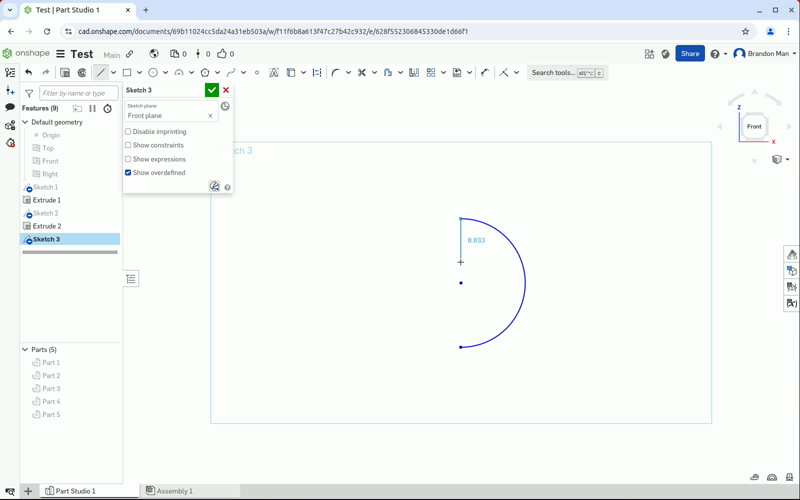
click(460, 261)
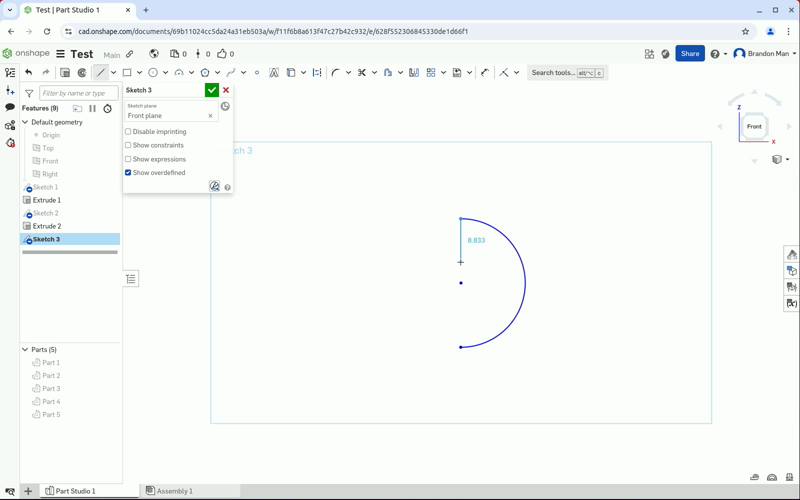
key_up(shift)
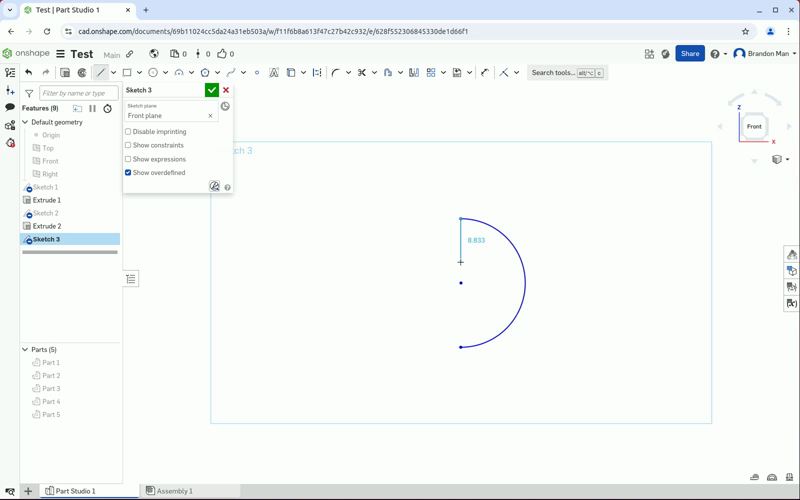
key(esc)
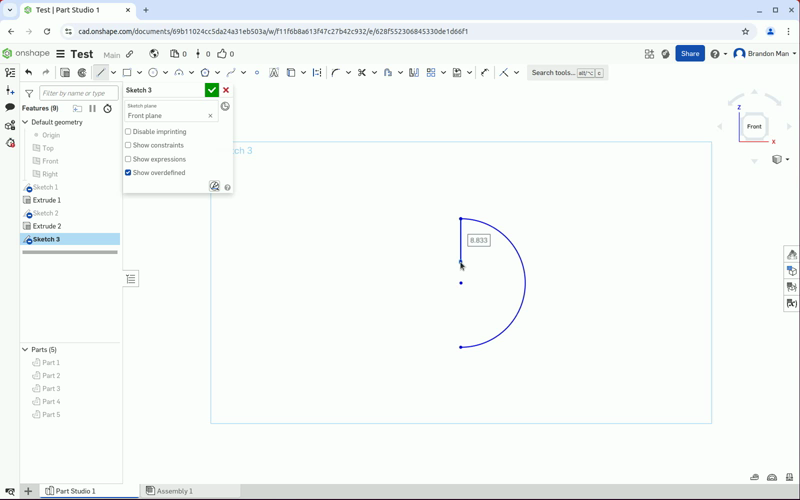
key(a)
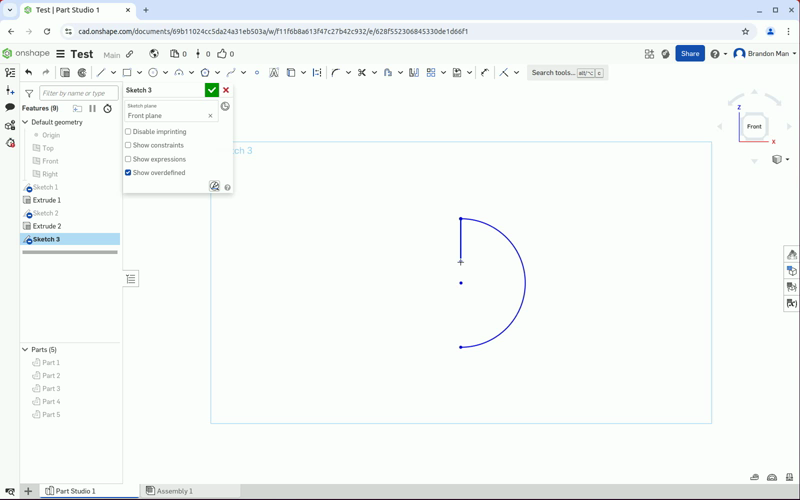
mouse_move(460, 261)
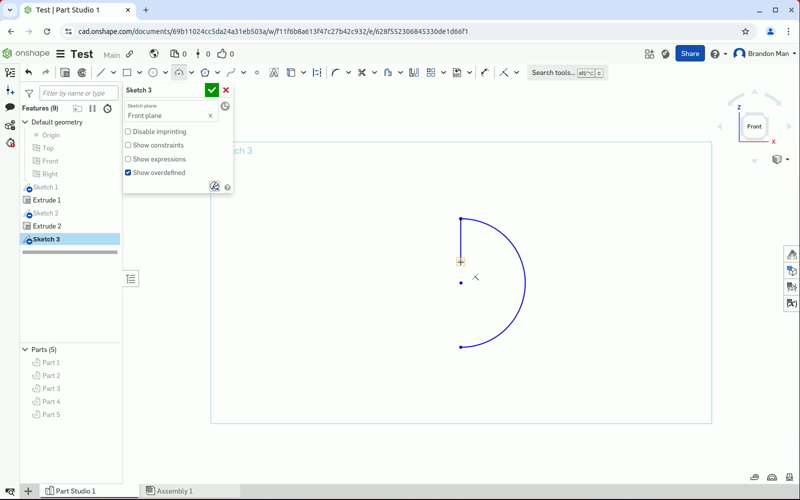
click(460, 261)
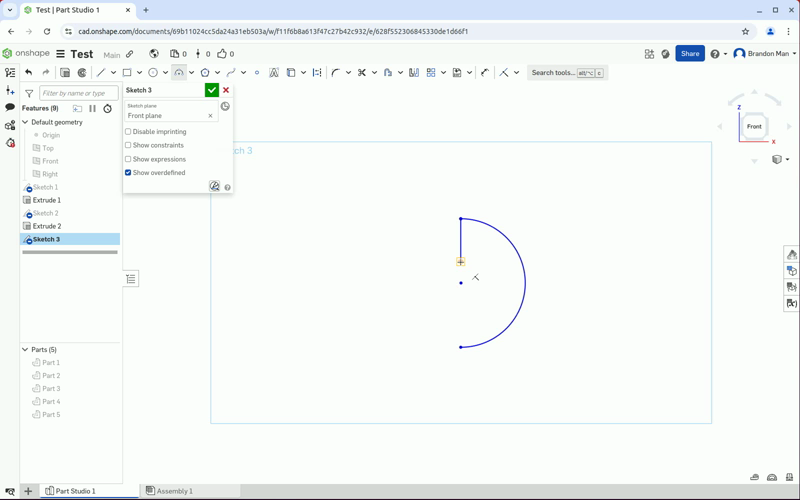
key_down(shift)
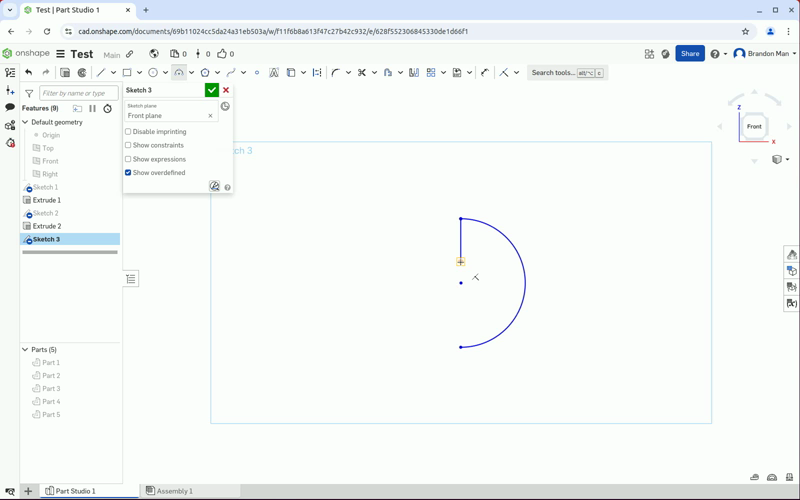
mouse_move(460, 303)
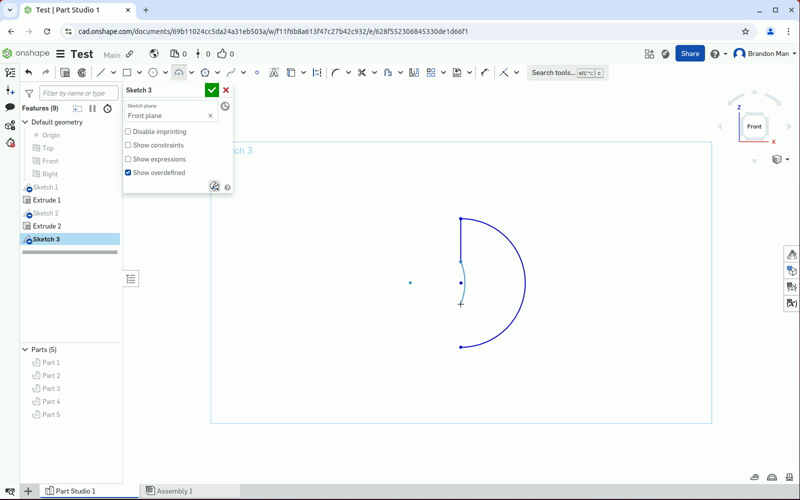
click(460, 303)
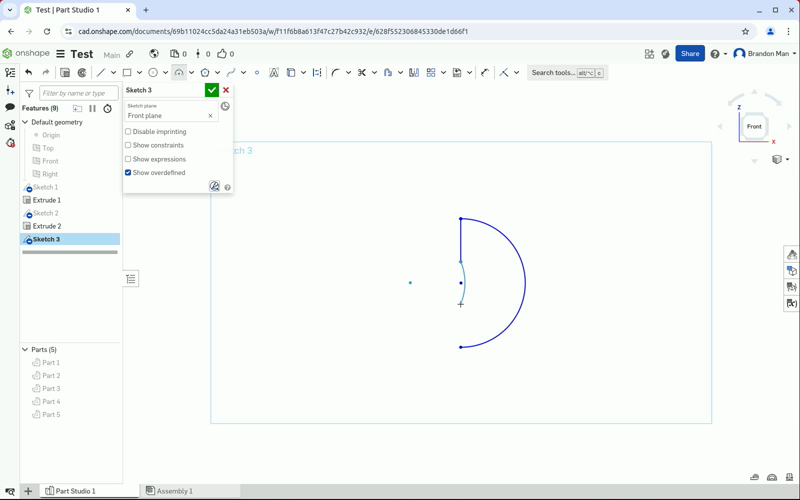
mouse_move(481, 282)
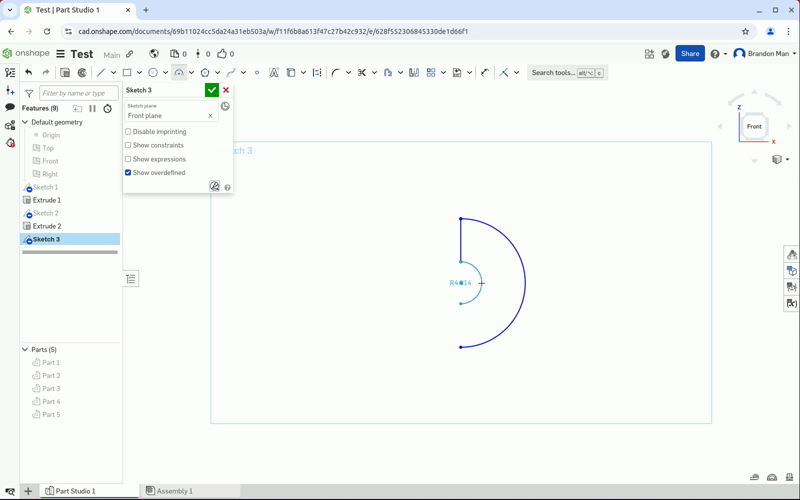
click(481, 282)
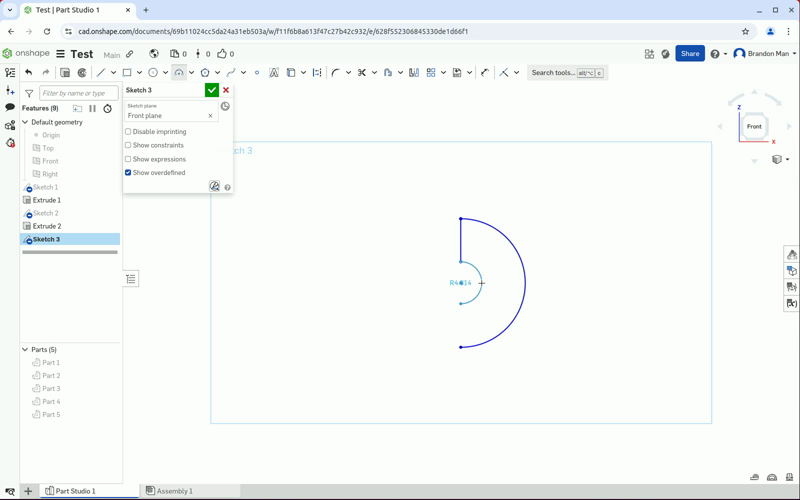
key_up(shift)
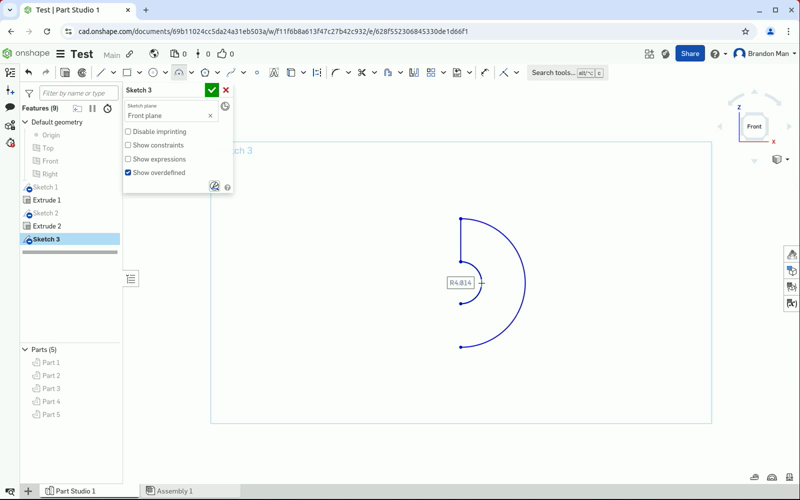
key(esc)
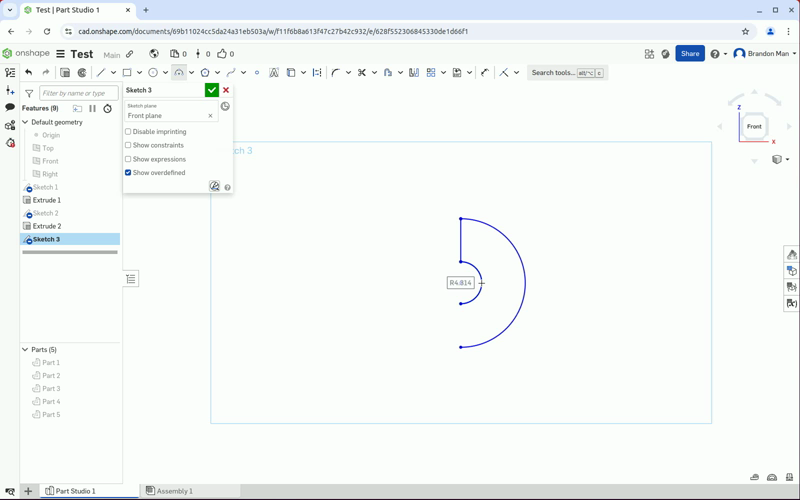
key(l)
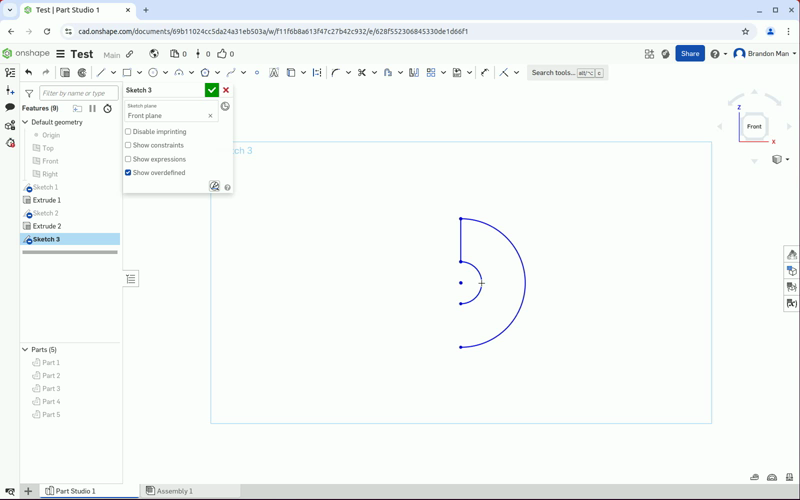
mouse_move(460, 303)
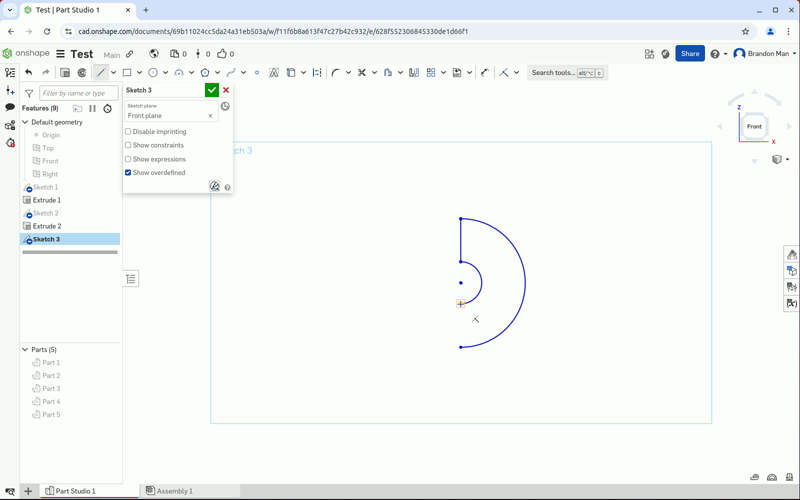
click(460, 303)
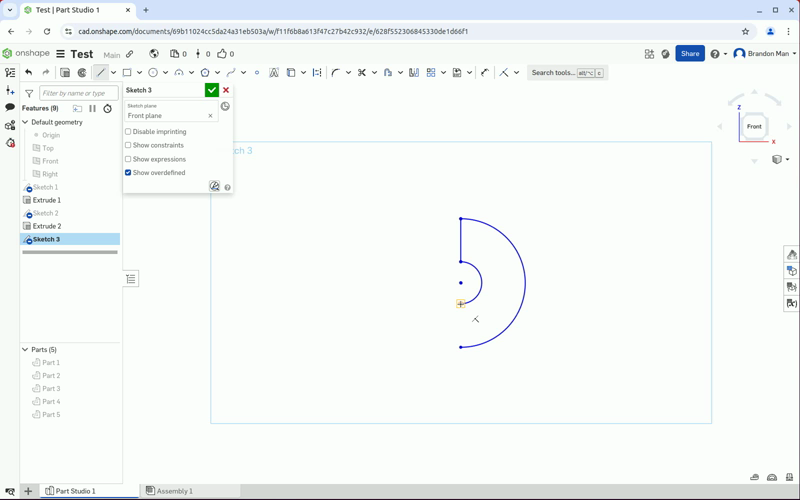
mouse_move(490, 303)
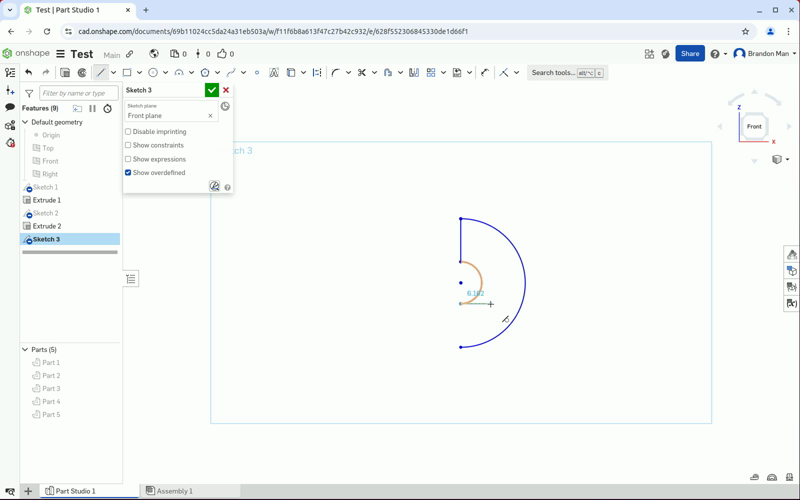
key_down(shift)
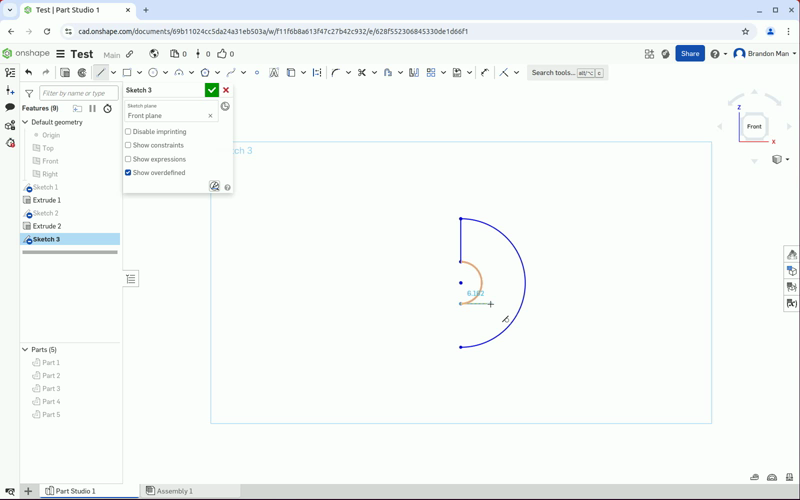
mouse_move(460, 347)
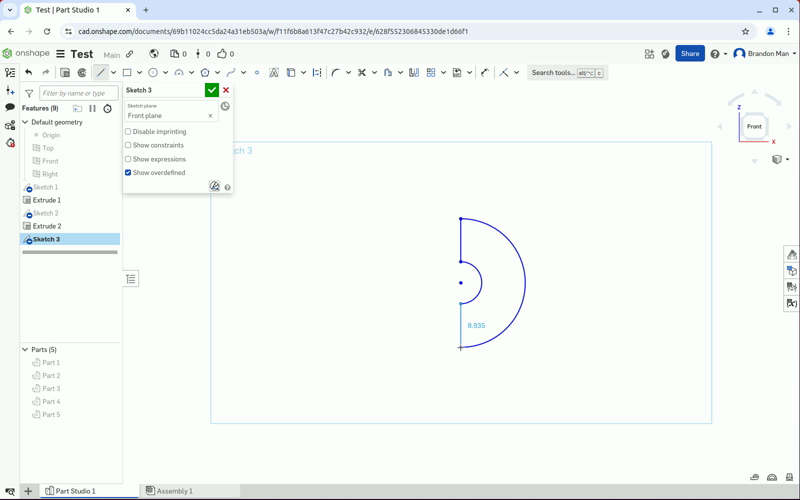
key_up(shift)
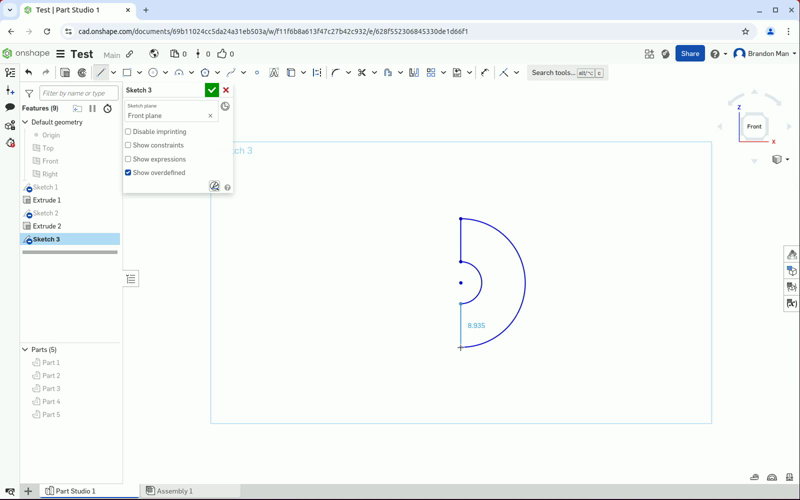
click(460, 347)
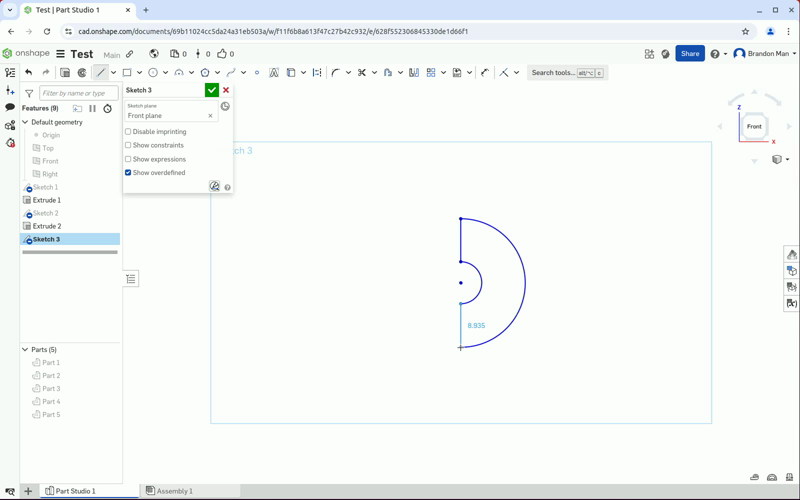
key(esc)
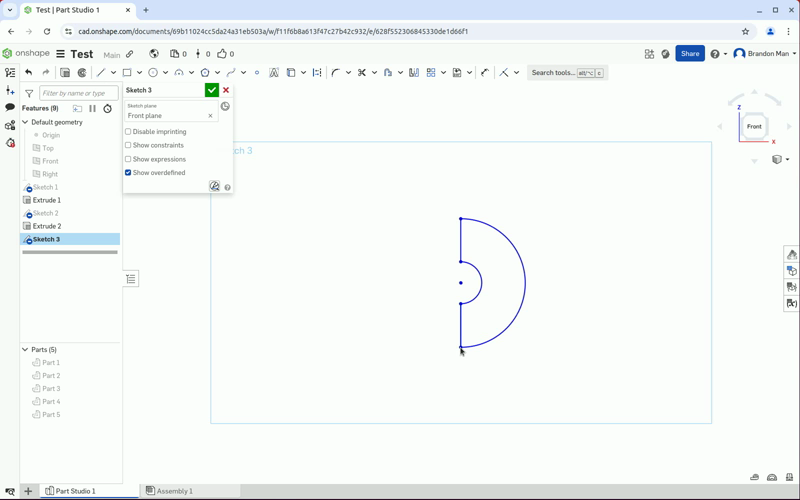
mouse_move(476, 300)
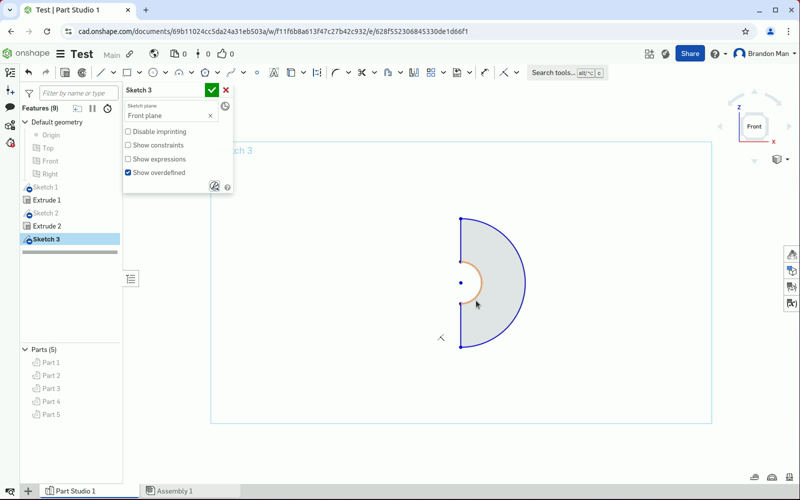
scroll(6)
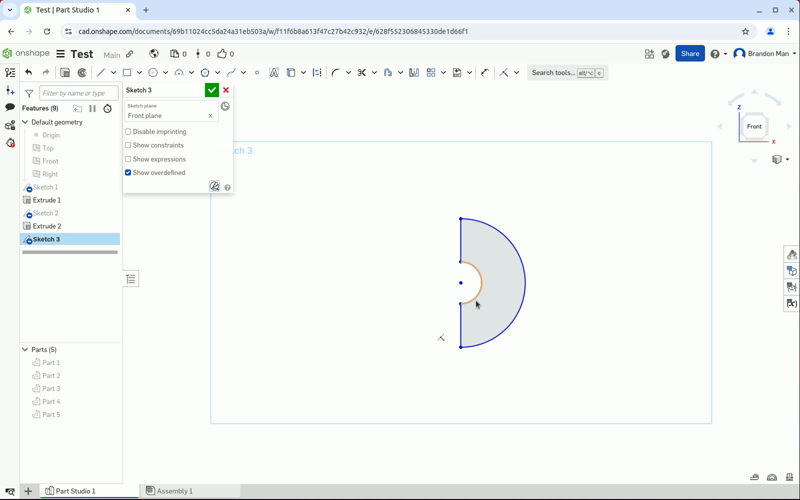
scroll(6)
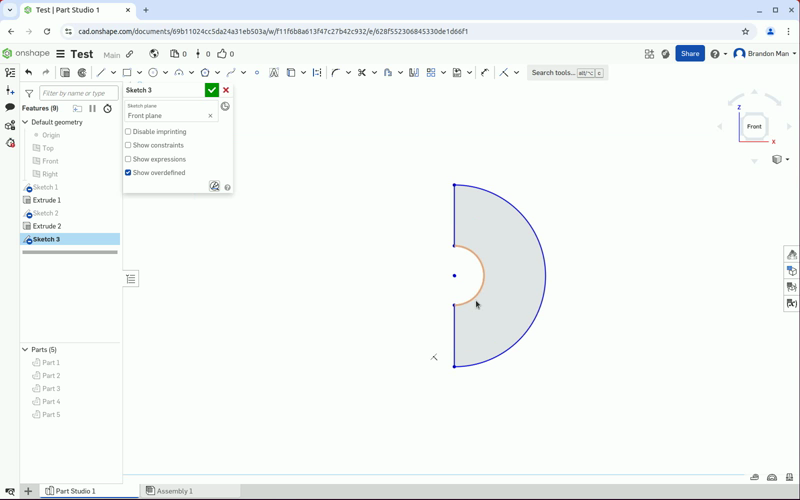
scroll(6)
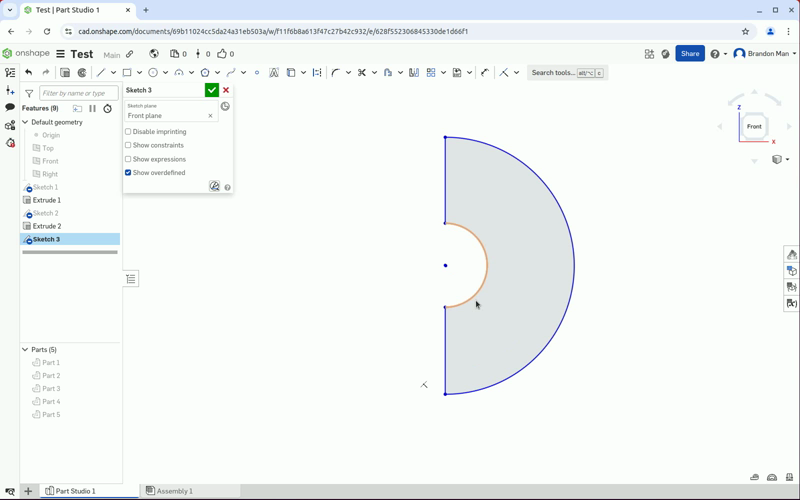
scroll(6)
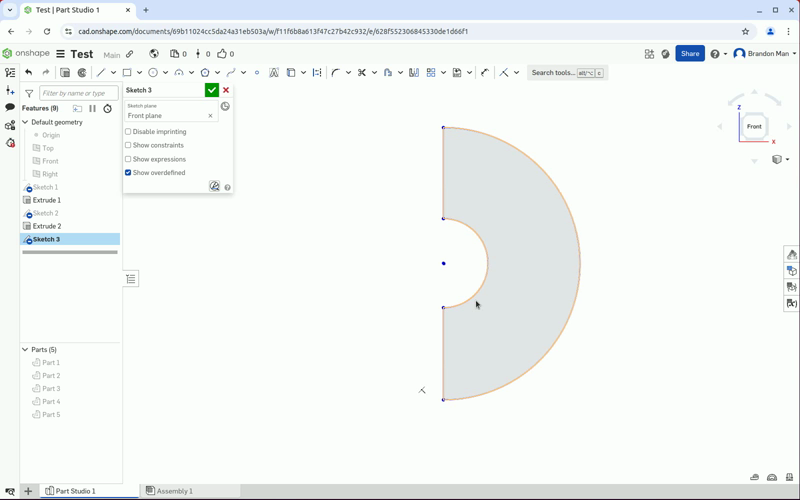
scroll(6)
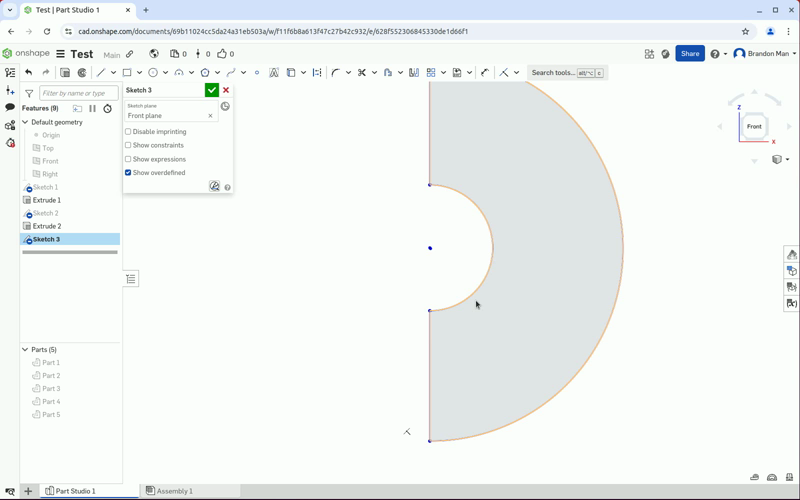
scroll(6)
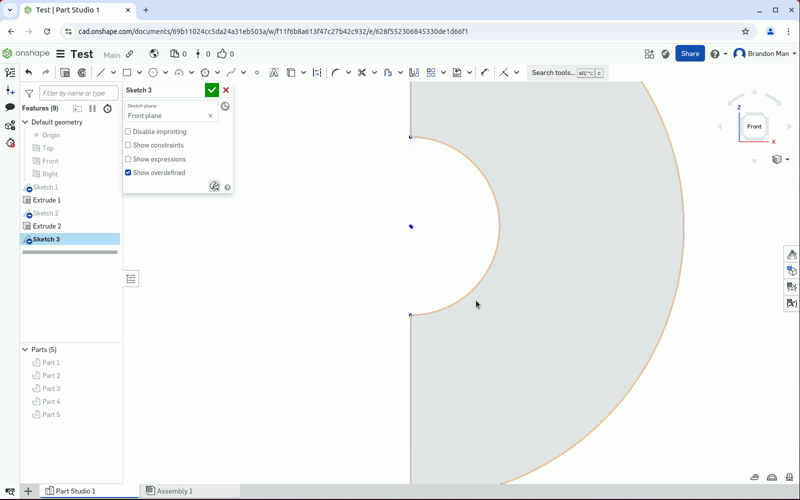
scroll(6)
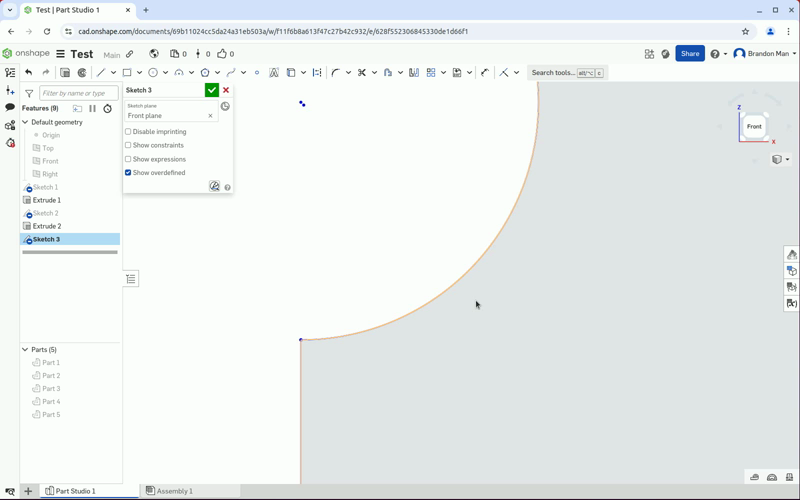
click(476, 300)
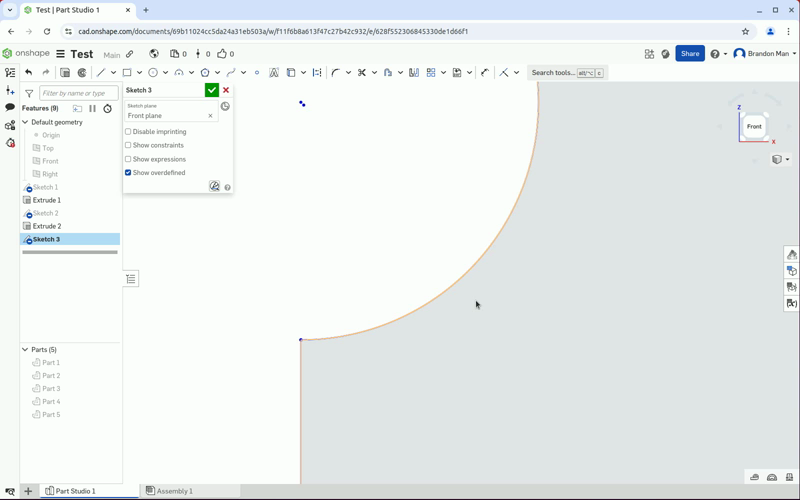
scroll(-6)
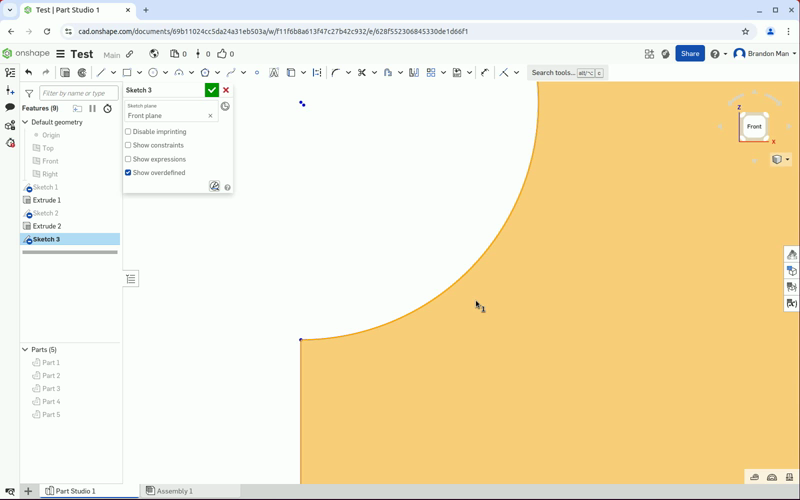
scroll(-6)
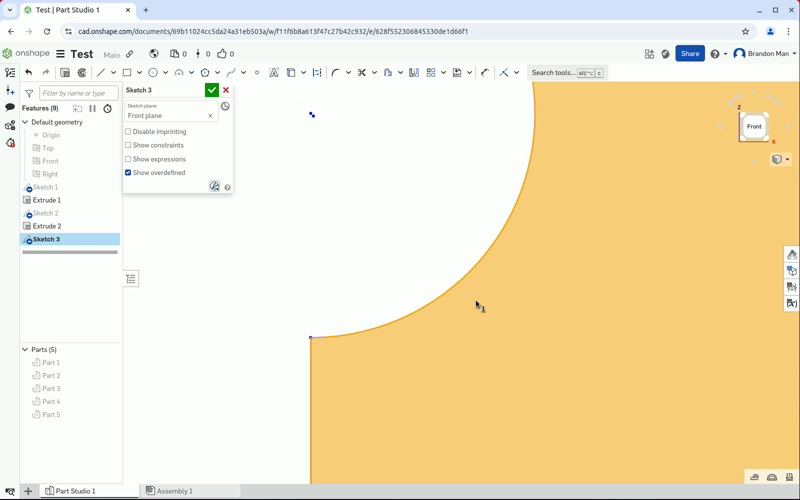
scroll(-6)
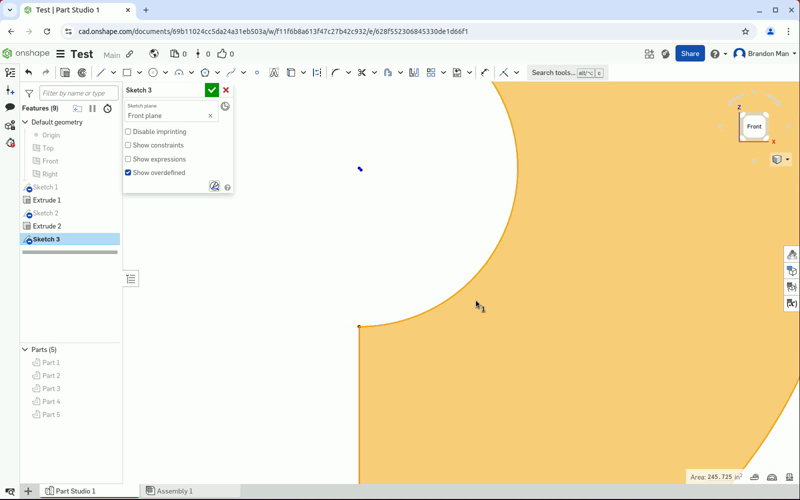
scroll(-6)
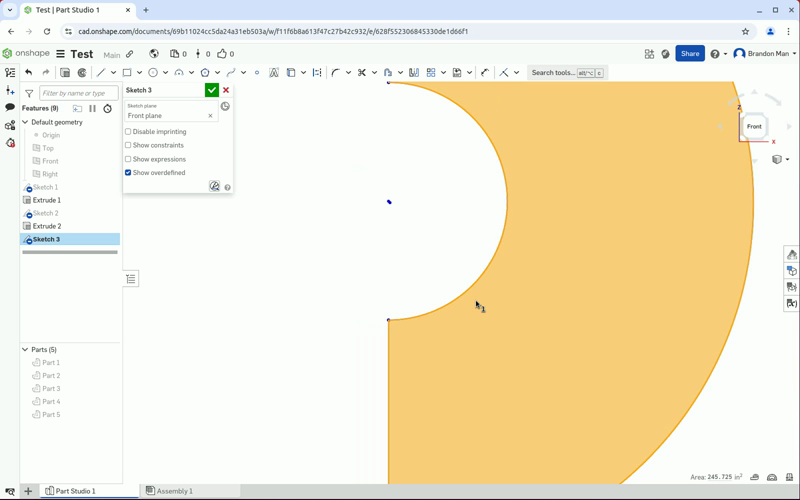
scroll(-6)
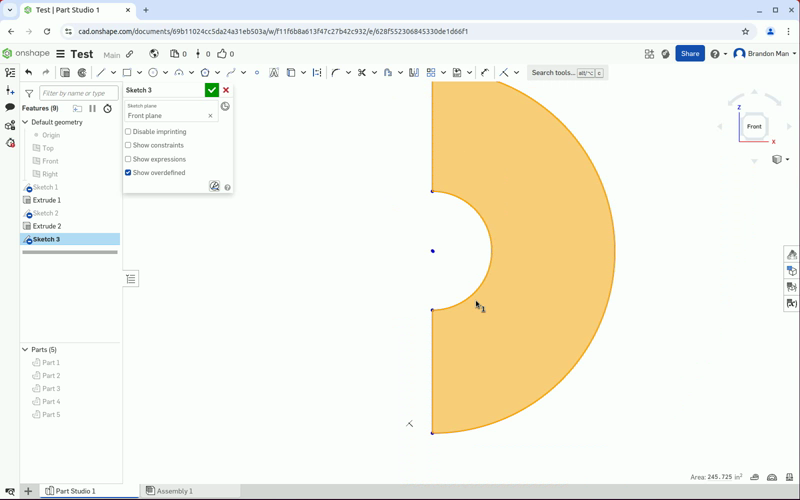
scroll(-6)
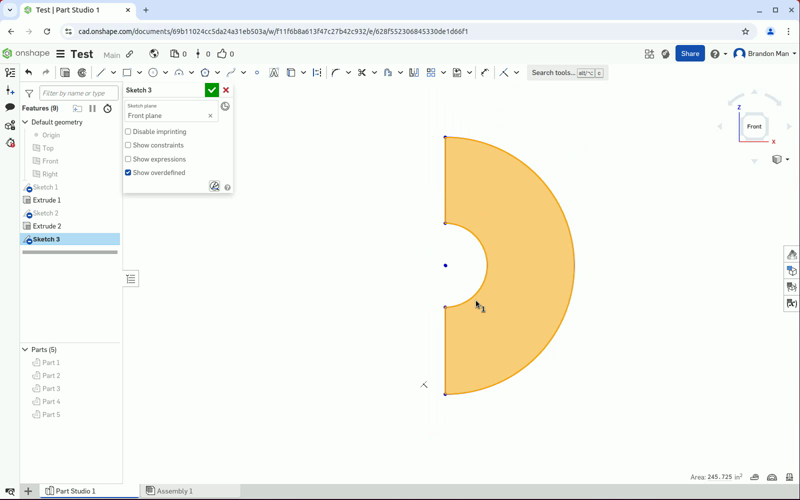
scroll(-6)
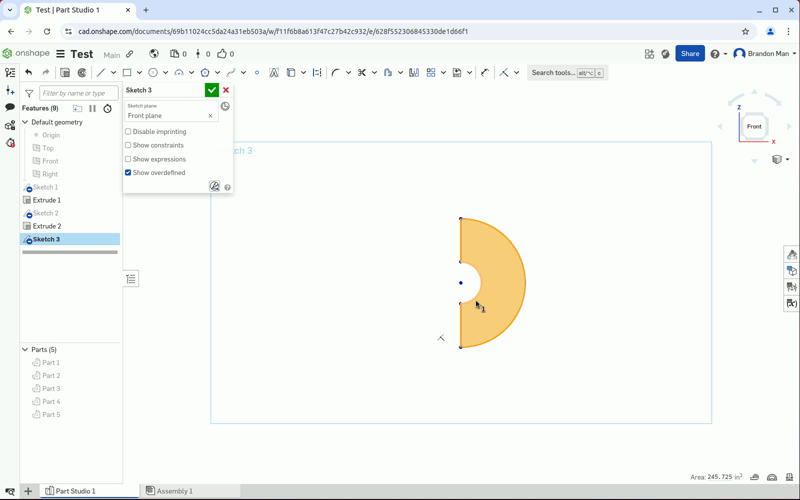
mouse_move(73, 352)
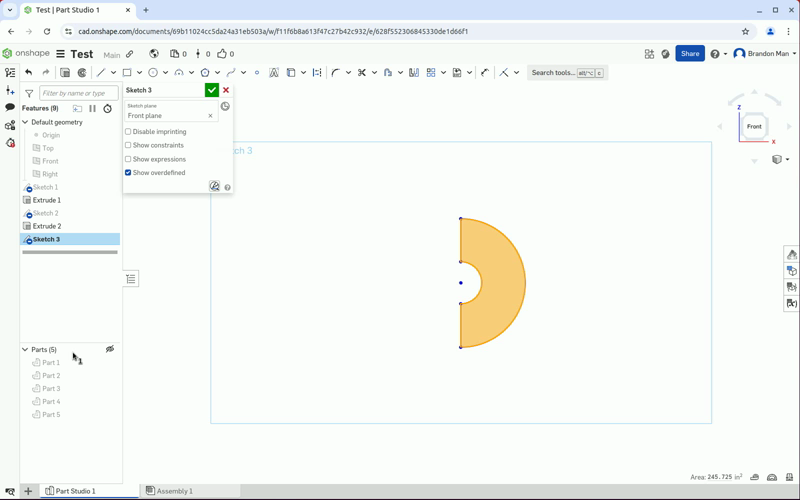
key(shift+y)
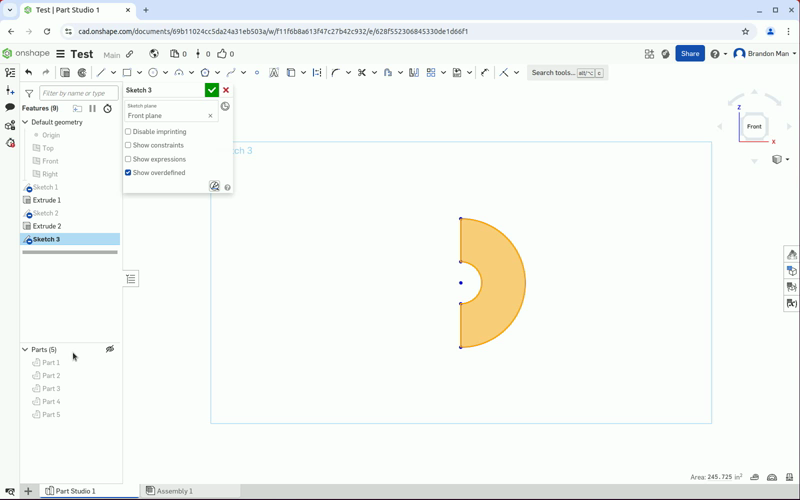
key(shift+e)
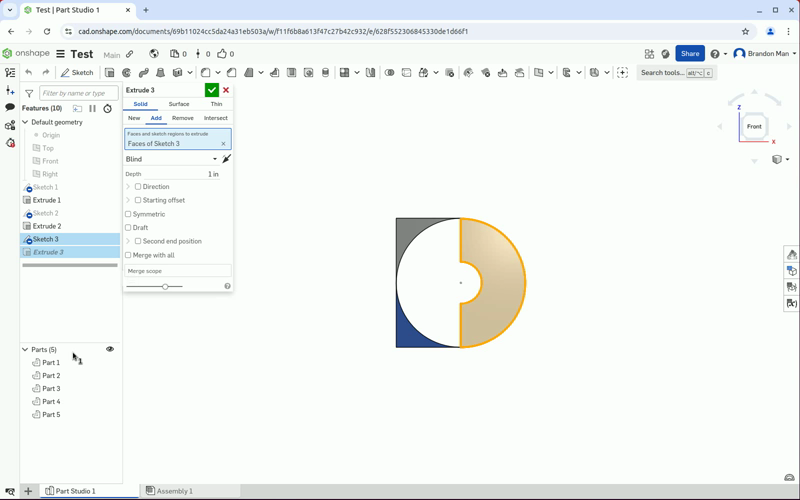
mouse_move(143, 106)
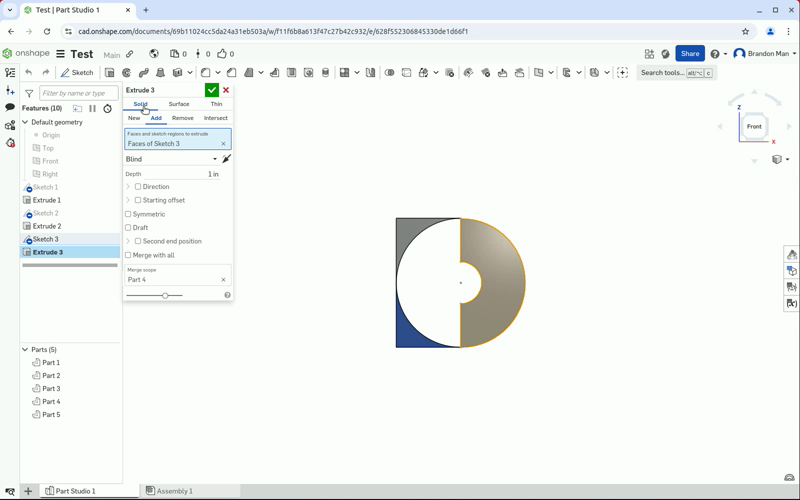
click(143, 106)
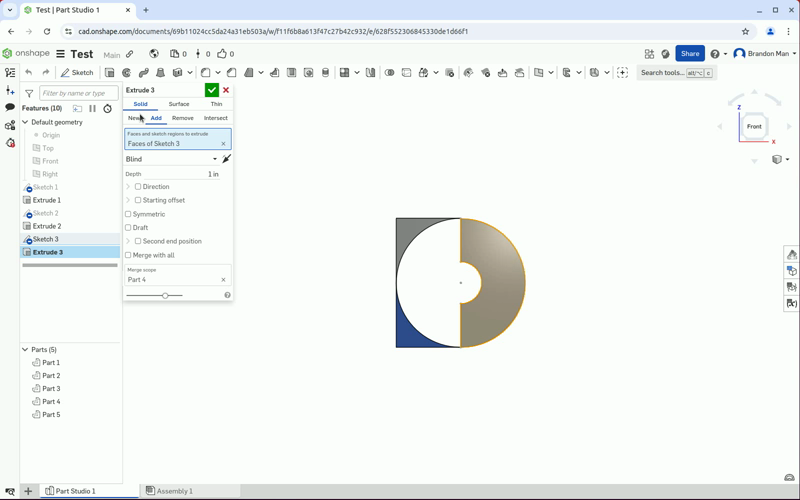
mouse_move(137, 120)
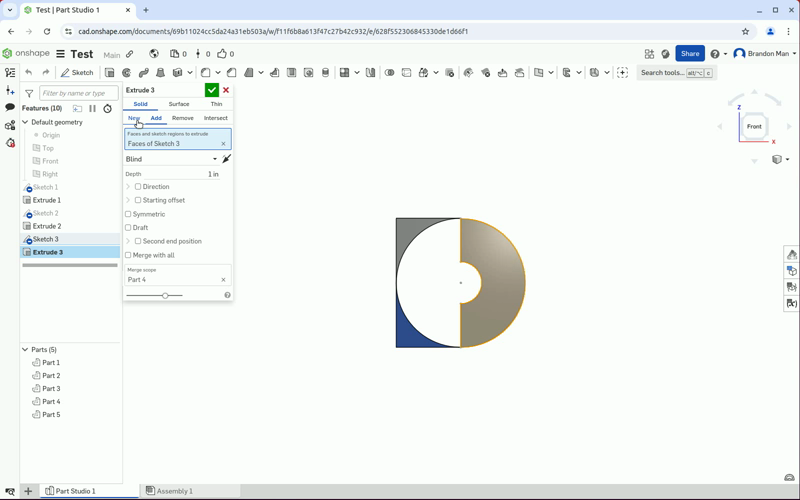
click(137, 120)
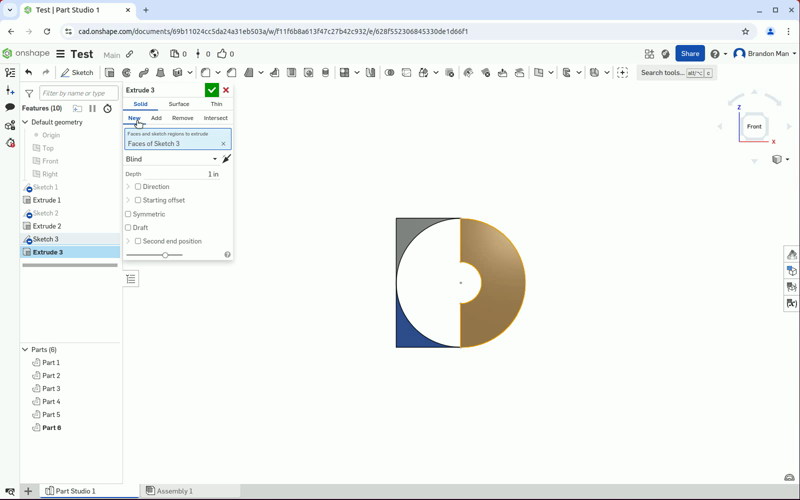
key(tab, 4)
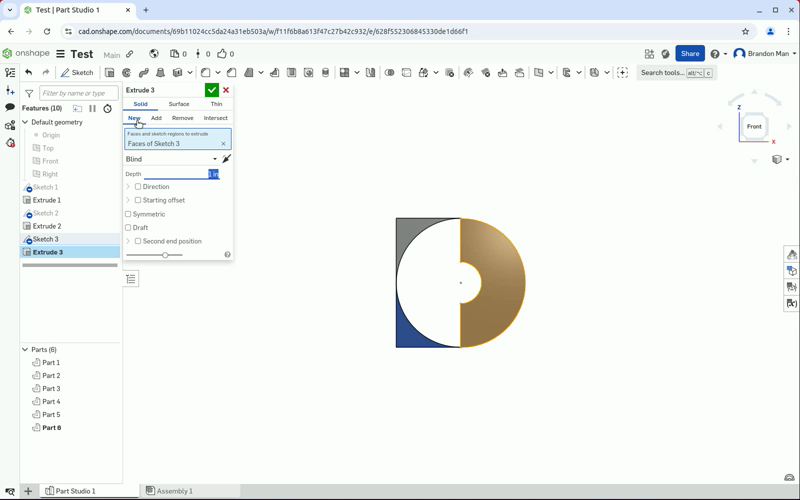
text(5.296)
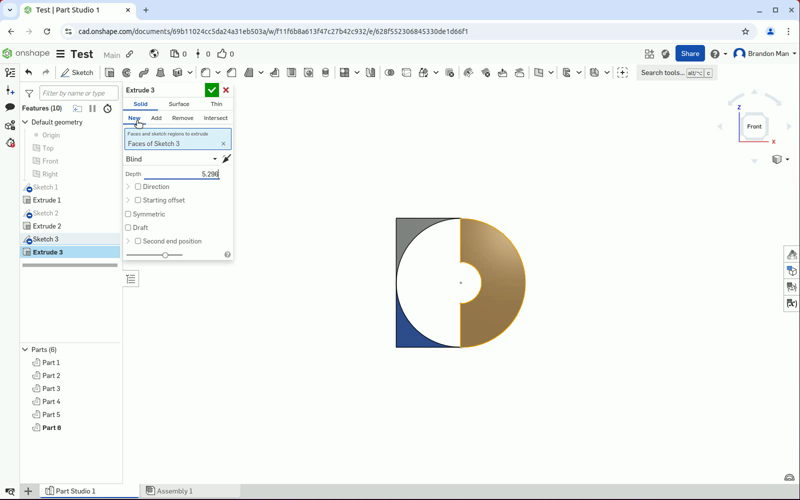
key(tab, 3)
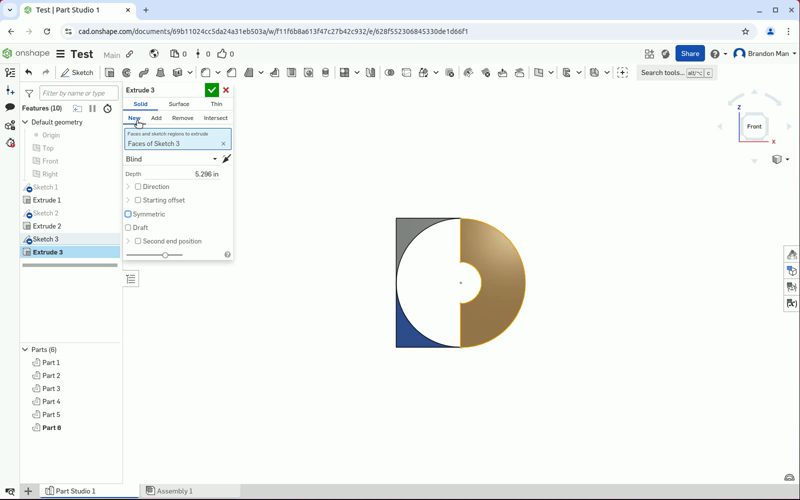
key(space)
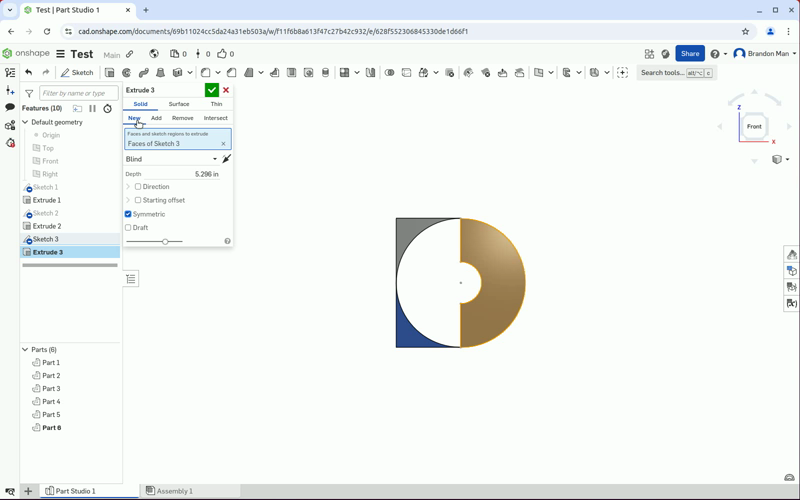
key(enter)
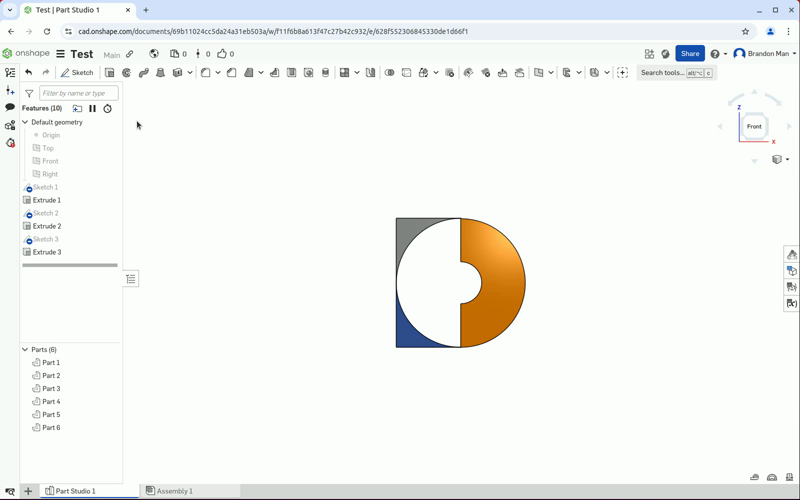
key(shift+h)
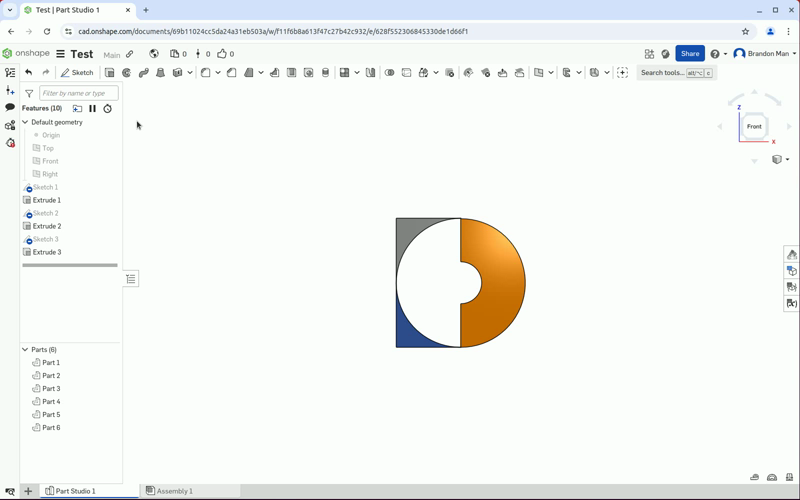
key(shift+h)
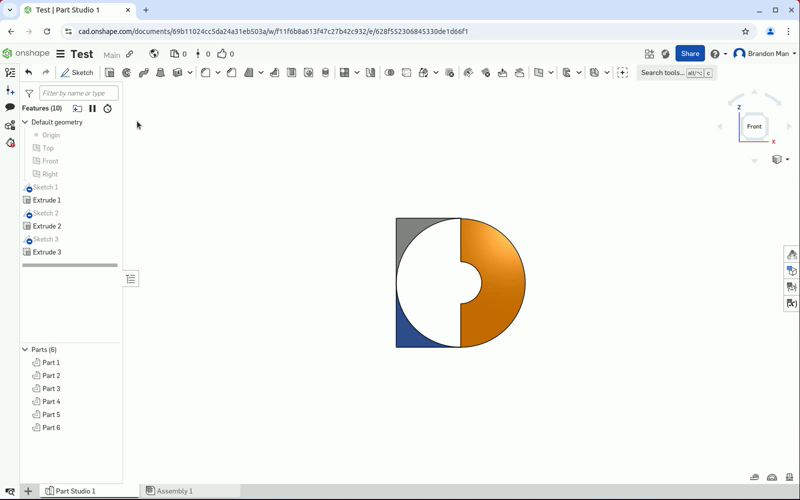
mouse_move(73, 189)
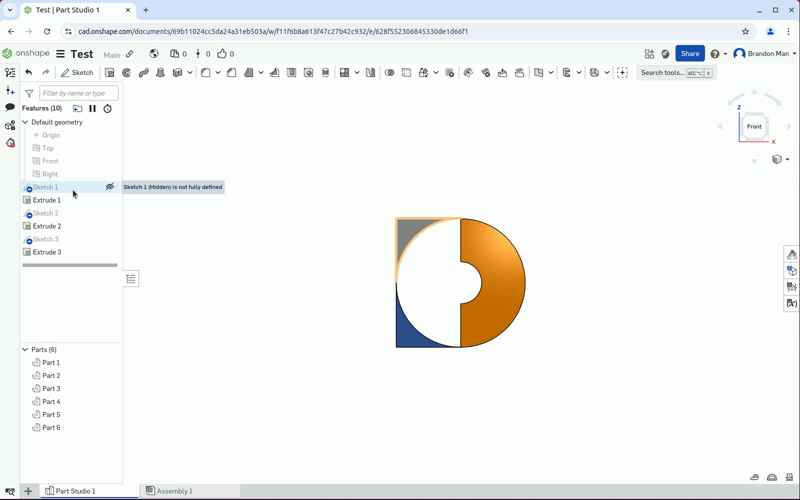
click(73, 189)
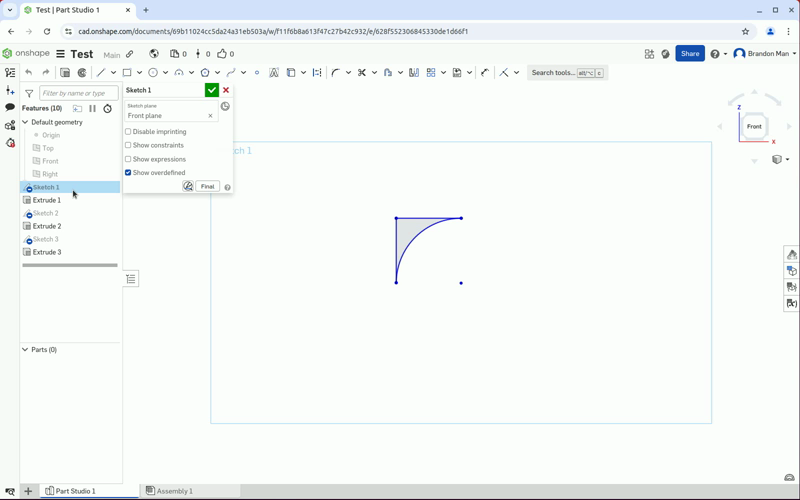
mouse_move(229, 92)
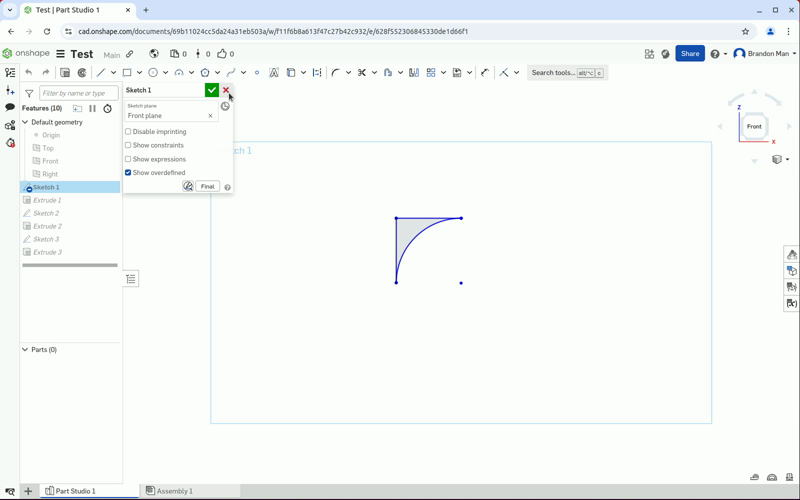
click(229, 92)
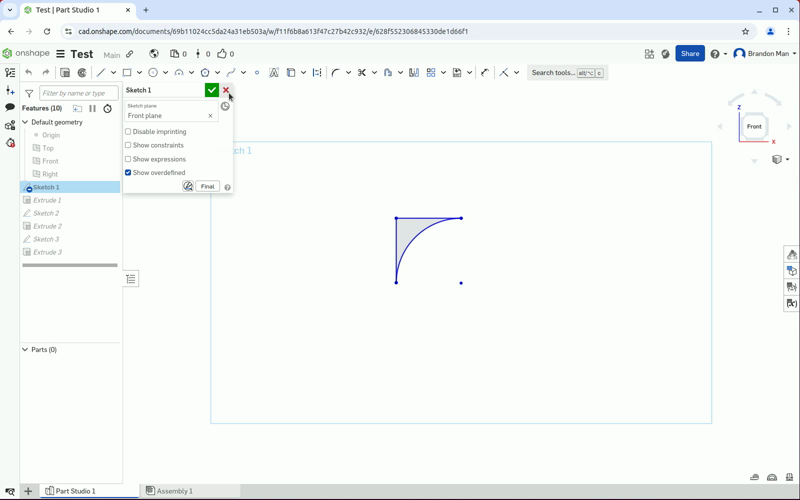
key(shift+s)
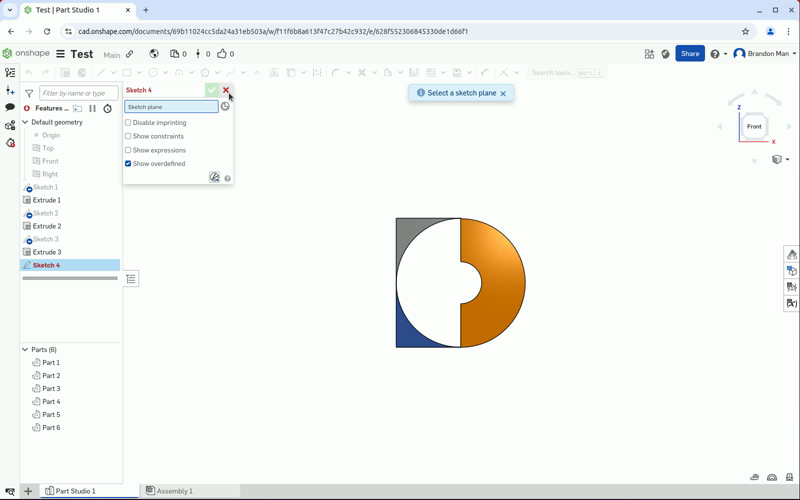
mouse_move(73, 163)
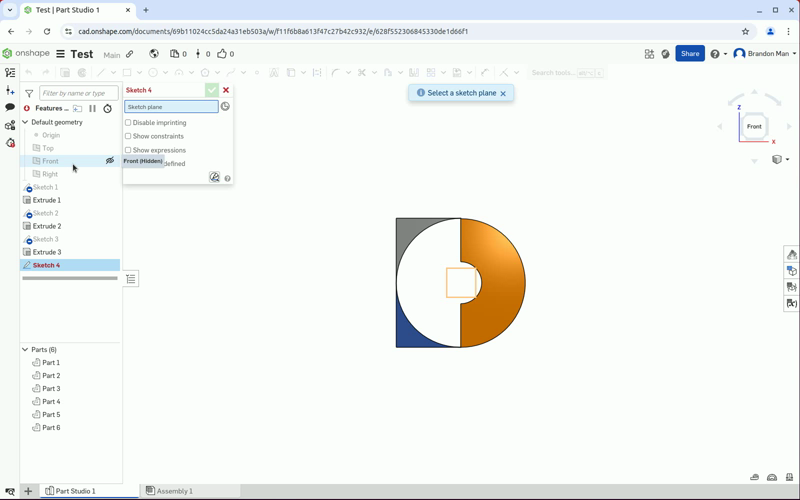
click(73, 163)
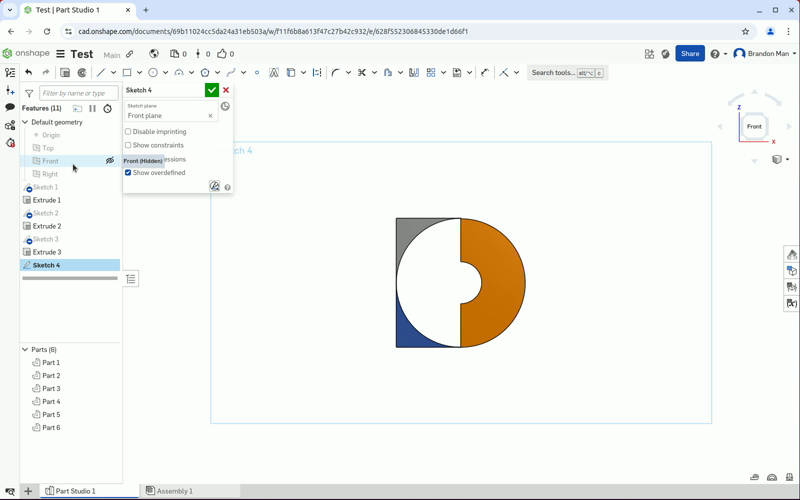
mouse_move(73, 352)
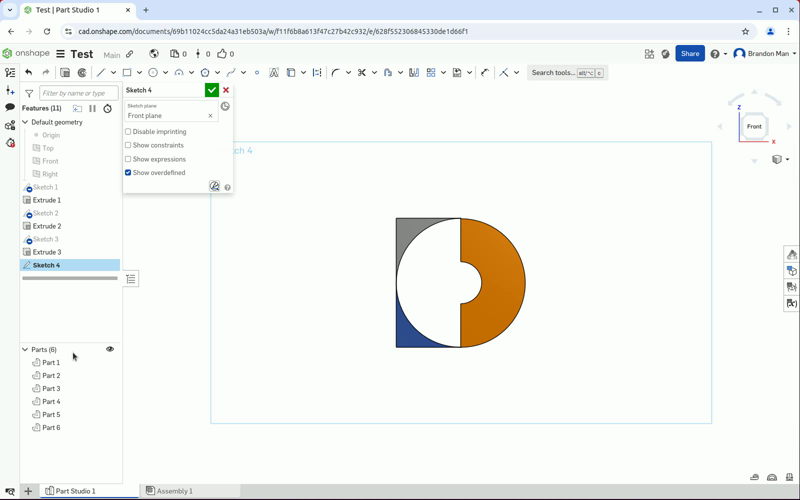
key(y)
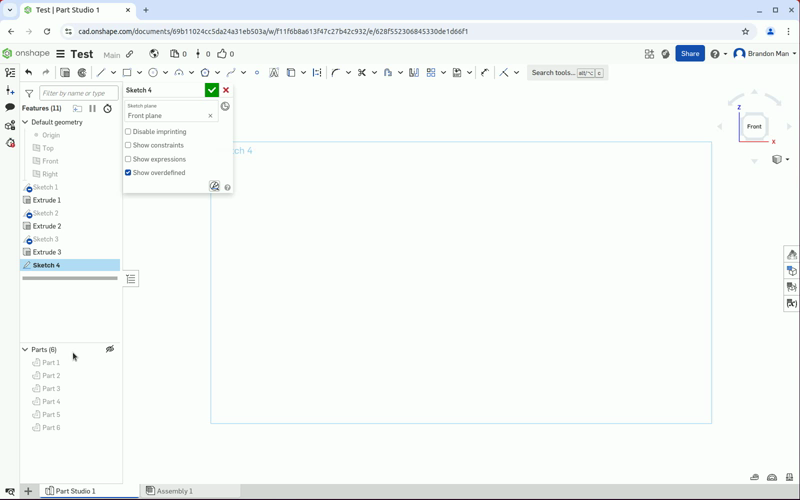
key(l)
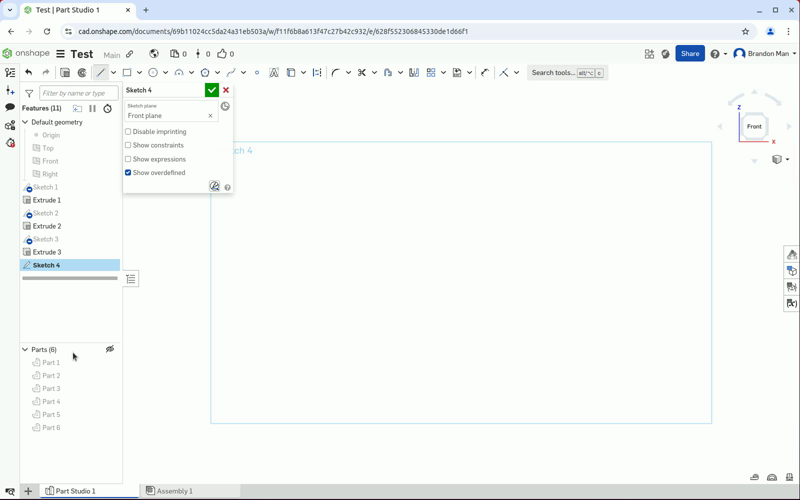
key_down(shift)
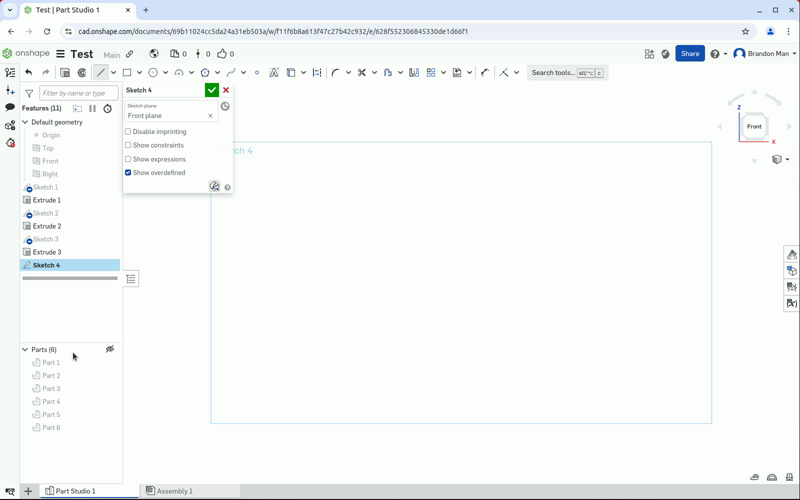
mouse_move(348, 347)
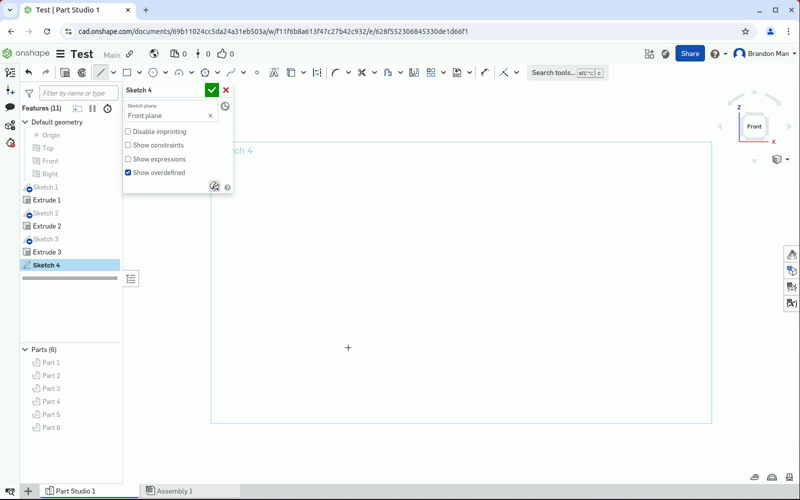
click(348, 347)
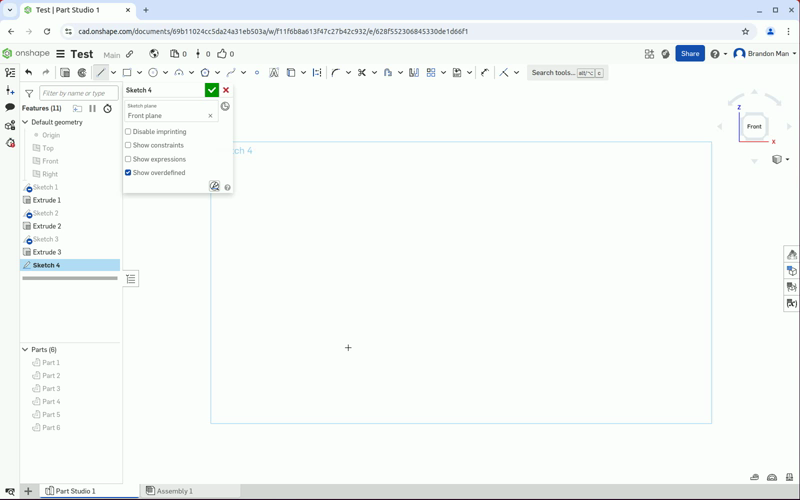
key_up(shift)
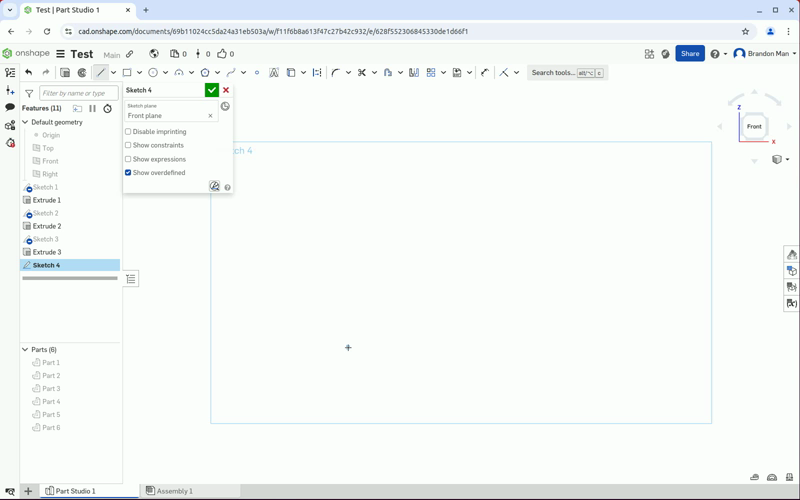
key_down(shift)
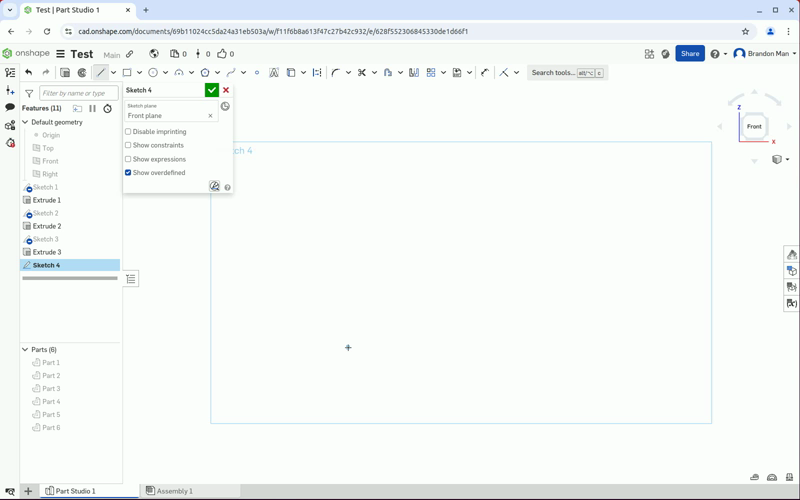
mouse_move(378, 347)
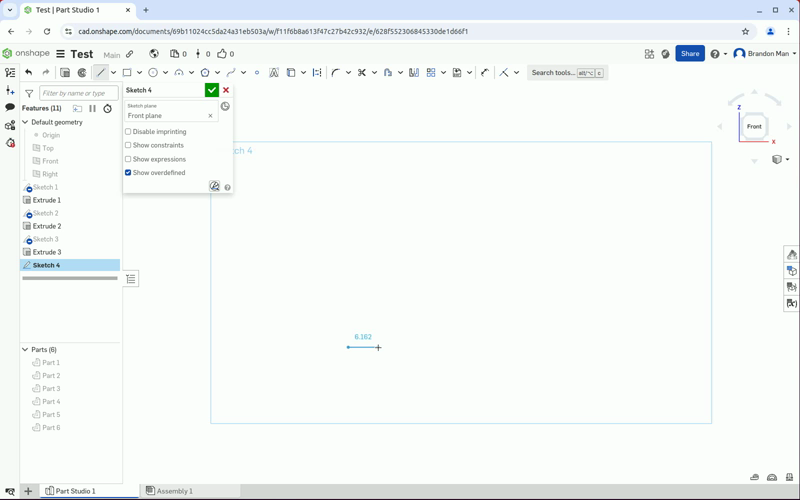
mouse_move(395, 347)
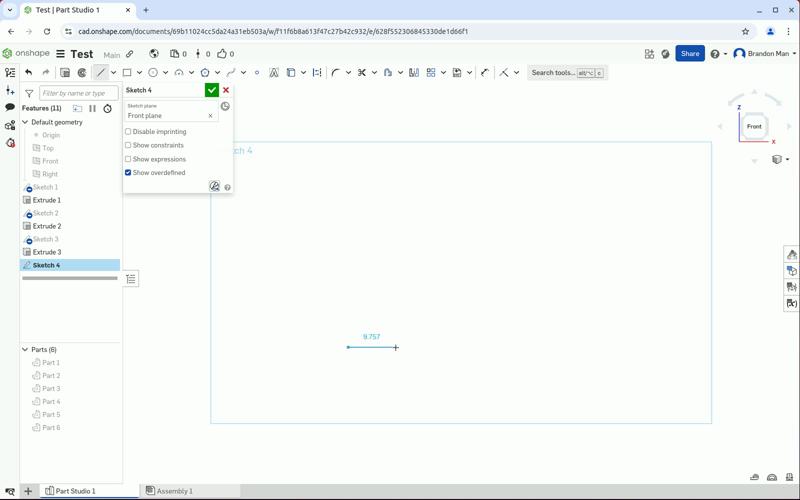
click(395, 347)
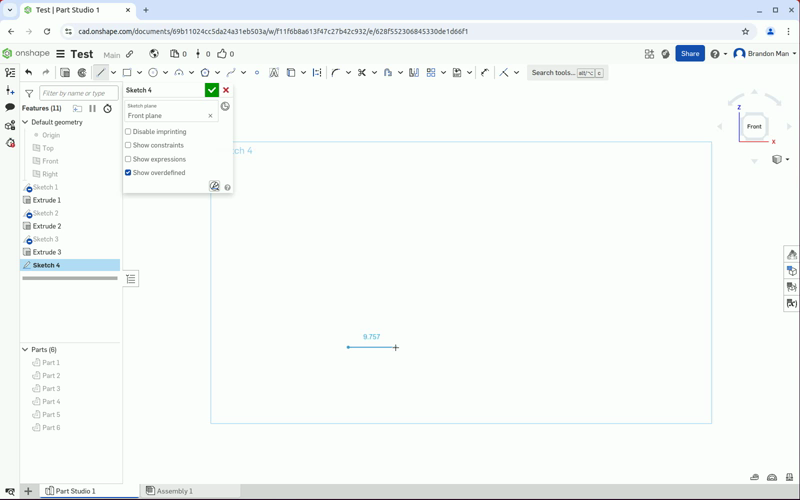
key_up(shift)
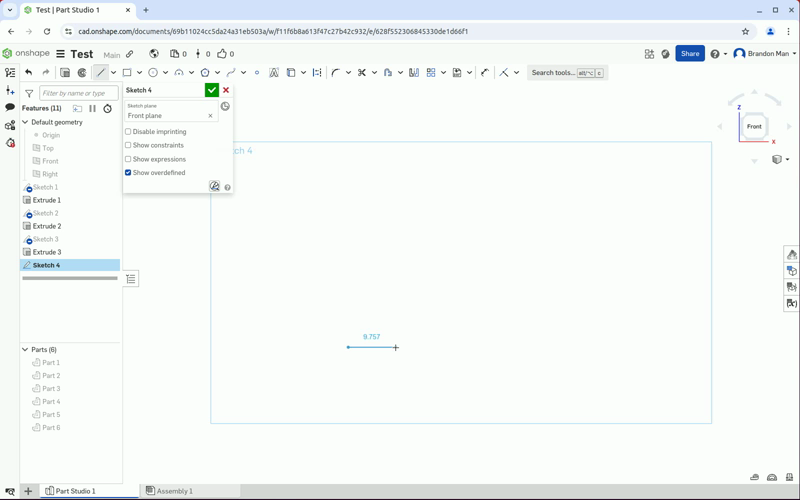
key_down(shift)
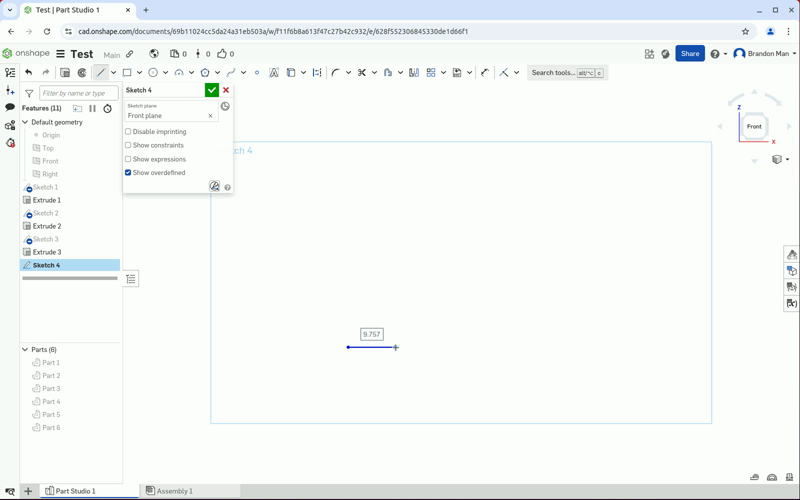
mouse_move(395, 282)
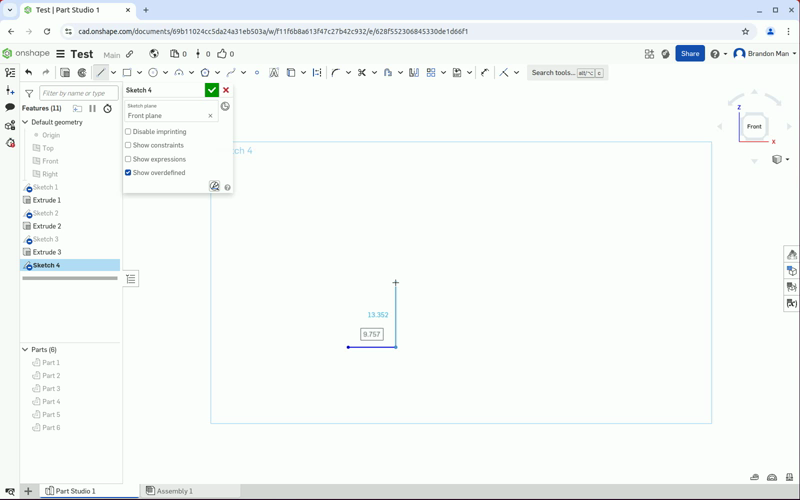
click(395, 282)
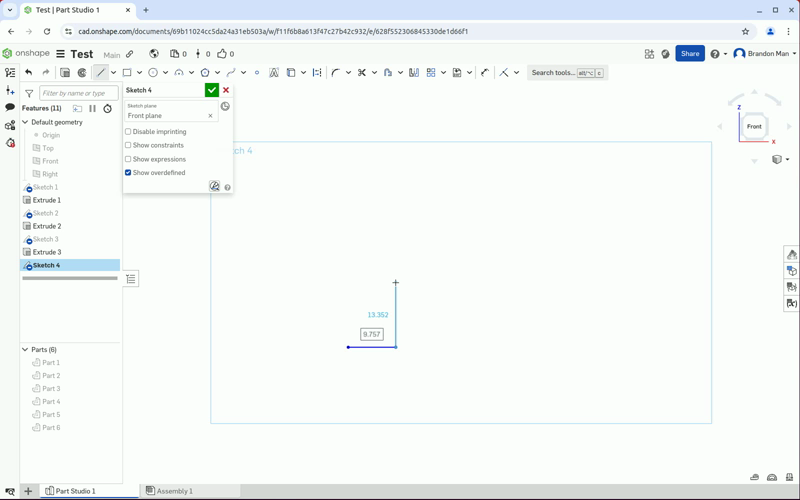
key_up(shift)
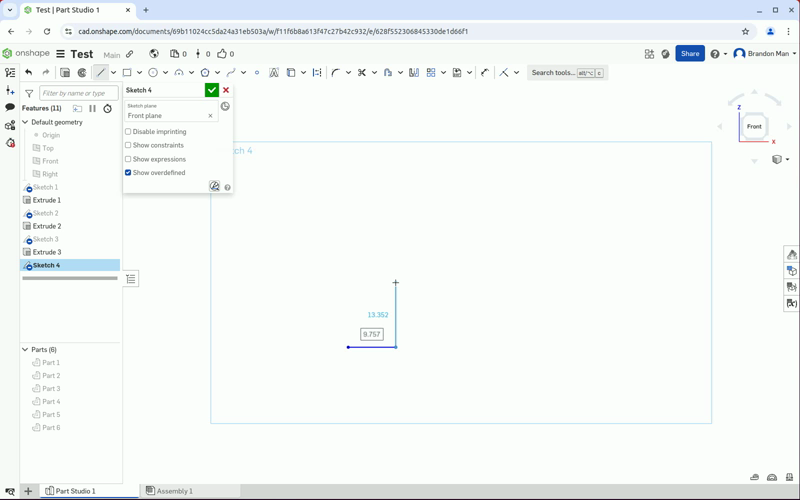
key_down(shift)
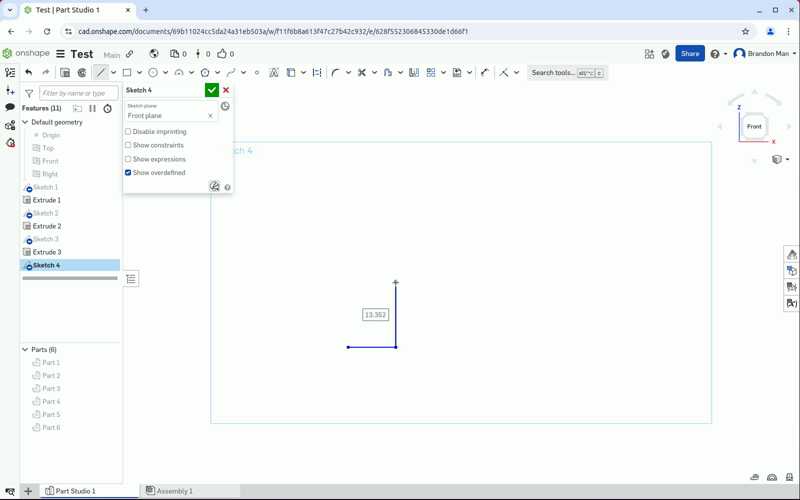
mouse_move(395, 218)
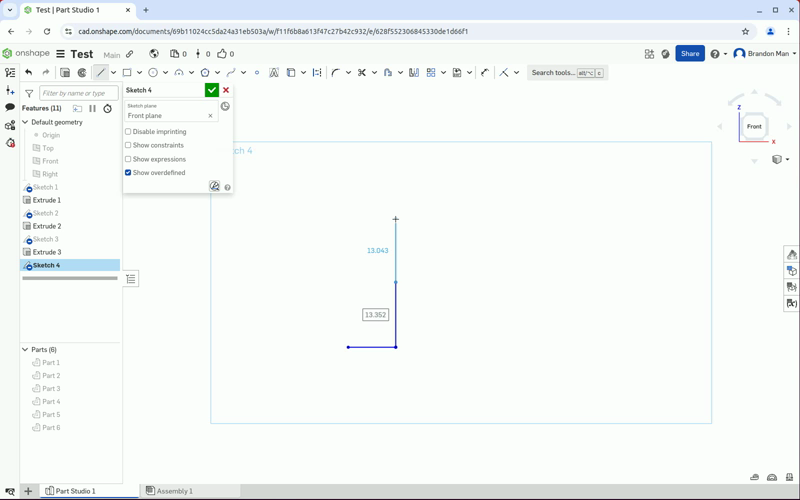
click(395, 218)
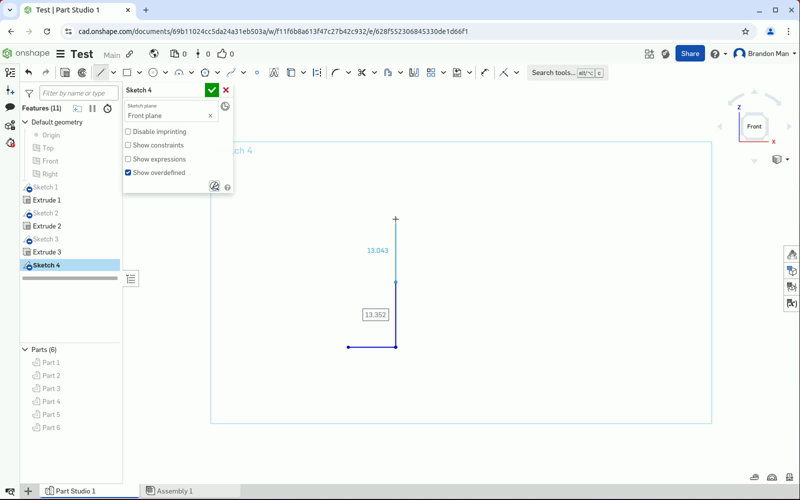
key_up(shift)
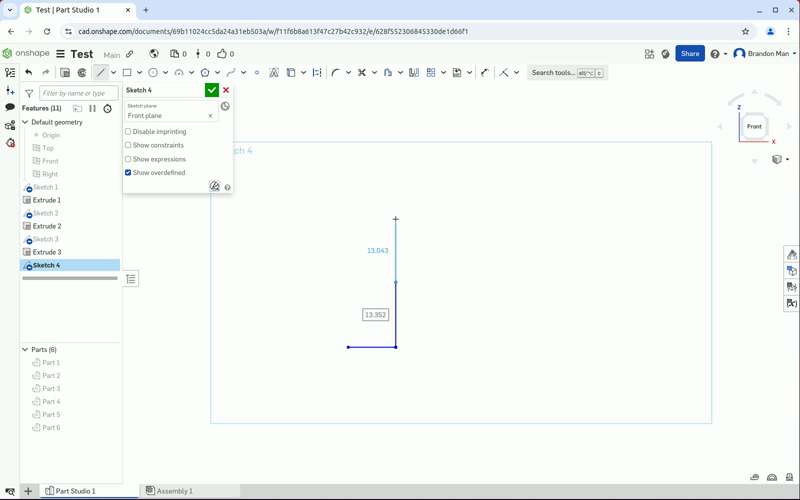
key_down(shift)
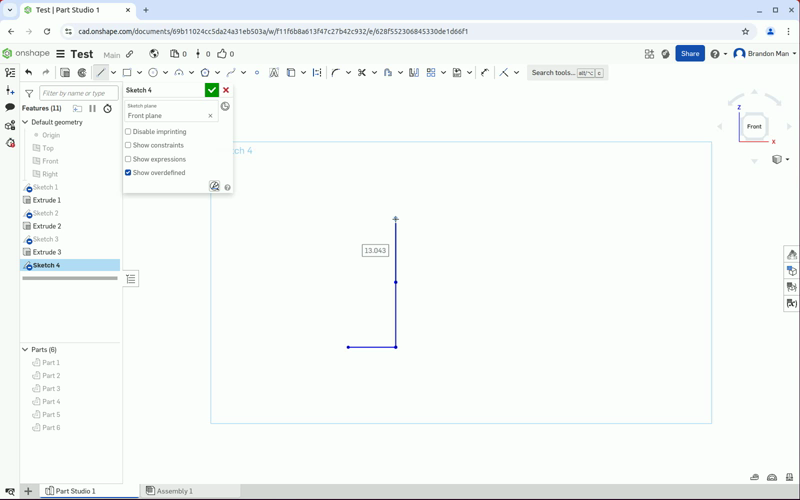
mouse_move(425, 218)
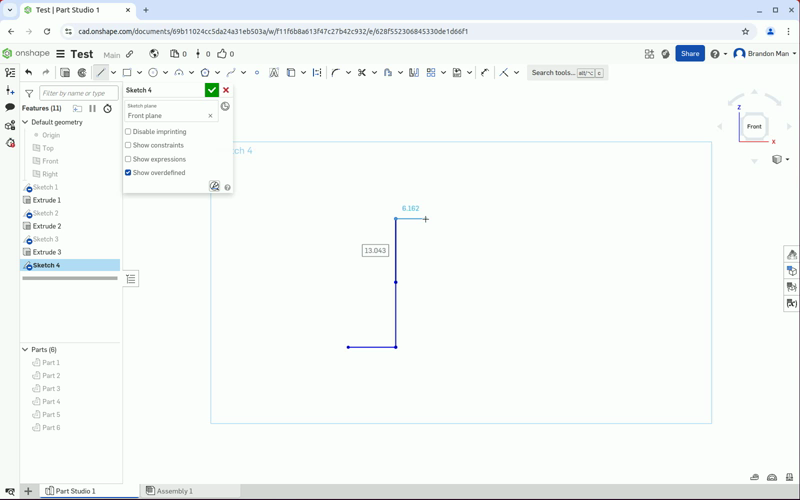
mouse_move(348, 218)
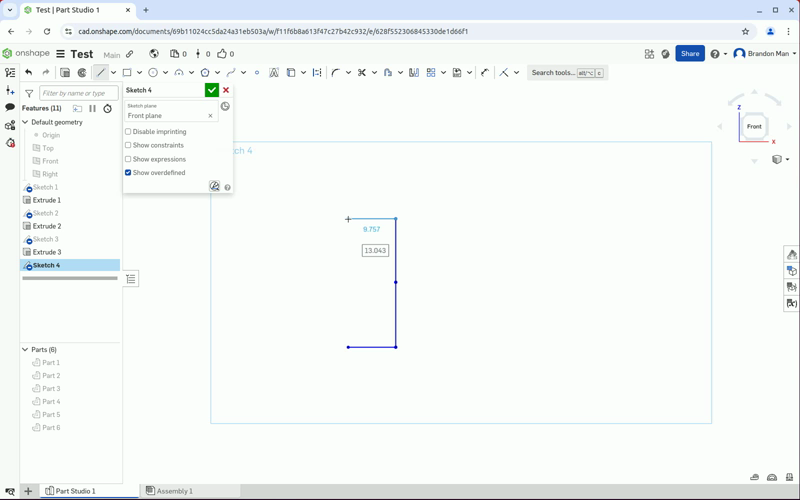
click(348, 218)
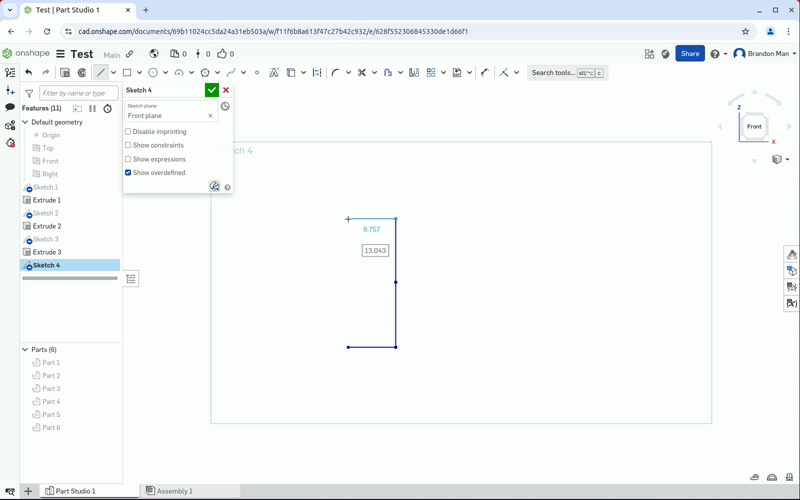
key_up(shift)
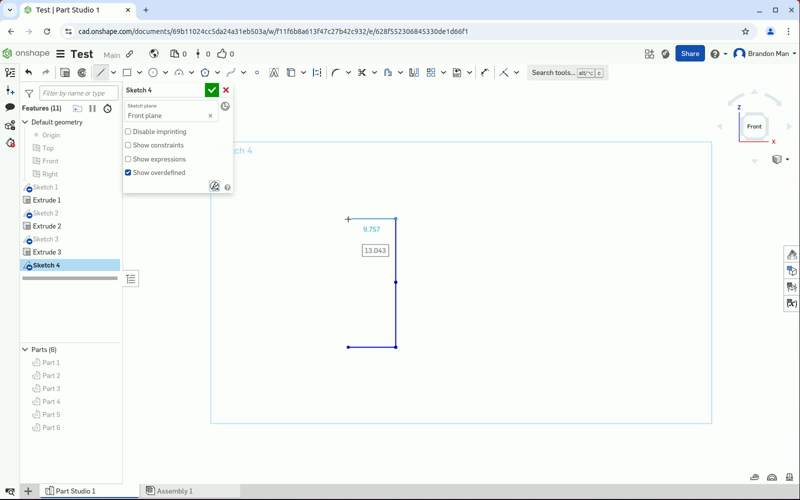
key_down(shift)
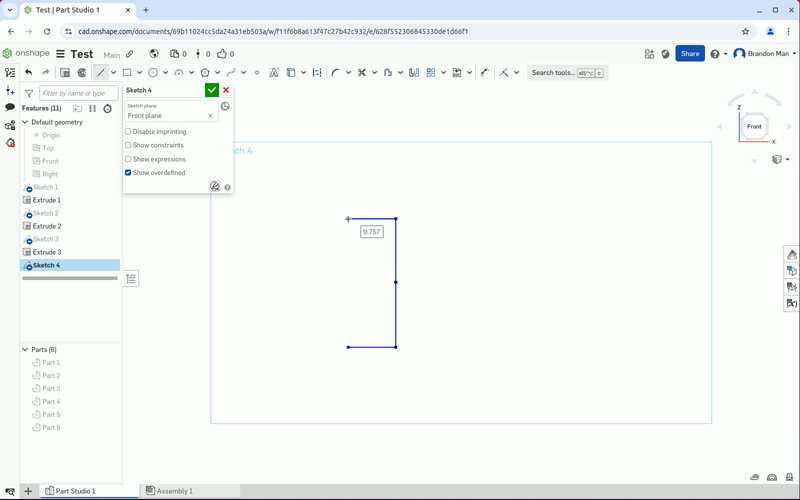
mouse_move(348, 347)
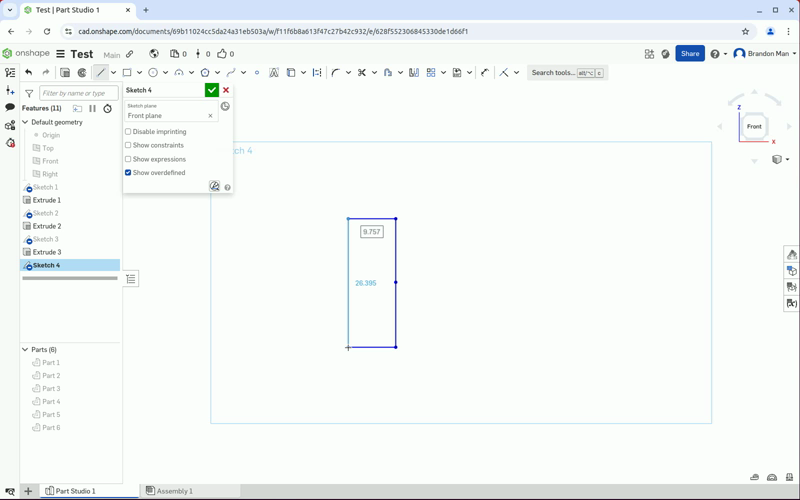
key_up(shift)
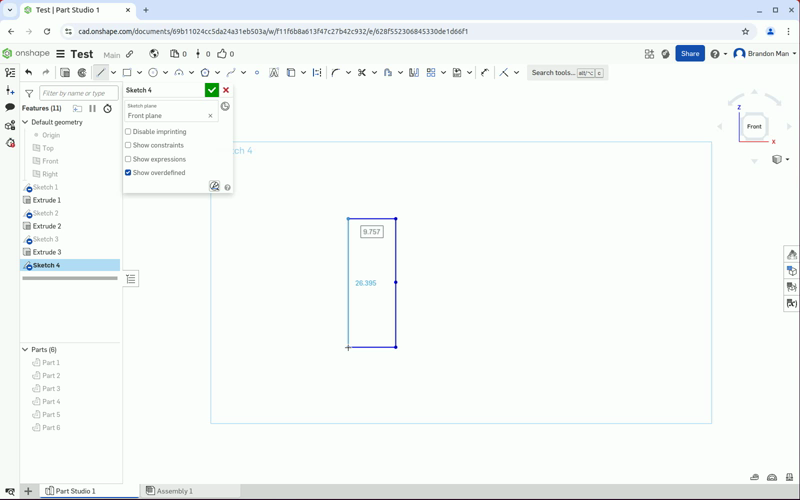
click(348, 347)
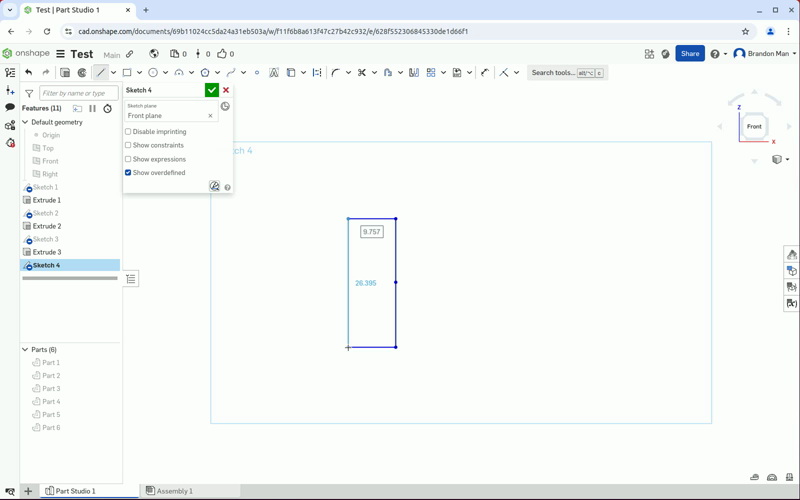
key(esc)
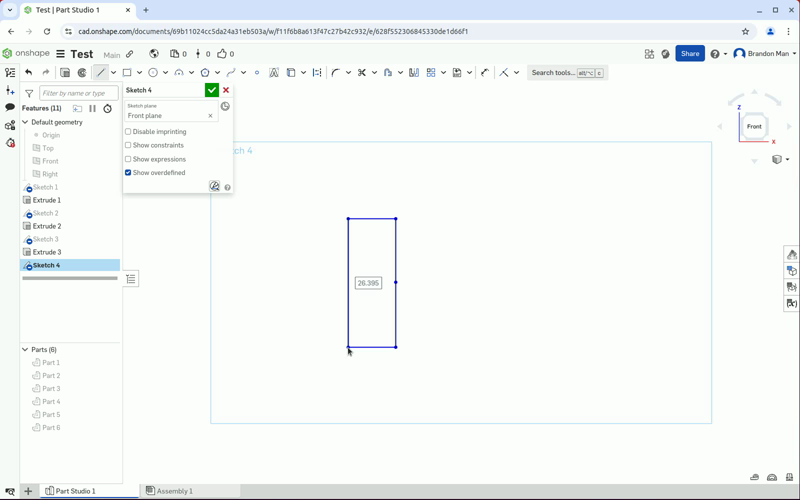
mouse_move(380, 295)
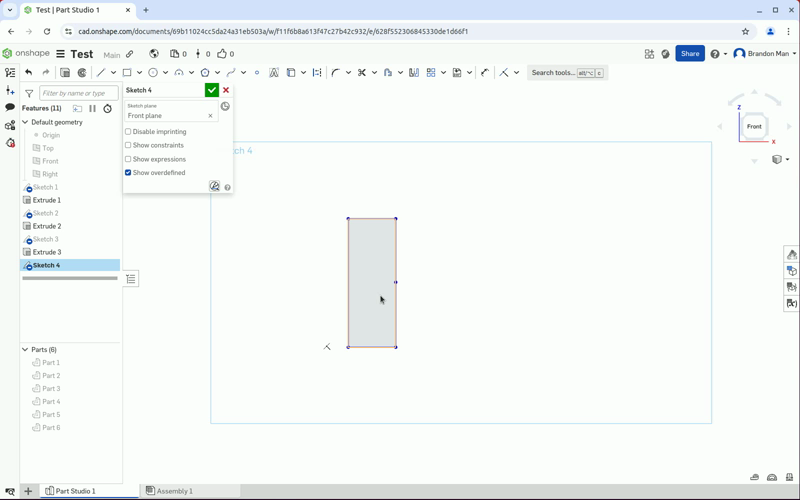
click(380, 295)
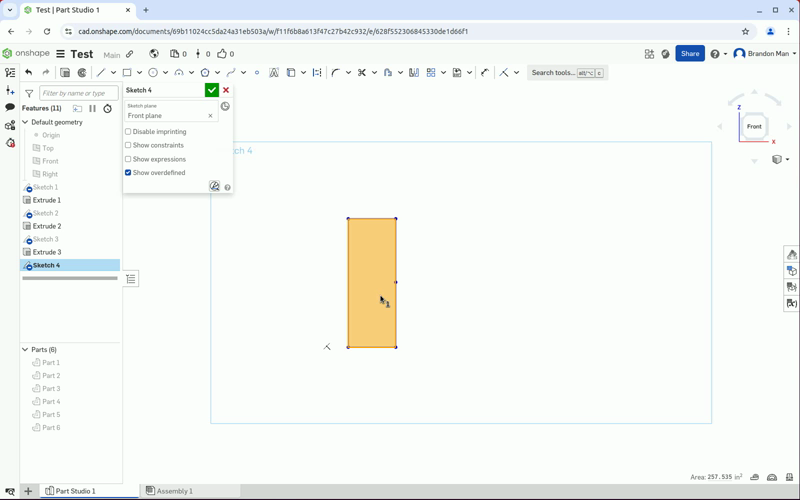
mouse_move(73, 352)
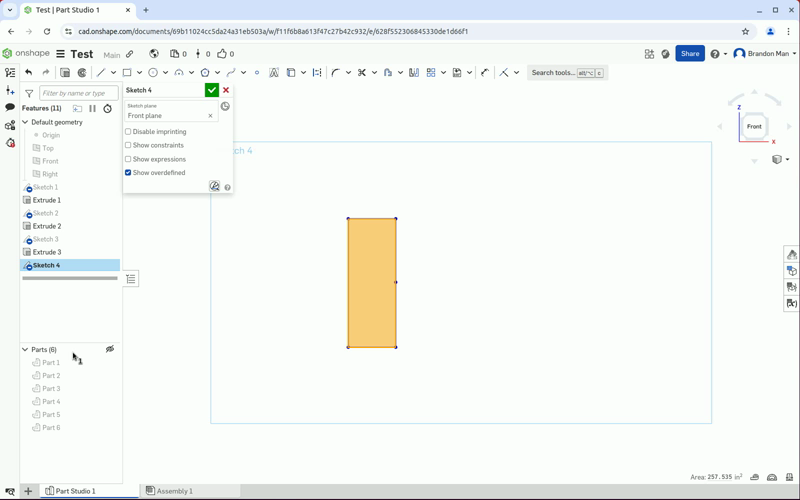
key(shift+y)
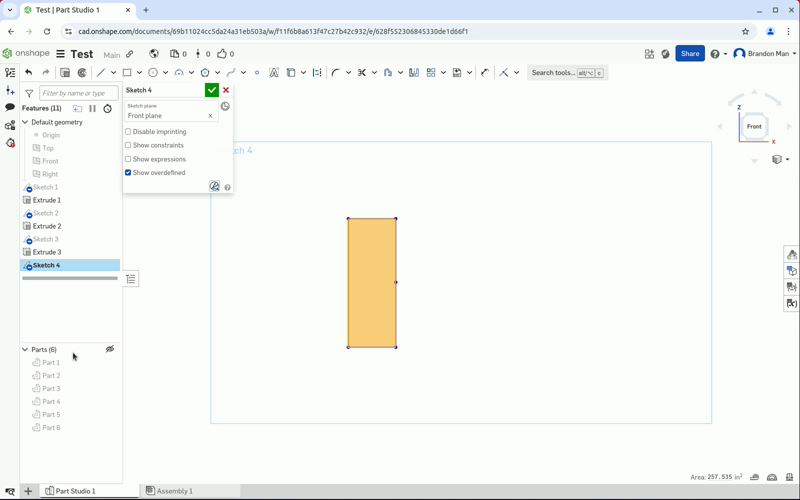
key(shift+e)
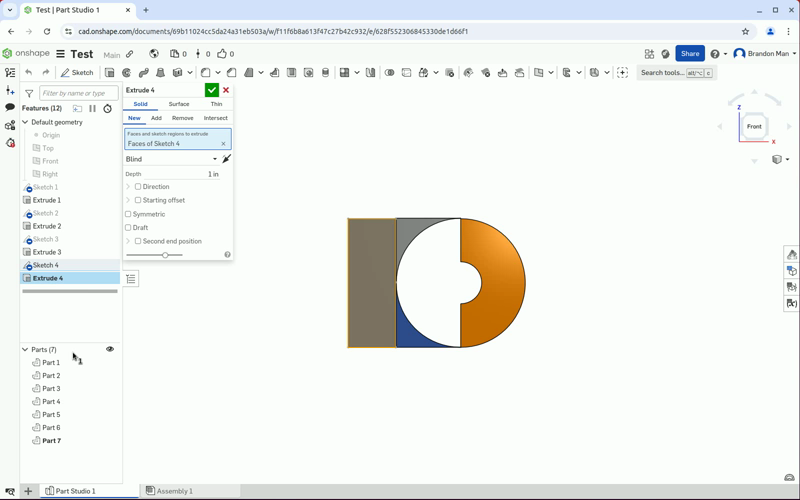
mouse_move(143, 106)
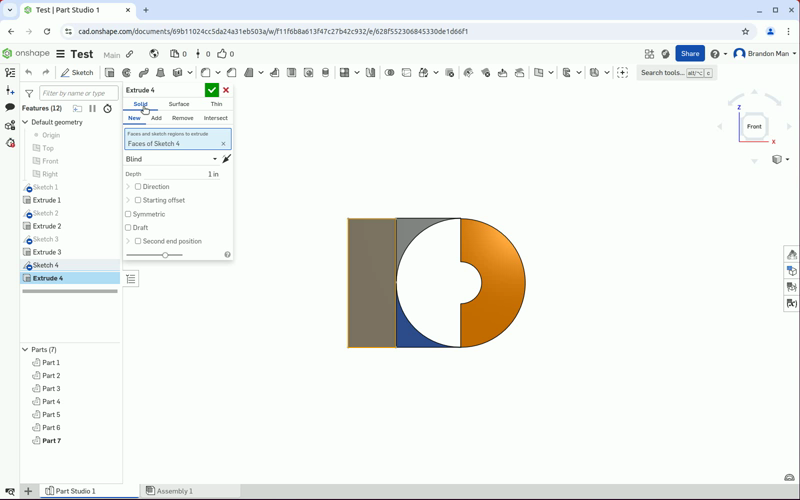
click(143, 106)
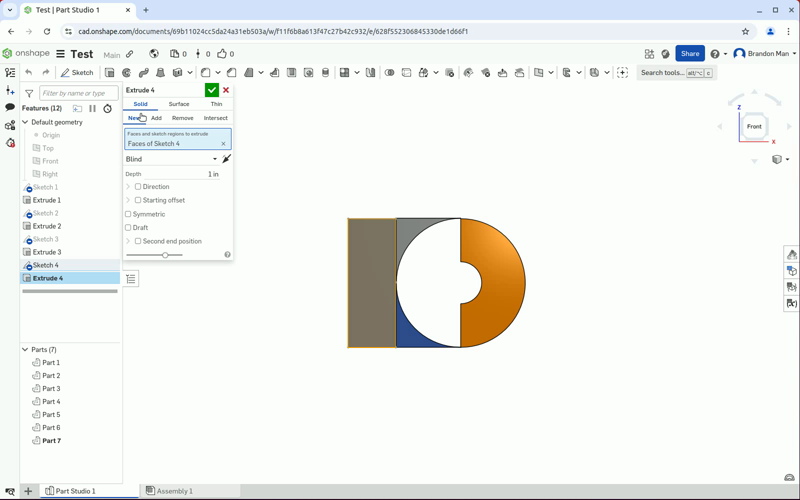
mouse_move(137, 120)
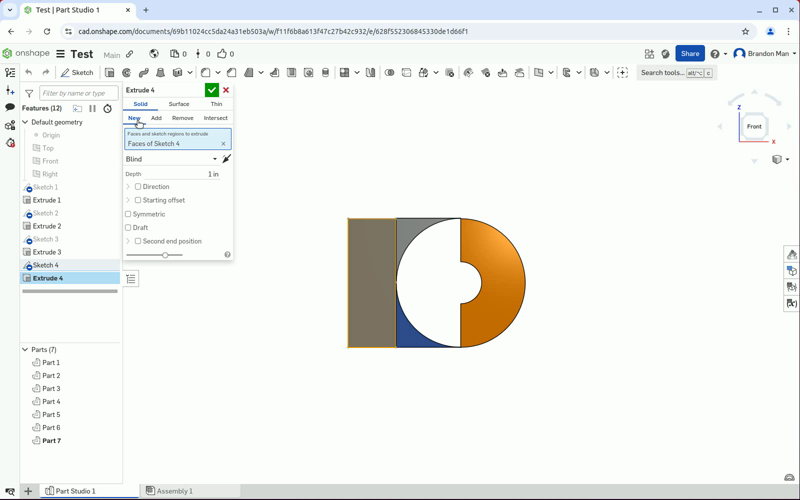
click(137, 120)
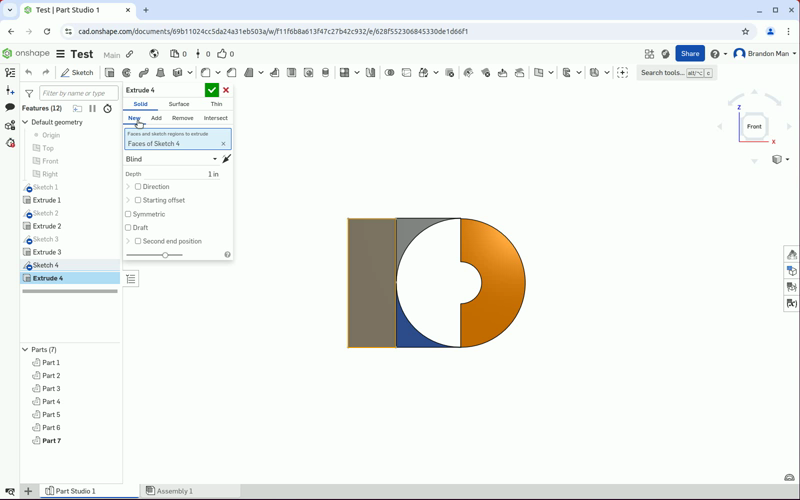
key(tab, 4)
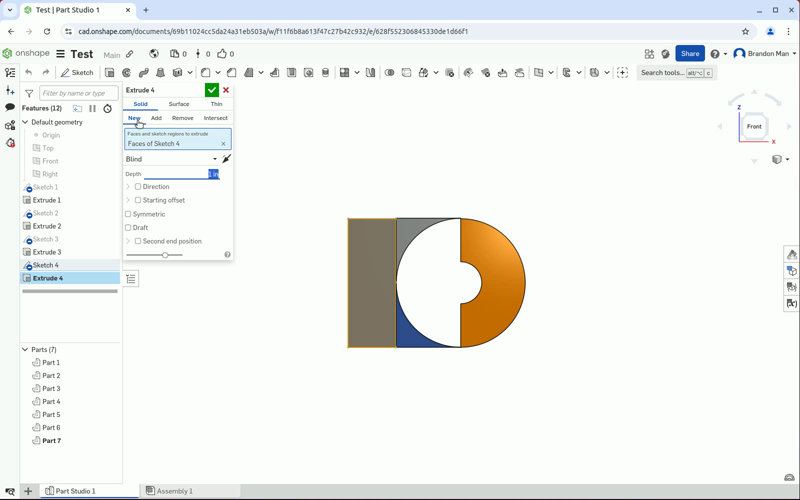
text(5.296)
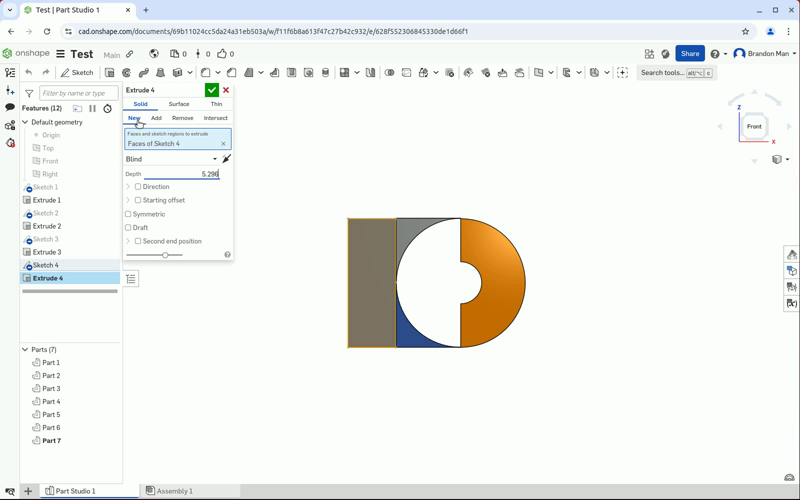
key(tab, 3)
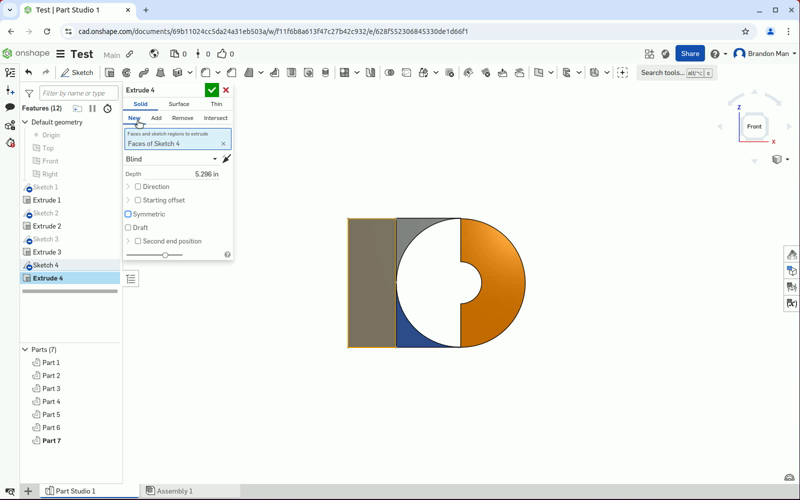
key(space)
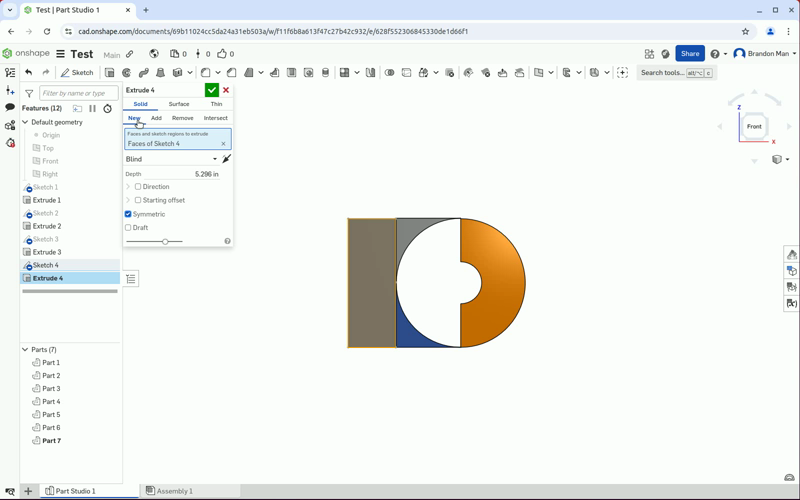
key(enter)
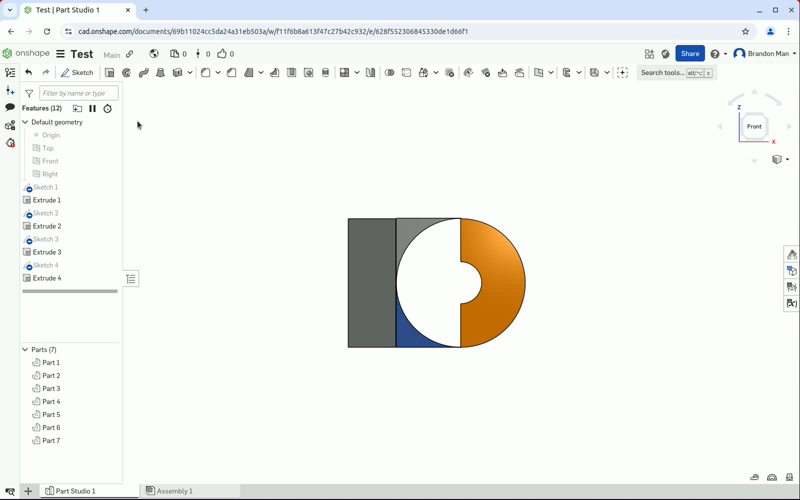
key(shift+h)
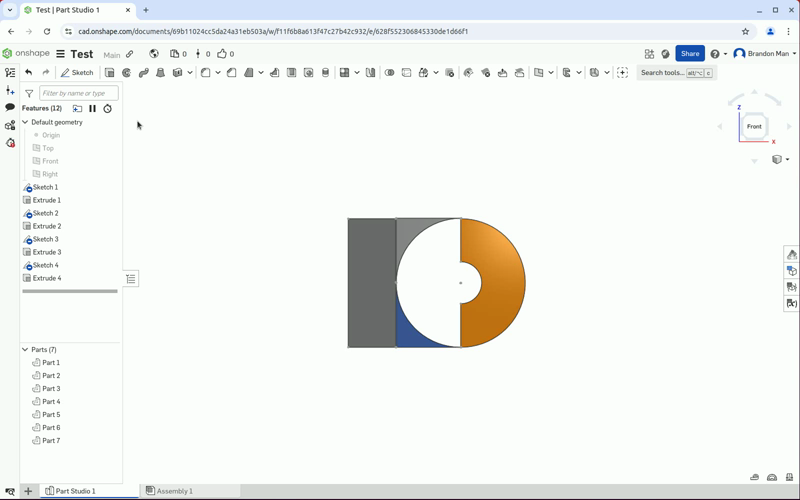
key(shift+h)
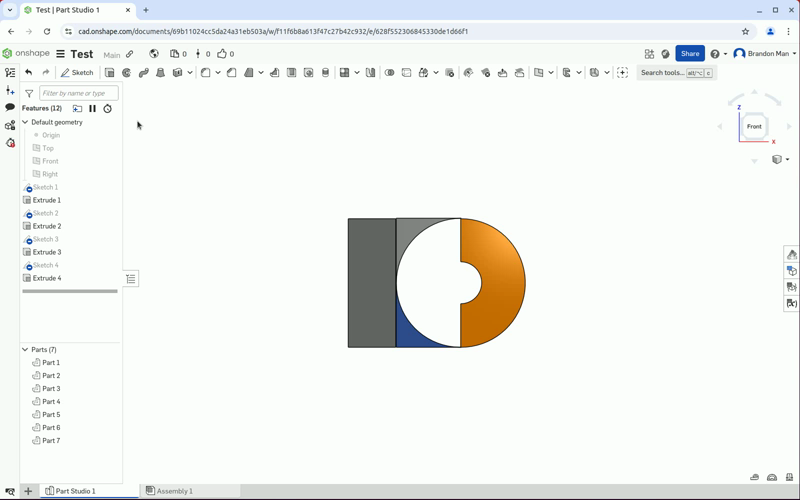
mouse_move(73, 189)
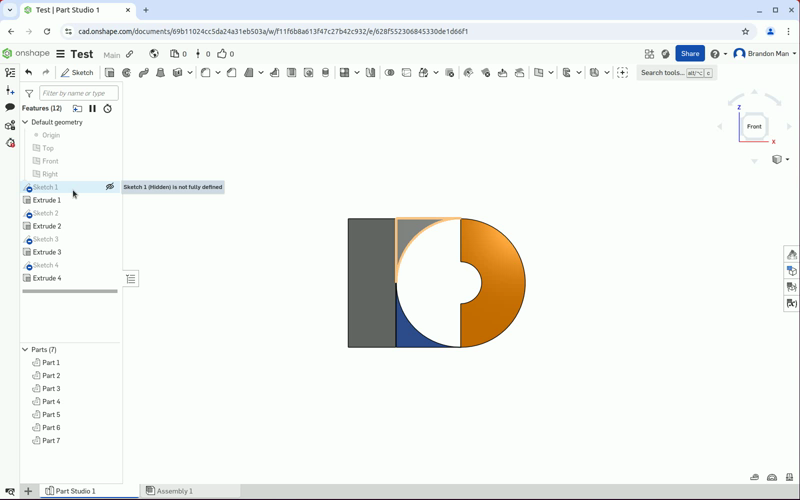
click(73, 189)
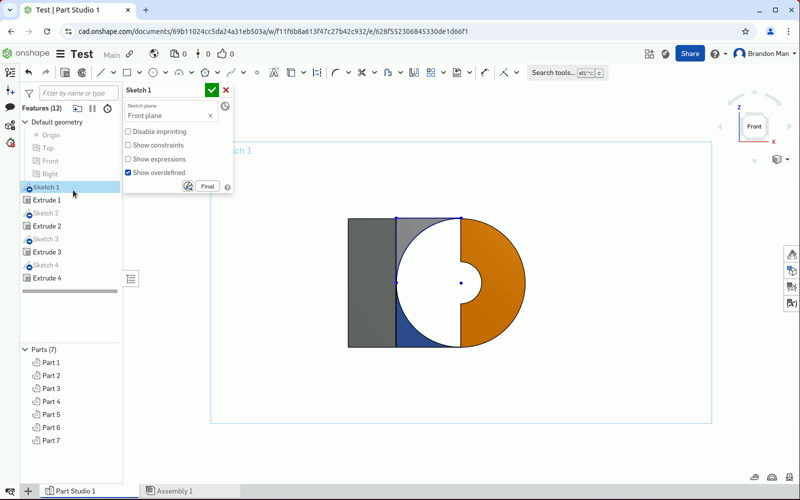
mouse_move(229, 92)
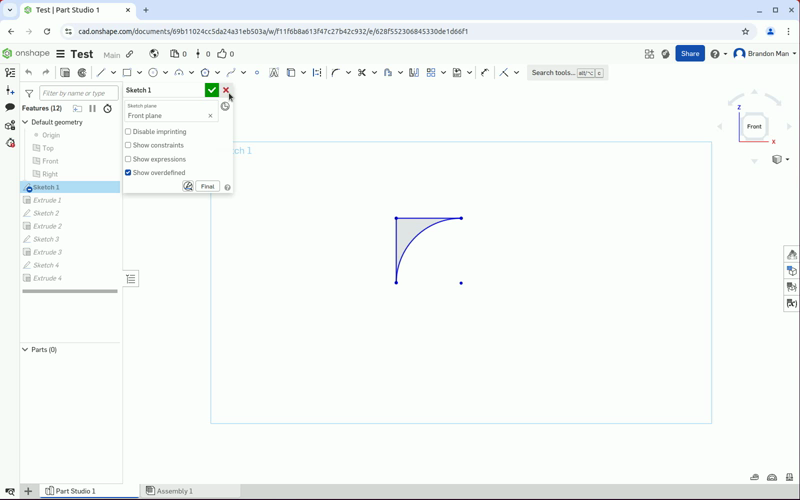
click(229, 92)
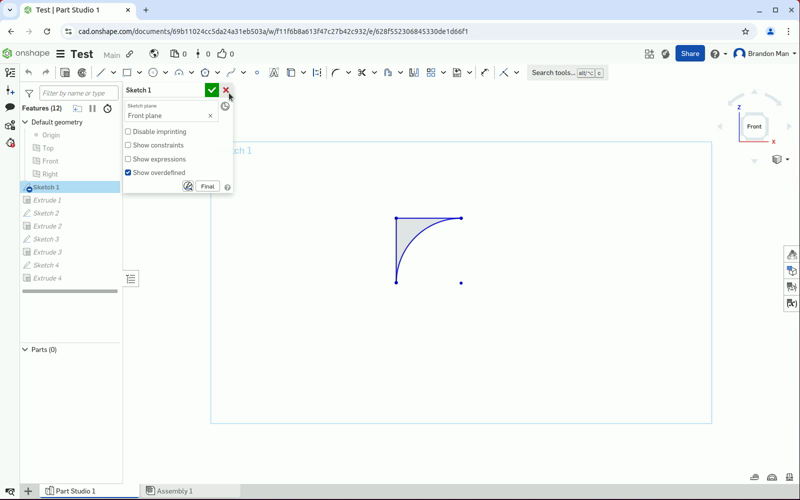
key(shift+s)
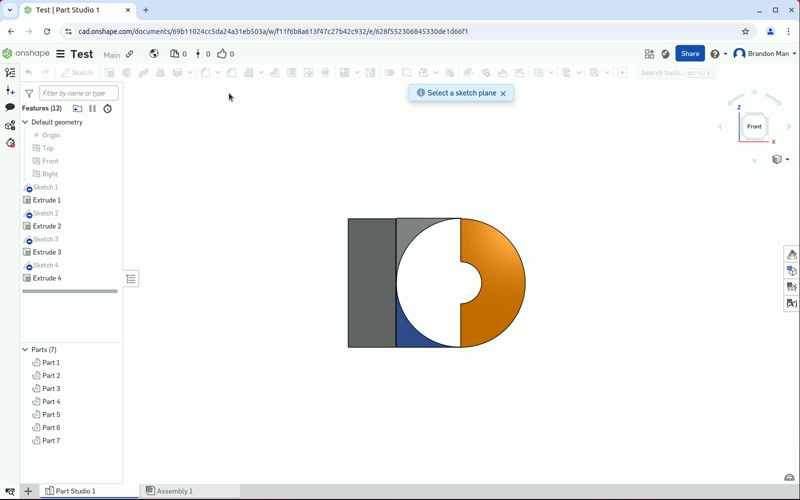
mouse_move(73, 163)
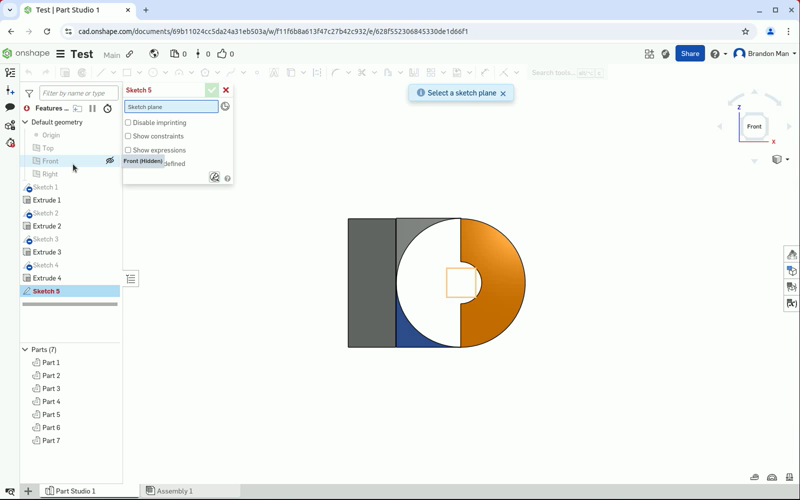
click(73, 163)
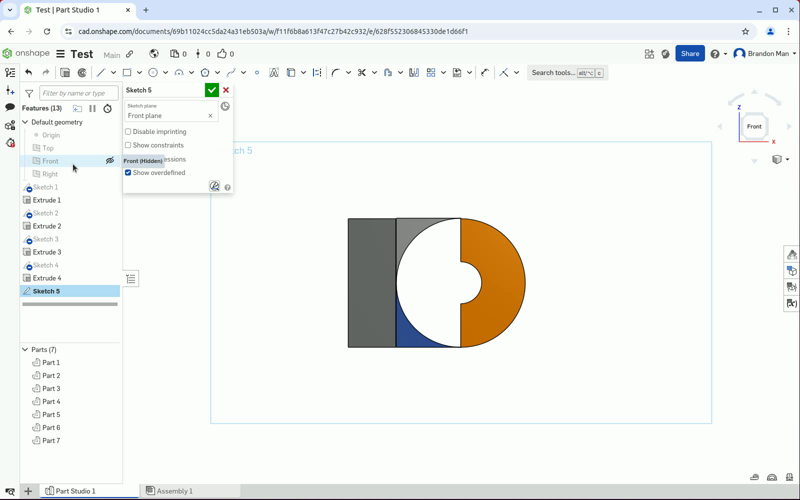
mouse_move(73, 352)
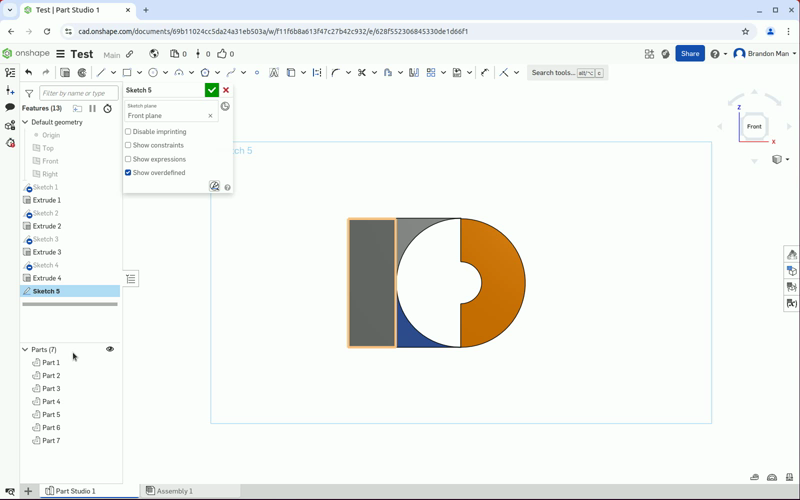
key(y)
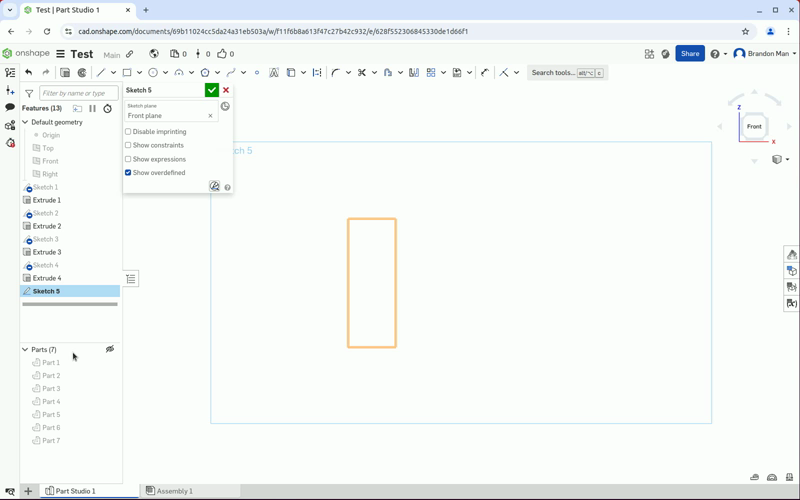
key(l)
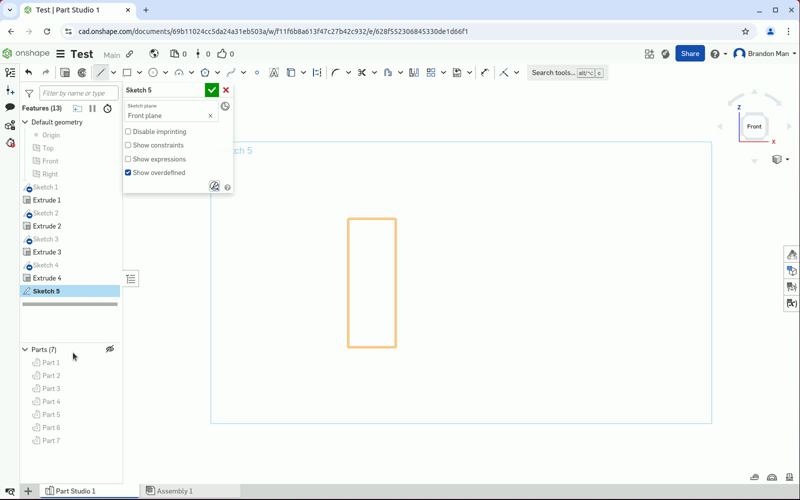
key_down(shift)
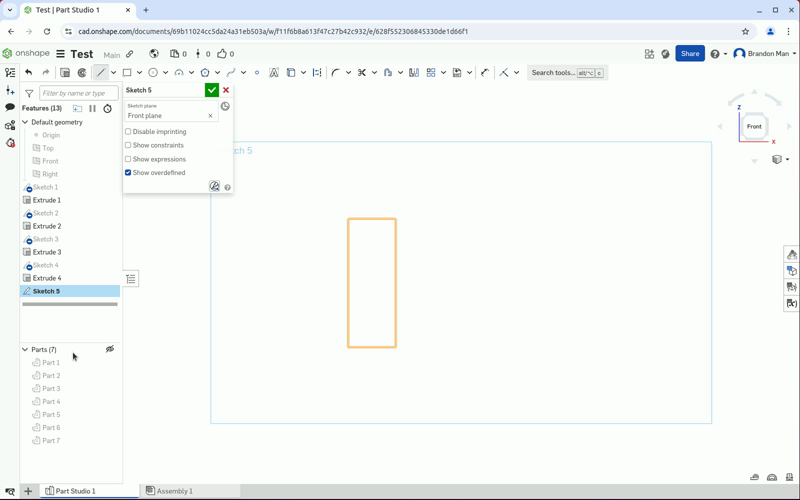
mouse_move(460, 347)
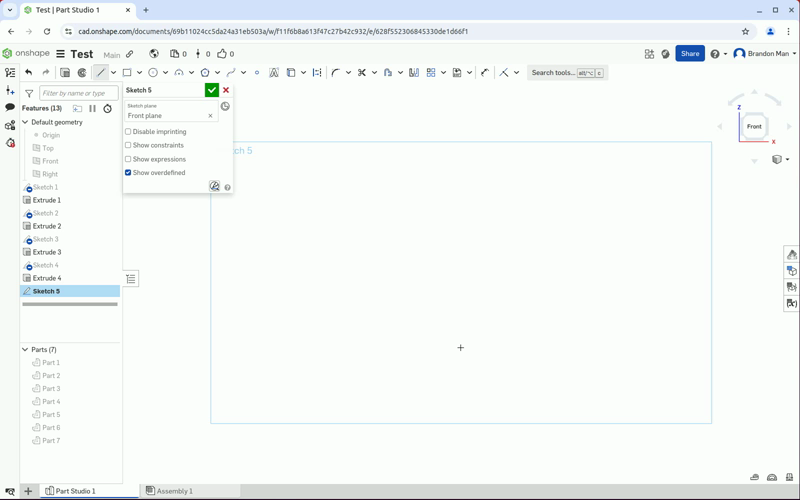
click(460, 347)
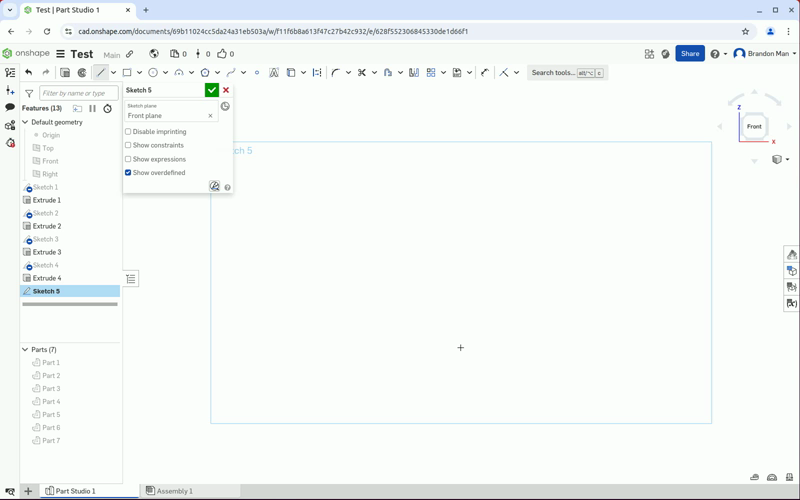
key_up(shift)
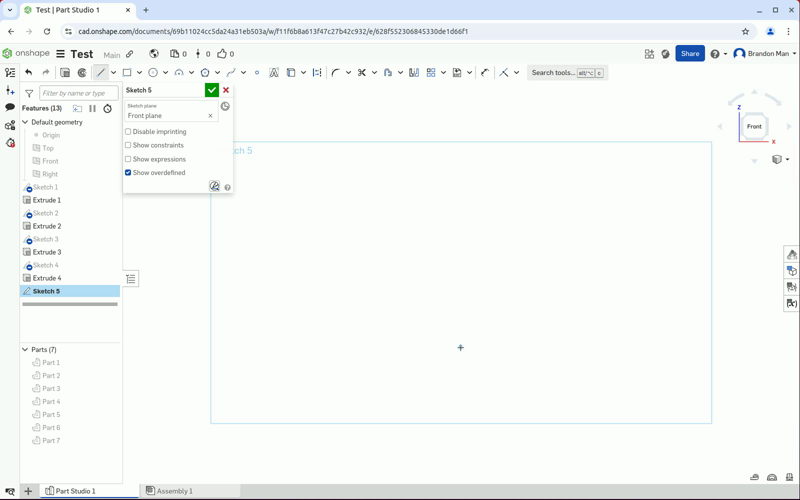
key_down(shift)
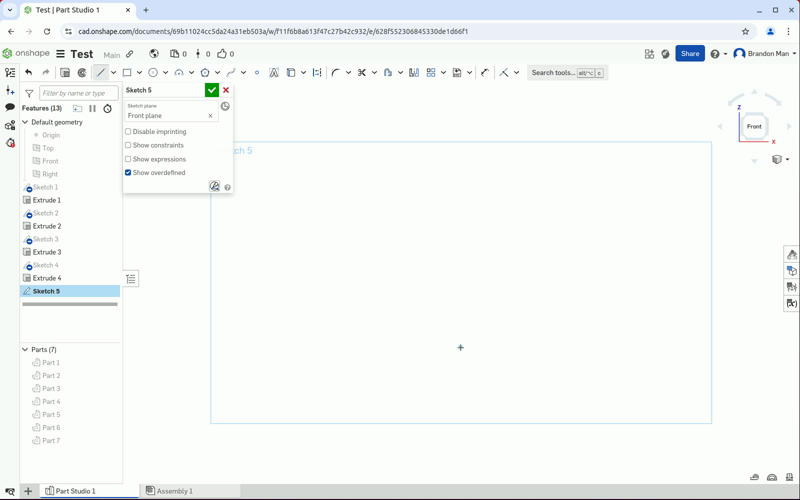
mouse_move(490, 347)
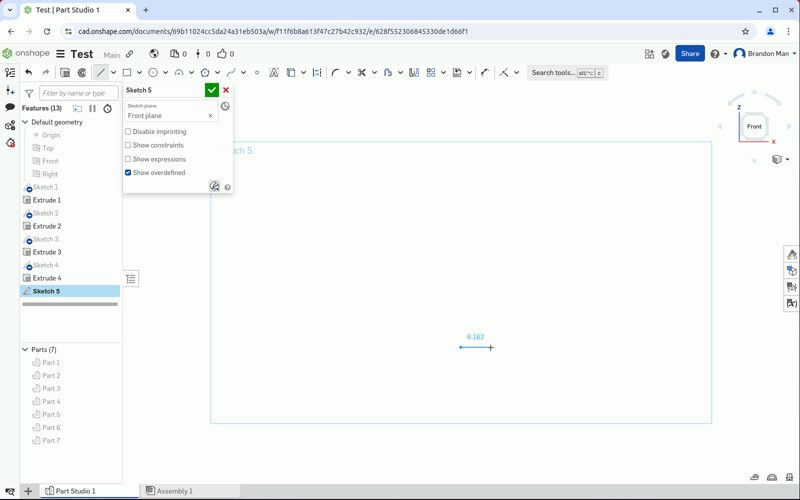
mouse_move(460, 303)
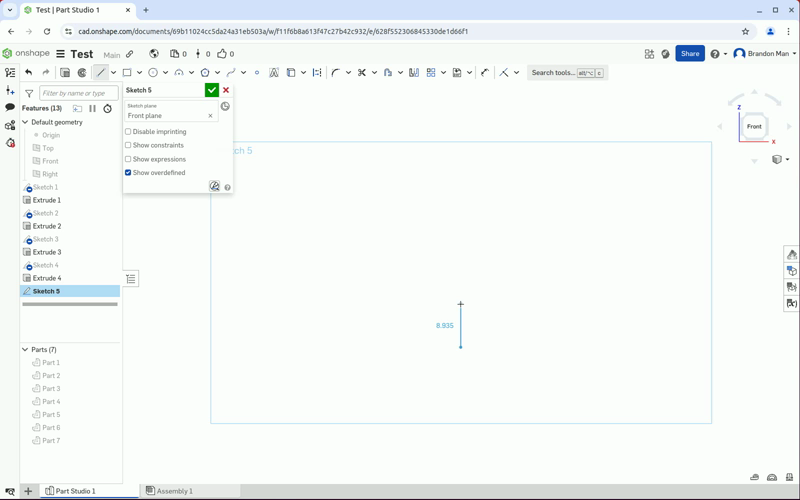
click(460, 303)
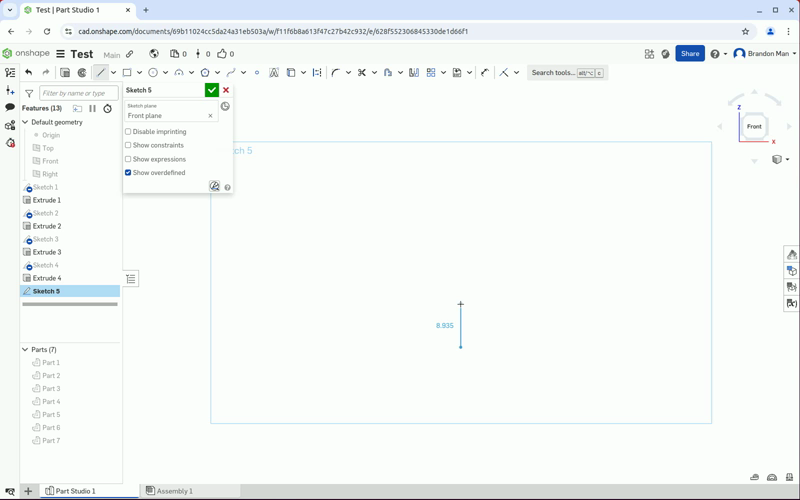
key_up(shift)
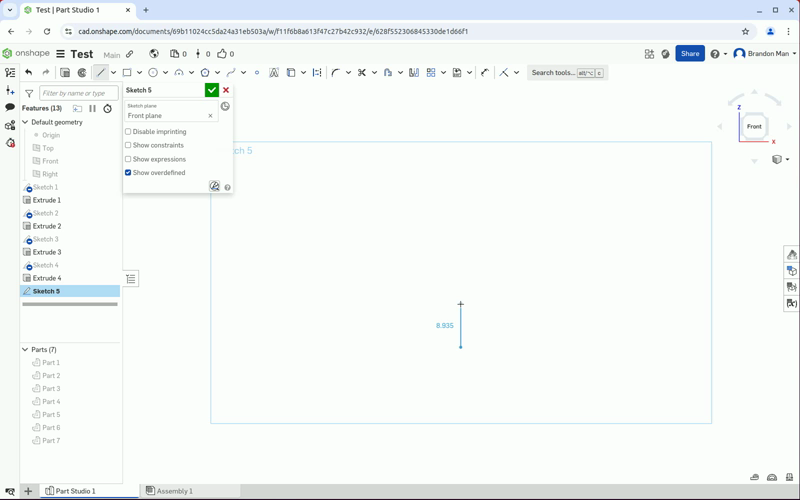
key(esc)
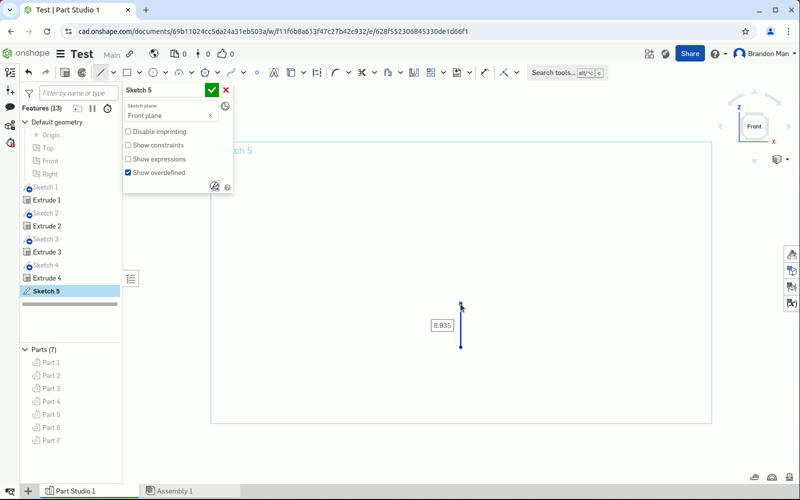
key(a)
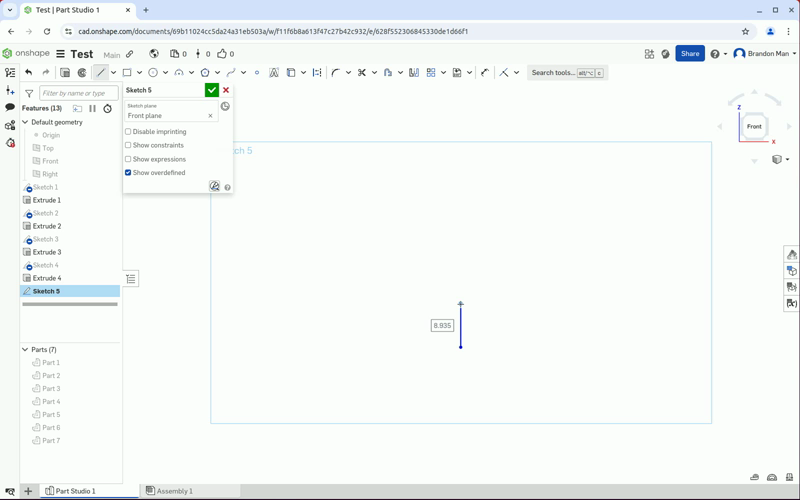
mouse_move(460, 303)
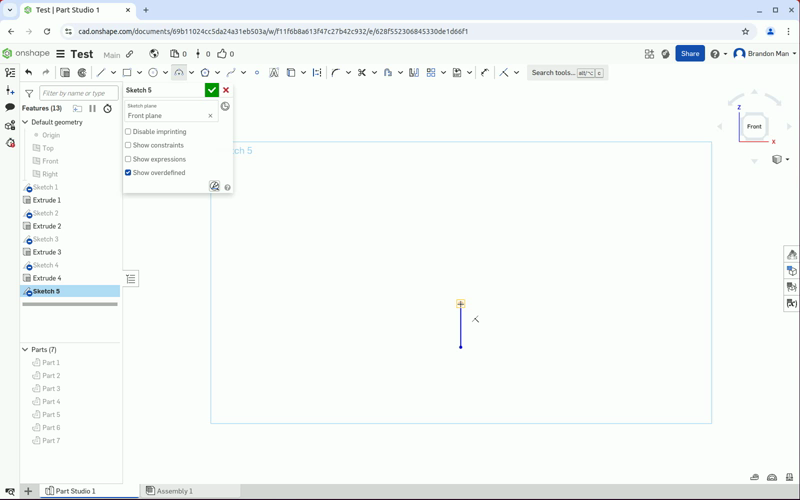
click(460, 303)
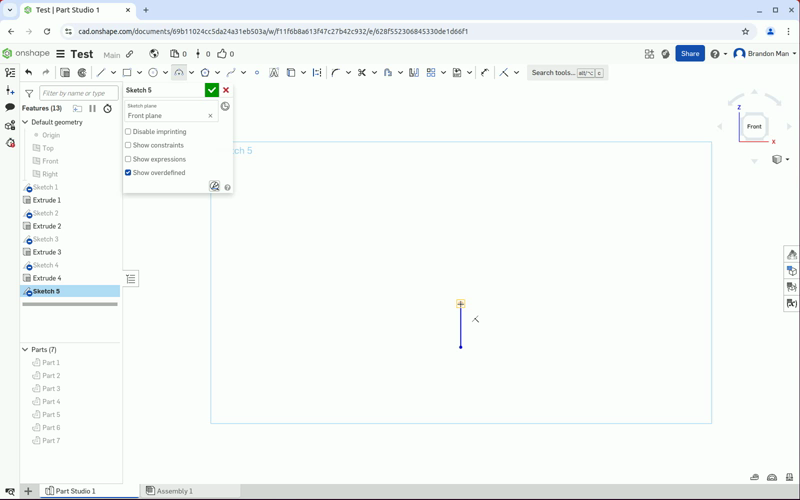
key_down(shift)
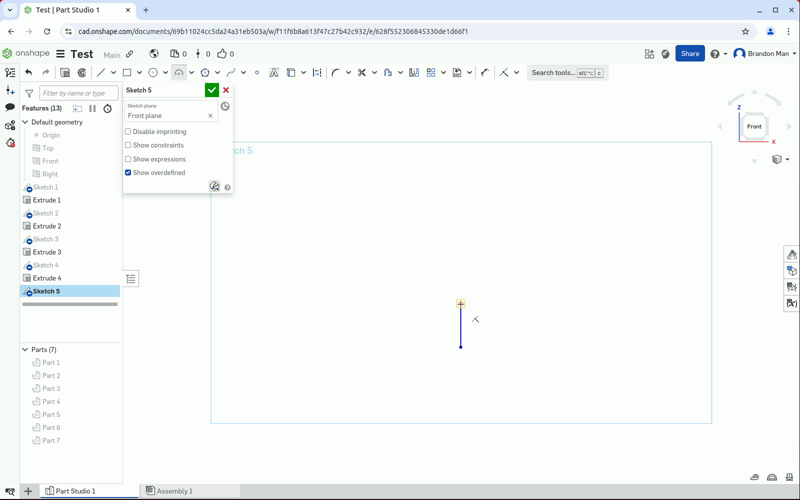
mouse_move(460, 261)
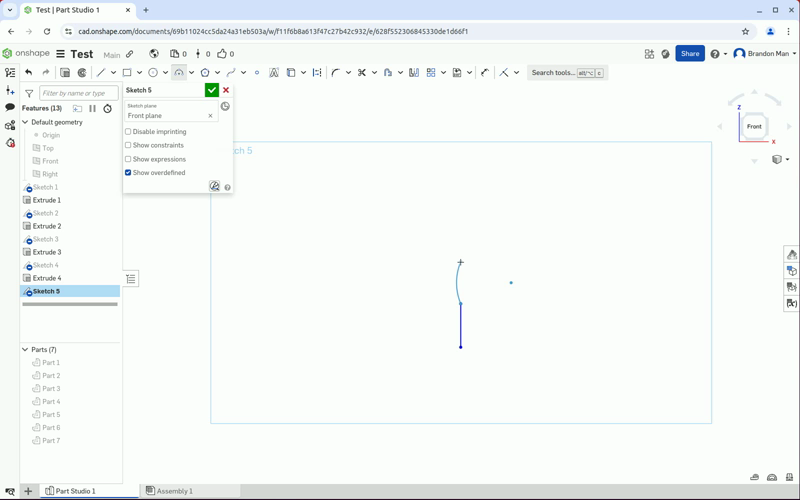
click(460, 261)
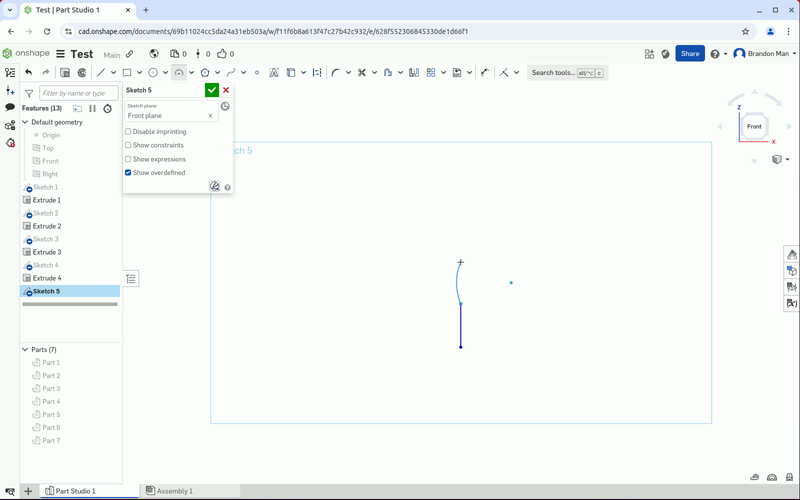
mouse_move(439, 282)
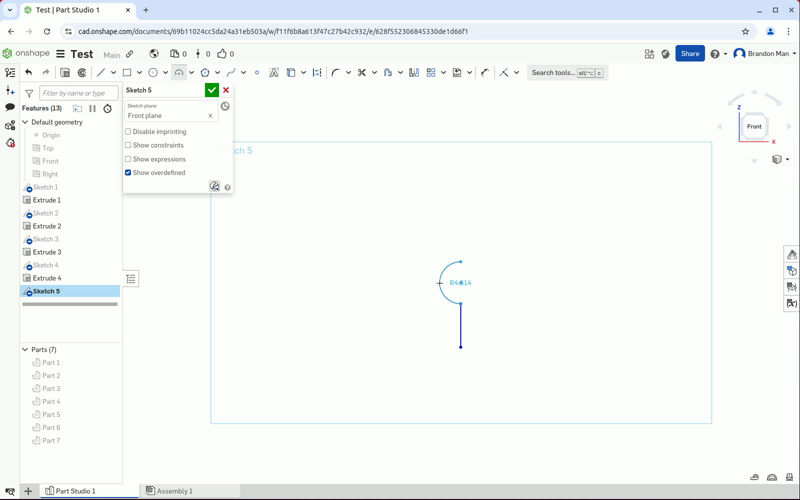
click(439, 282)
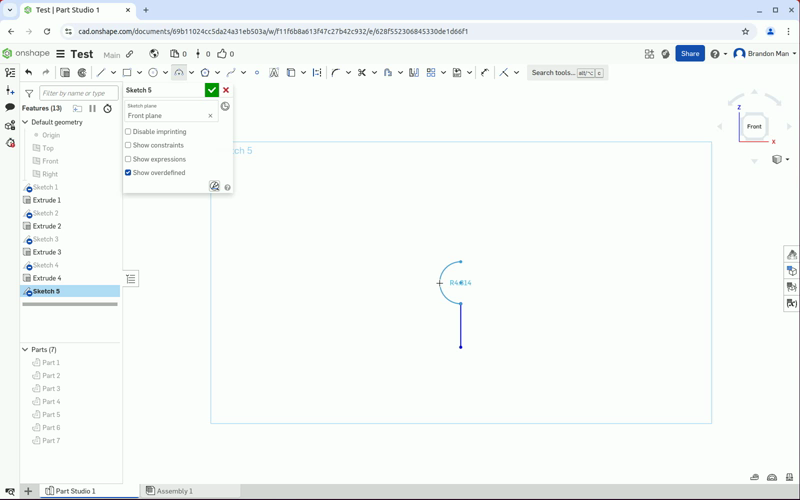
key_up(shift)
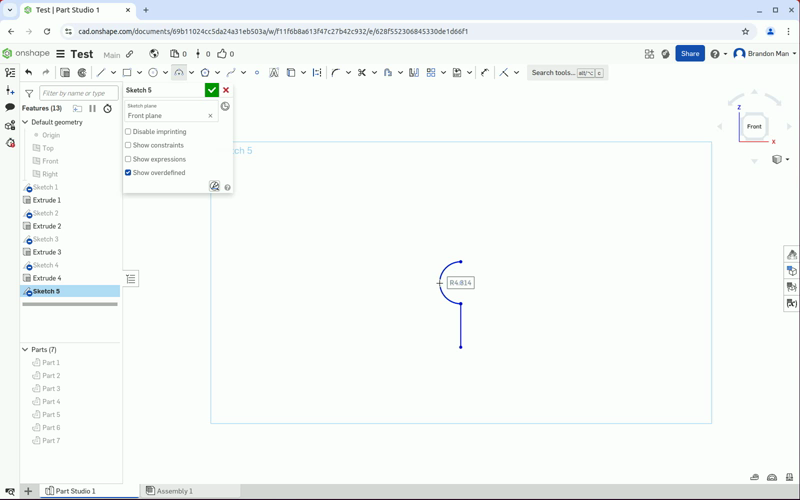
key(esc)
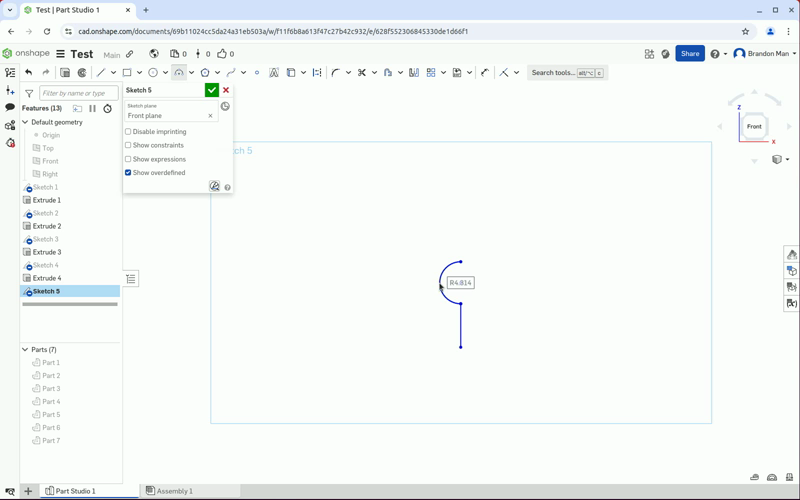
key(l)
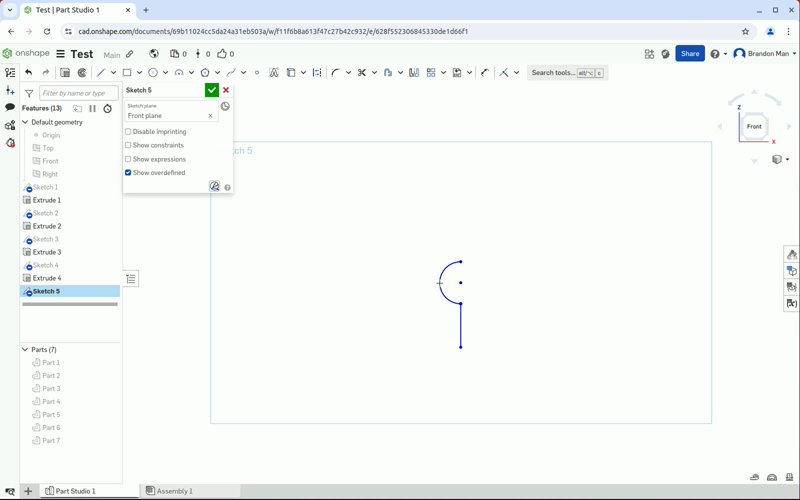
mouse_move(460, 261)
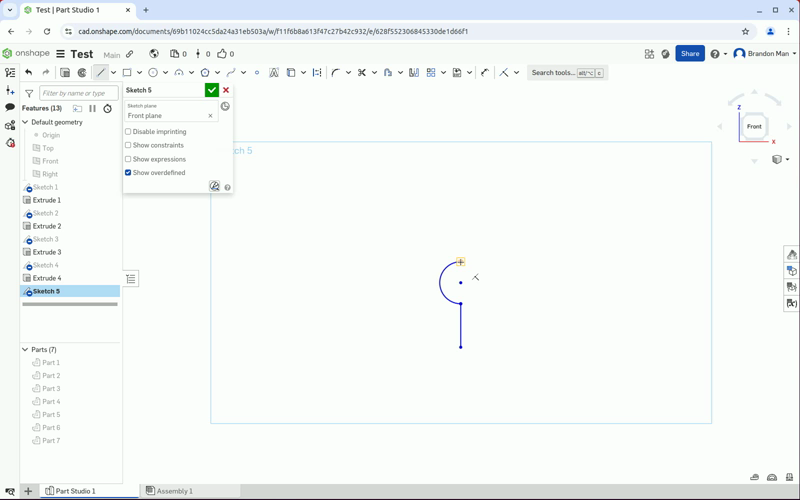
click(460, 261)
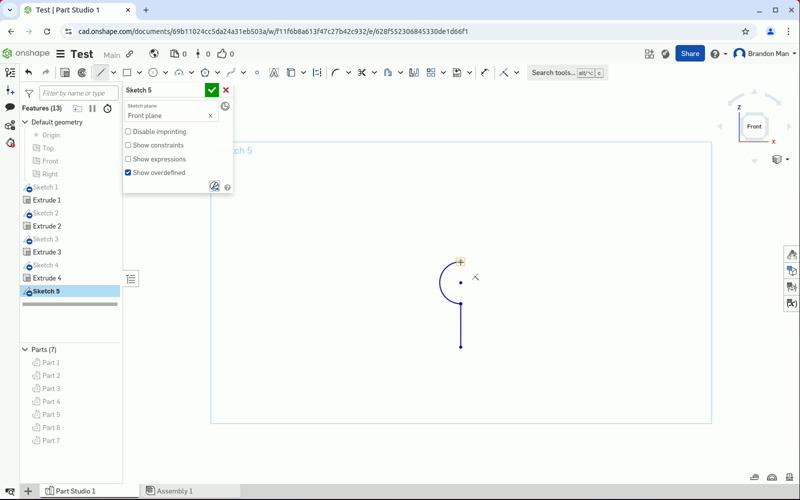
key_down(shift)
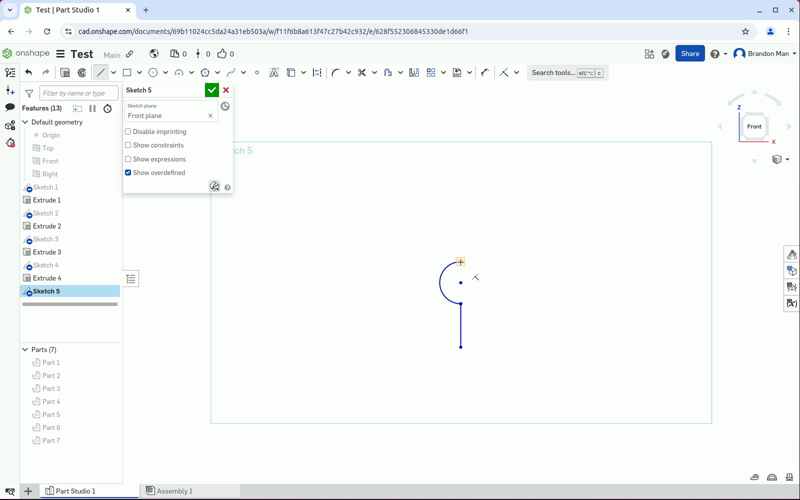
mouse_move(490, 261)
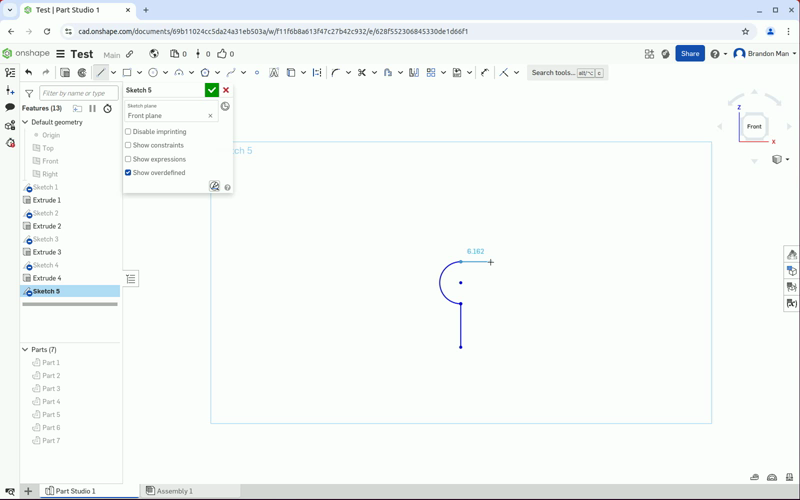
mouse_move(460, 218)
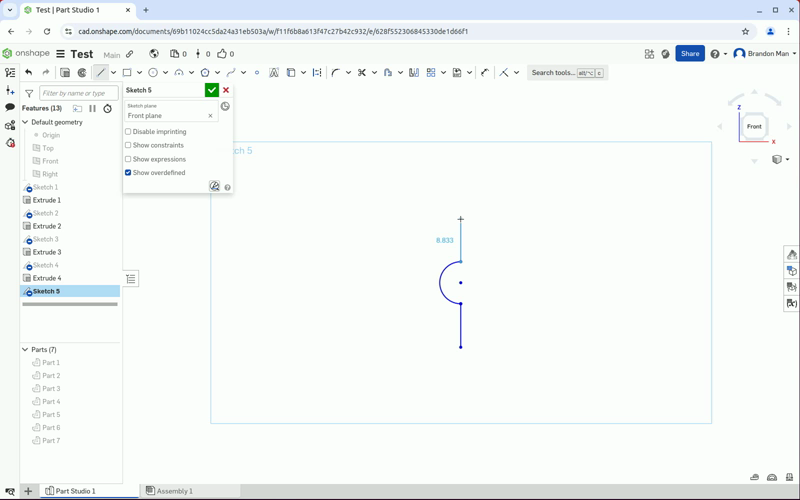
click(460, 218)
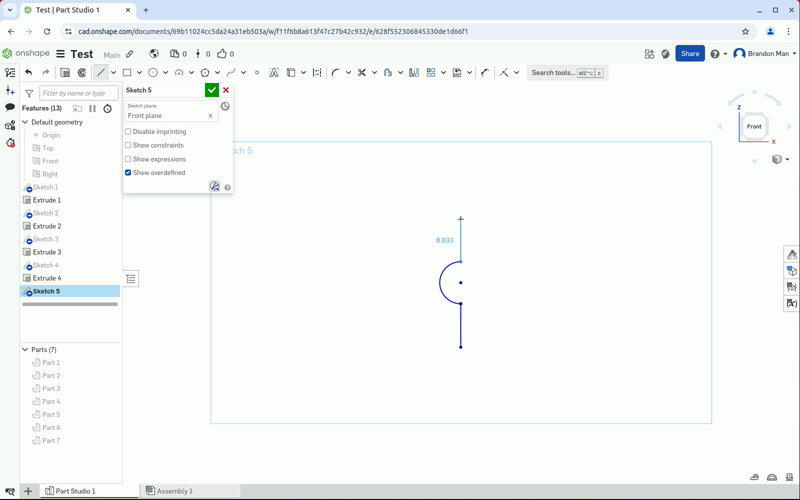
key_up(shift)
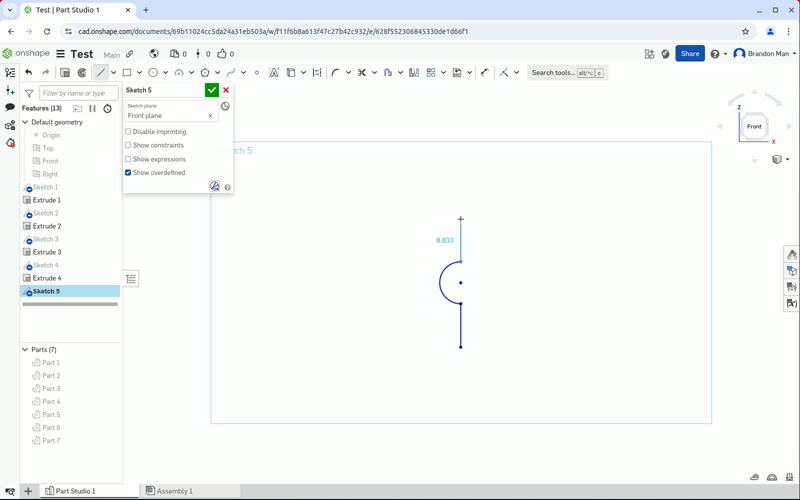
key(esc)
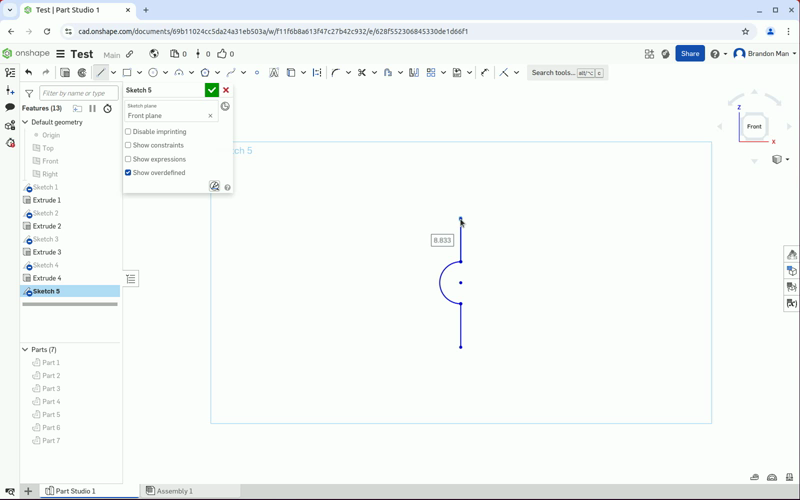
key(a)
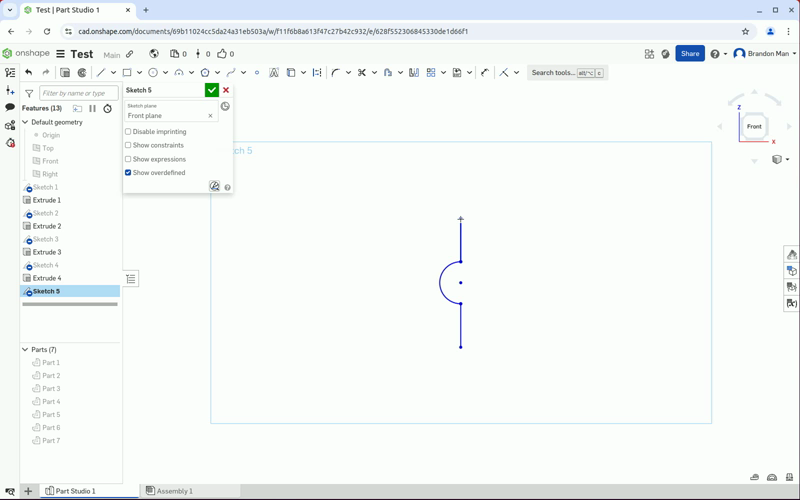
mouse_move(460, 218)
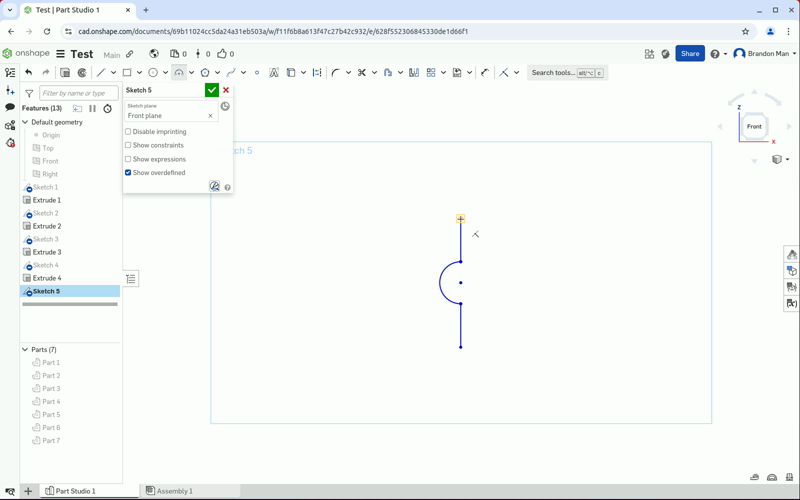
click(460, 218)
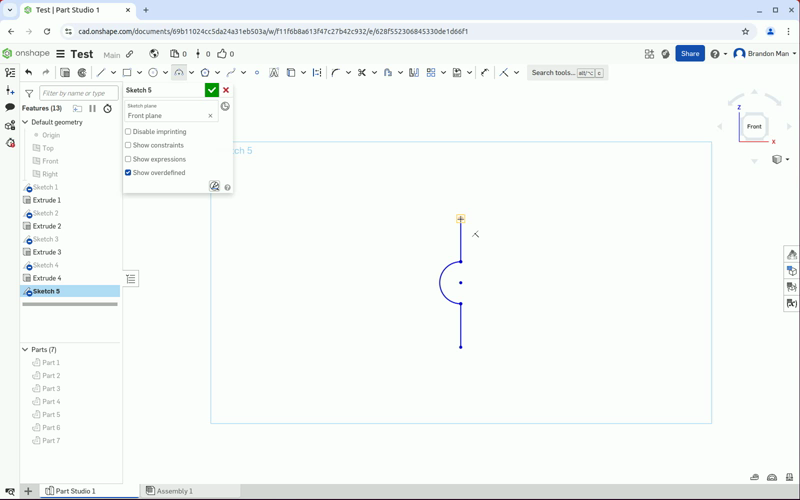
mouse_move(460, 347)
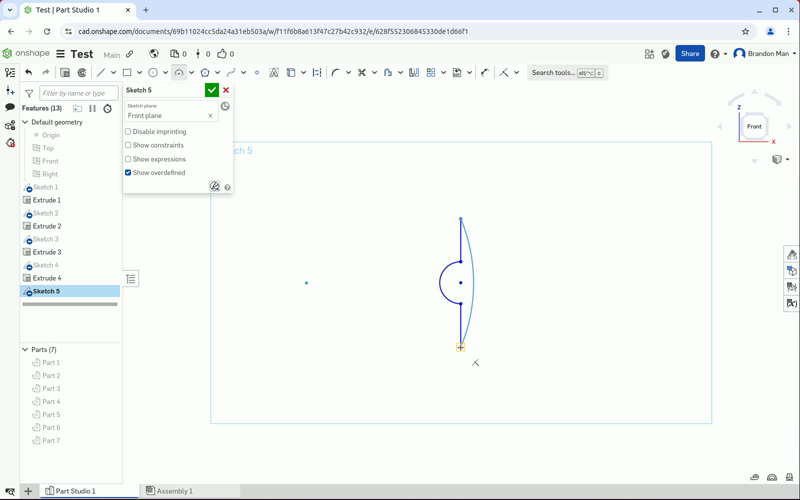
click(460, 347)
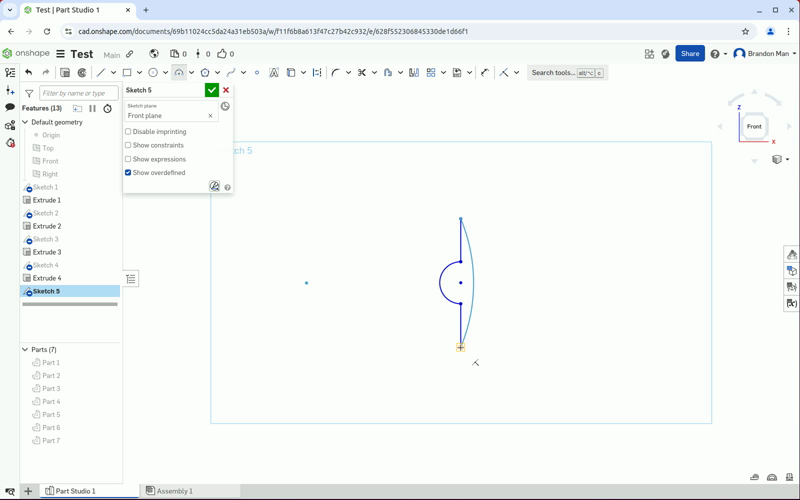
key_down(shift)
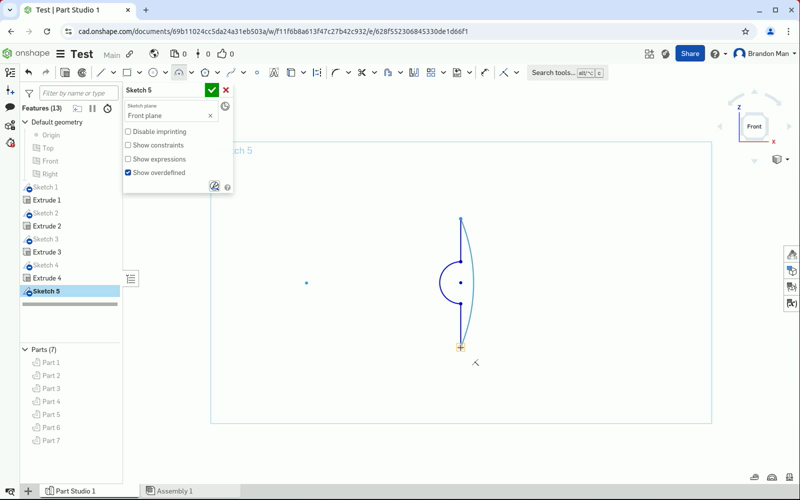
mouse_move(396, 282)
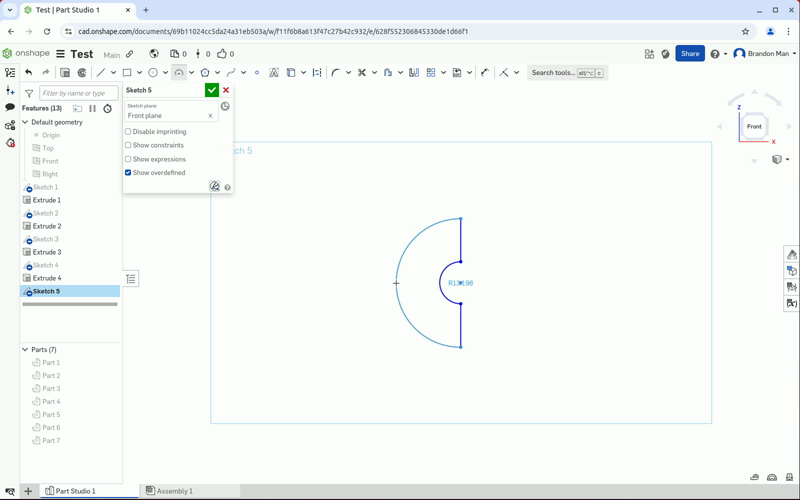
click(396, 282)
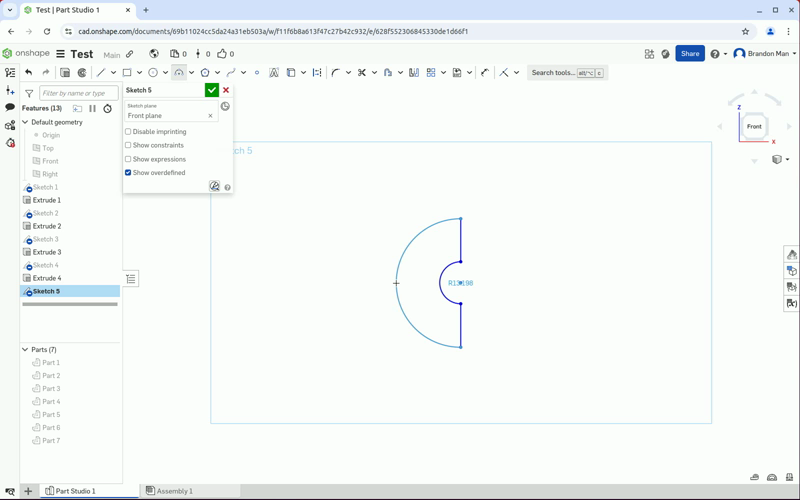
key_up(shift)
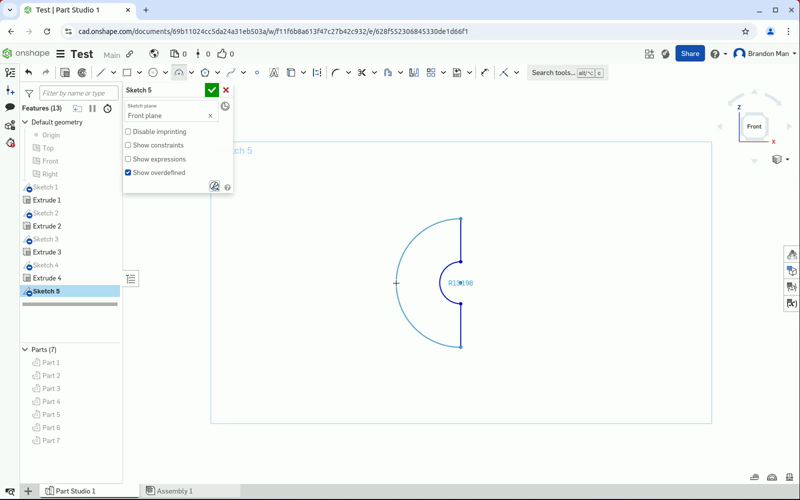
key(esc)
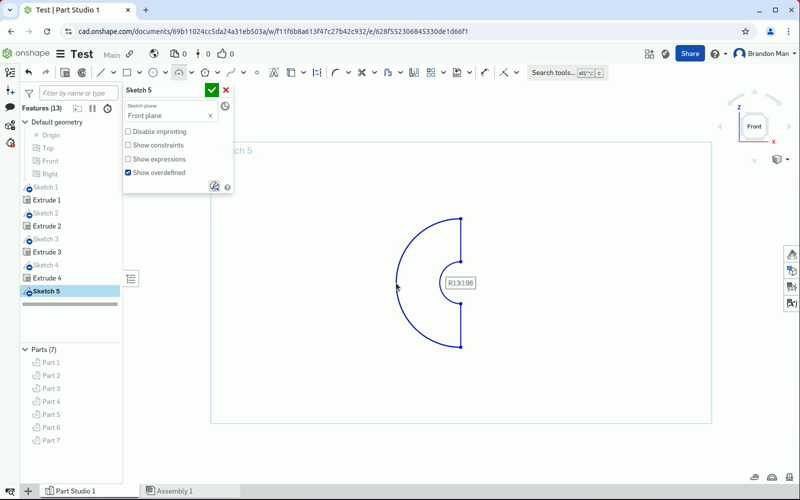
mouse_move(448, 309)
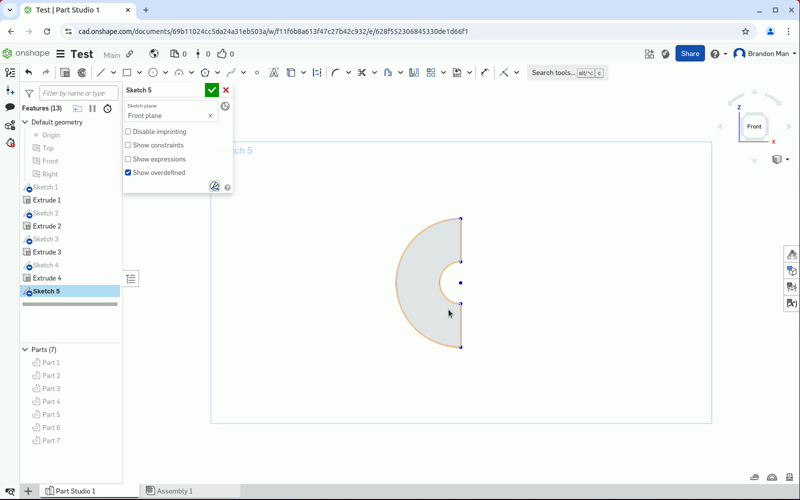
scroll(6)
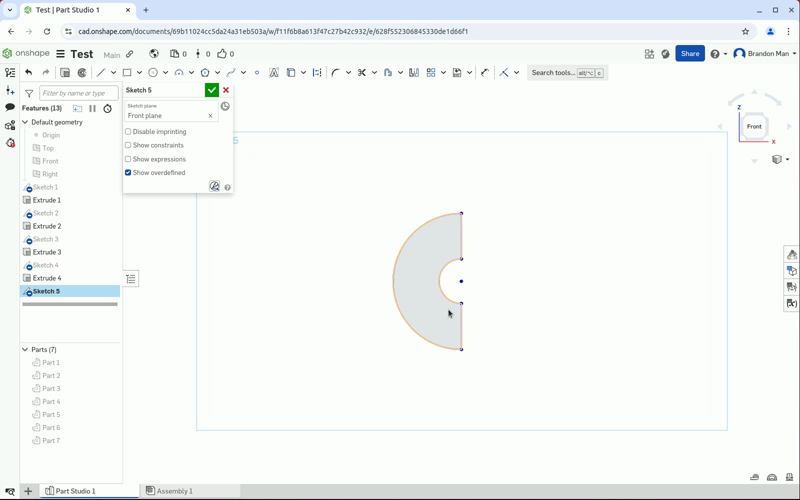
scroll(6)
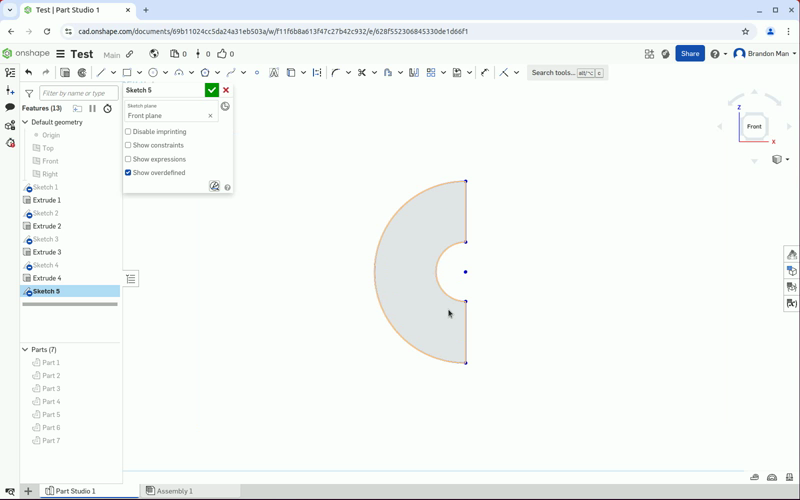
scroll(6)
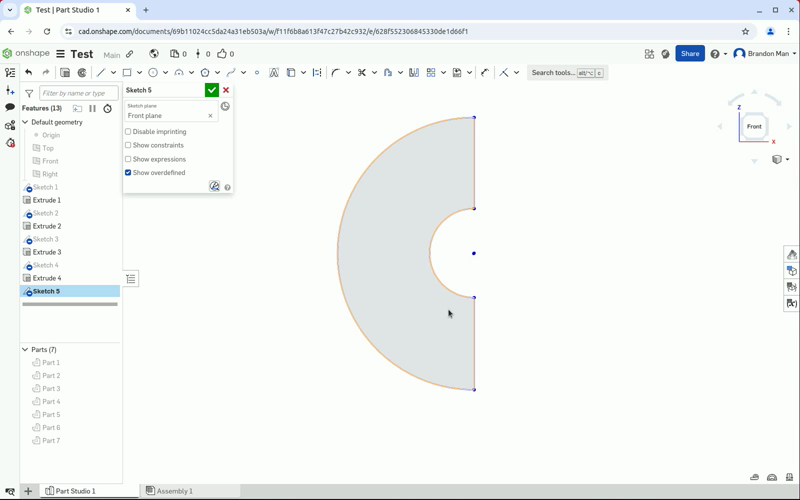
scroll(6)
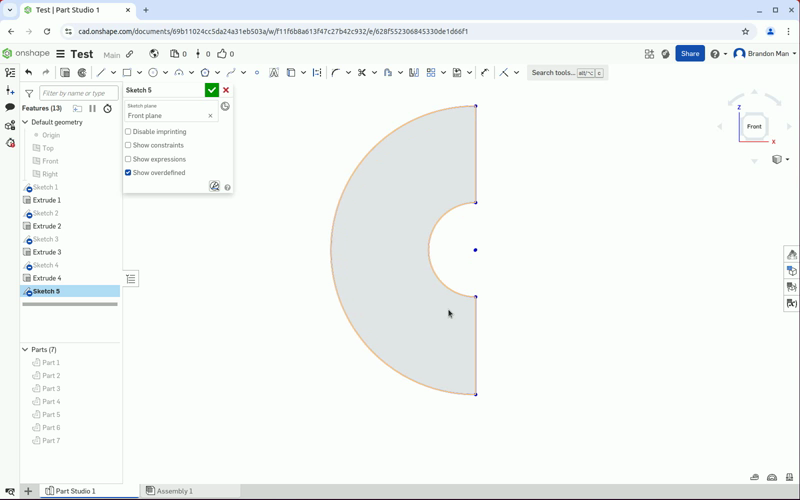
scroll(6)
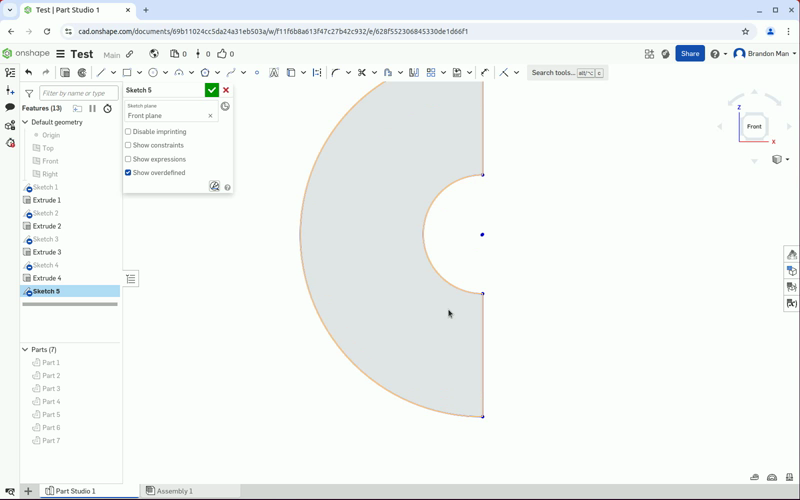
scroll(6)
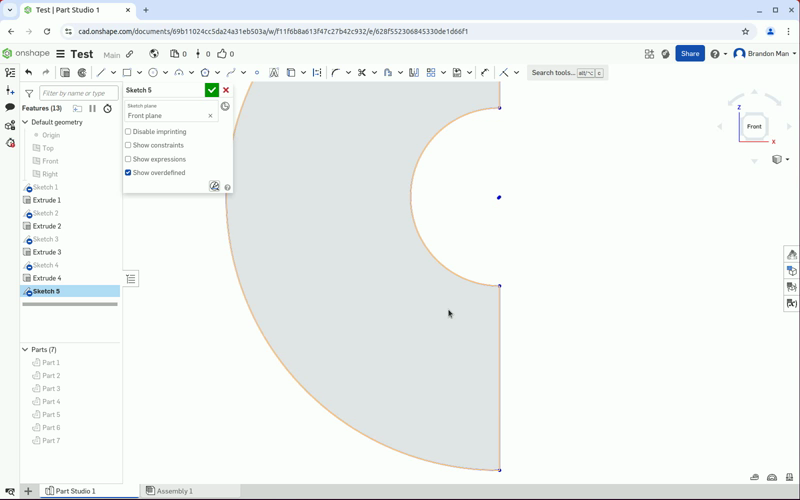
scroll(6)
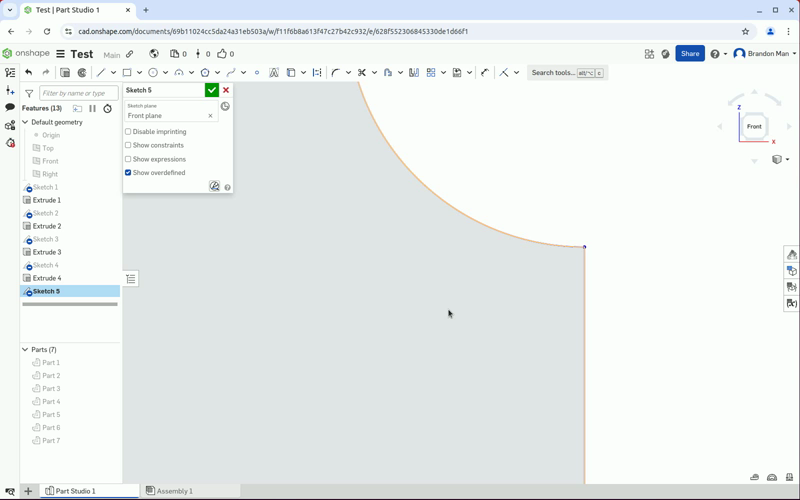
click(448, 309)
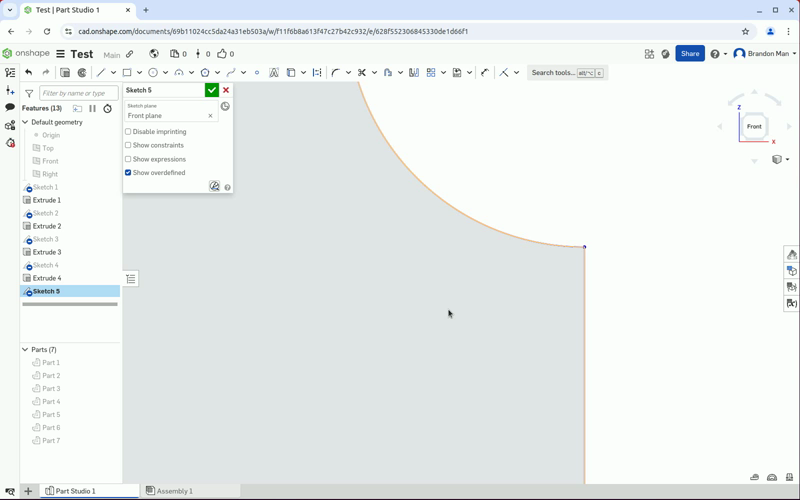
scroll(-6)
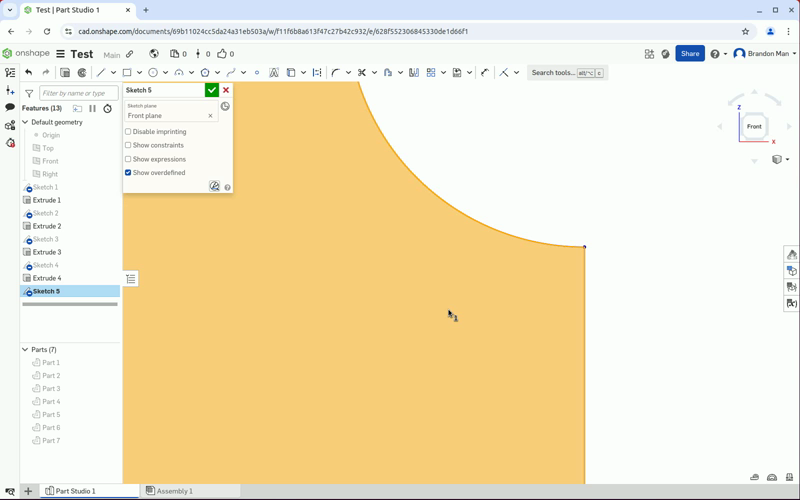
scroll(-6)
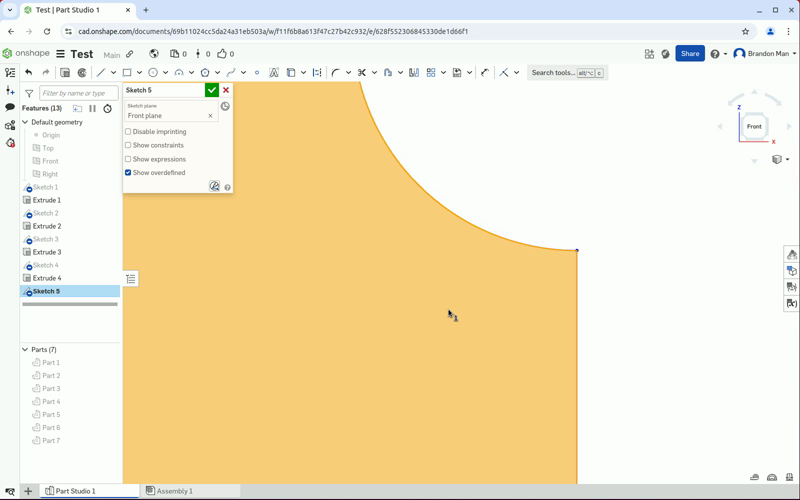
scroll(-6)
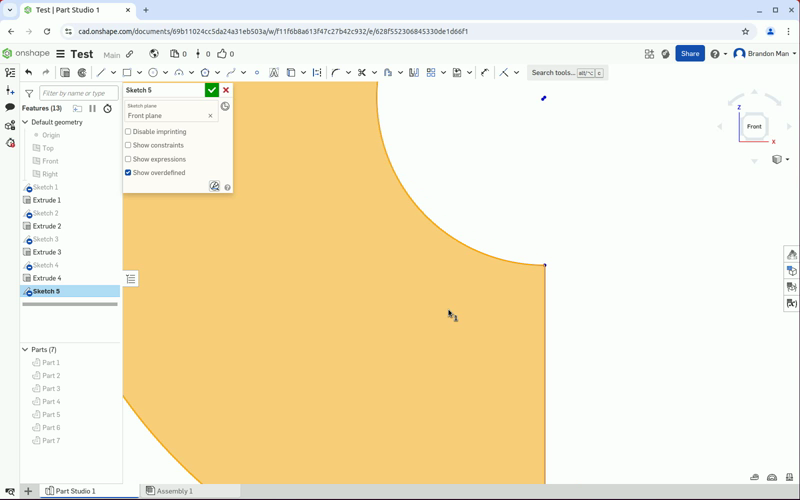
scroll(-6)
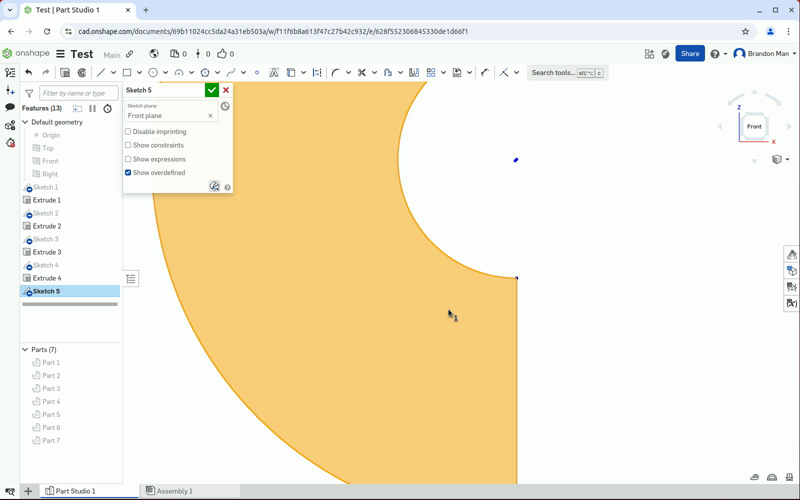
scroll(-6)
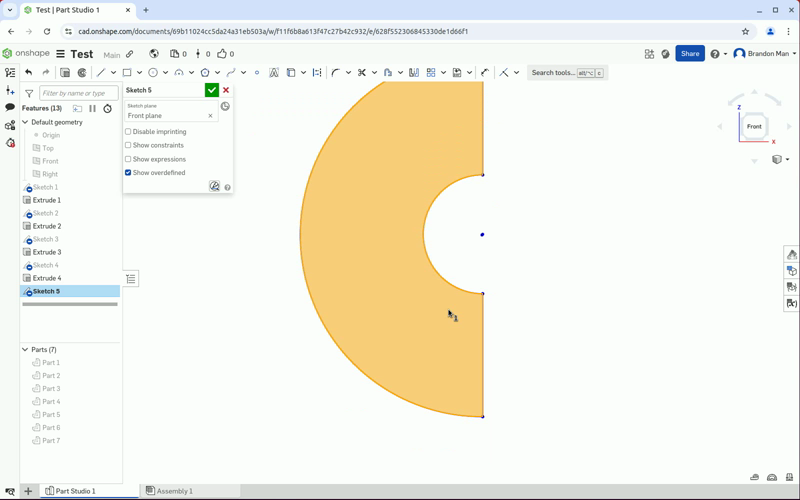
scroll(-6)
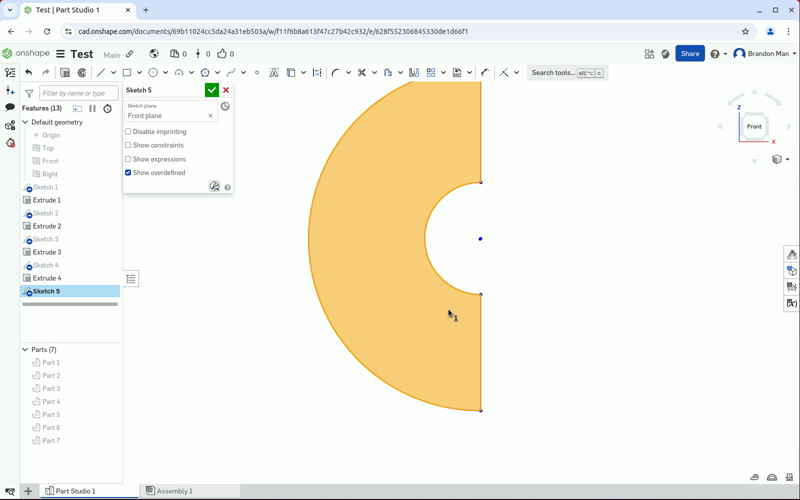
scroll(-6)
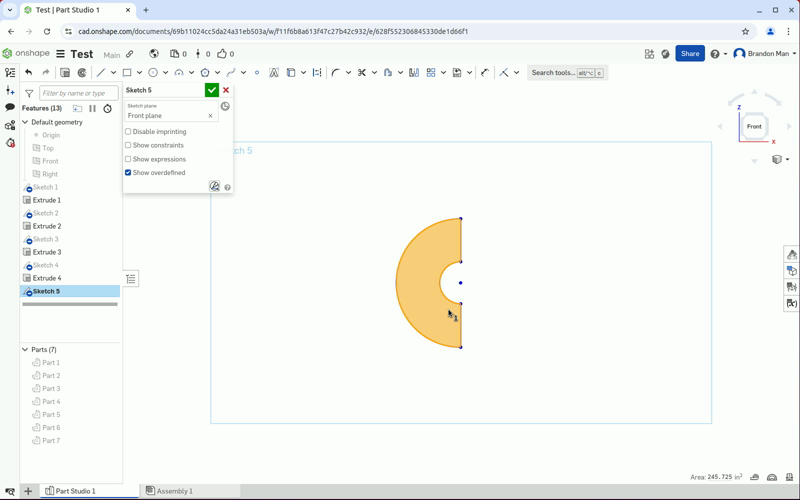
mouse_move(73, 352)
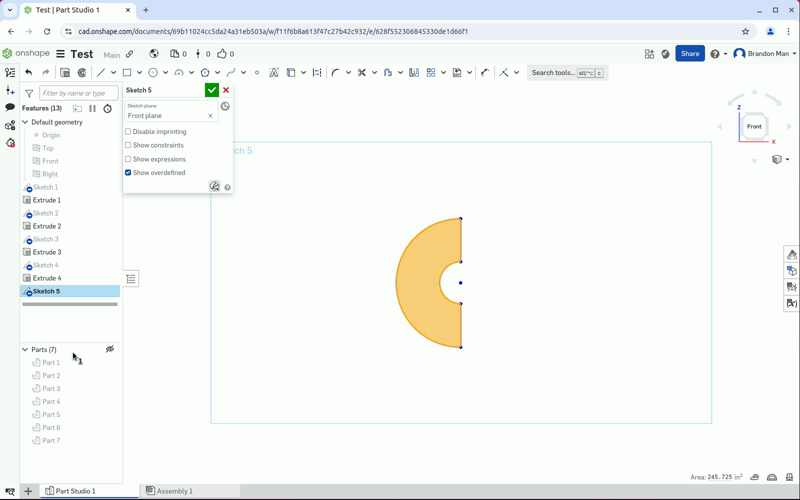
key(shift+y)
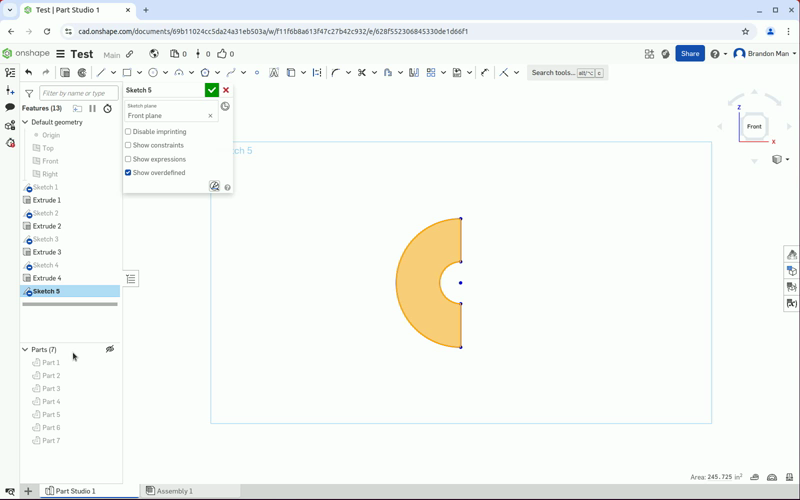
key(shift+e)
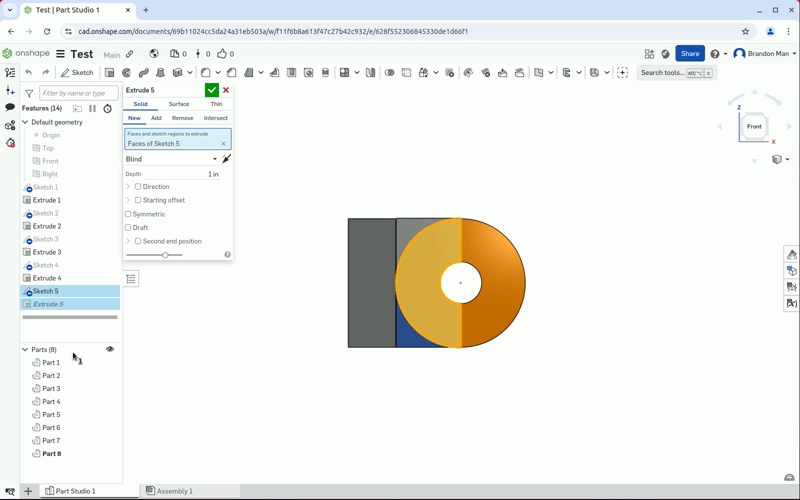
mouse_move(143, 106)
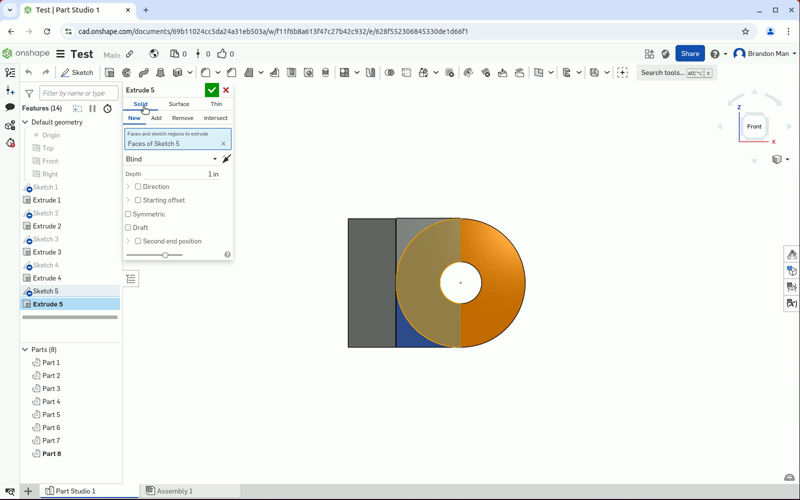
click(143, 106)
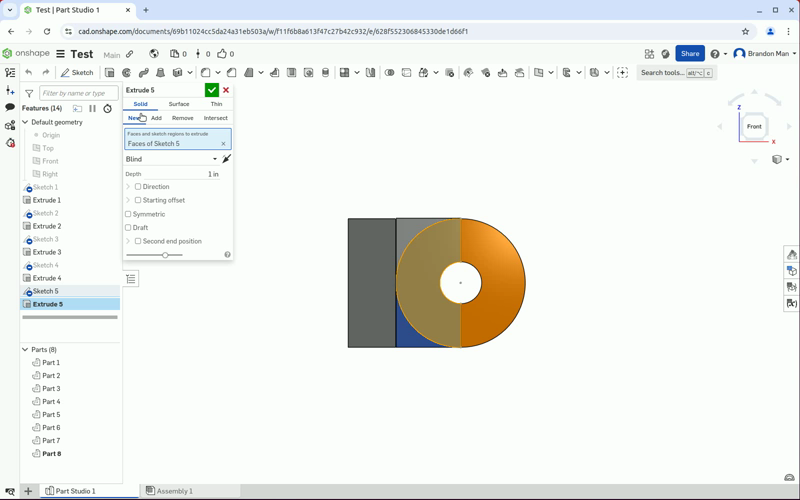
mouse_move(137, 120)
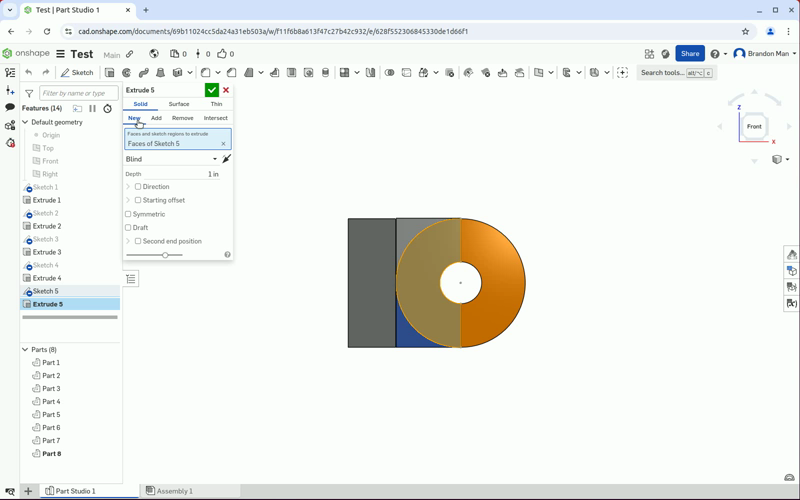
click(137, 120)
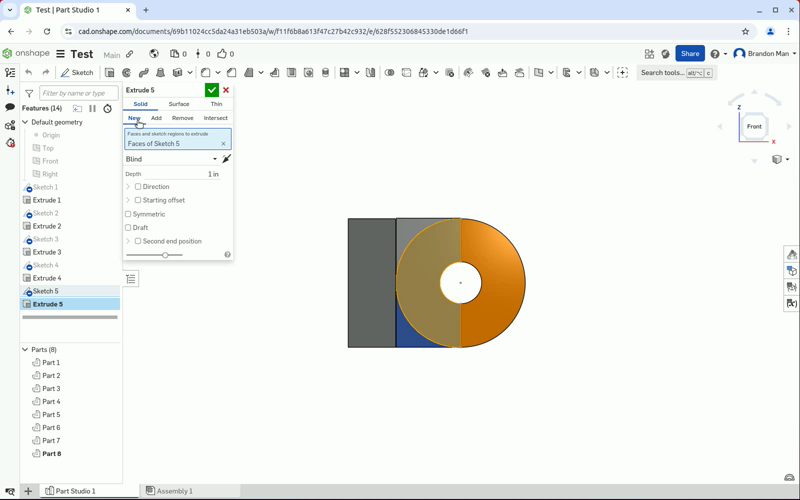
key(tab, 4)
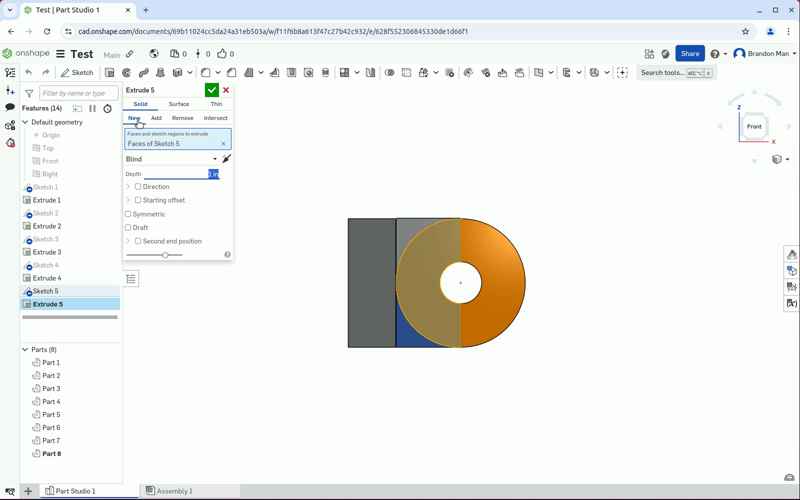
text(5.296)
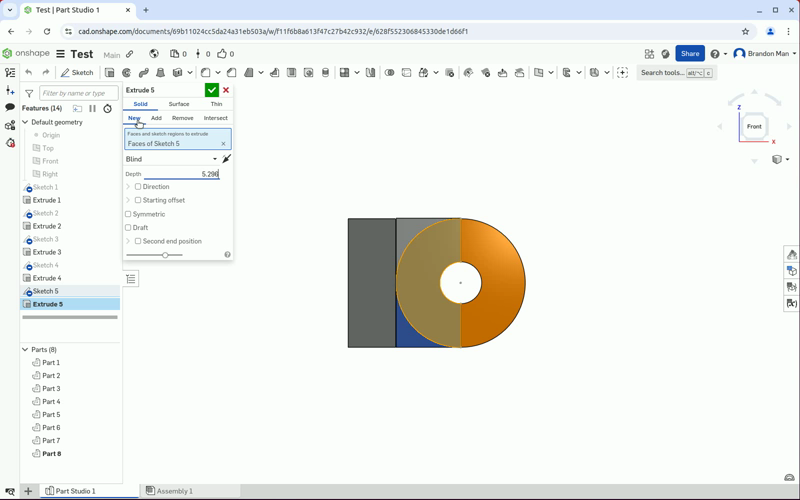
key(tab, 3)
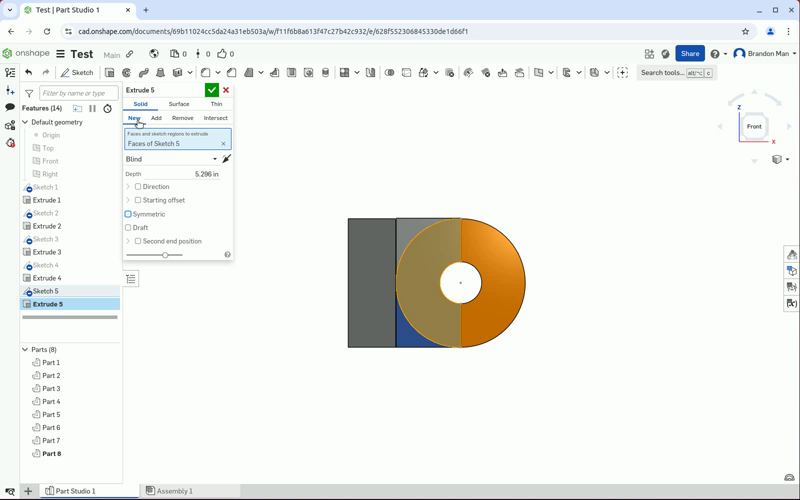
key(space)
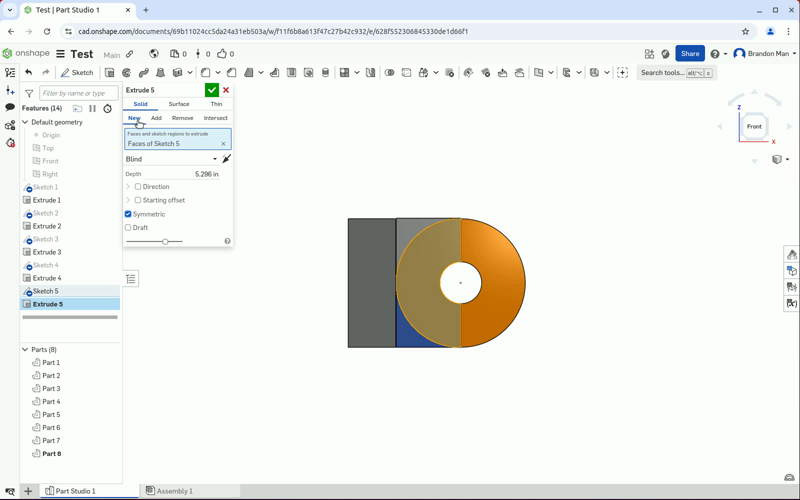
key(enter)
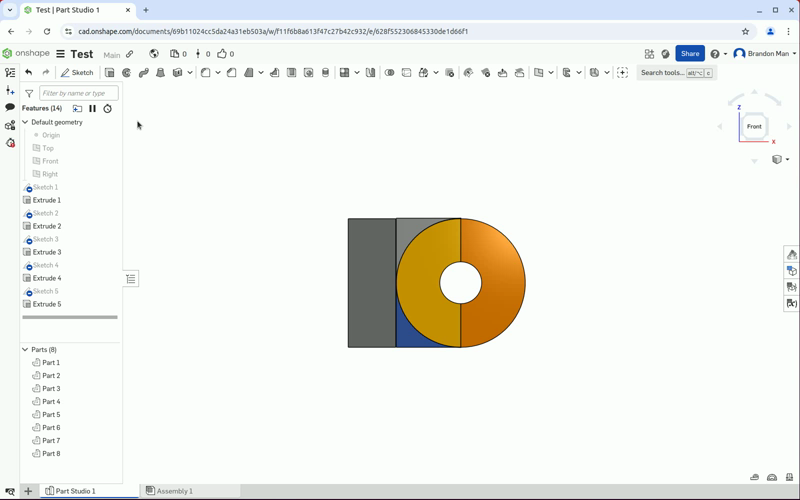
key(shift+h)
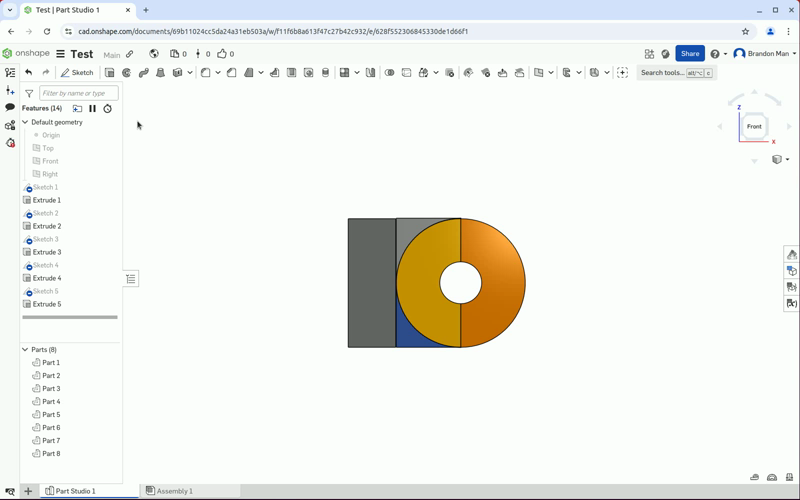
key(shift+h)
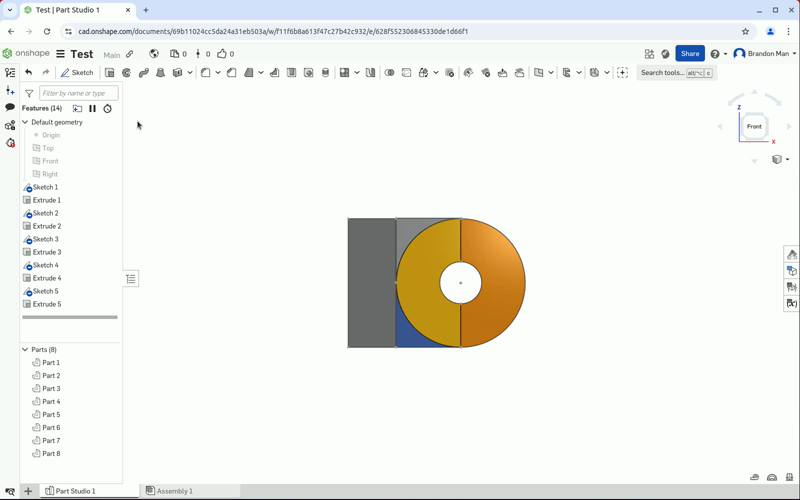
key(shift+7)
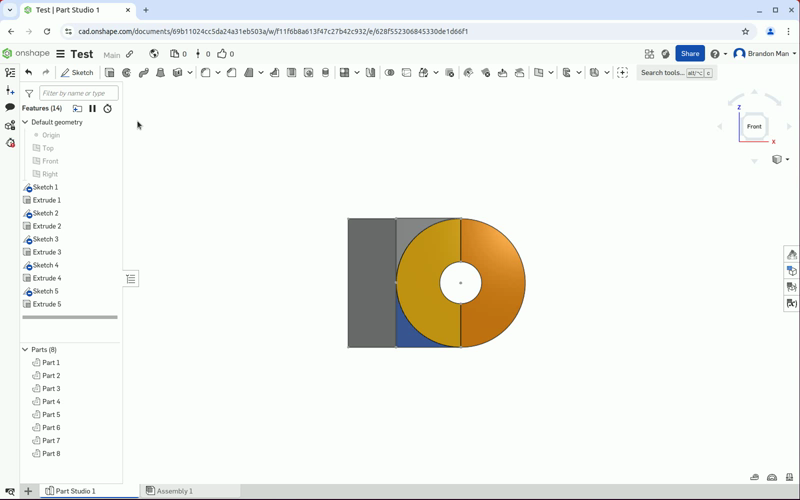
key(left, 2)
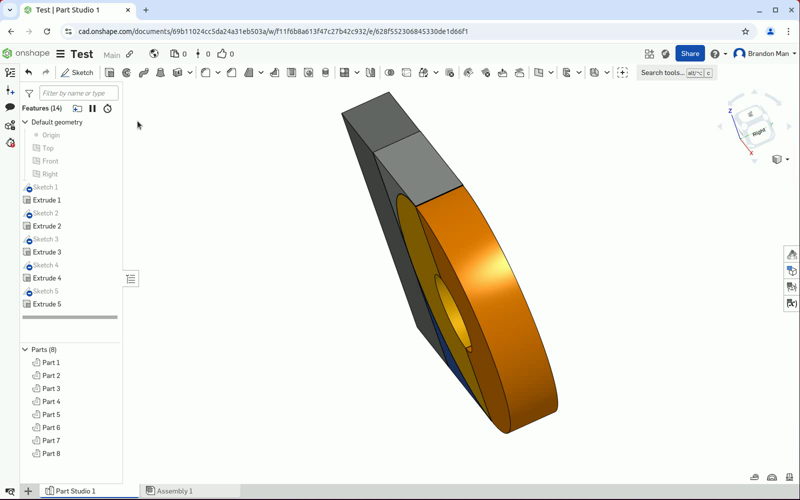
key(down, 2)
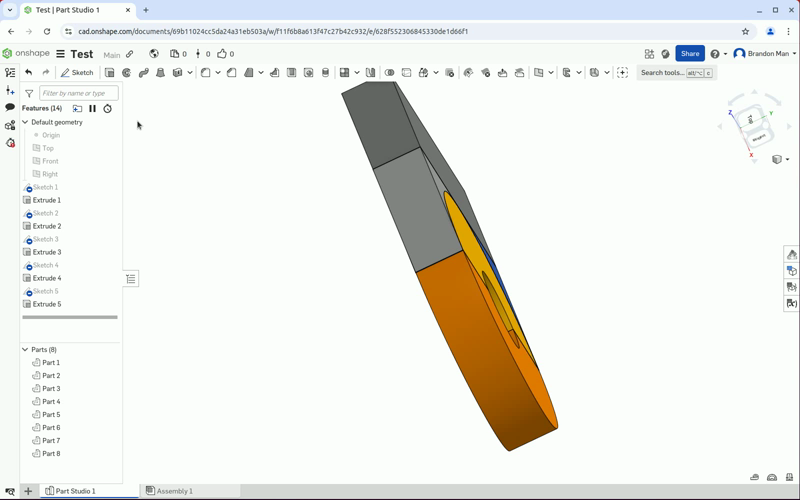
key(up, 2)
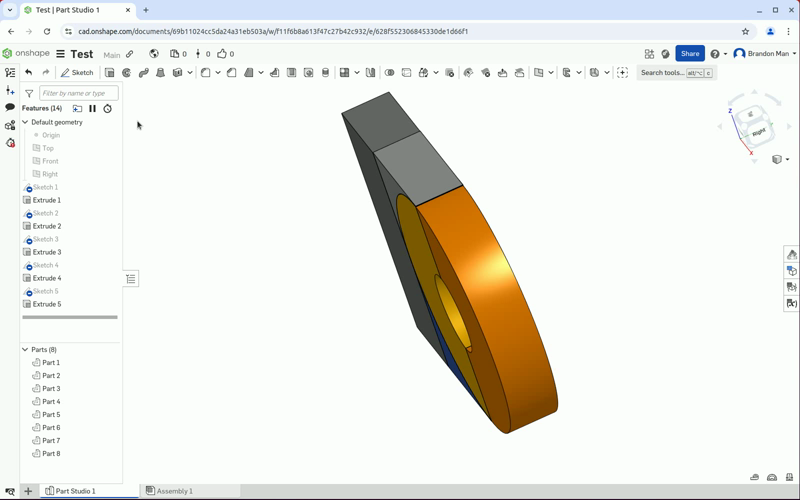
key(right, 2)
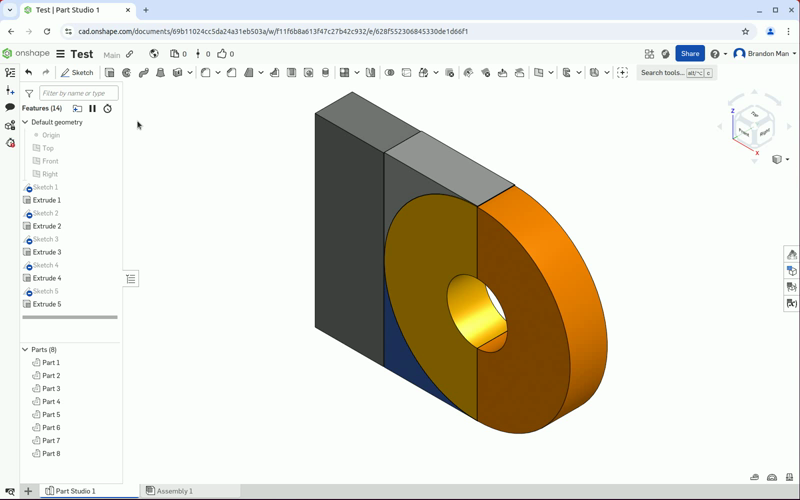
mouse_move(73, 189)
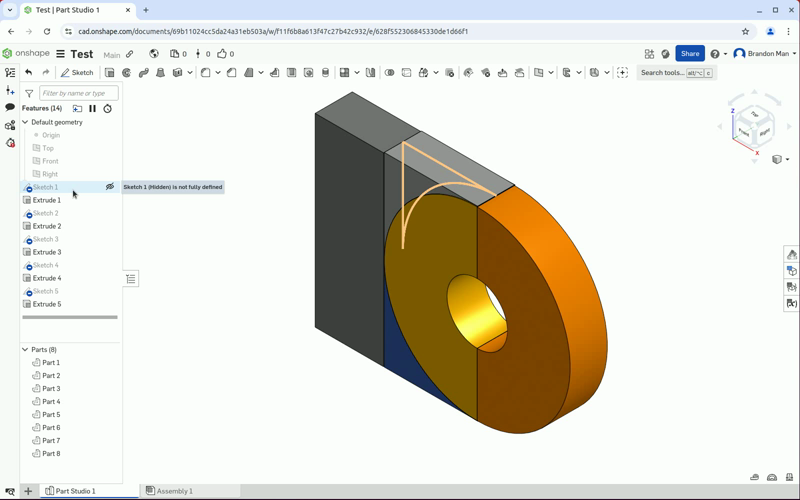
click(73, 189)